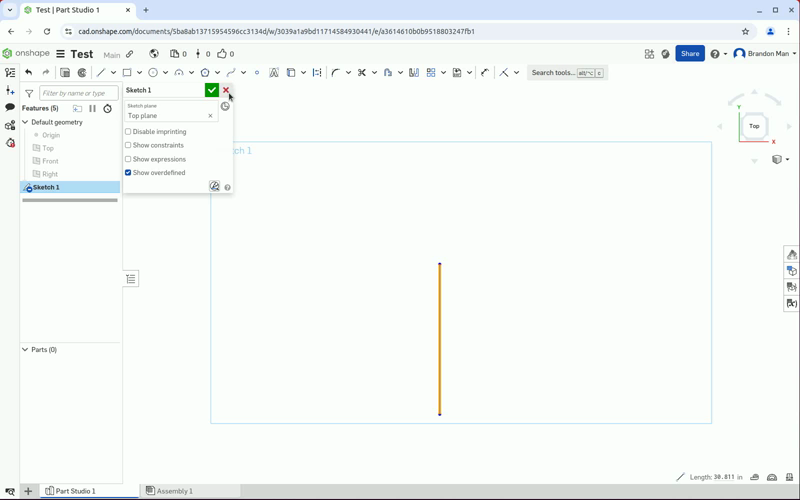
key(shift+h)
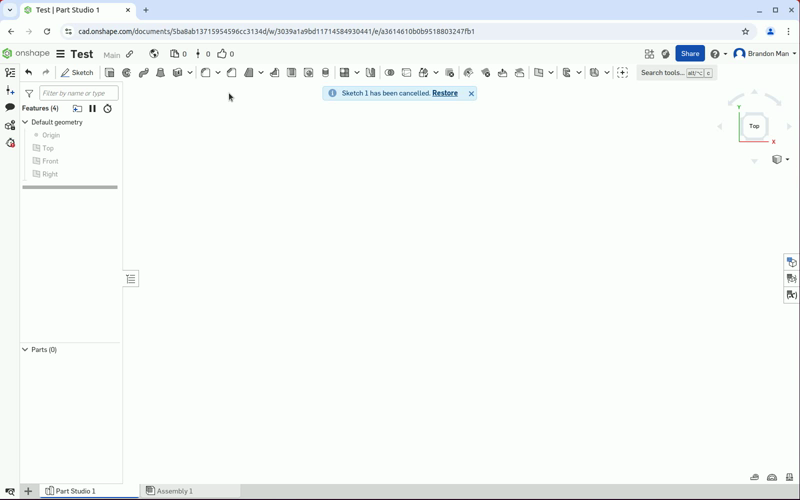
mouse_move(73, 352)
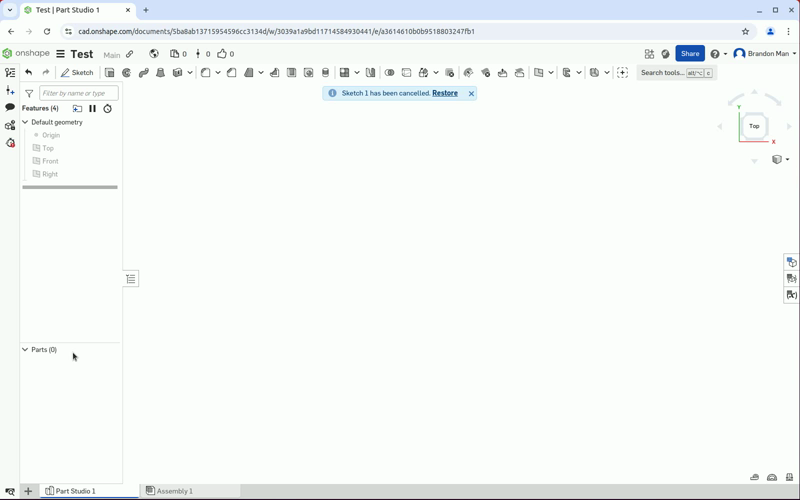
key(y)
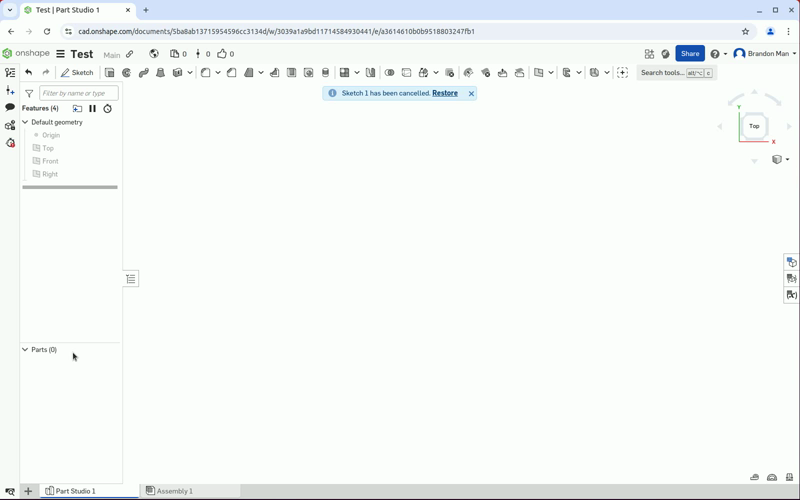
key(shift+p)
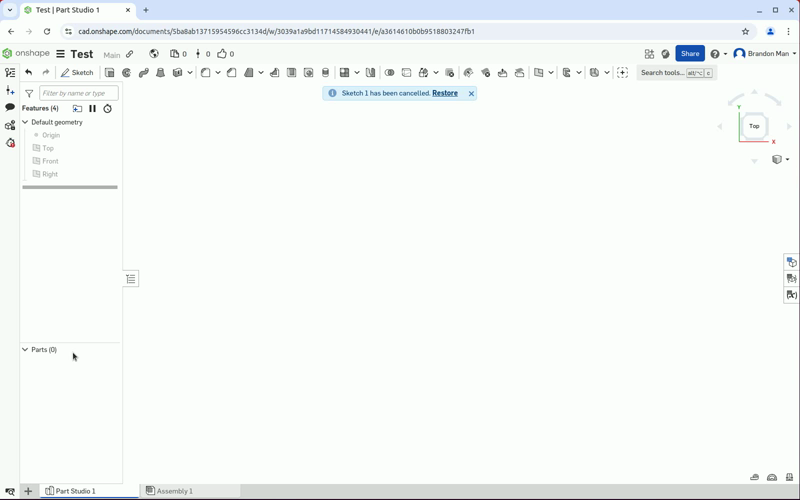
key(space)
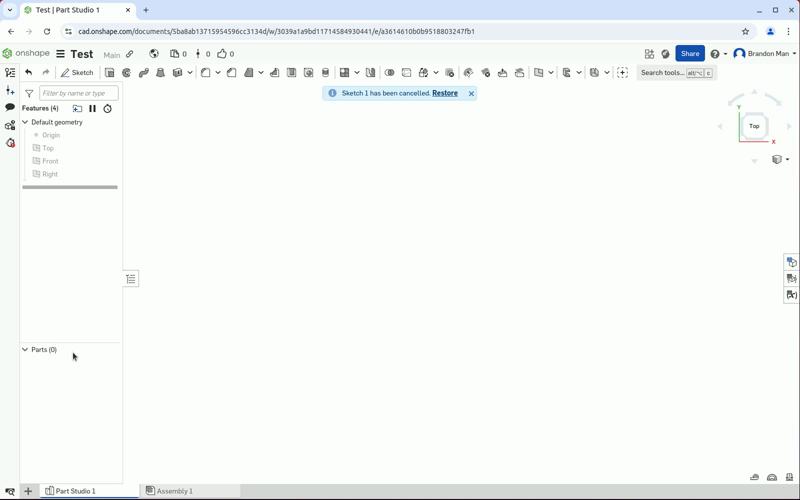
key_down(shift)
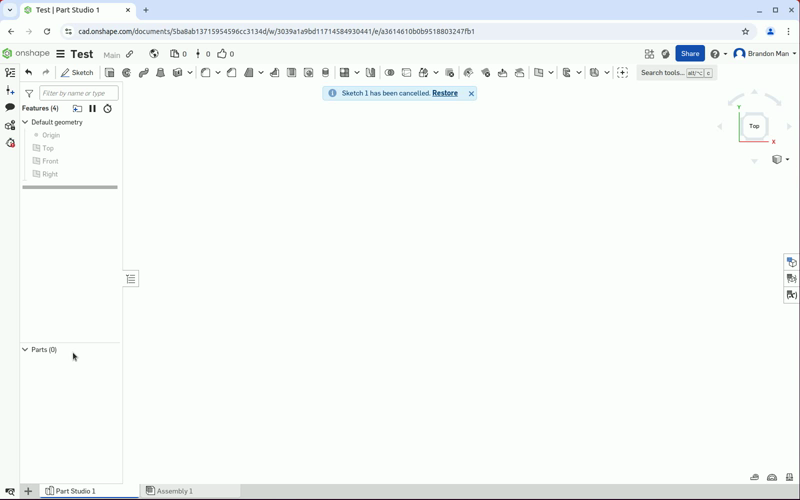
key(up)
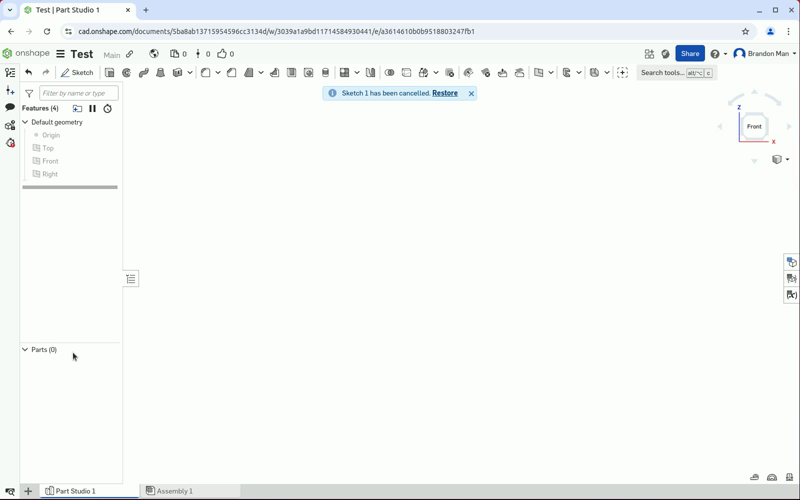
key_up(shift)
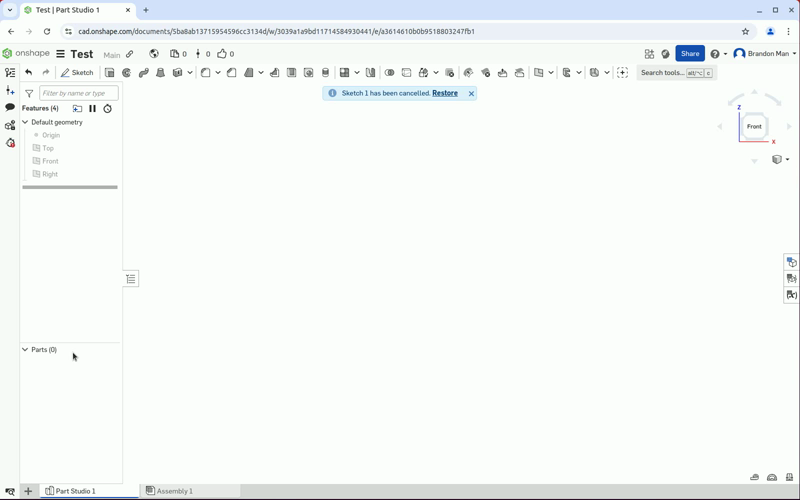
mouse_move(73, 352)
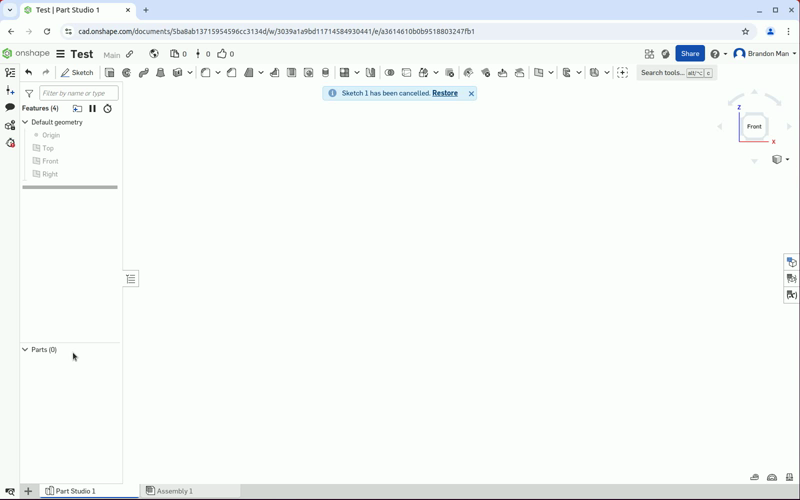
key(shift+y)
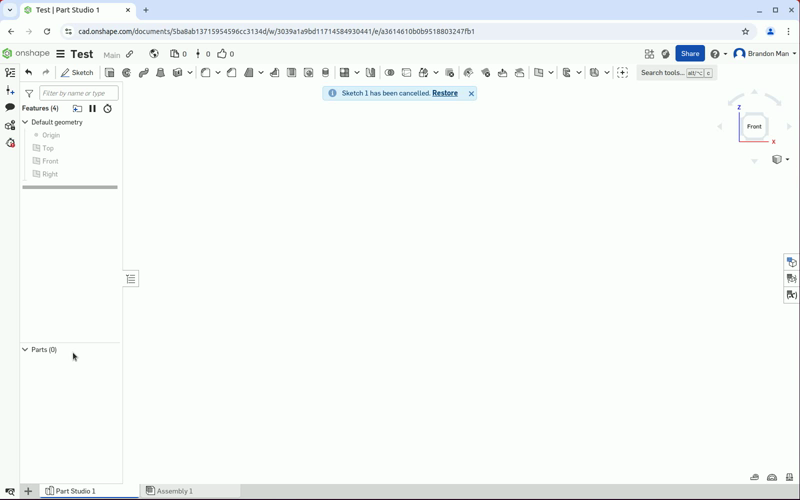
key(shift+s)
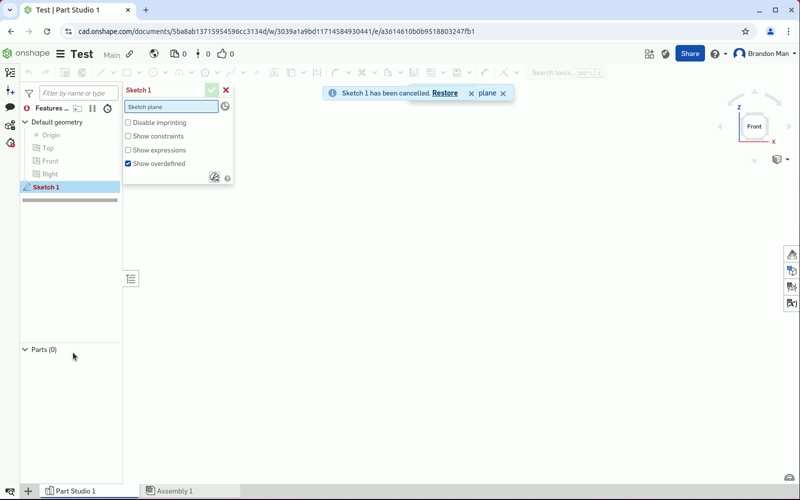
mouse_move(73, 163)
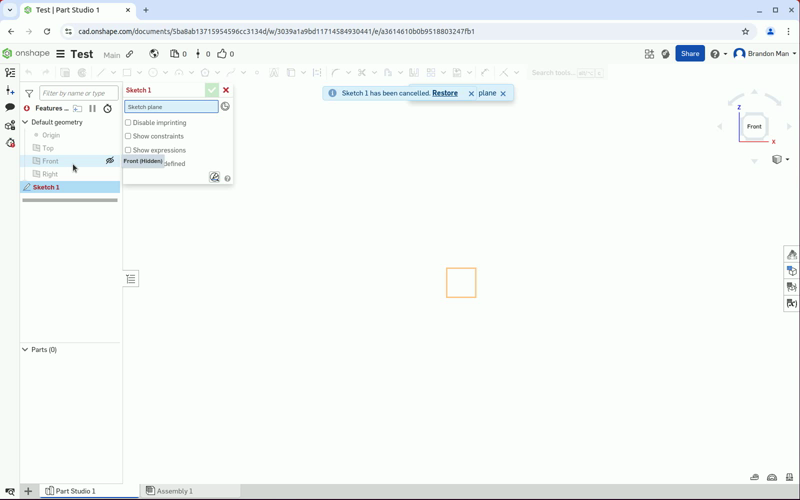
click(73, 163)
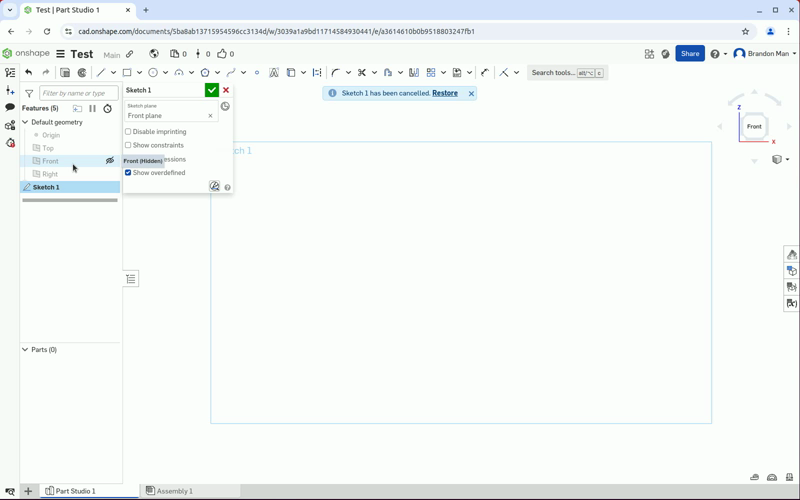
mouse_move(73, 352)
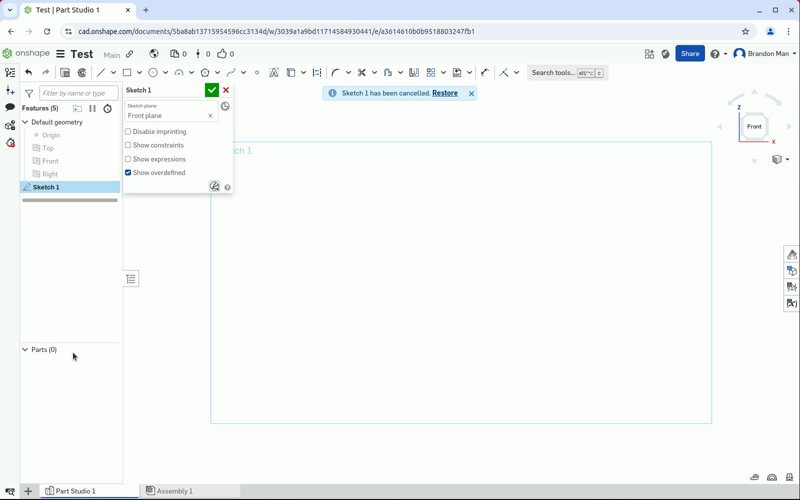
key(y)
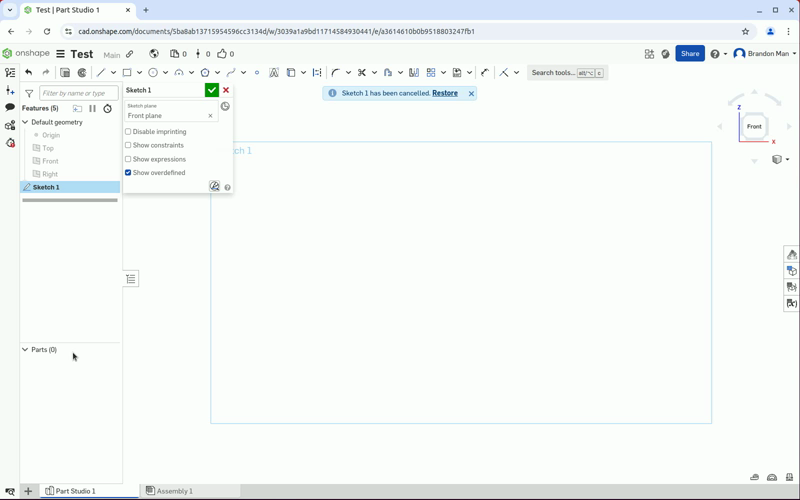
key(l)
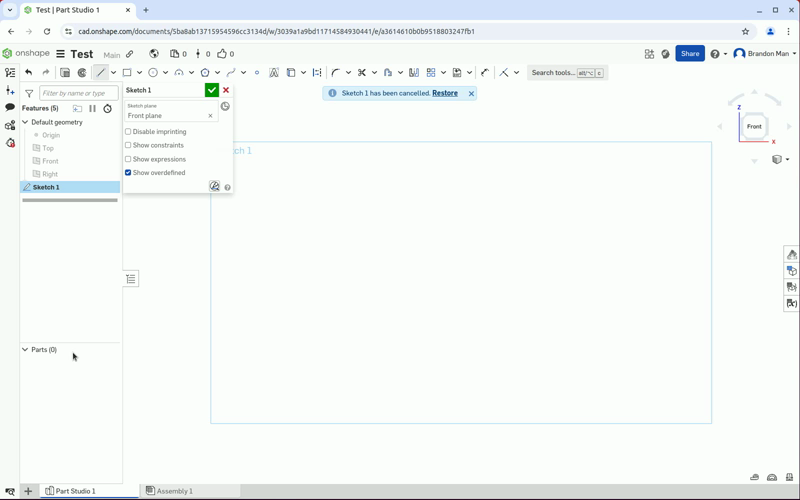
key_down(shift)
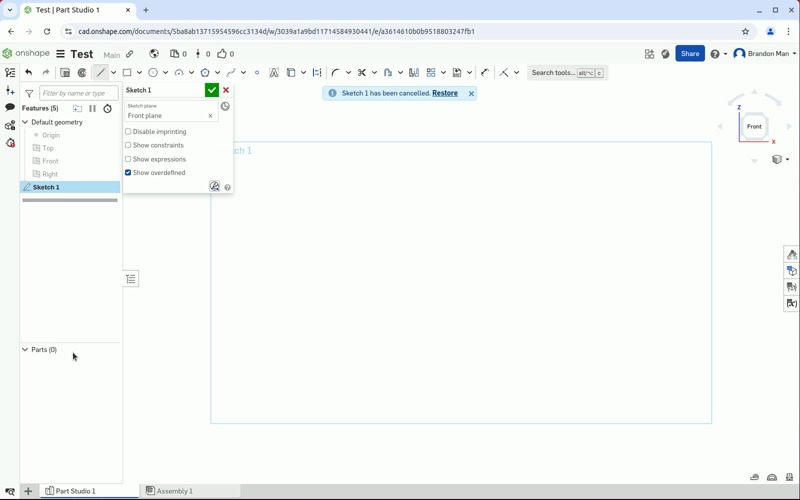
mouse_move(420, 319)
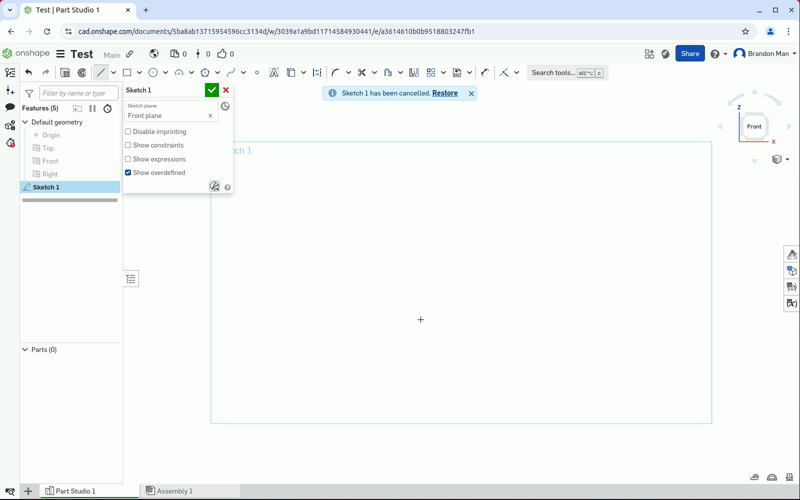
click(420, 319)
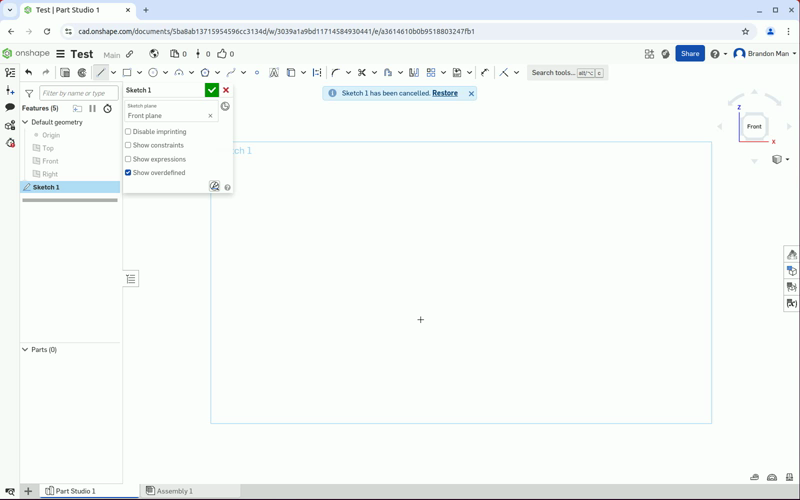
key_up(shift)
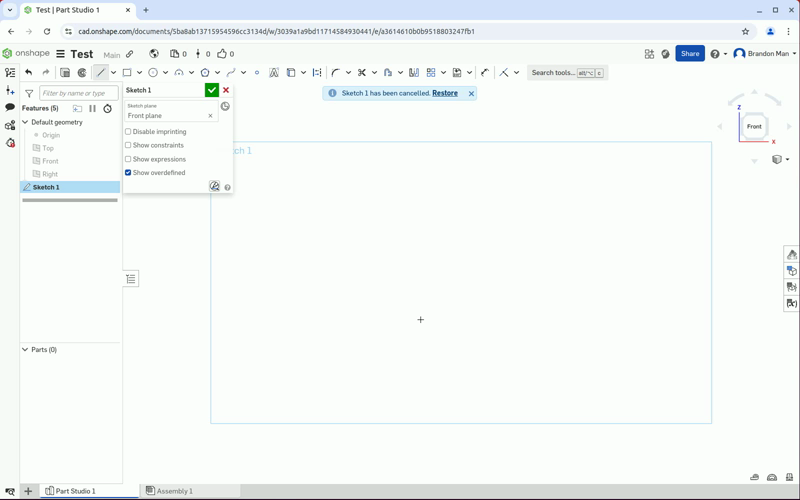
key_down(shift)
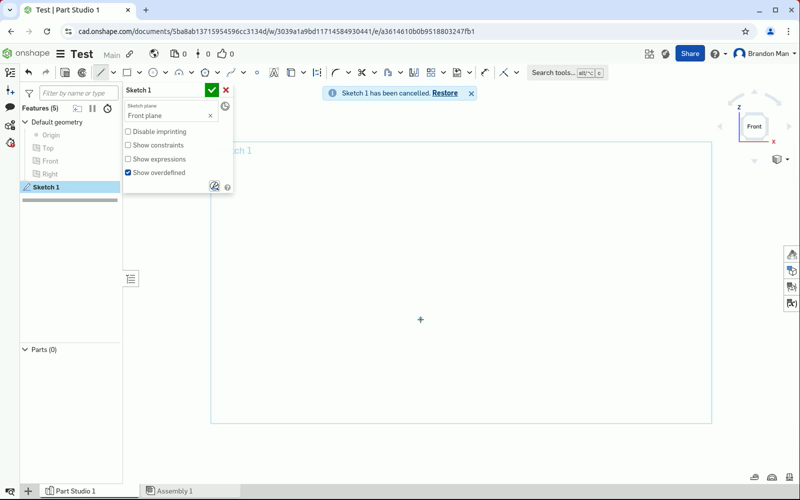
mouse_move(450, 319)
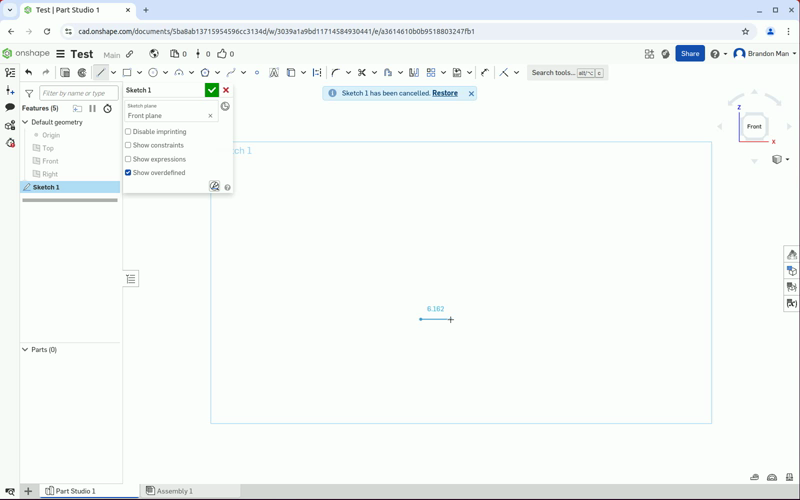
mouse_move(426, 319)
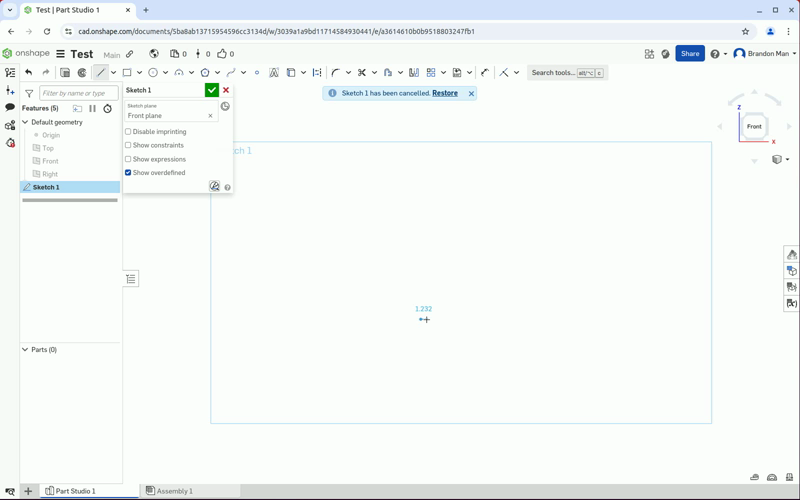
scroll(6)
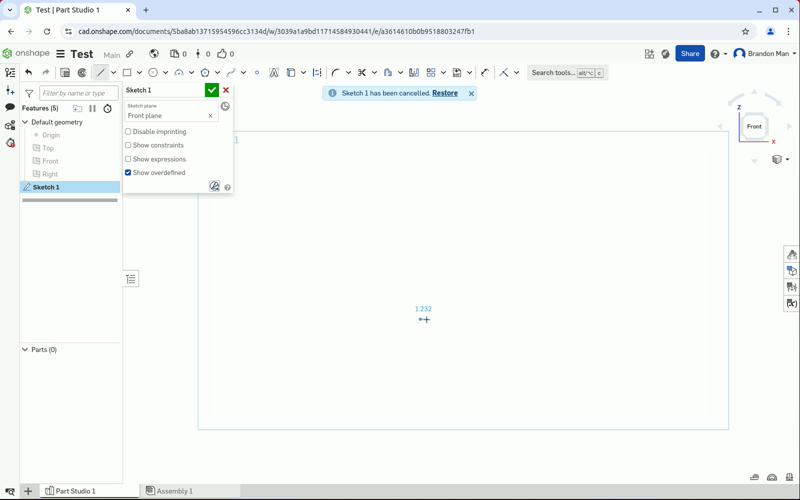
scroll(6)
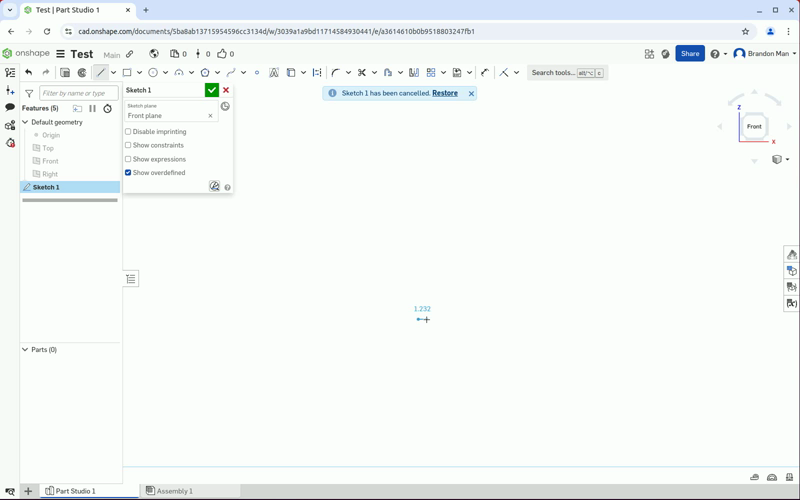
scroll(6)
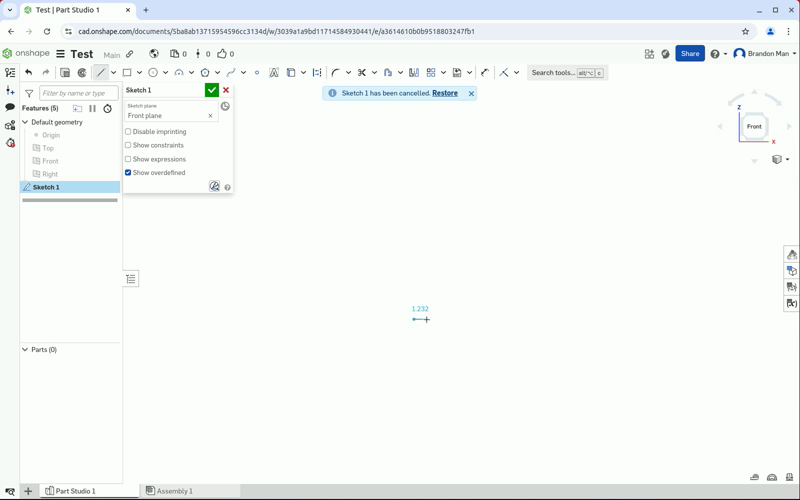
scroll(6)
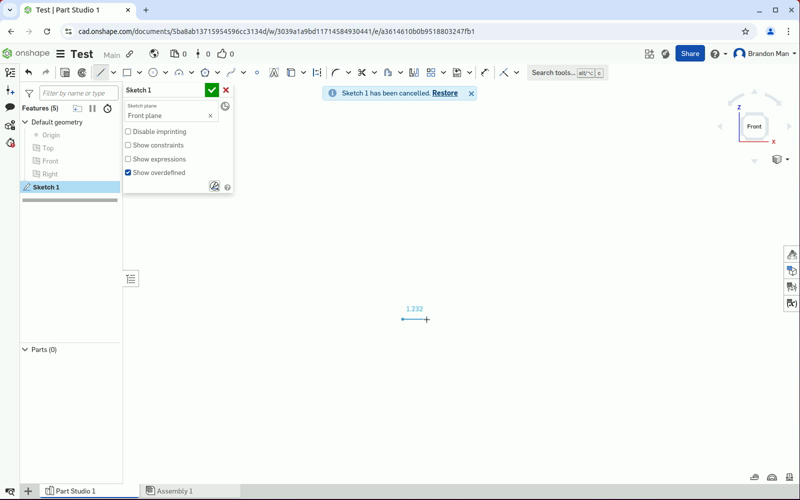
scroll(6)
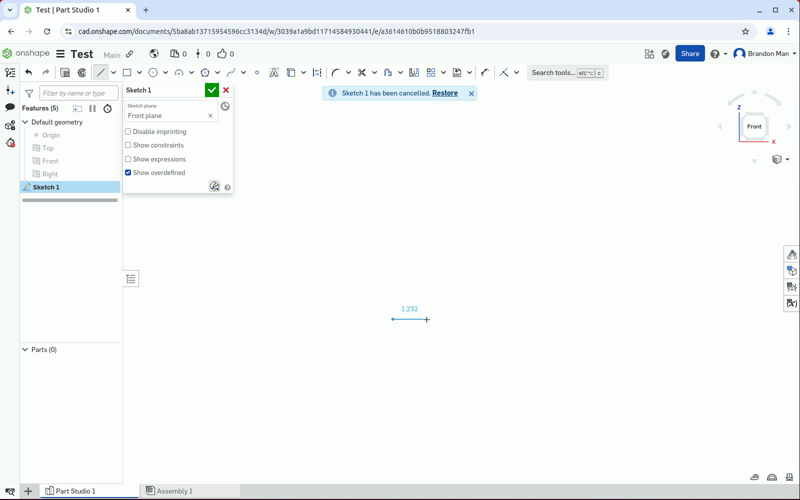
scroll(6)
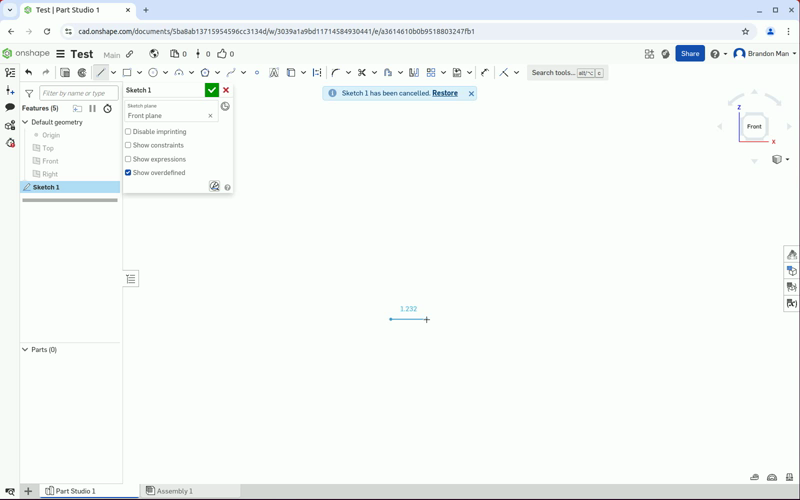
scroll(6)
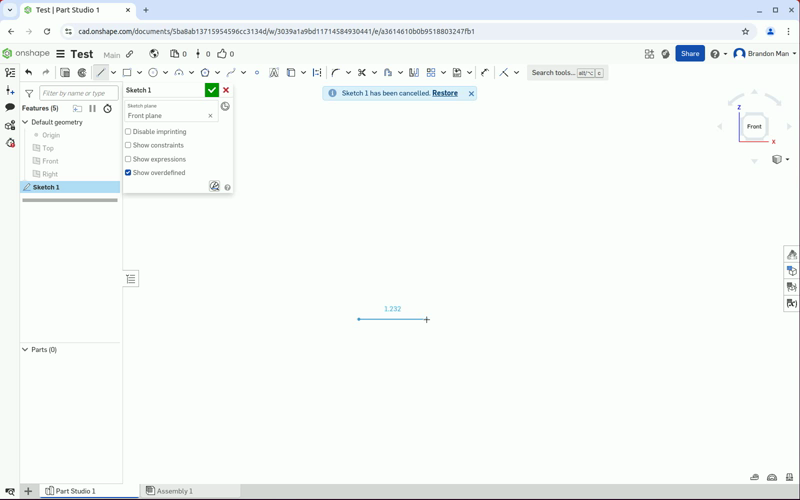
click(426, 319)
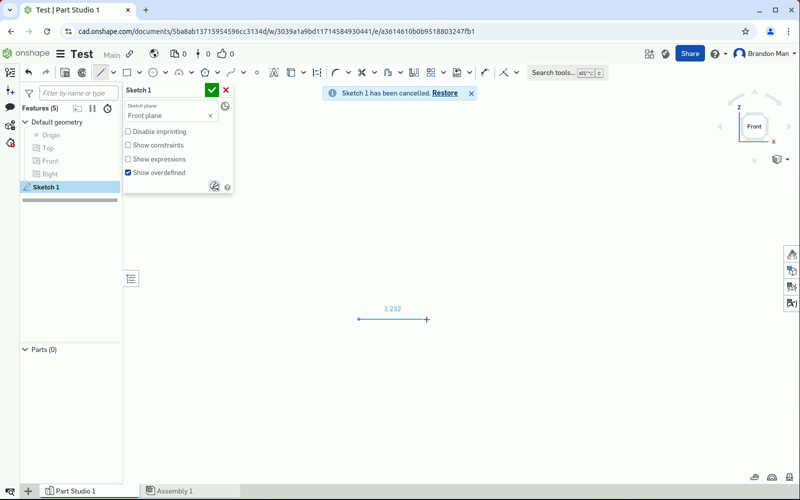
scroll(-6)
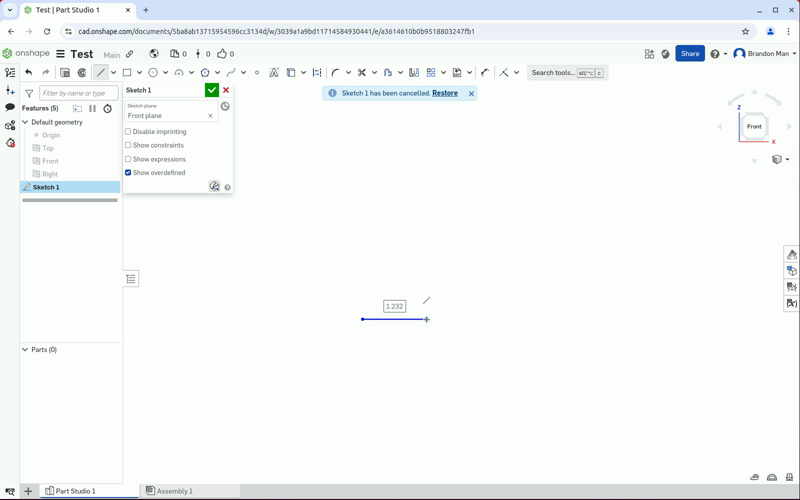
scroll(-6)
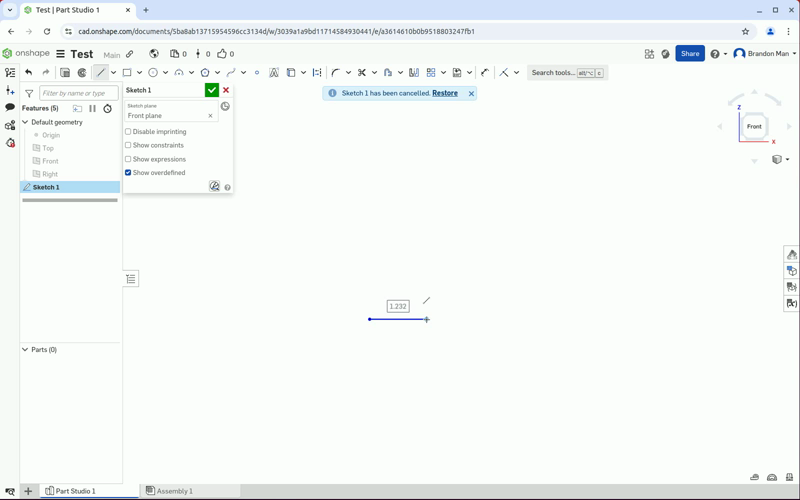
scroll(-6)
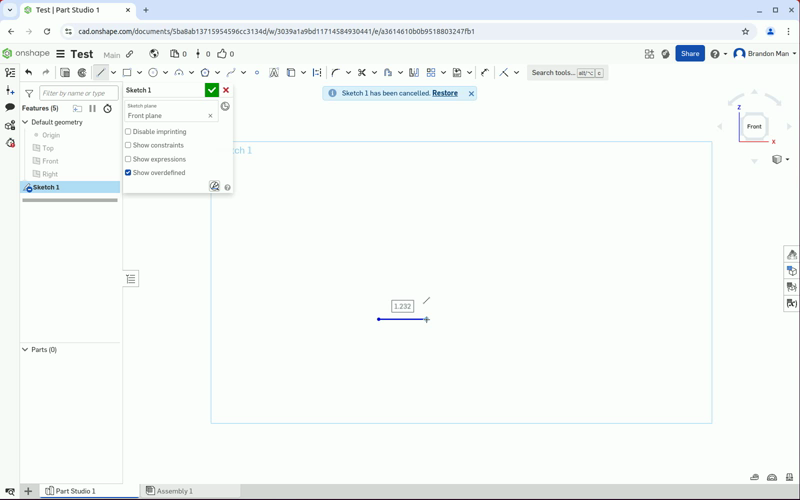
scroll(-6)
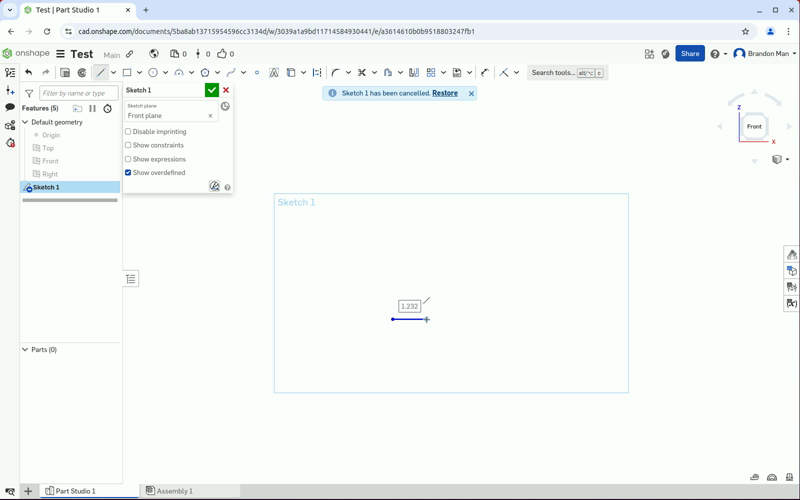
scroll(-6)
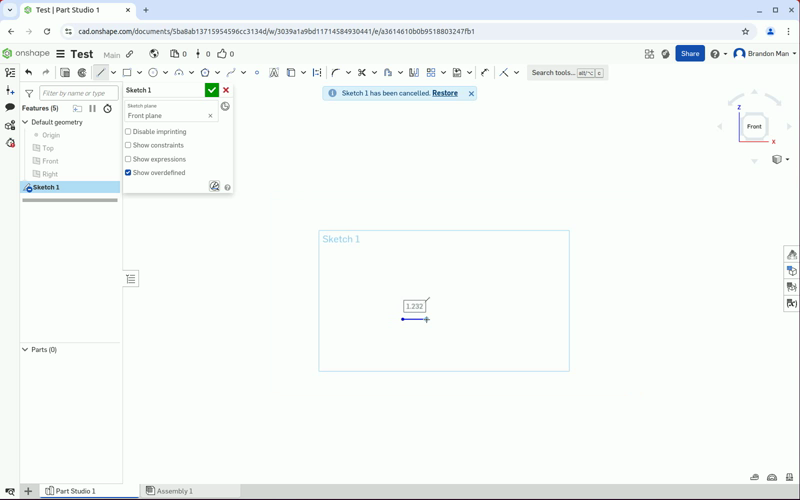
scroll(-6)
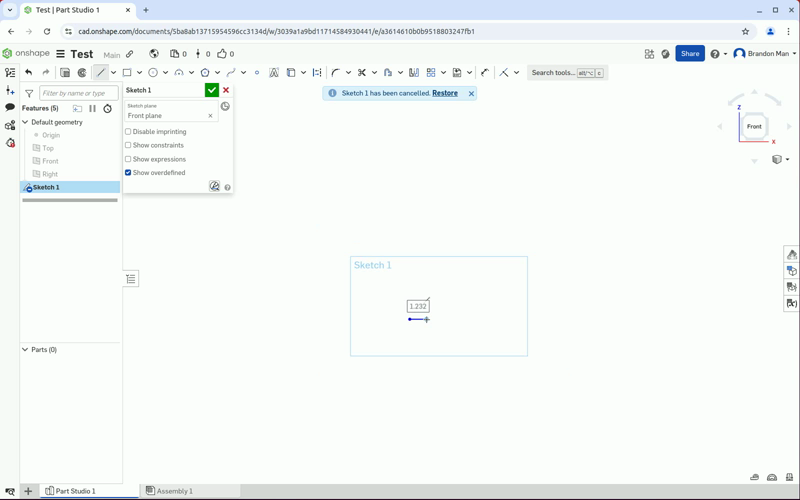
scroll(-6)
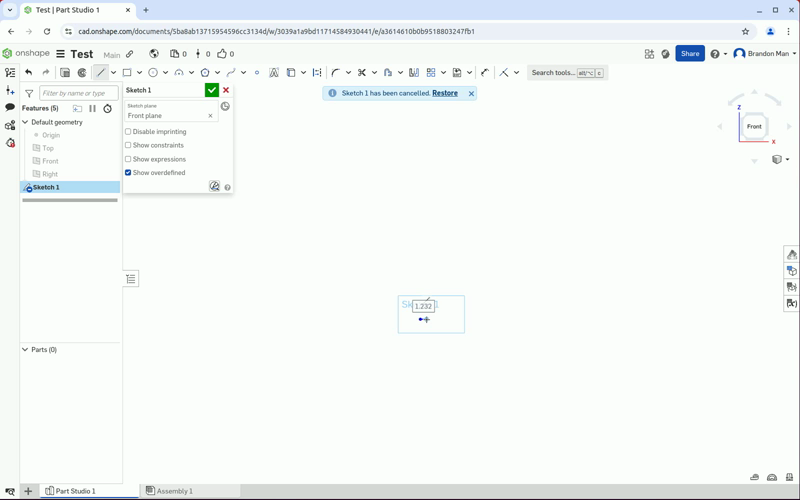
key_up(shift)
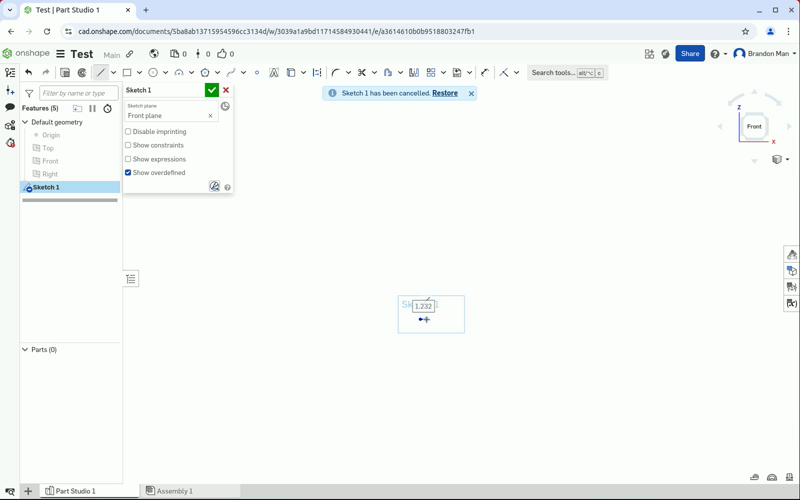
key_down(shift)
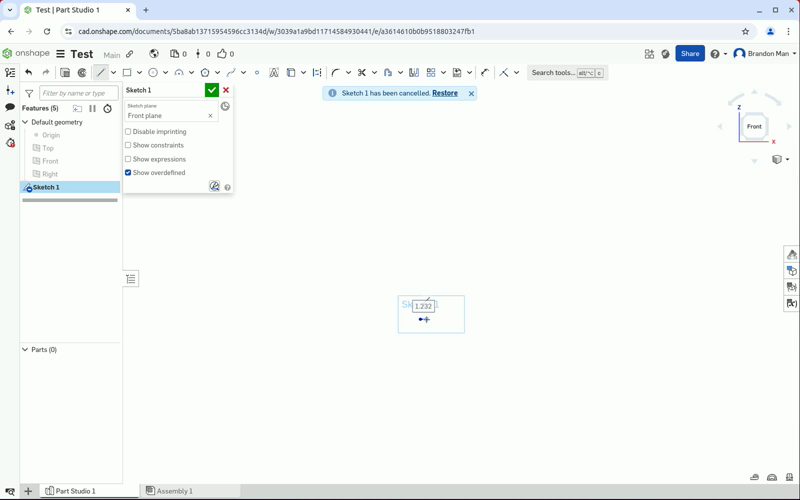
mouse_move(426, 177)
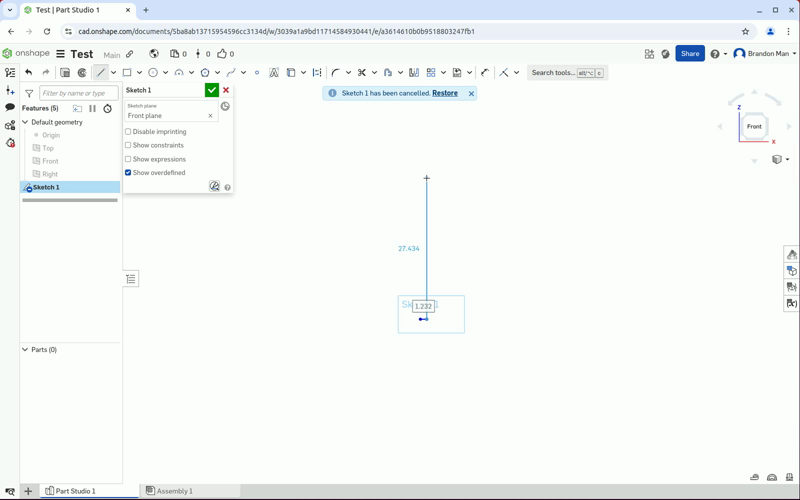
click(426, 177)
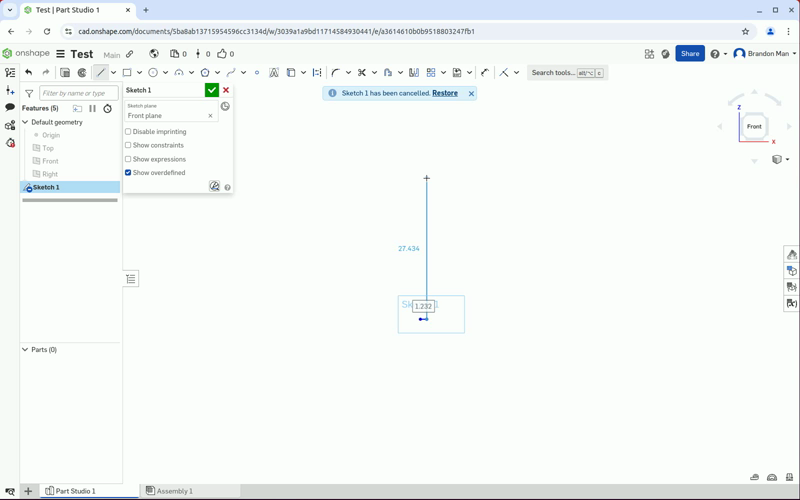
key_up(shift)
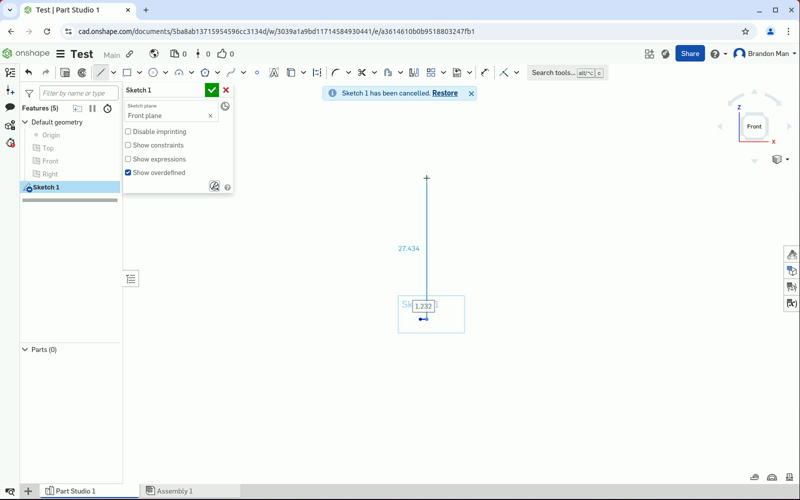
key_down(shift)
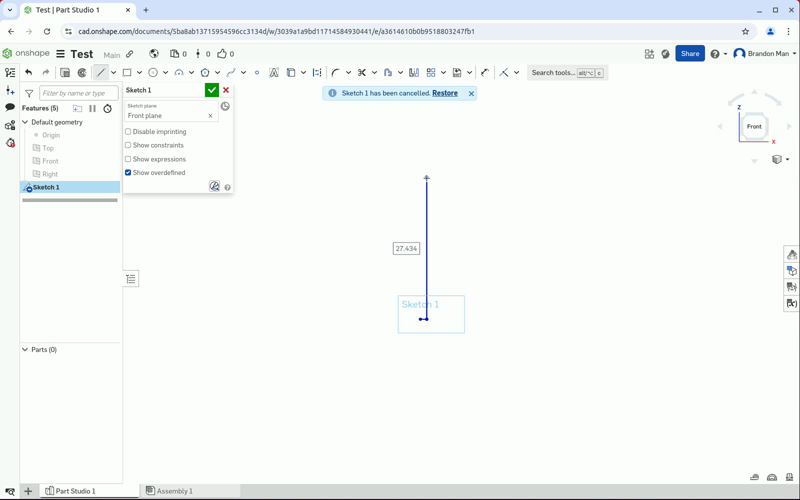
mouse_move(456, 177)
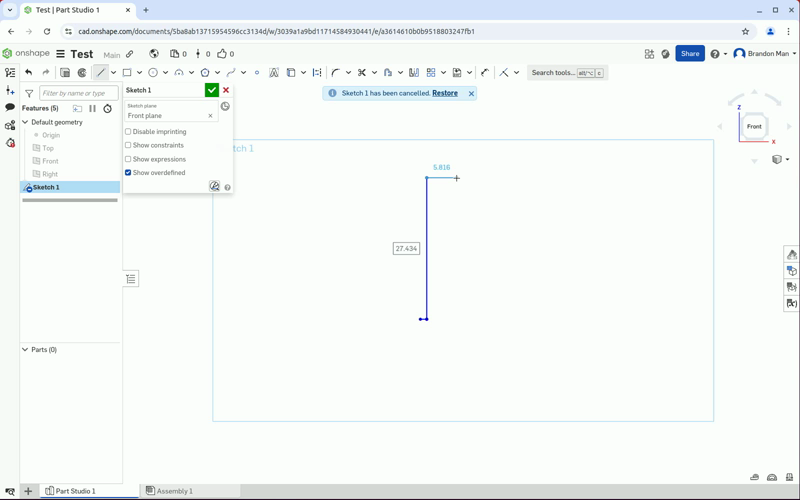
mouse_move(420, 177)
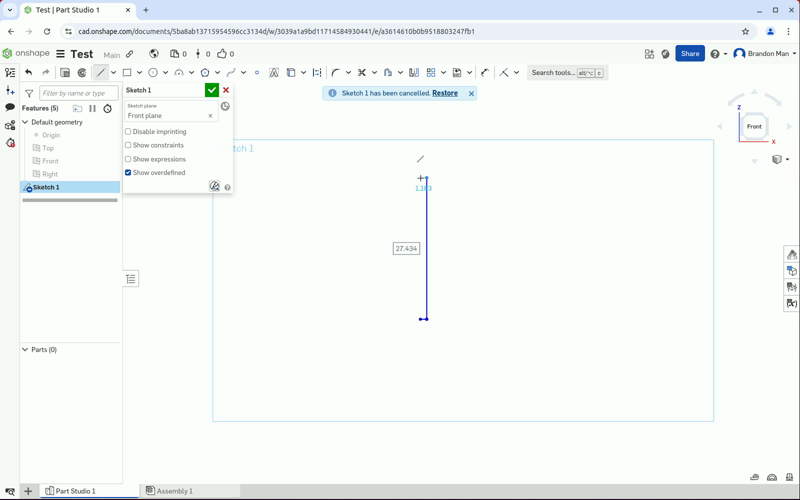
scroll(6)
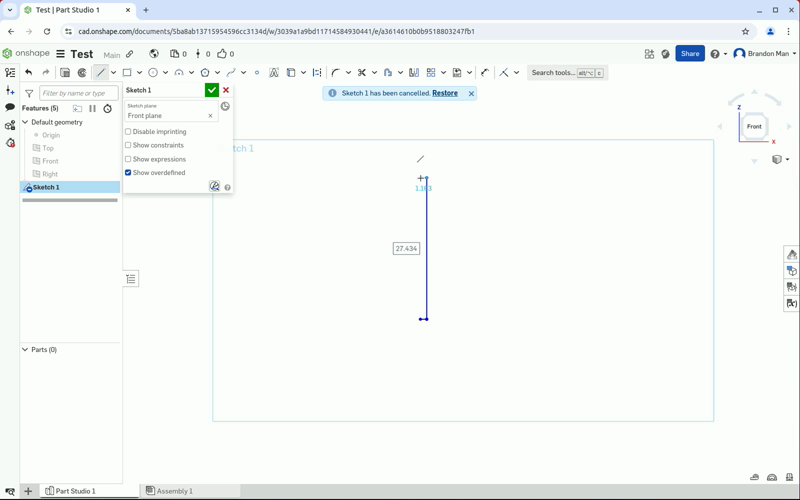
scroll(6)
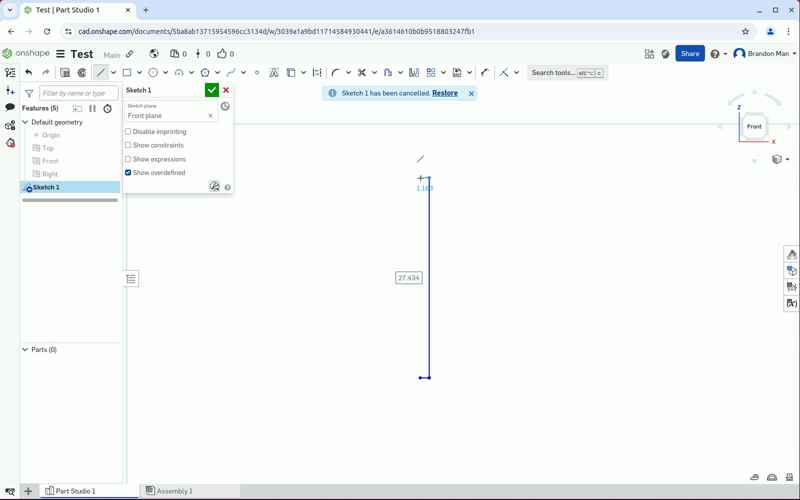
scroll(6)
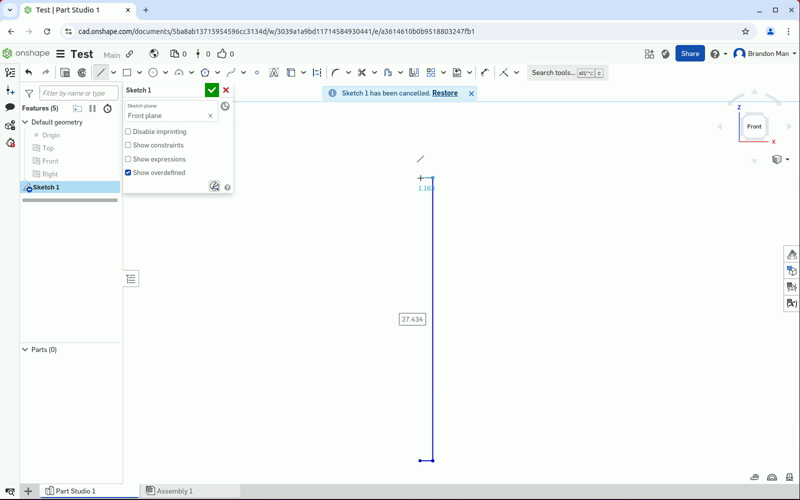
scroll(6)
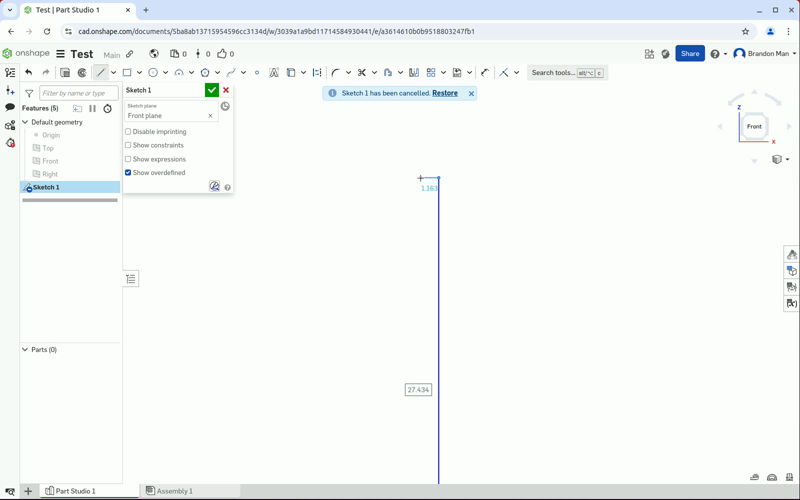
scroll(6)
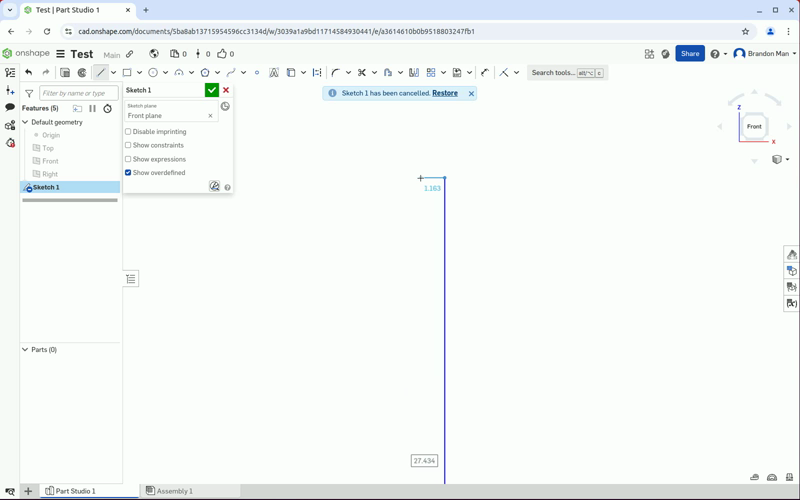
scroll(6)
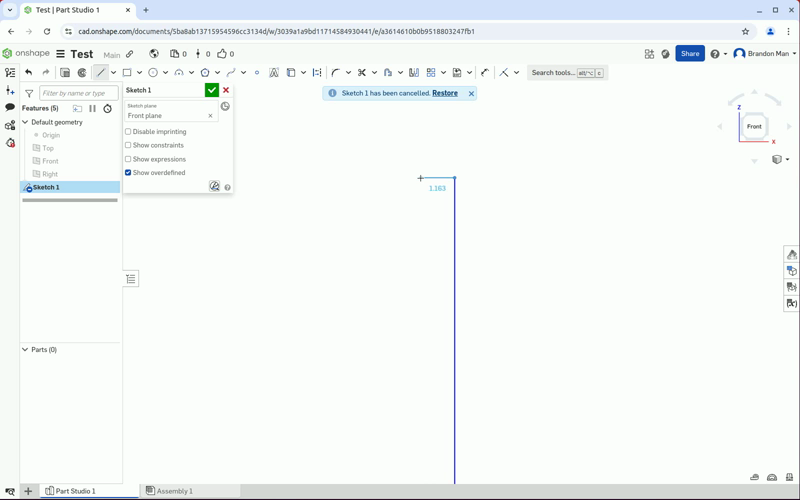
scroll(6)
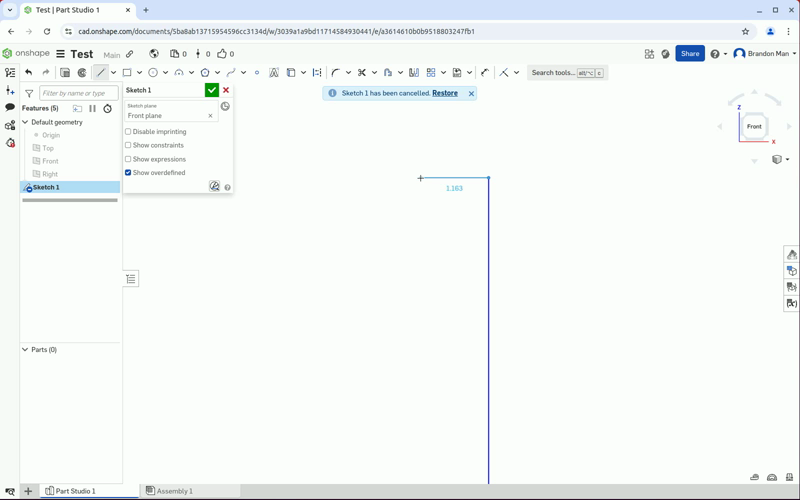
click(420, 177)
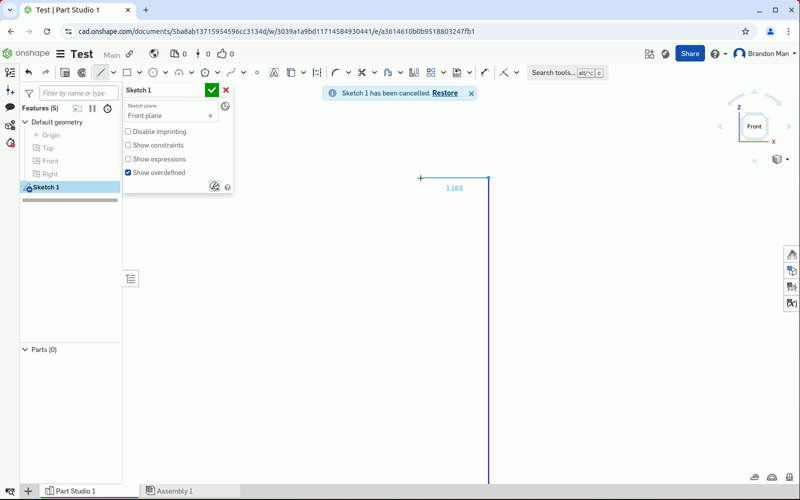
scroll(-6)
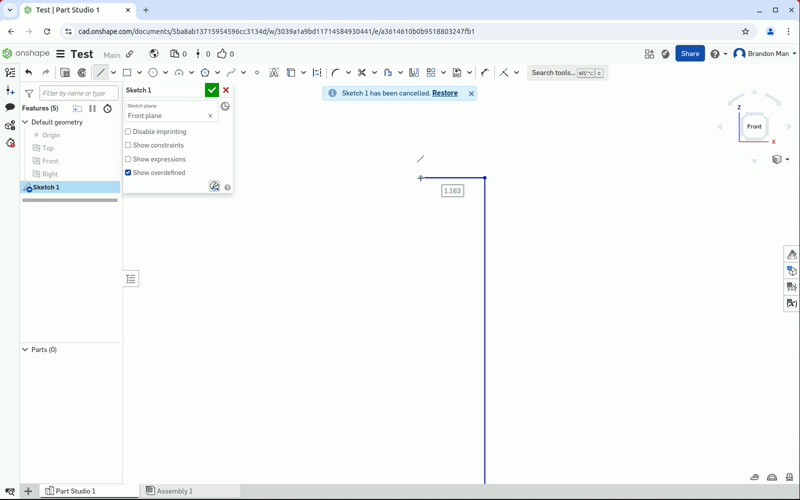
scroll(-6)
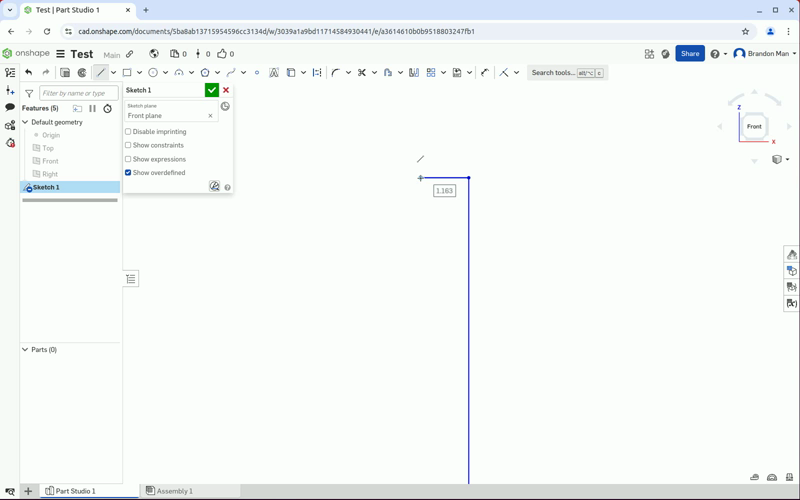
scroll(-6)
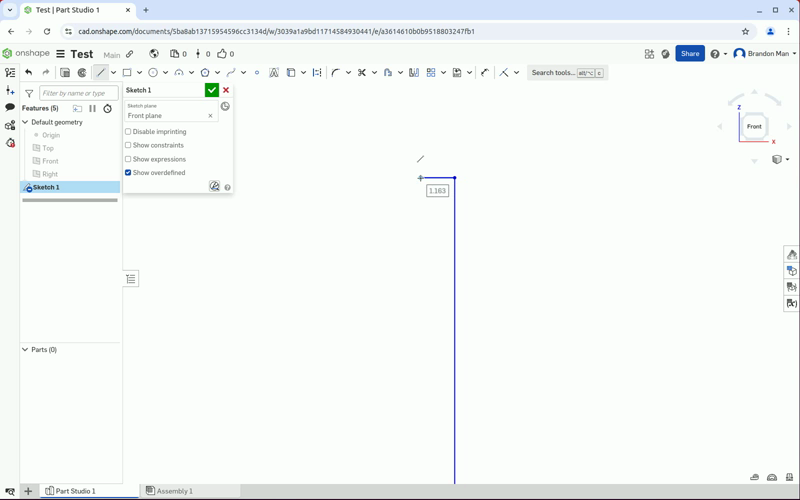
scroll(-6)
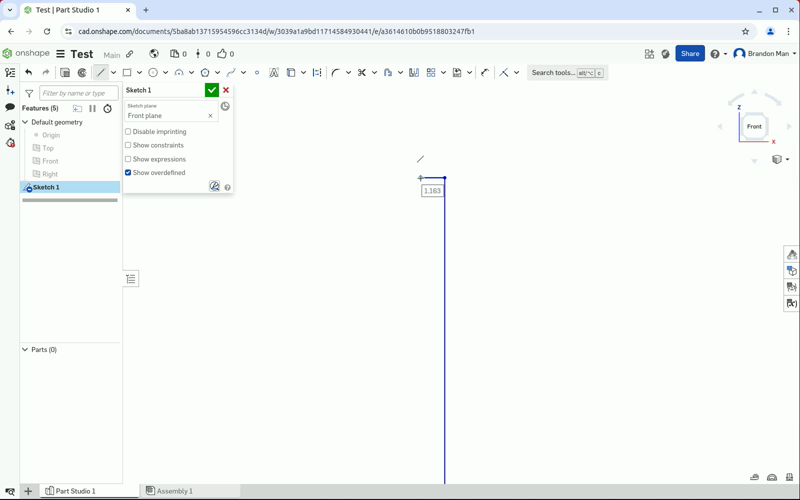
scroll(-6)
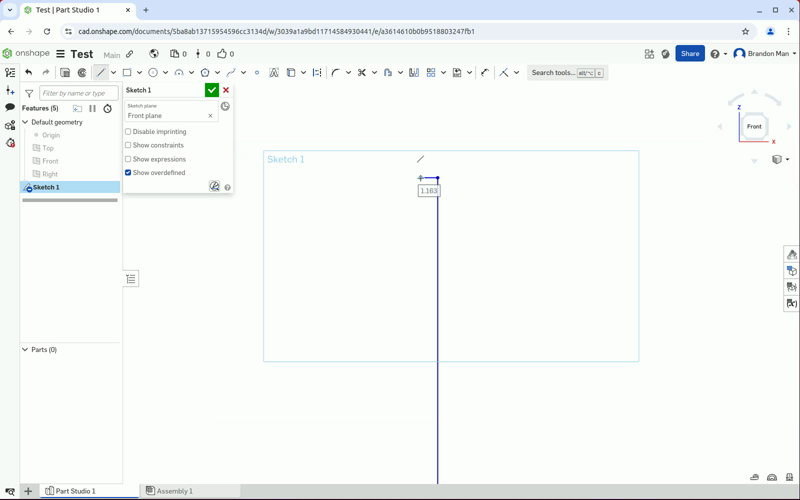
scroll(-6)
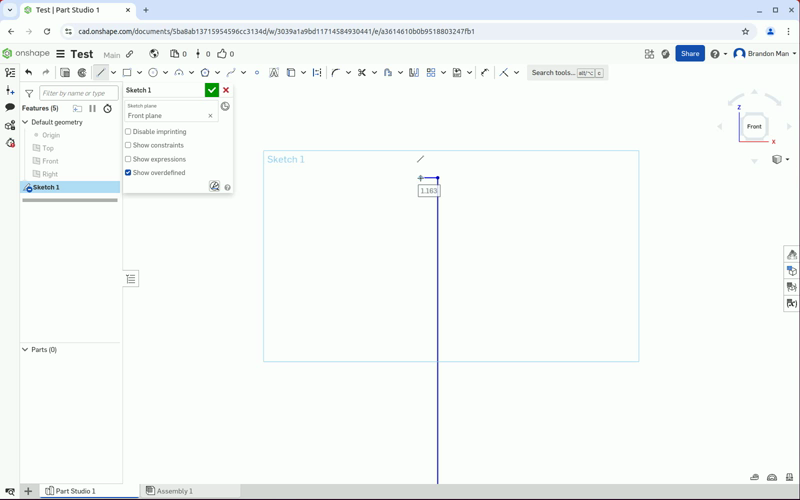
scroll(-6)
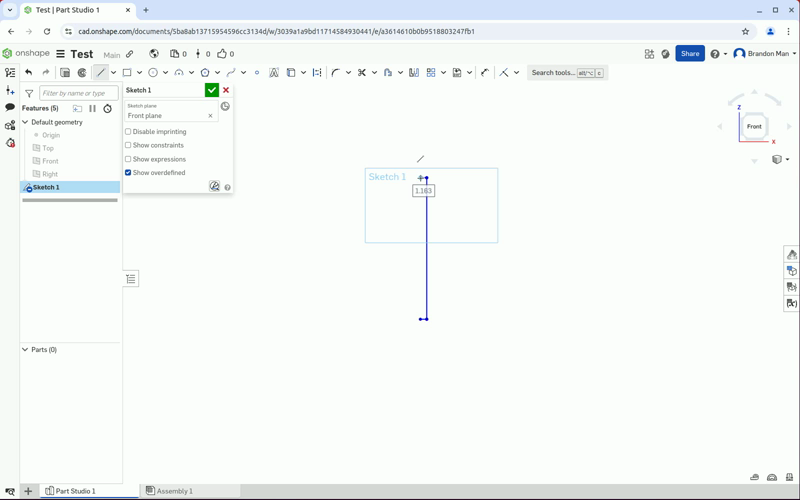
key_up(shift)
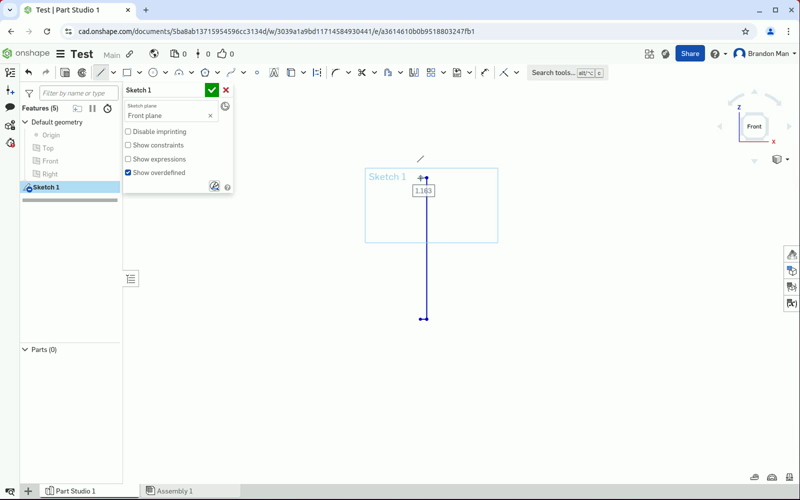
key_down(shift)
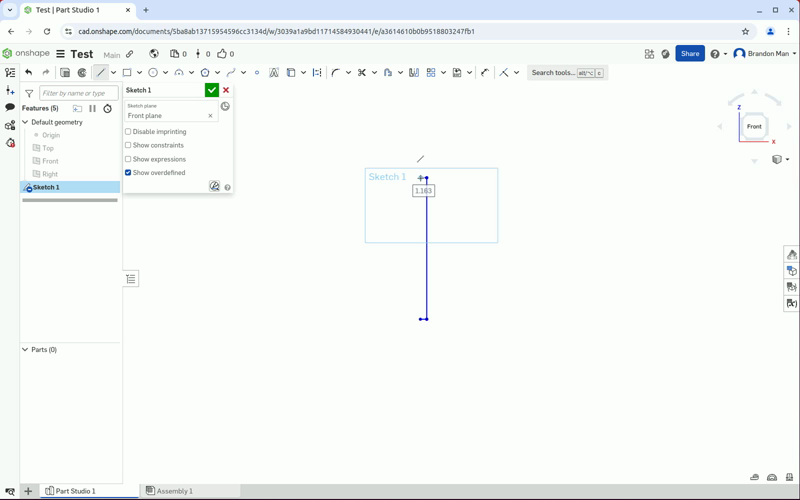
mouse_move(420, 319)
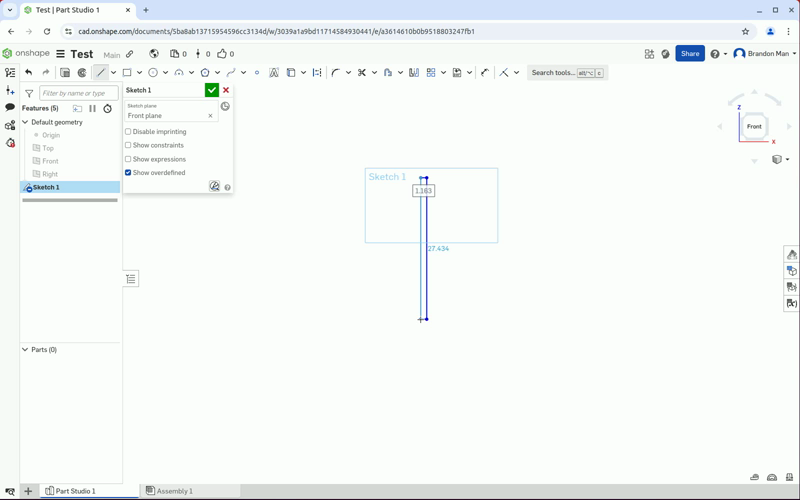
key_up(shift)
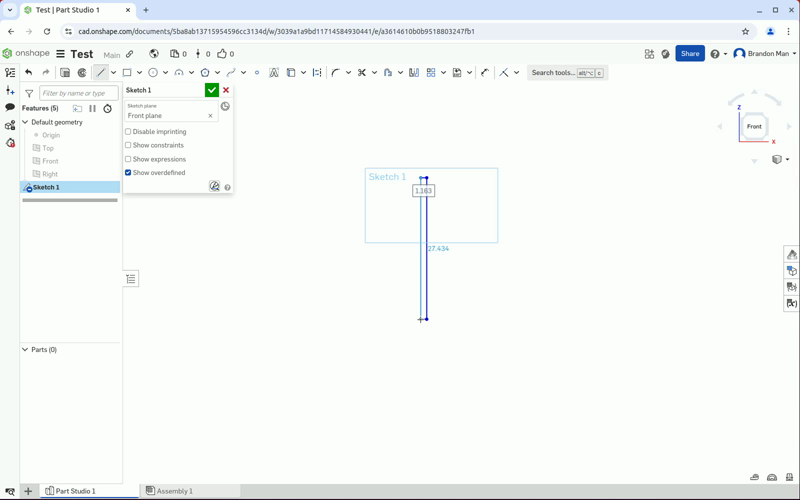
click(420, 319)
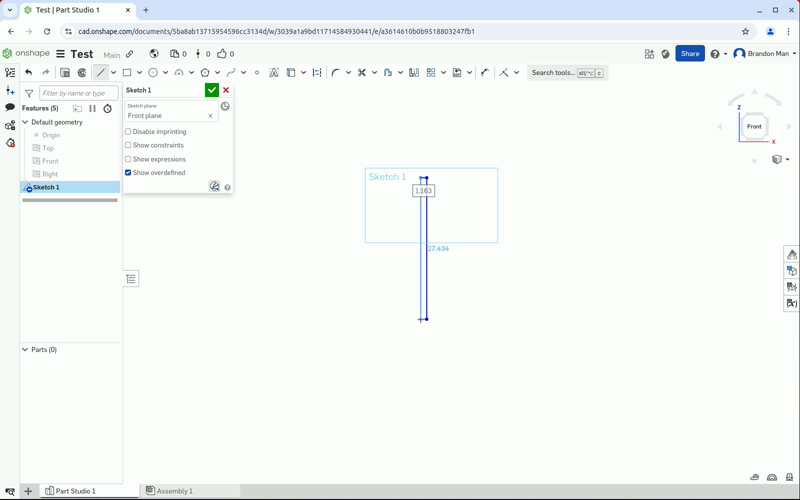
key(esc)
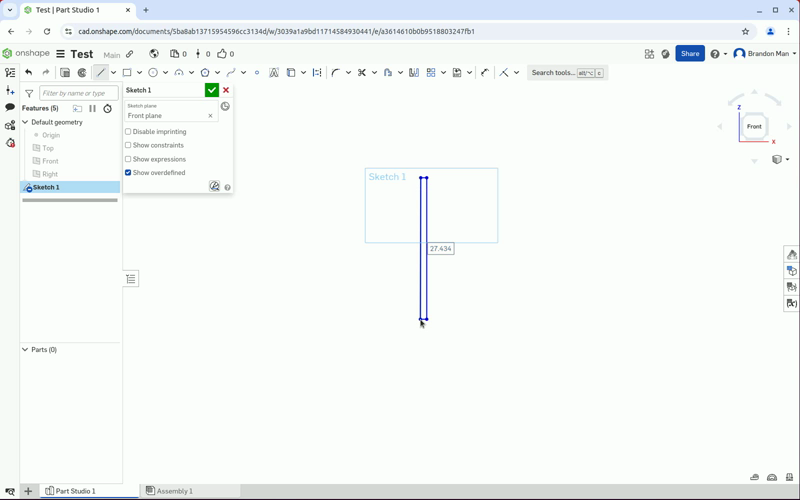
mouse_move(422, 205)
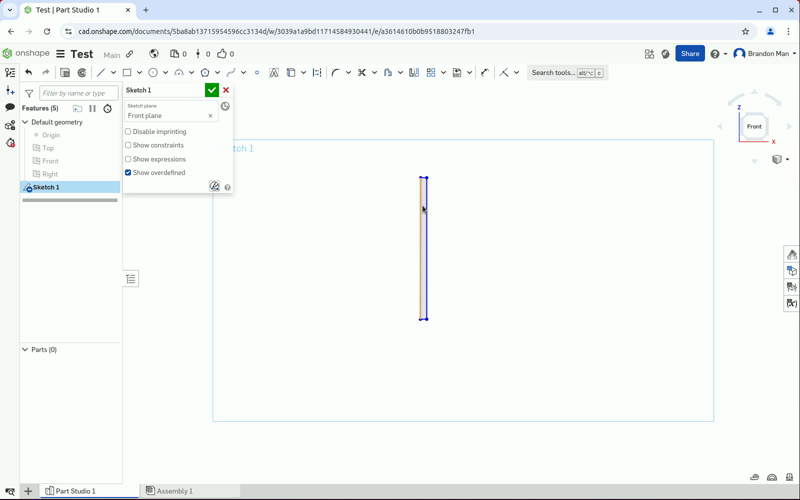
scroll(6)
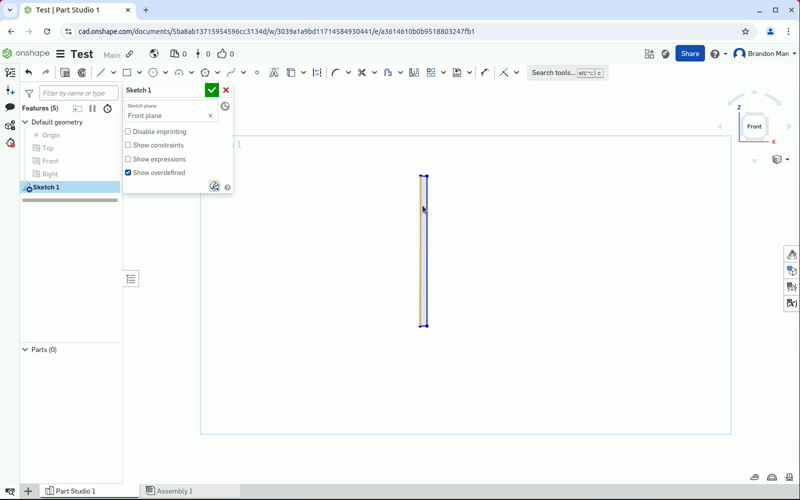
scroll(6)
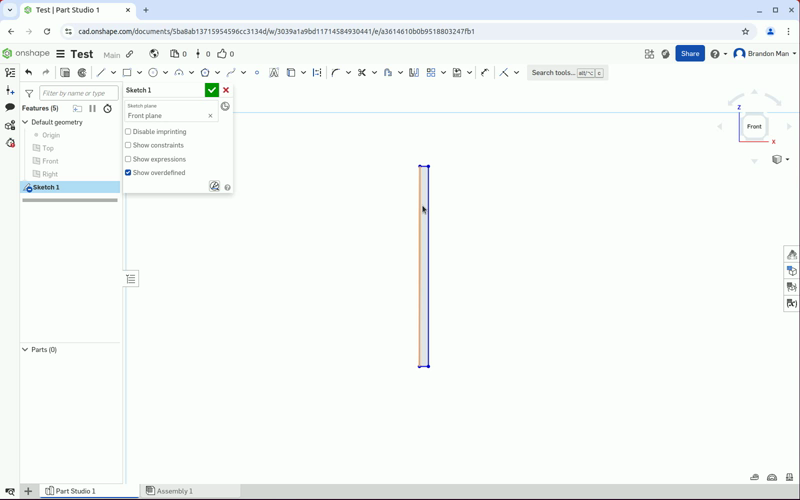
scroll(6)
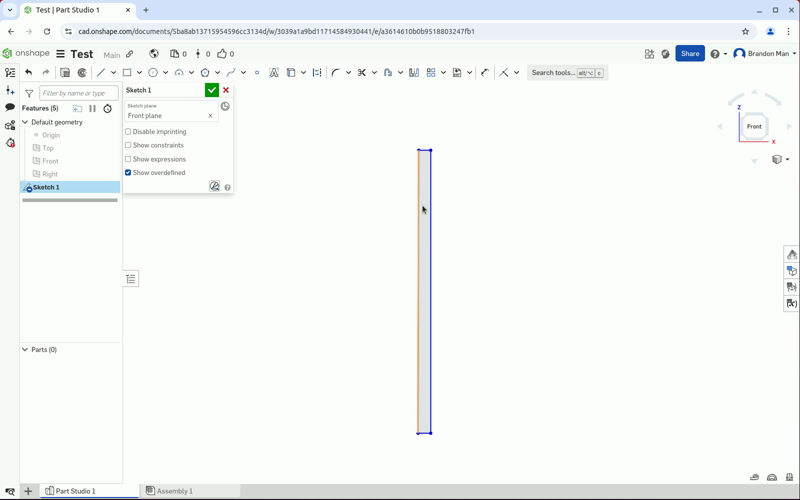
scroll(6)
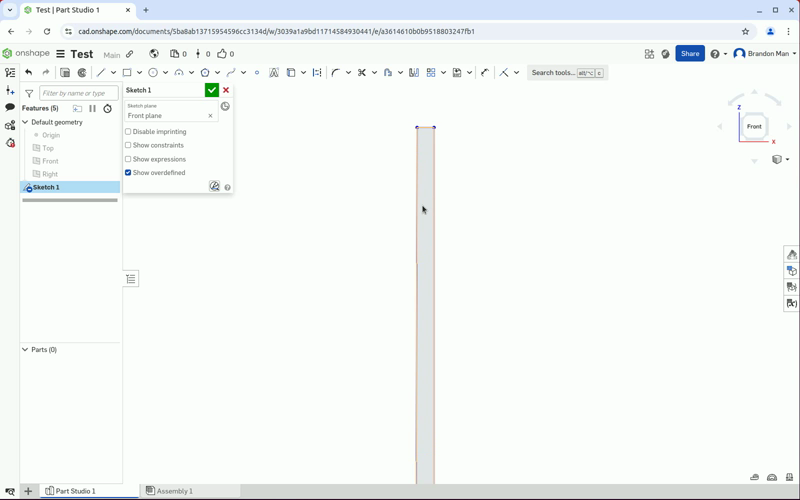
scroll(6)
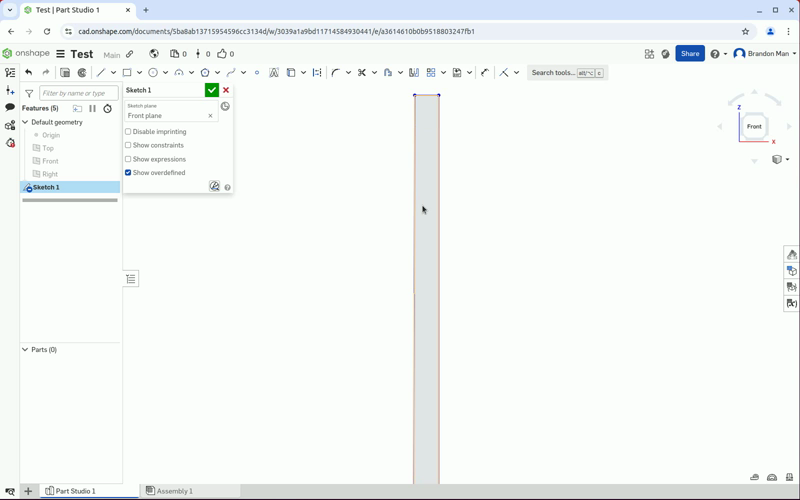
scroll(6)
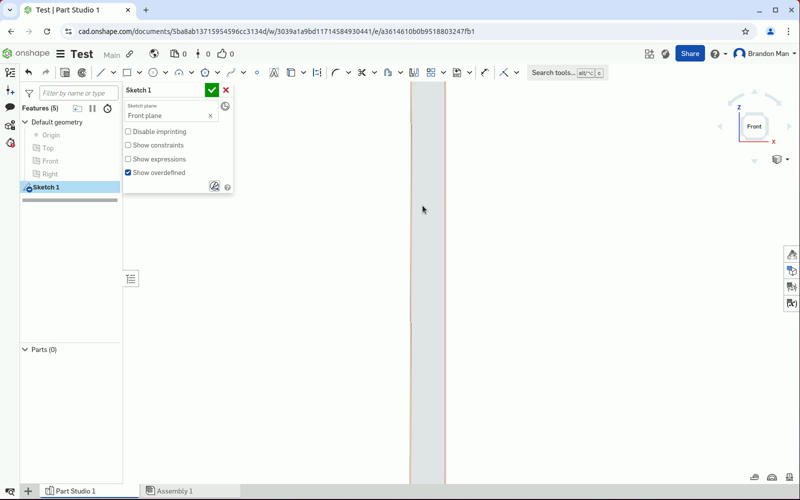
scroll(6)
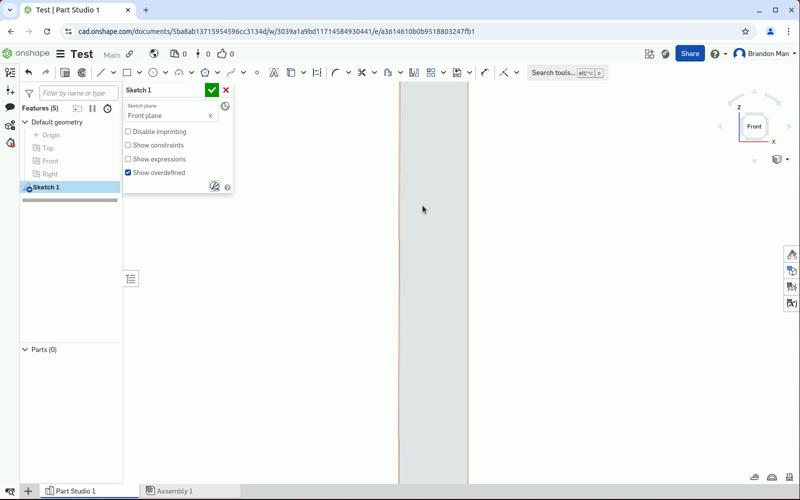
click(422, 205)
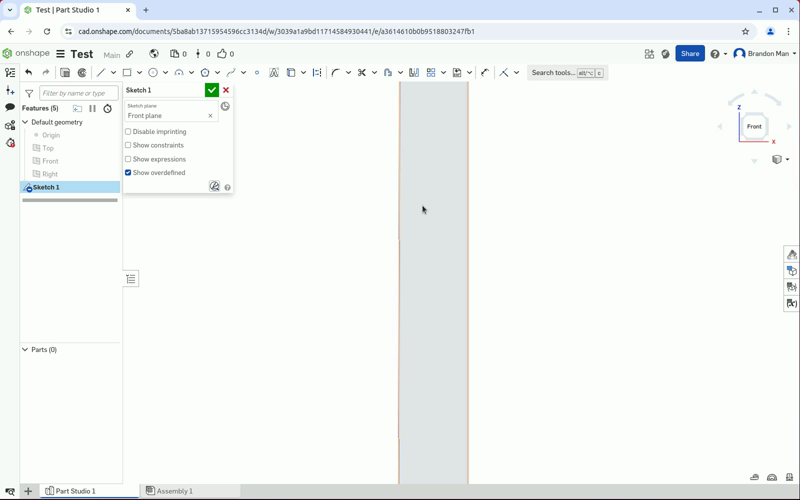
scroll(-6)
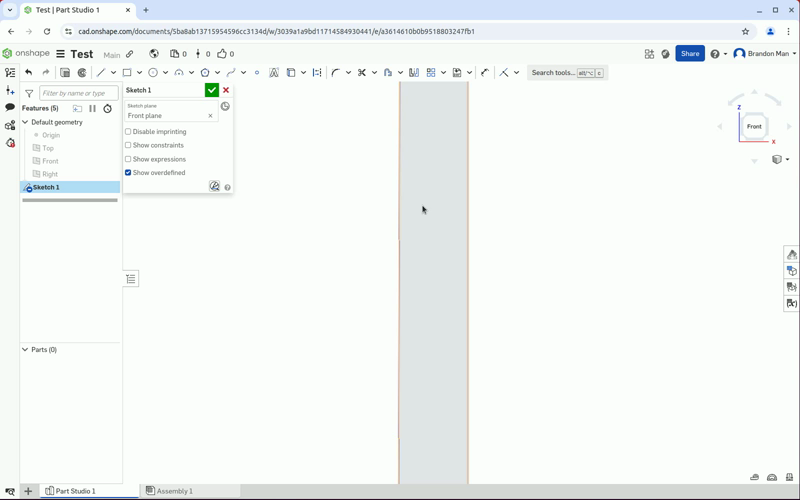
scroll(-6)
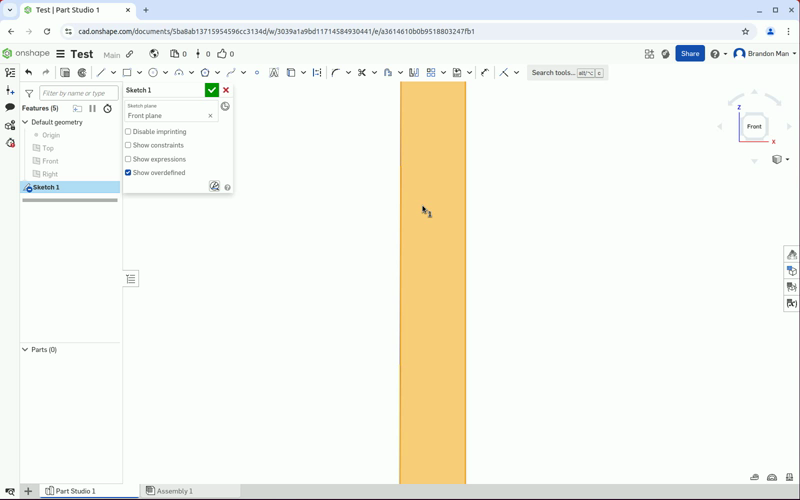
scroll(-6)
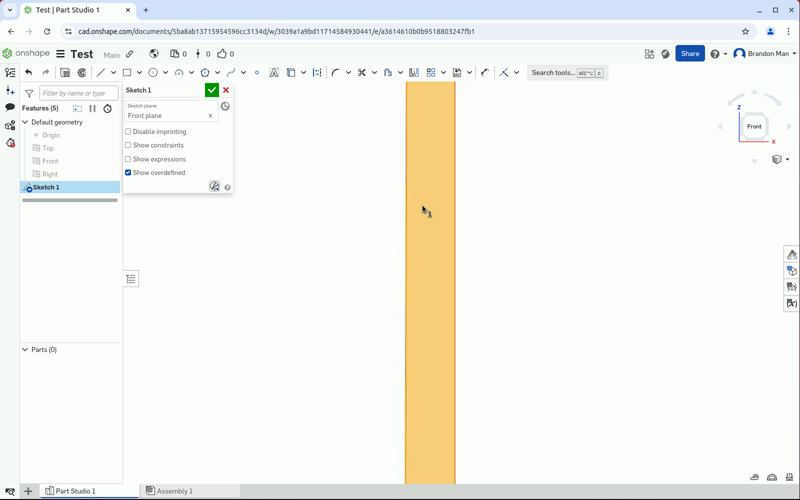
scroll(-6)
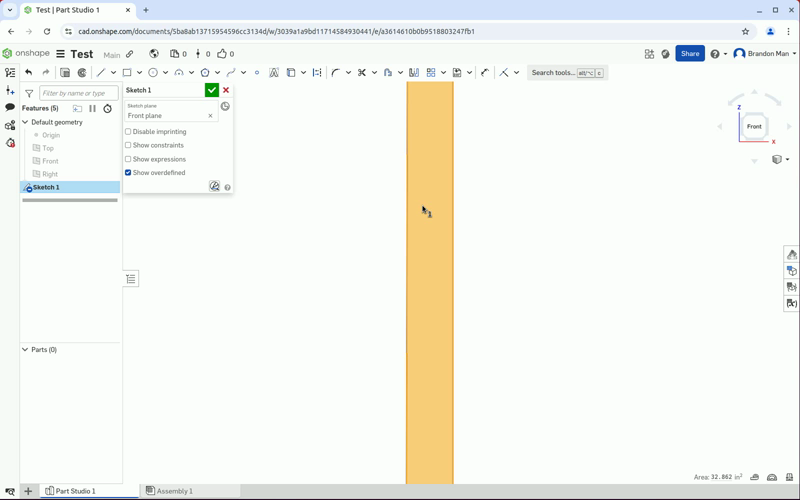
scroll(-6)
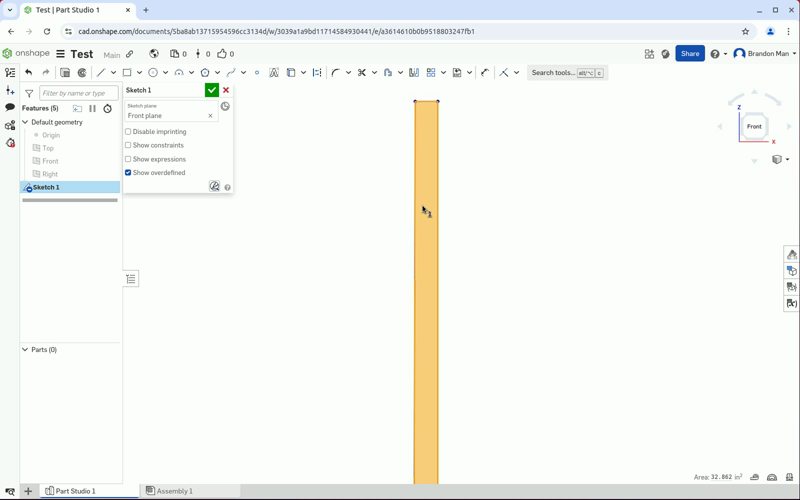
scroll(-6)
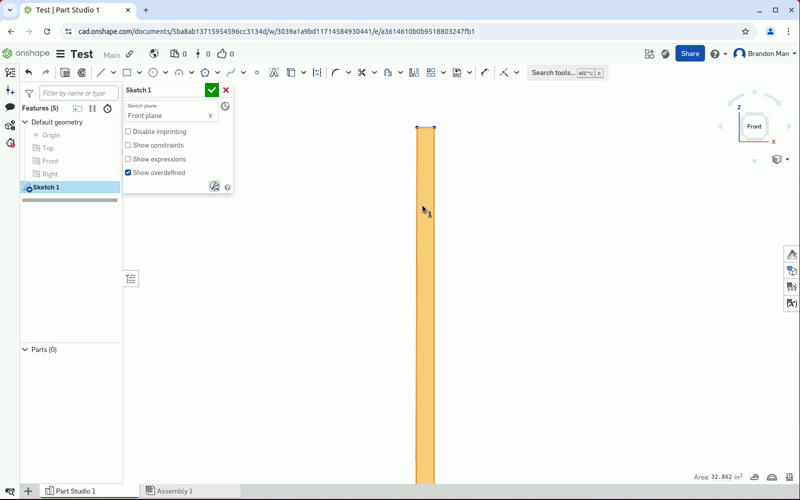
scroll(-6)
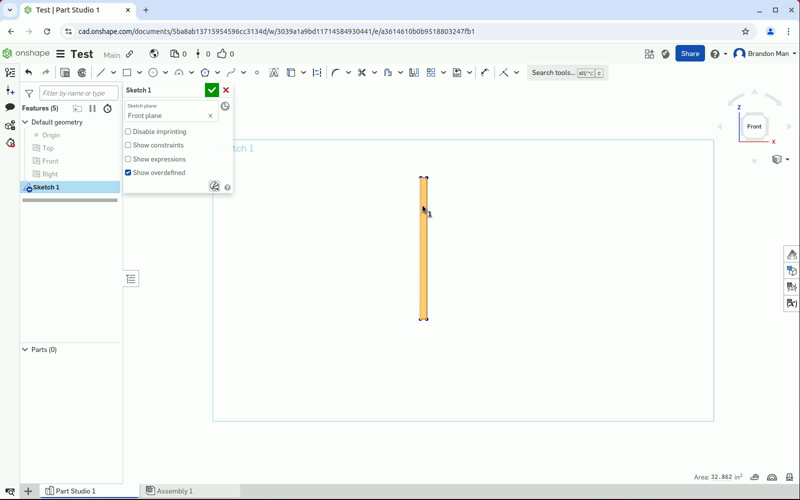
mouse_move(73, 352)
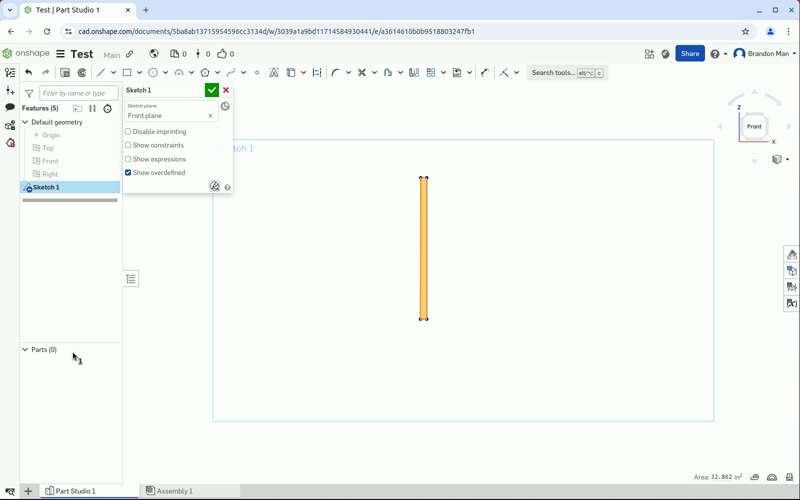
key(shift+y)
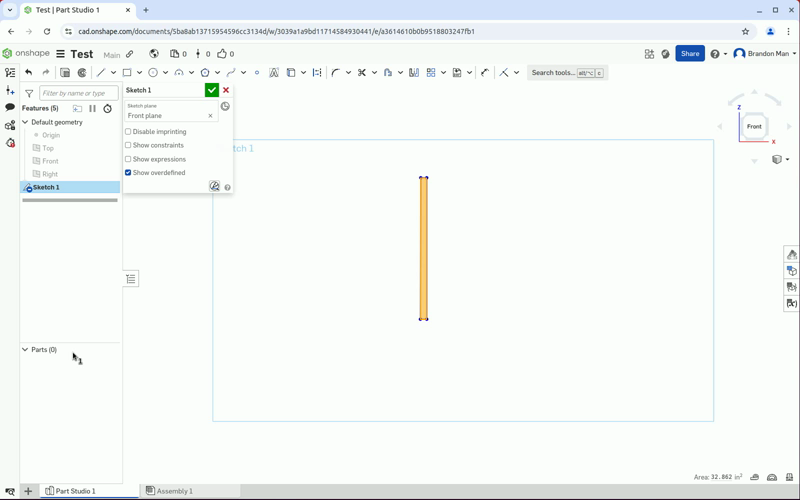
key(shift+e)
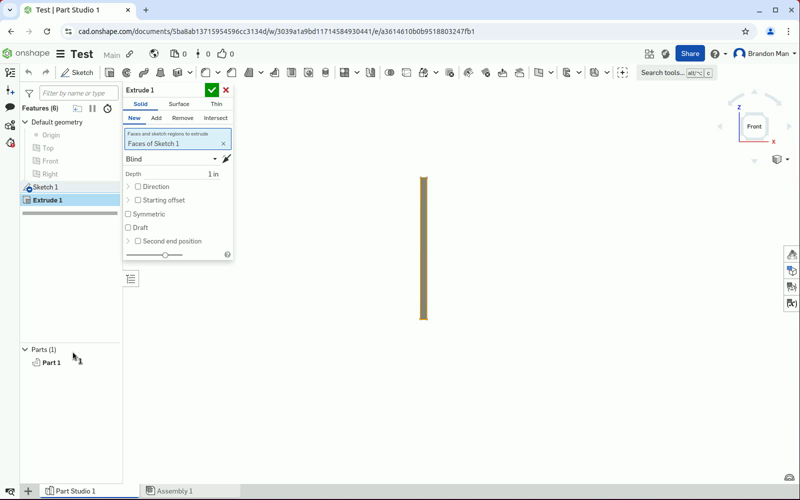
mouse_move(143, 106)
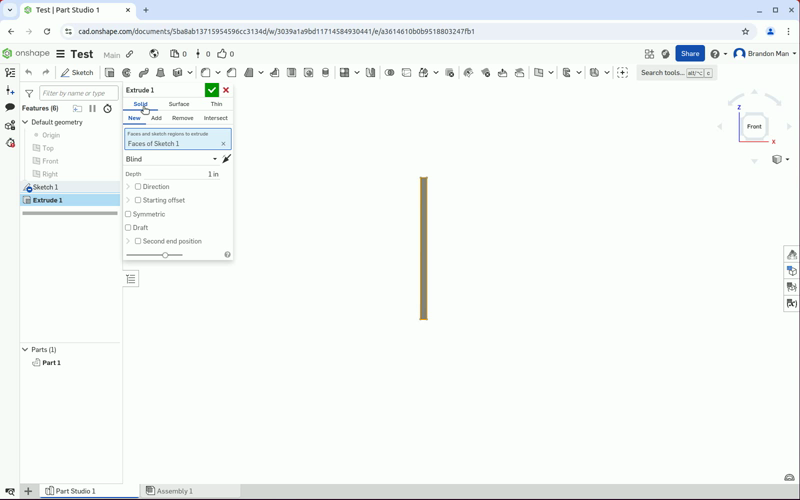
click(143, 106)
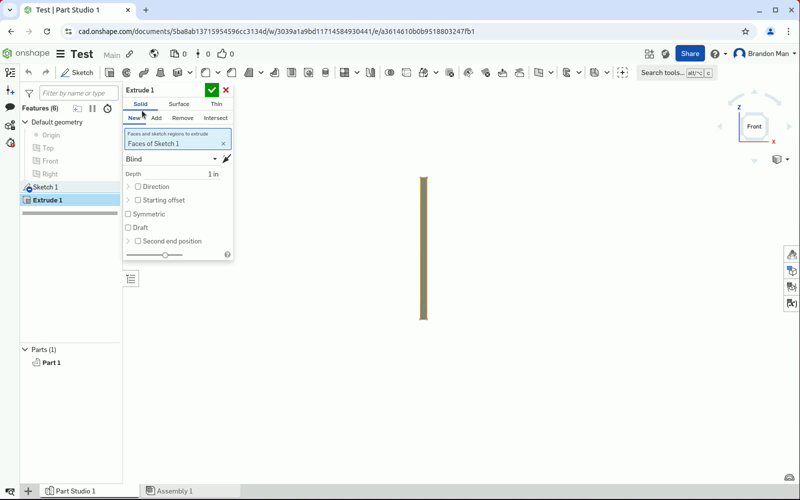
mouse_move(137, 120)
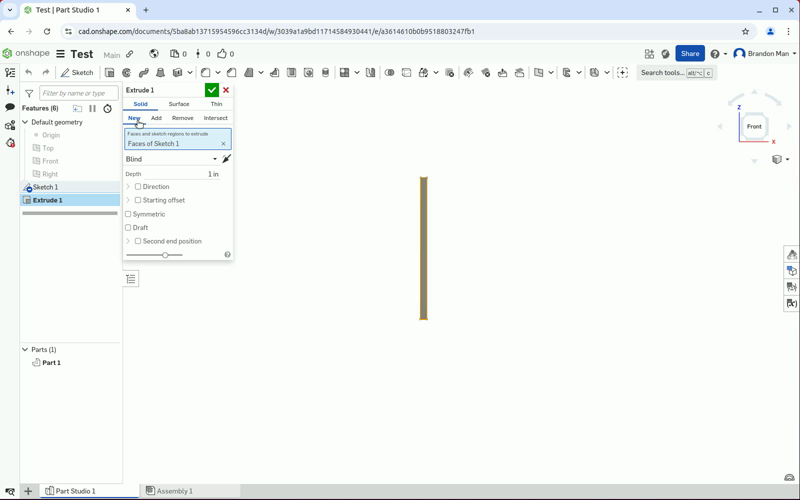
click(137, 120)
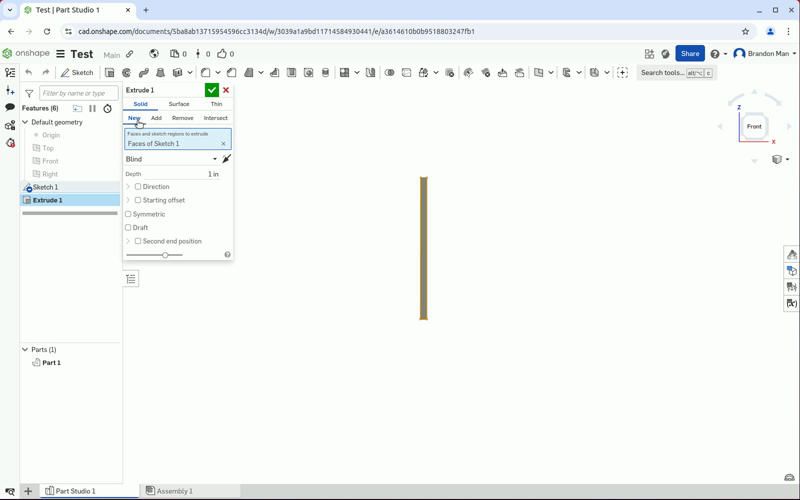
key(tab, 4)
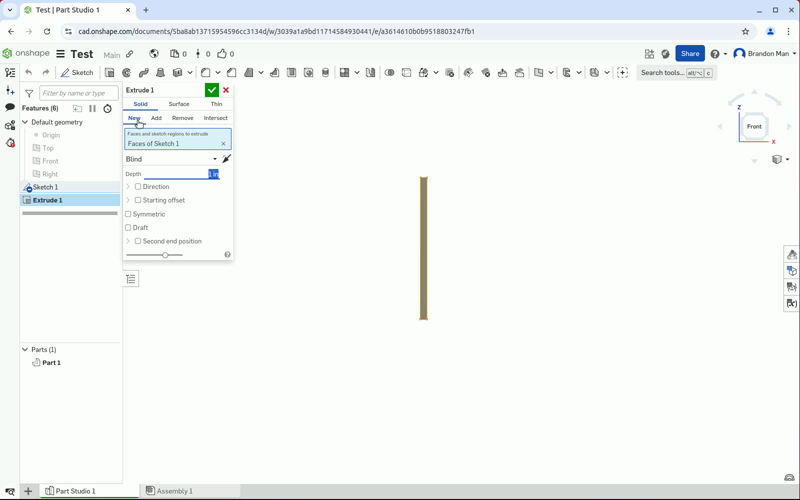
text(1.204)
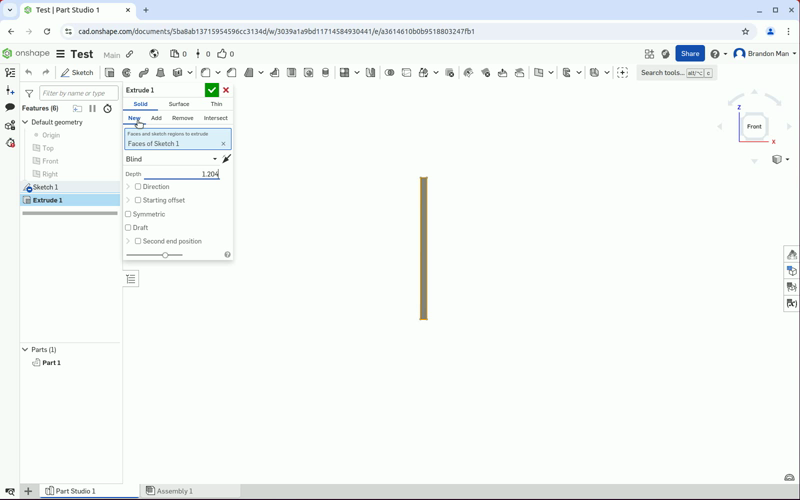
key(enter)
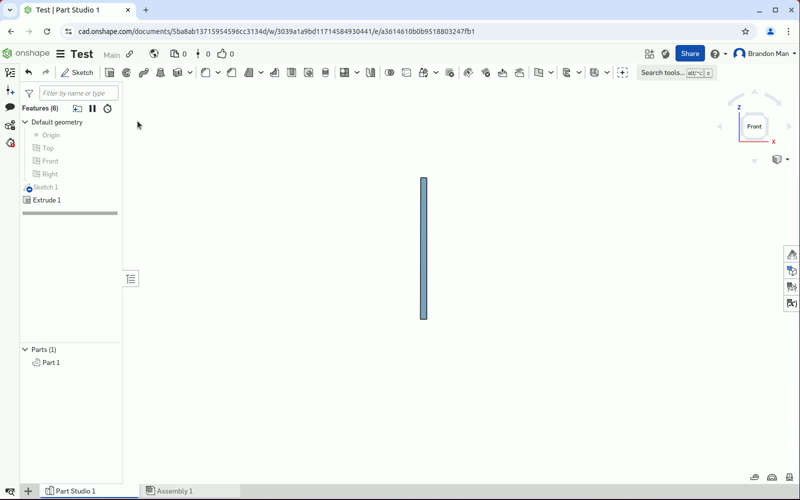
key(shift+h)
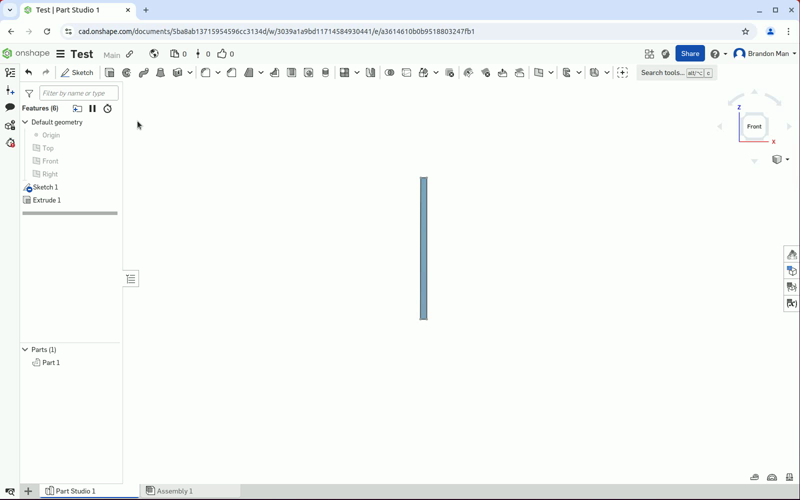
key(shift+h)
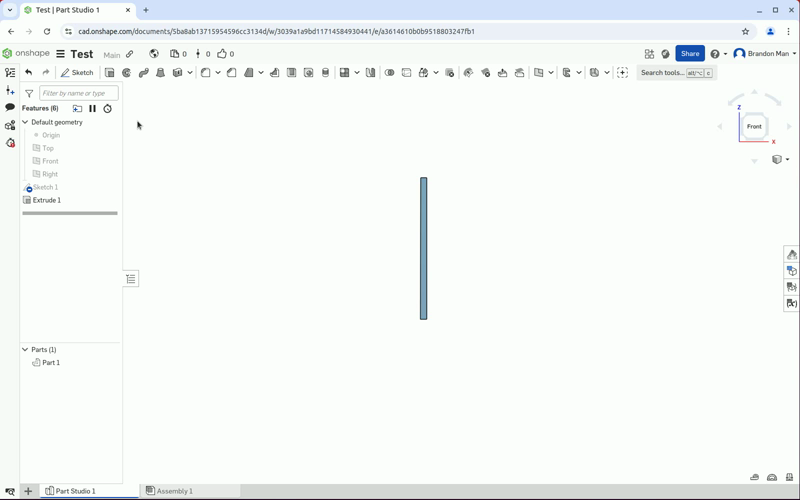
mouse_move(73, 189)
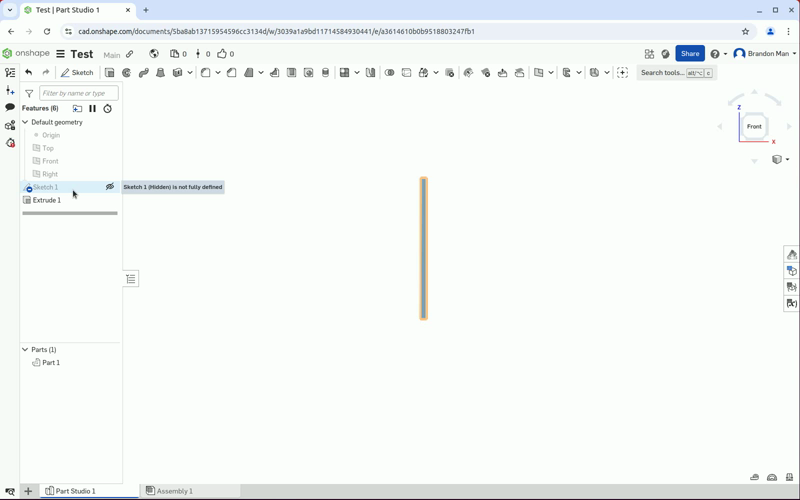
click(73, 189)
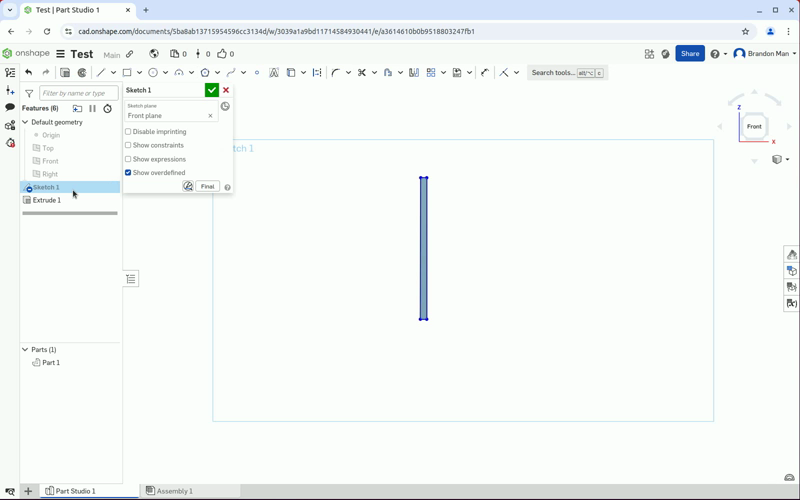
mouse_move(229, 92)
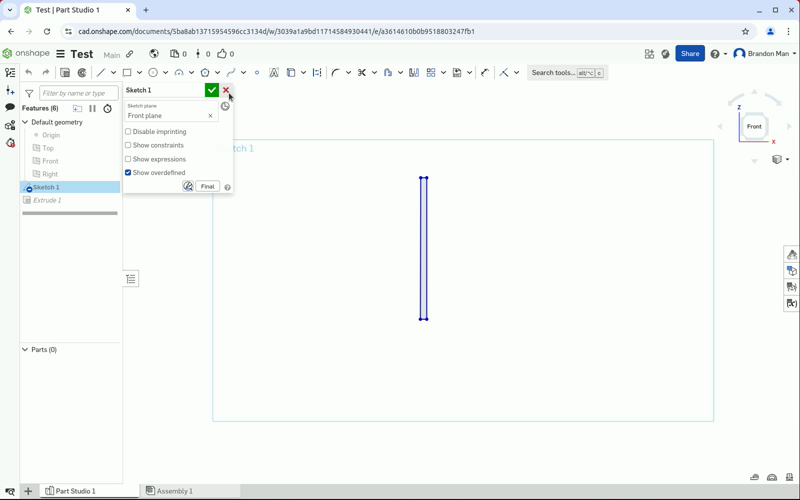
click(229, 92)
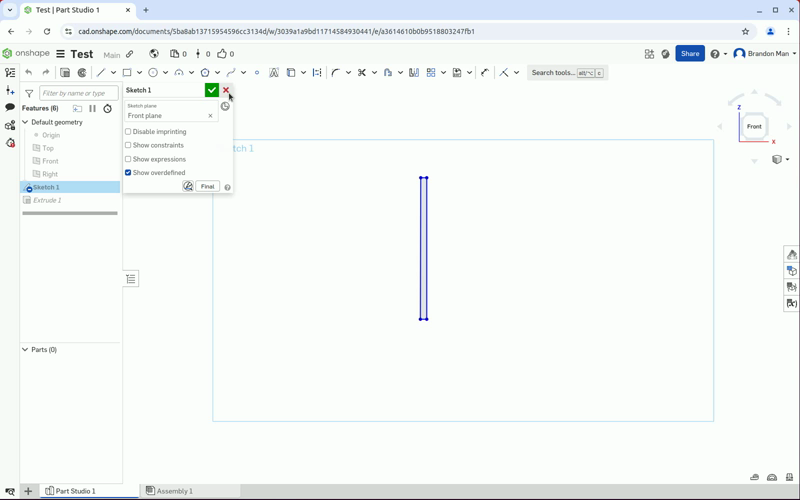
key(shift+s)
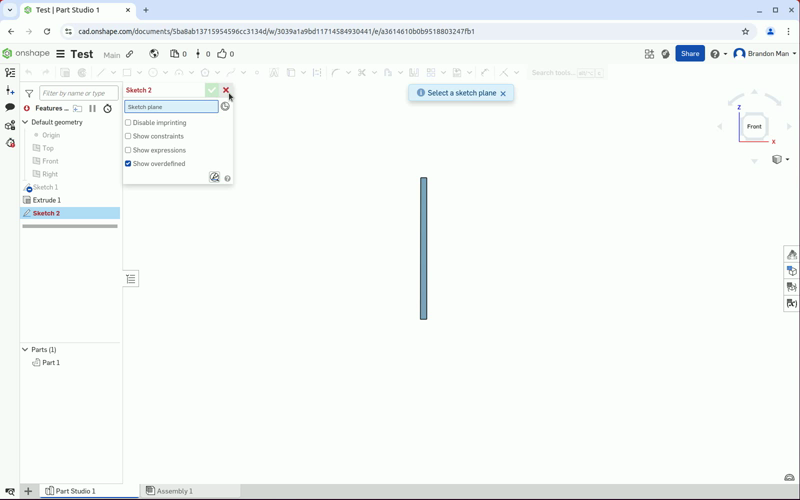
mouse_move(73, 163)
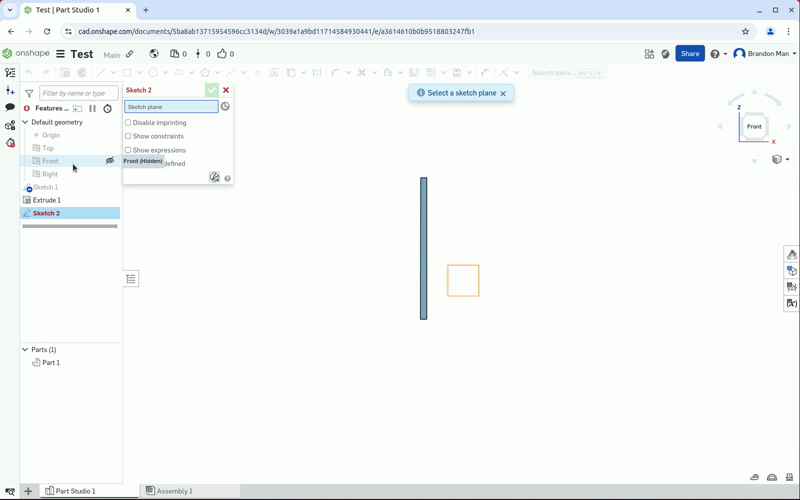
click(73, 163)
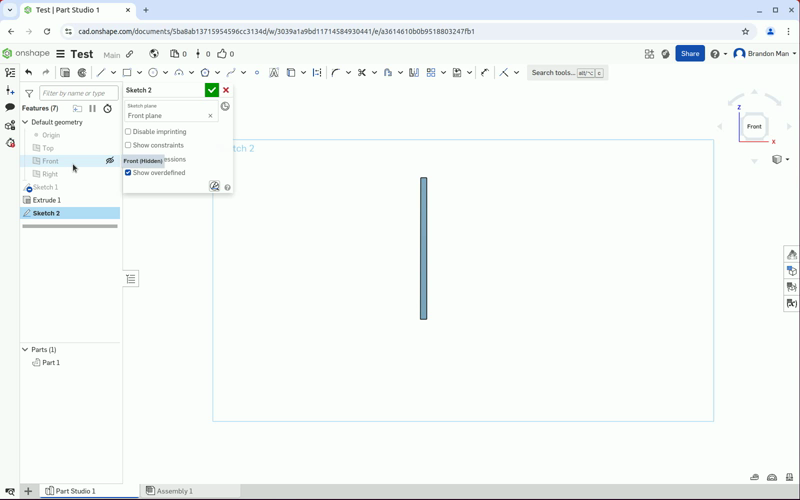
mouse_move(73, 352)
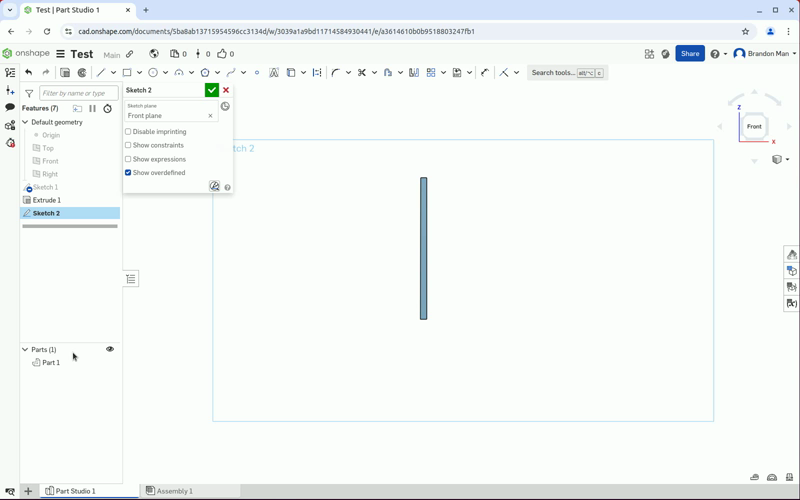
key(y)
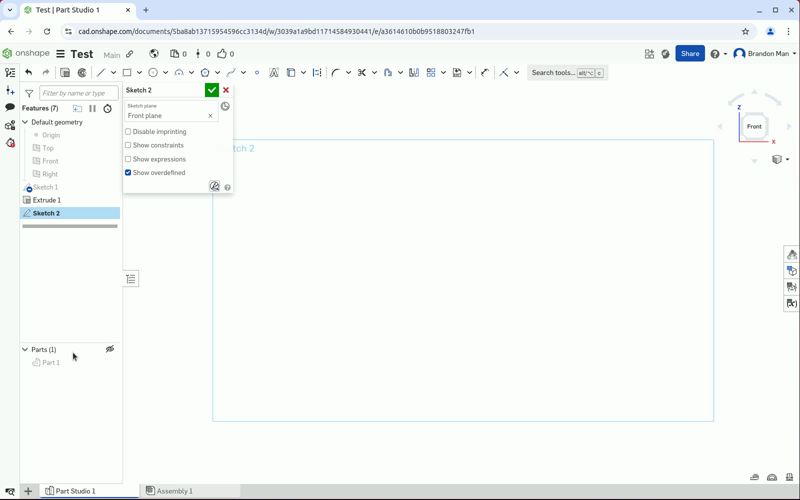
key(l)
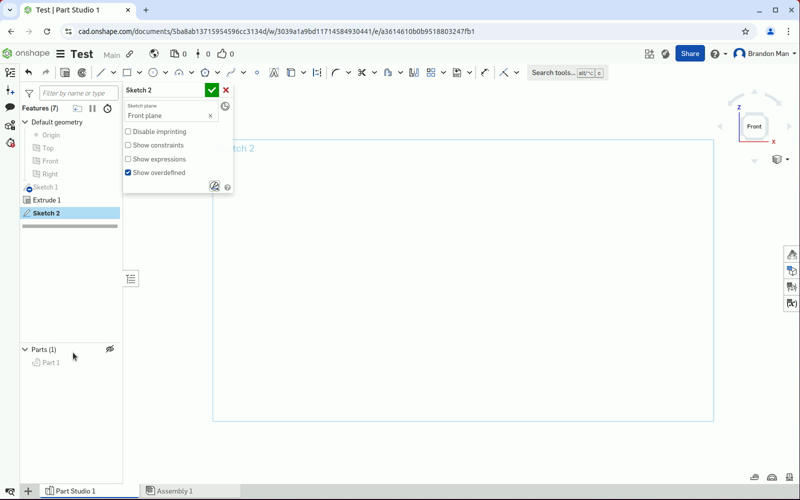
key_down(shift)
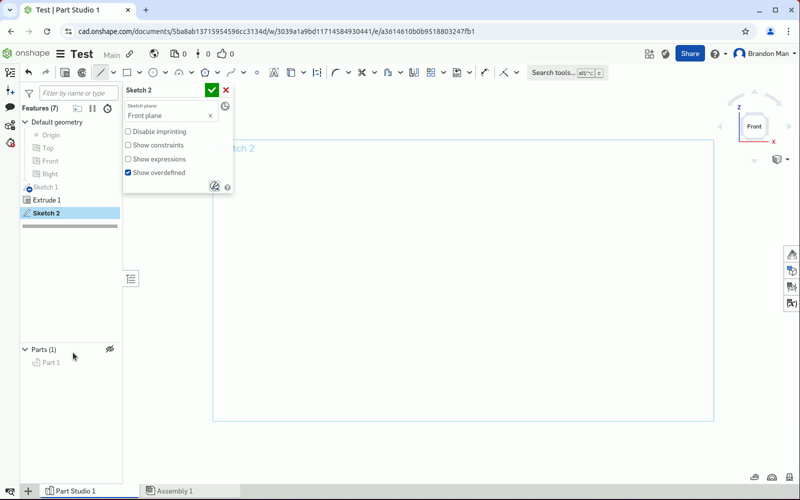
mouse_move(479, 319)
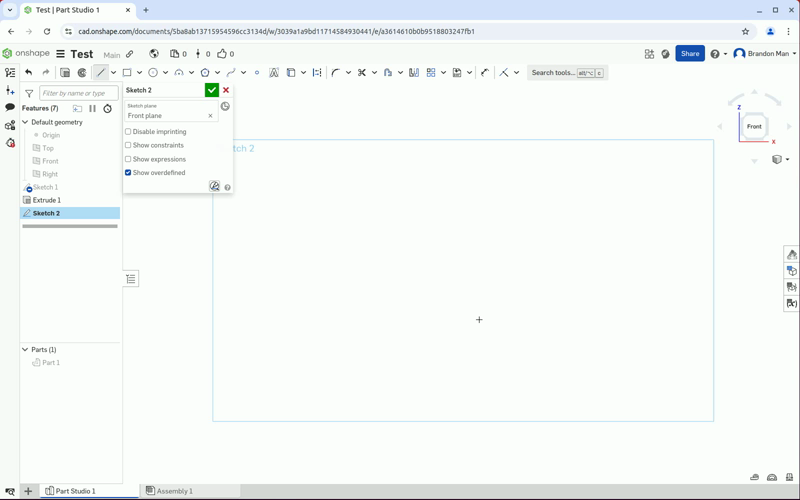
click(479, 319)
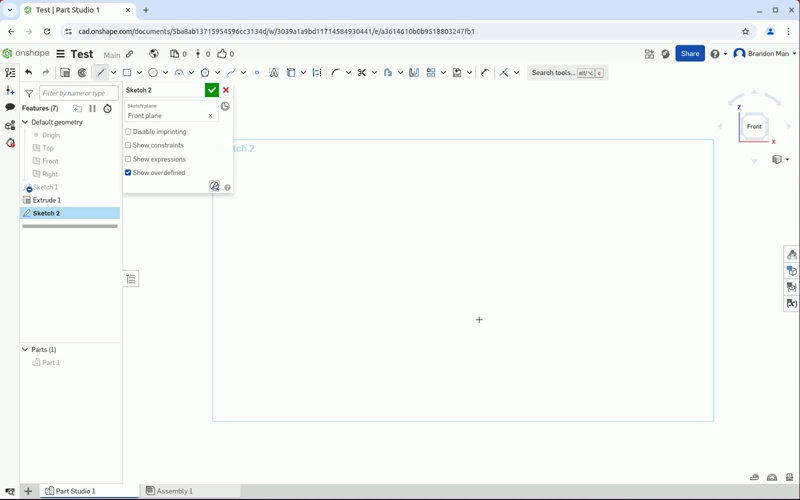
key_up(shift)
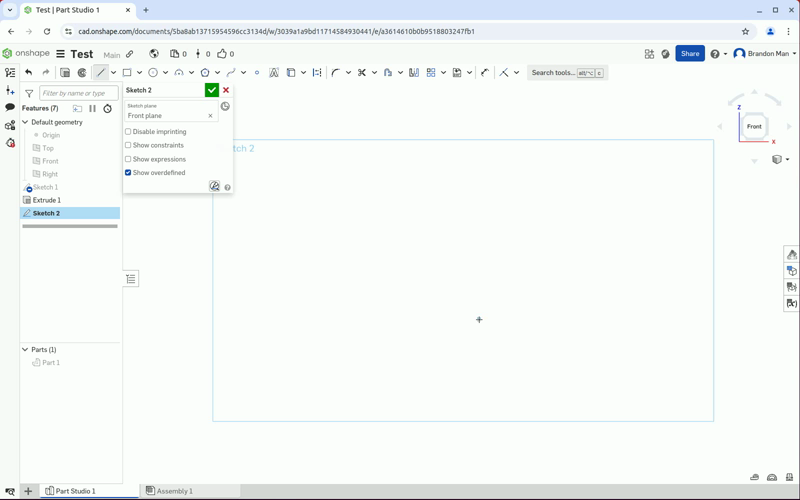
key_down(shift)
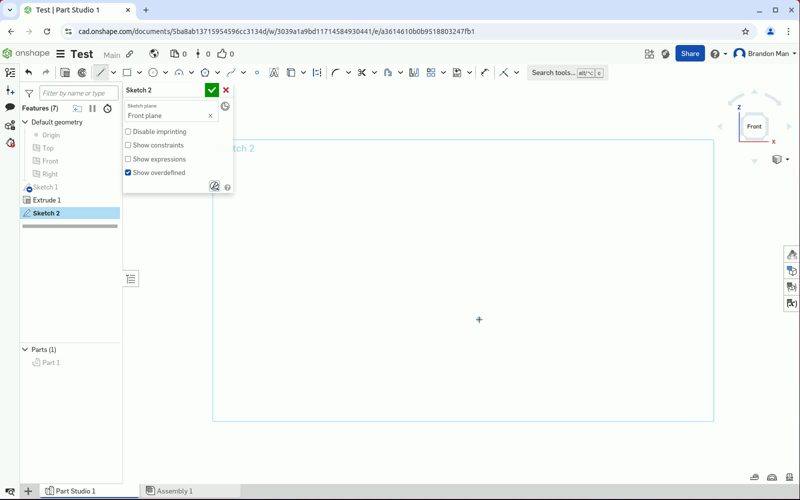
mouse_move(509, 319)
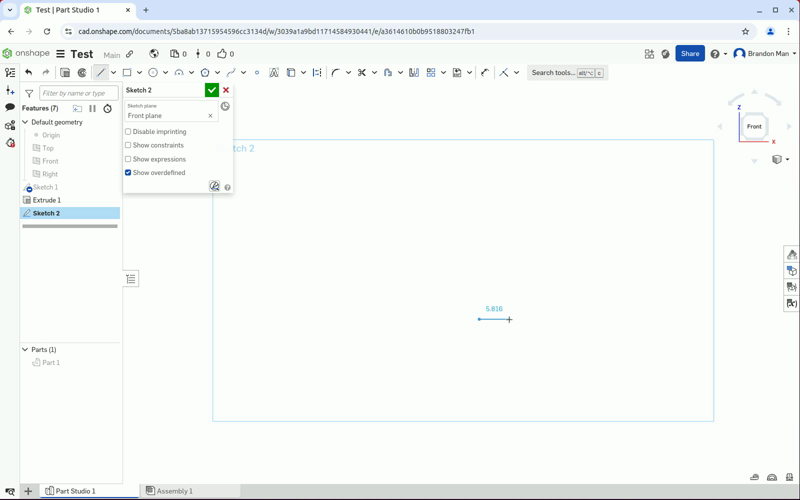
mouse_move(485, 319)
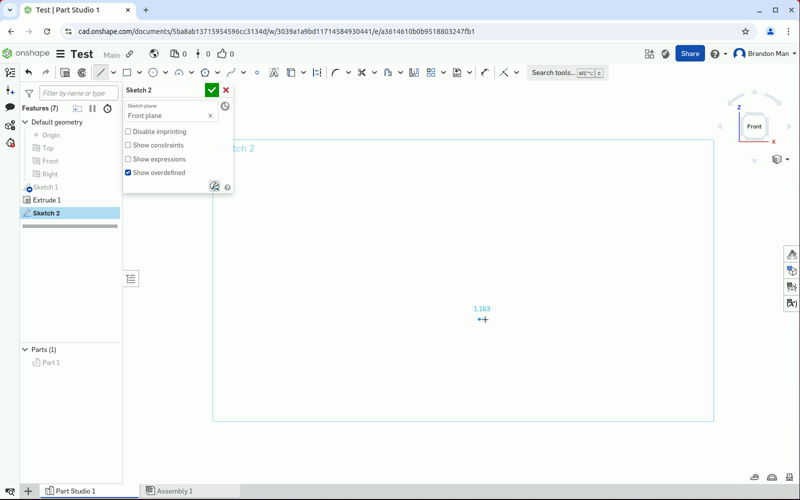
scroll(6)
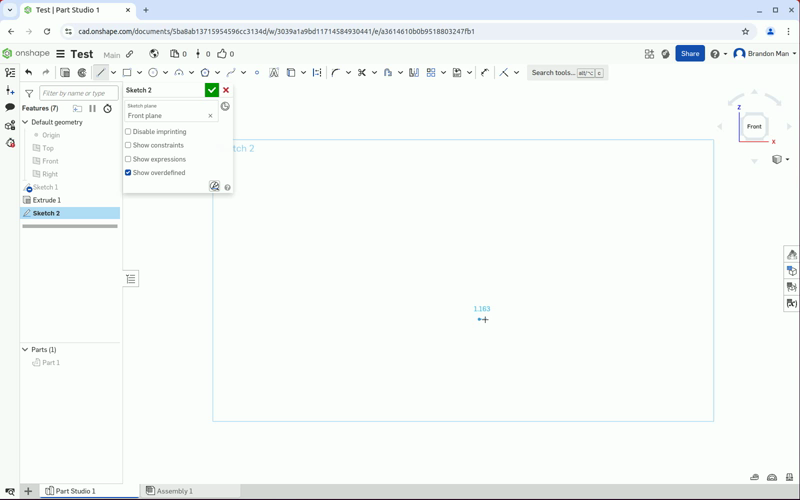
scroll(6)
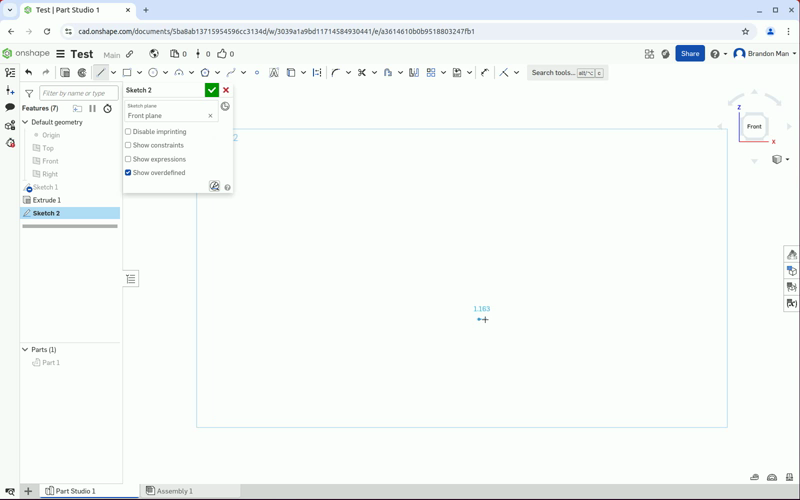
scroll(6)
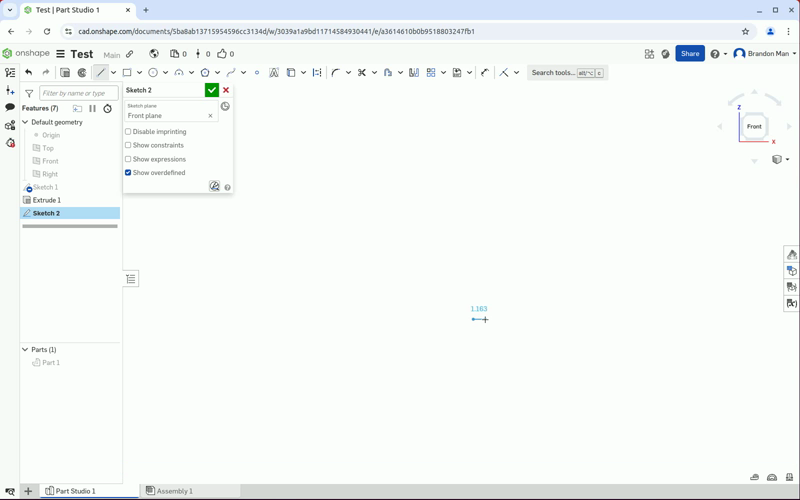
scroll(6)
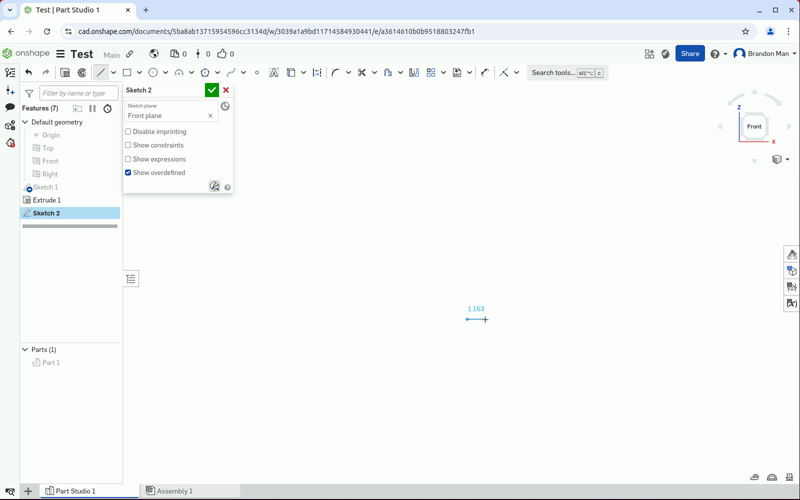
scroll(6)
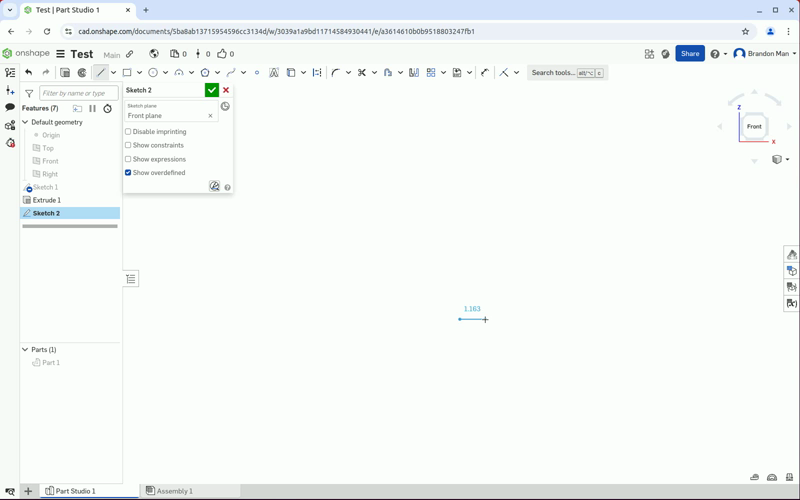
scroll(6)
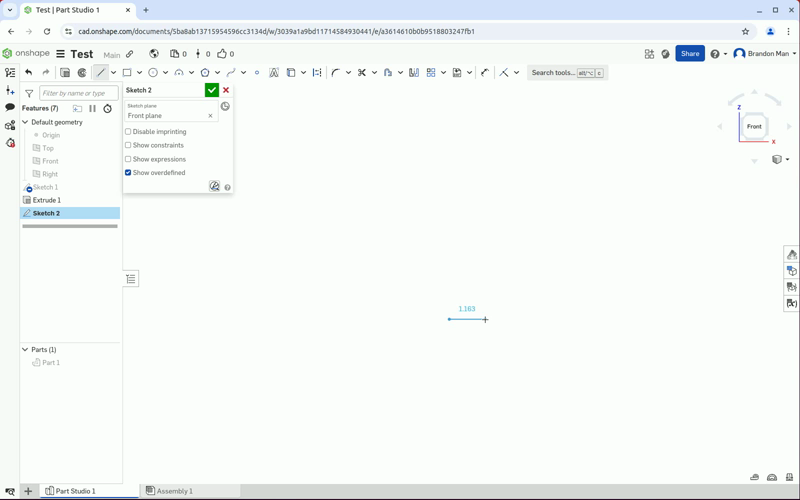
scroll(6)
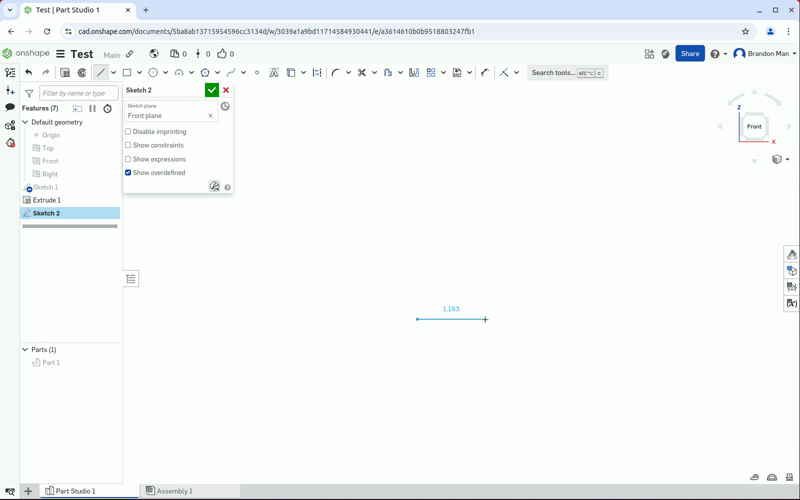
click(485, 319)
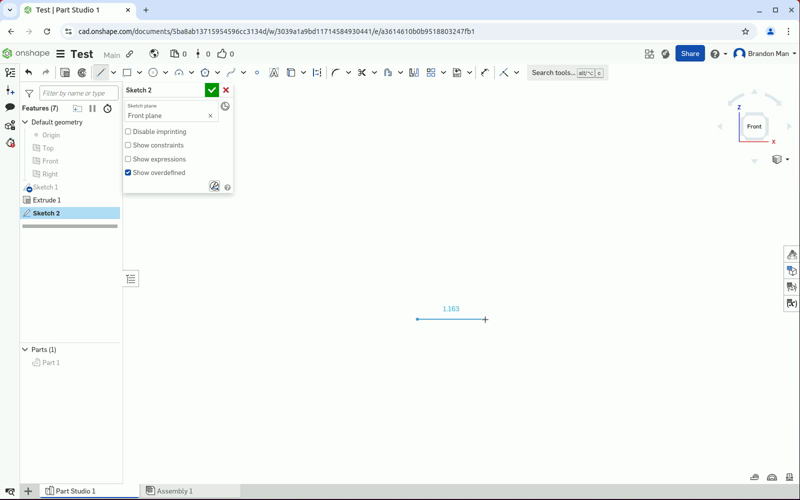
scroll(-6)
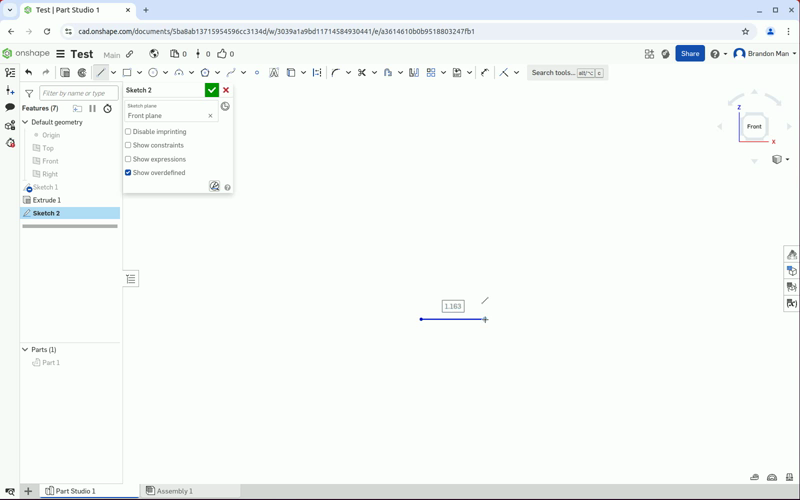
scroll(-6)
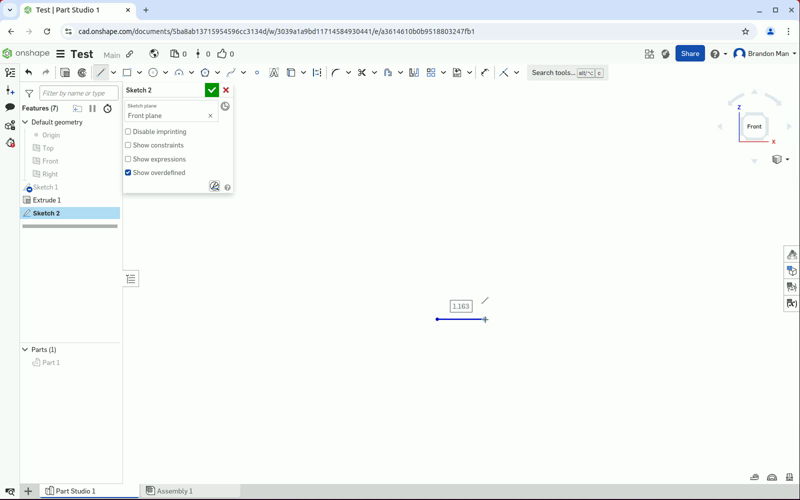
scroll(-6)
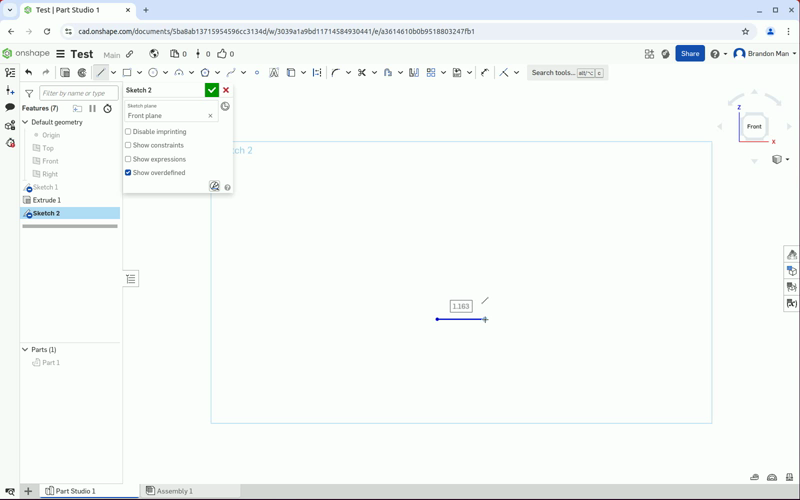
scroll(-6)
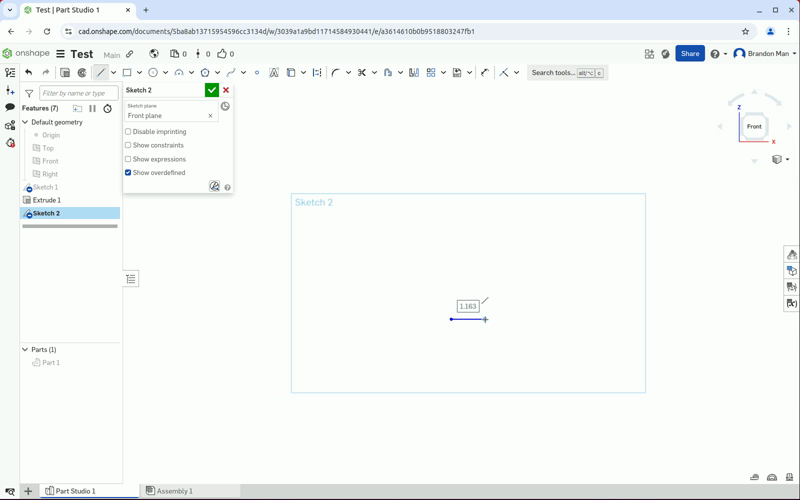
scroll(-6)
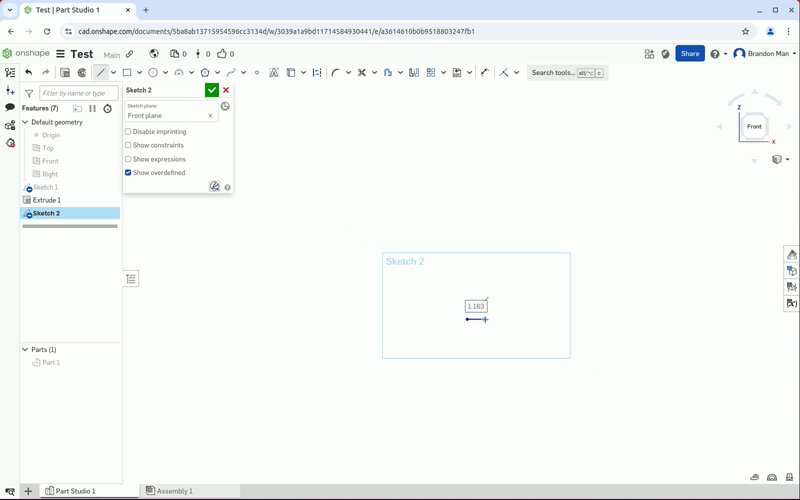
scroll(-6)
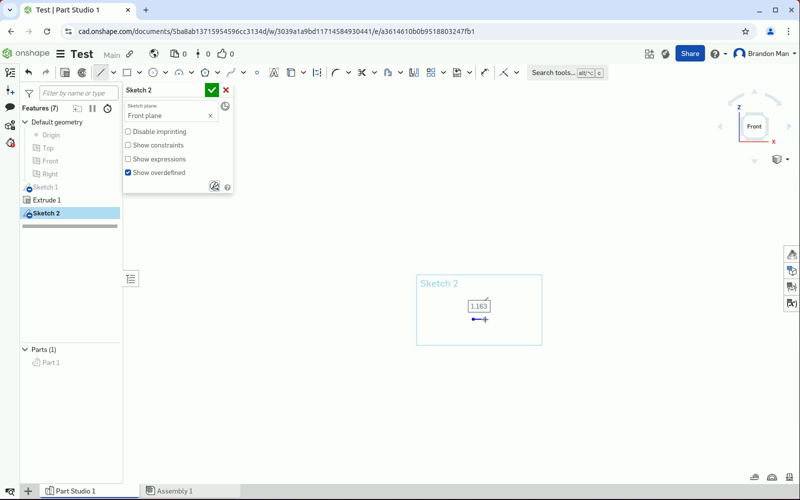
scroll(-6)
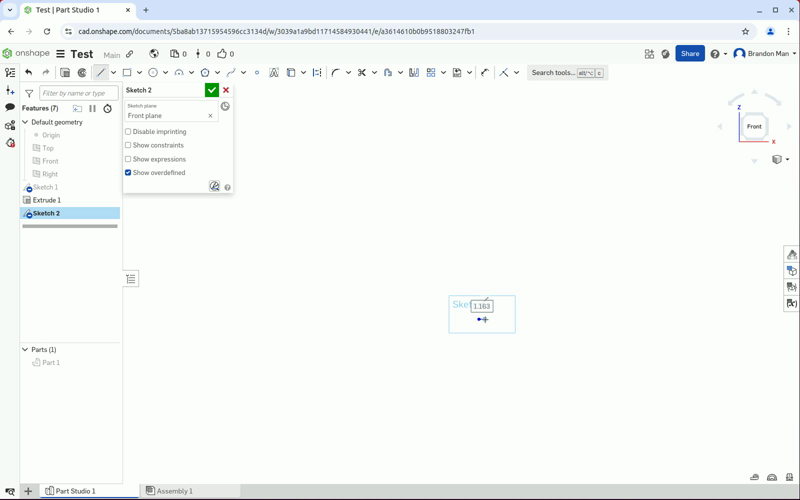
key_up(shift)
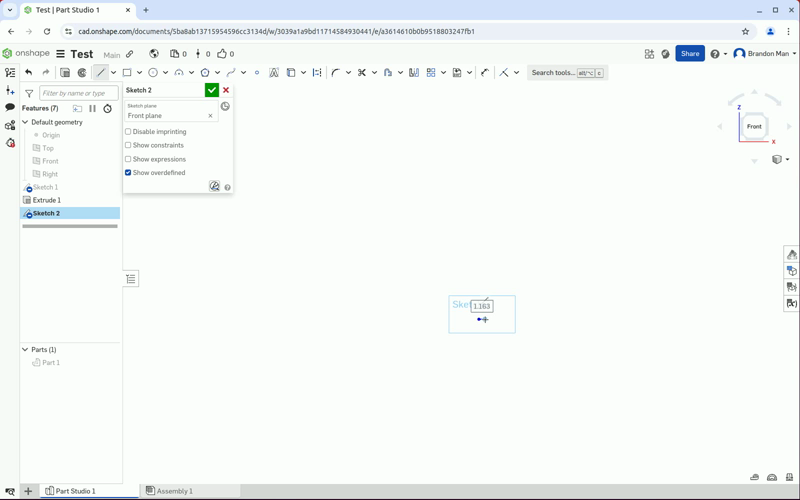
key_down(shift)
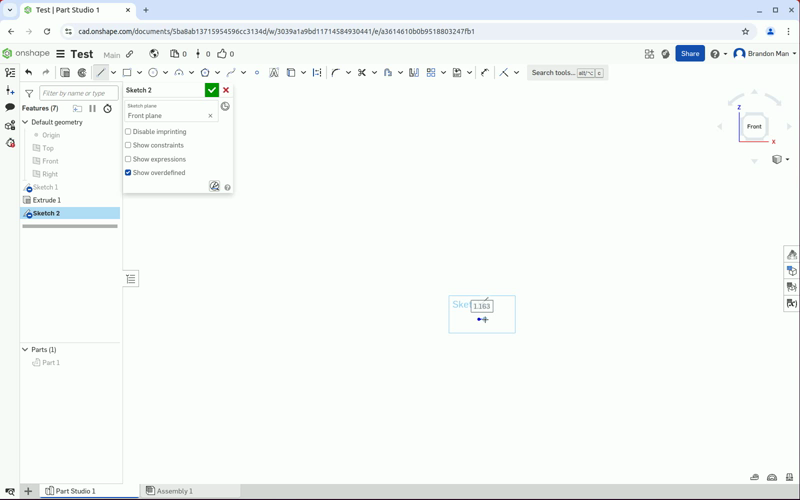
mouse_move(485, 177)
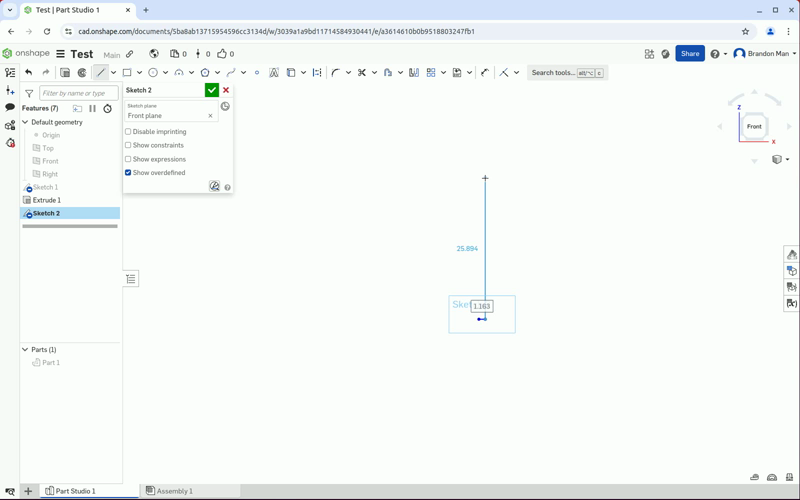
click(485, 177)
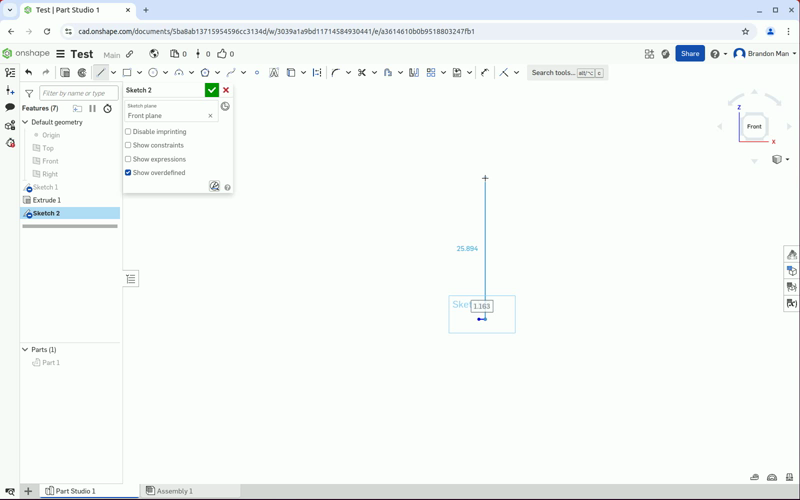
key_up(shift)
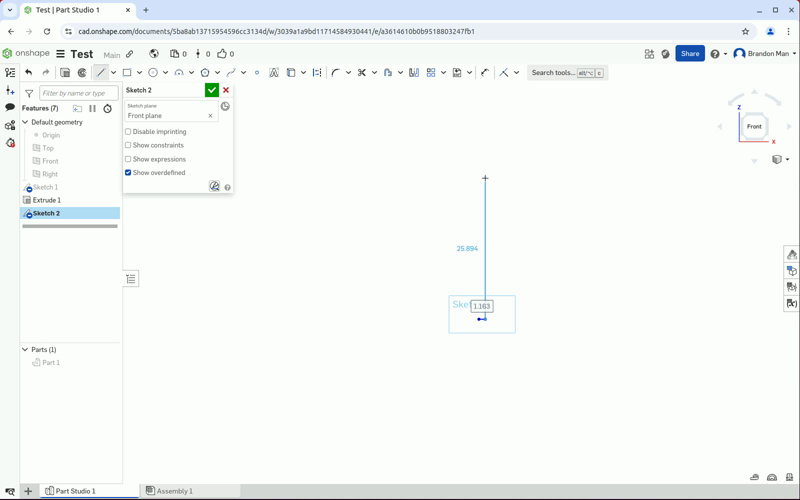
key_down(shift)
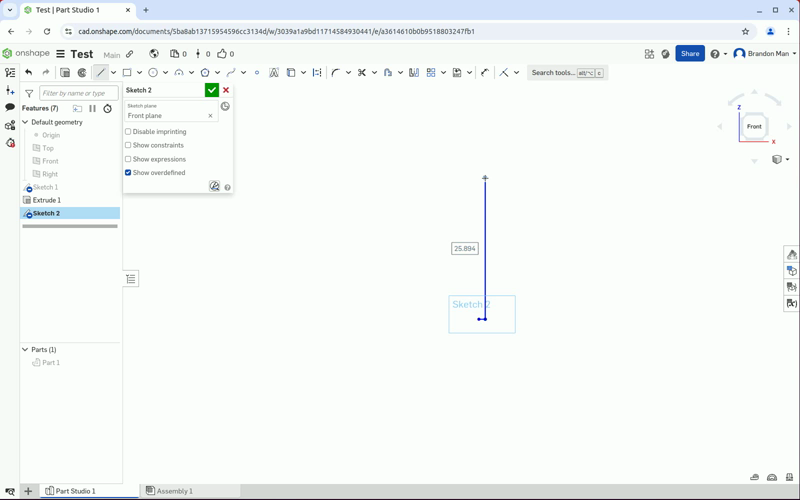
mouse_move(515, 177)
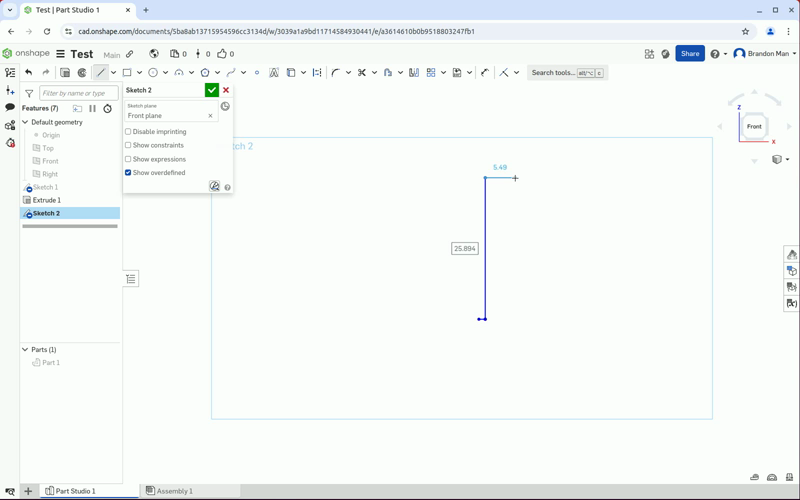
mouse_move(479, 177)
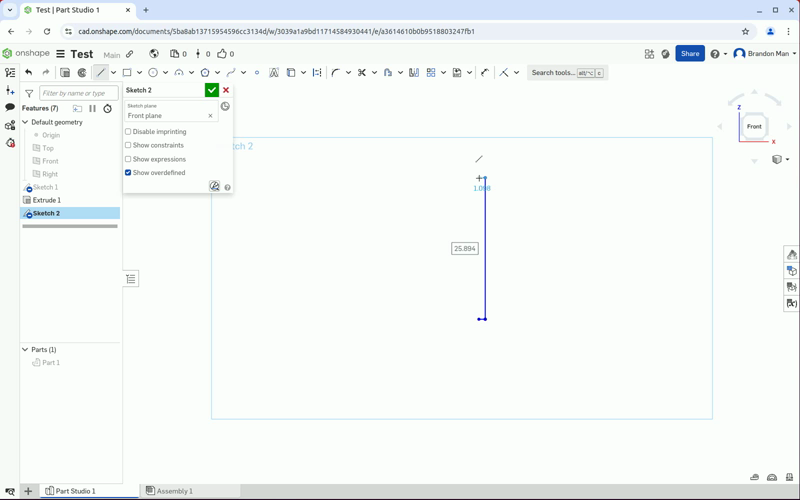
scroll(6)
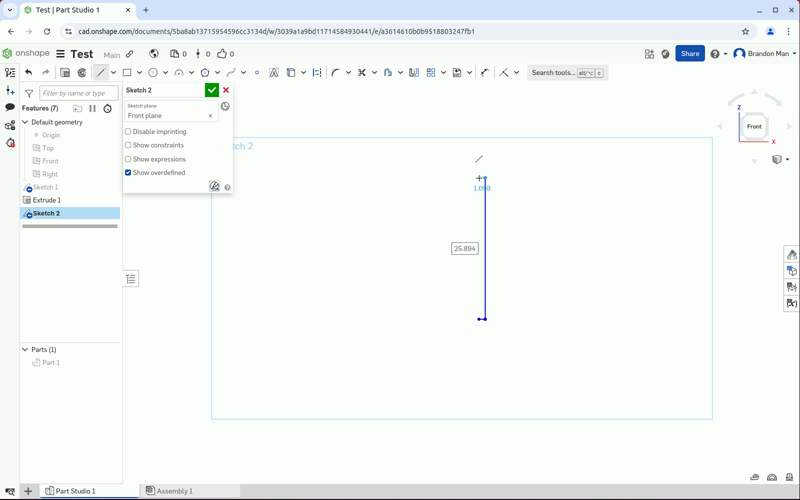
scroll(6)
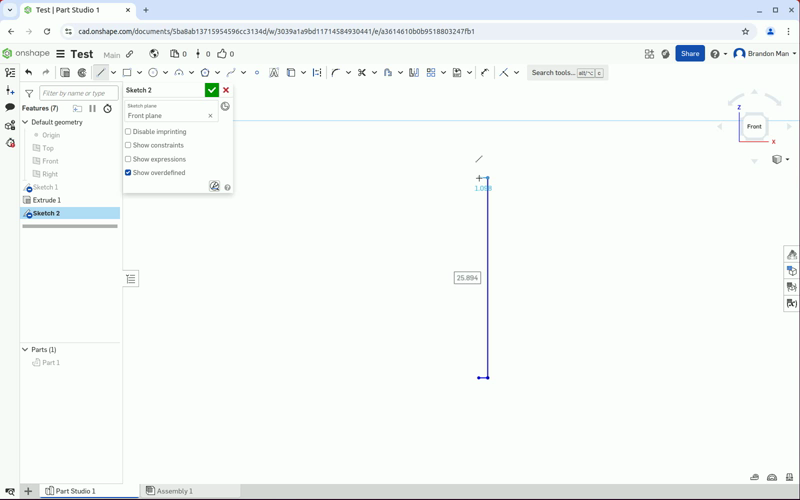
scroll(6)
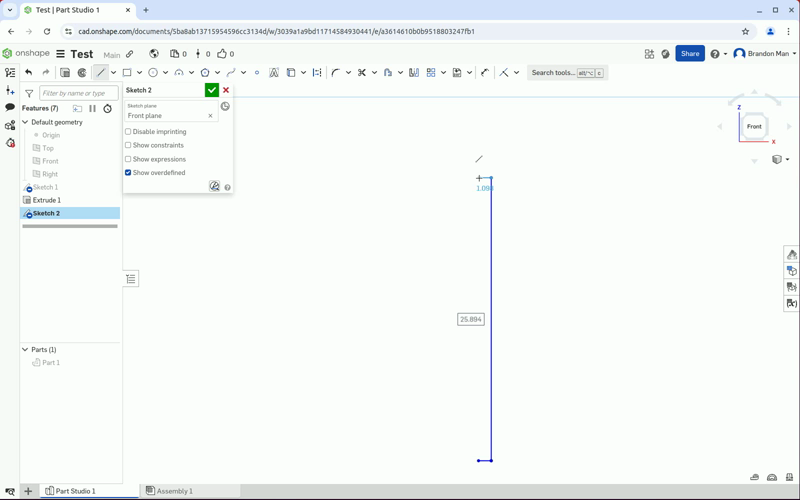
scroll(6)
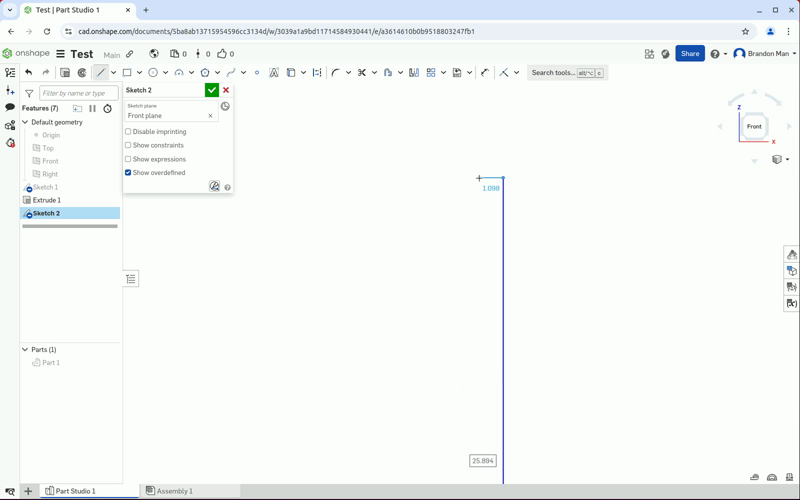
scroll(6)
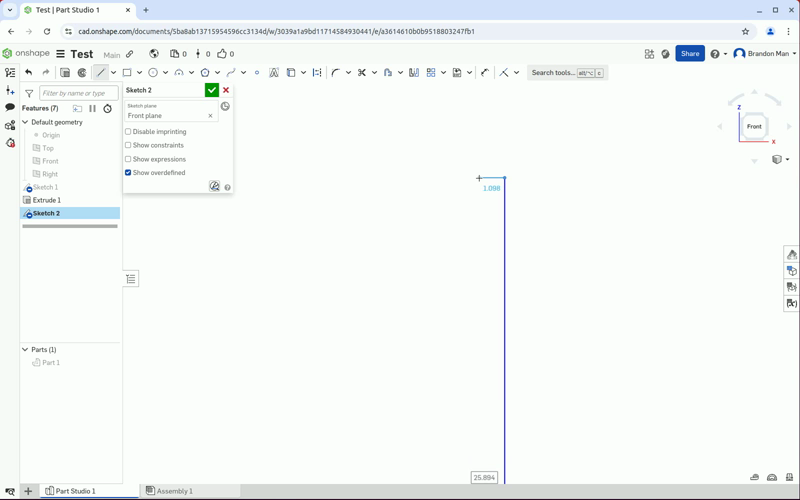
scroll(6)
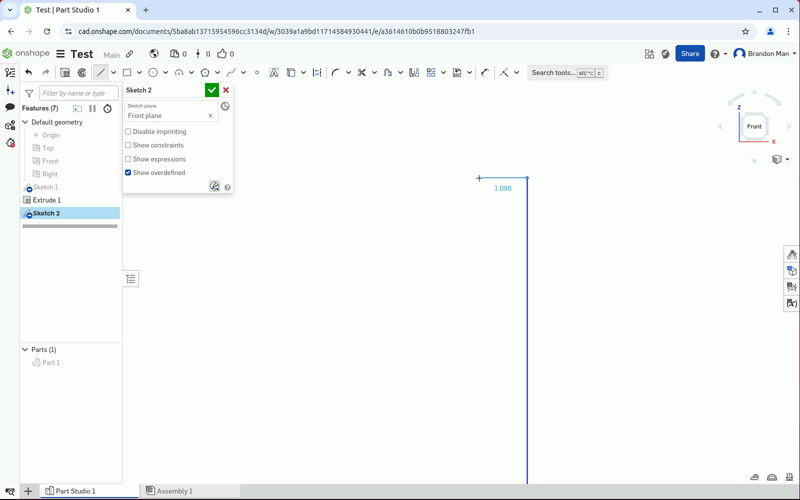
scroll(6)
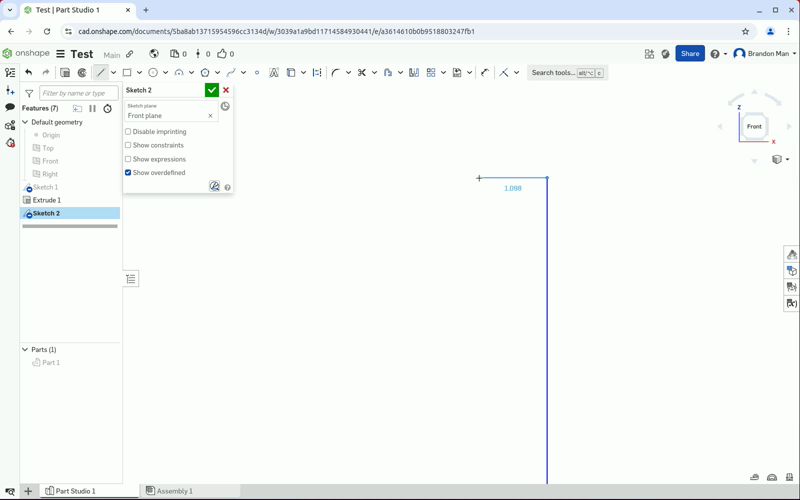
click(479, 177)
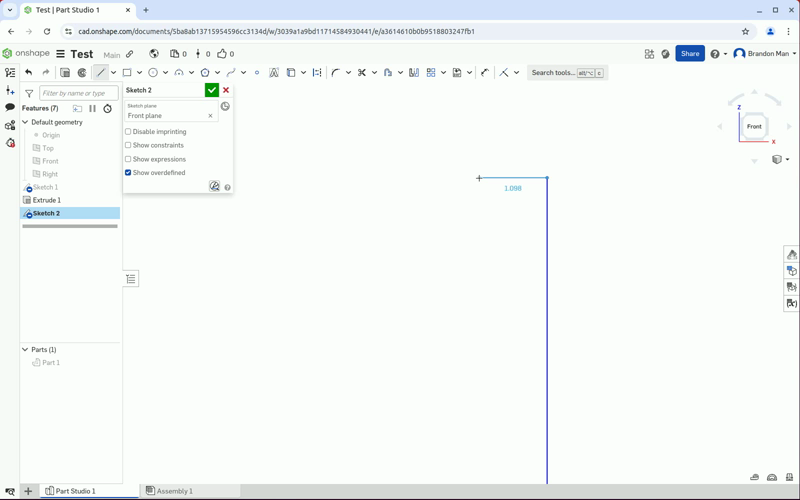
scroll(-6)
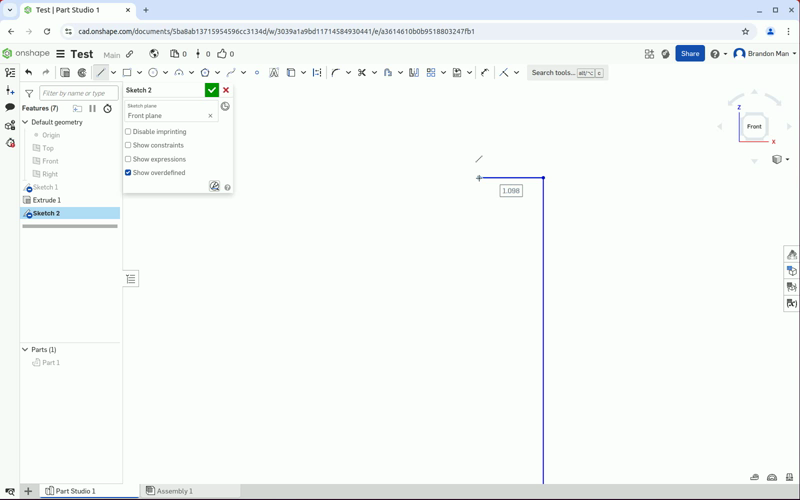
scroll(-6)
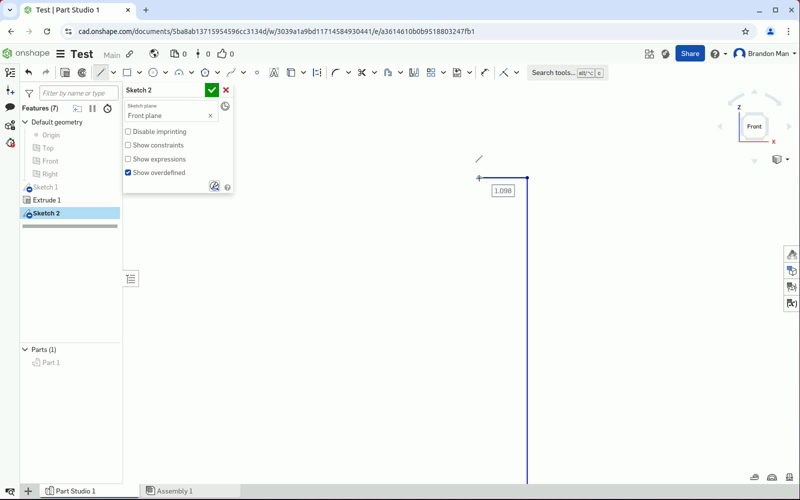
scroll(-6)
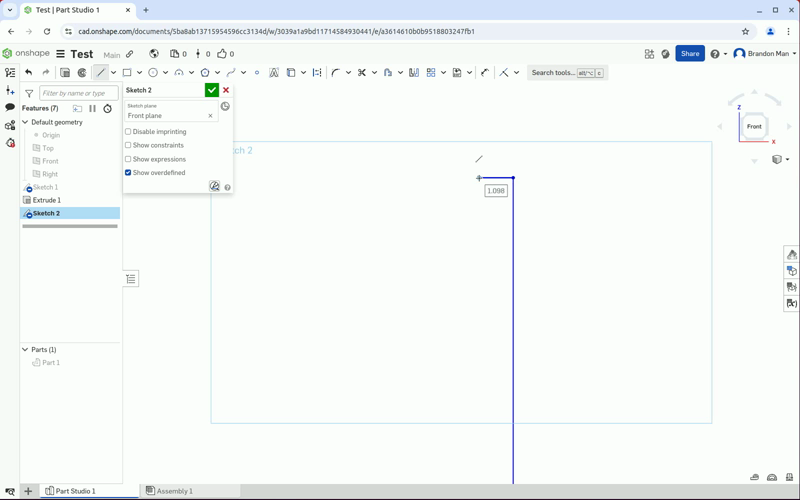
scroll(-6)
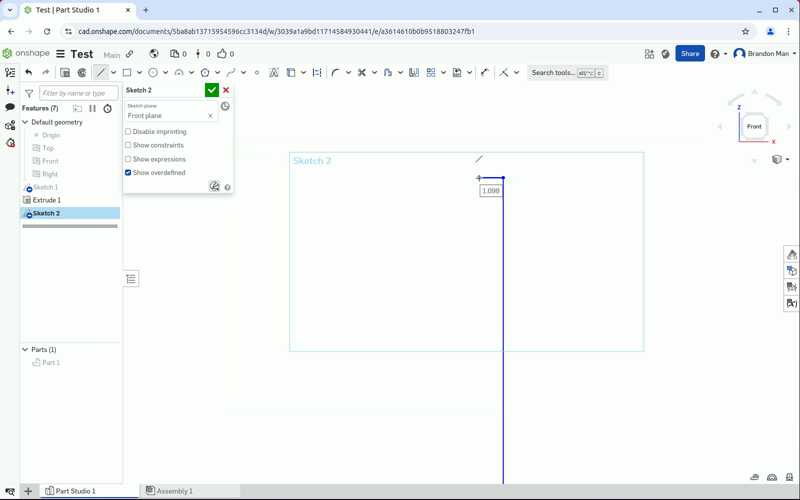
scroll(-6)
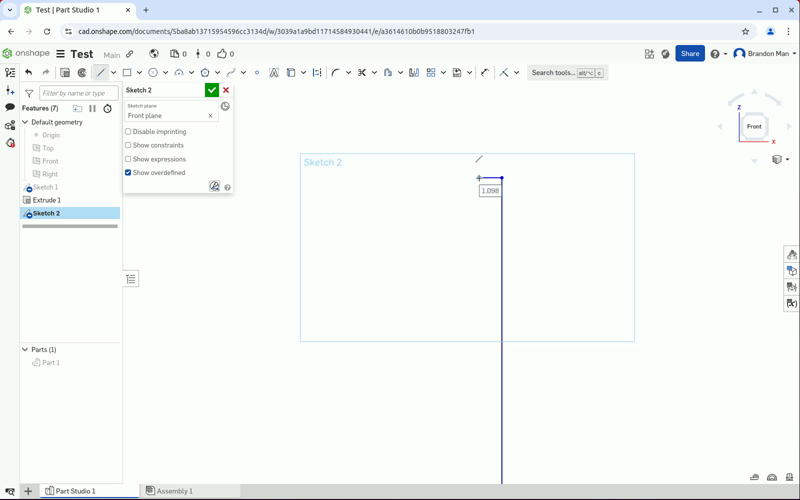
scroll(-6)
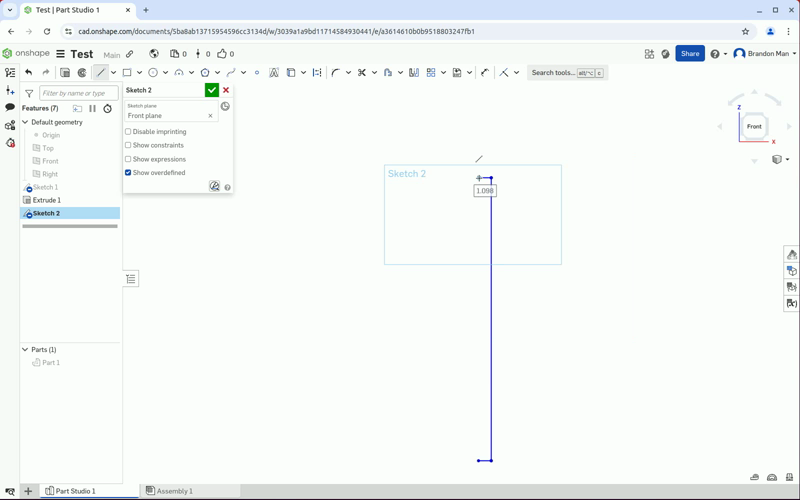
scroll(-6)
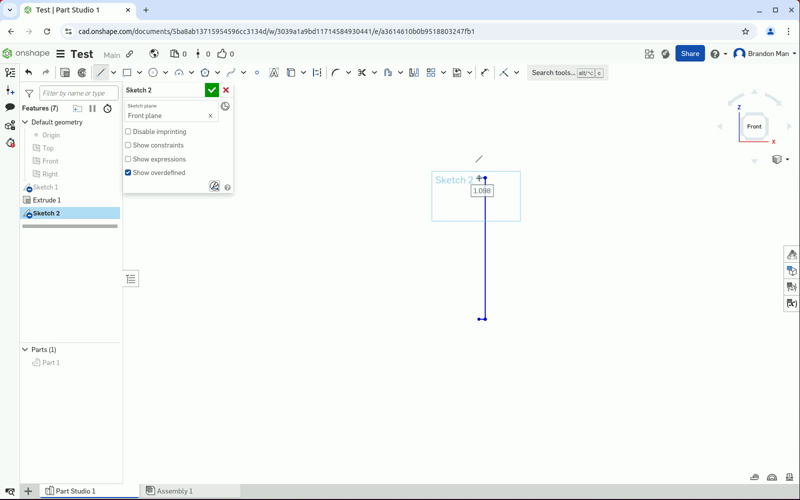
key_up(shift)
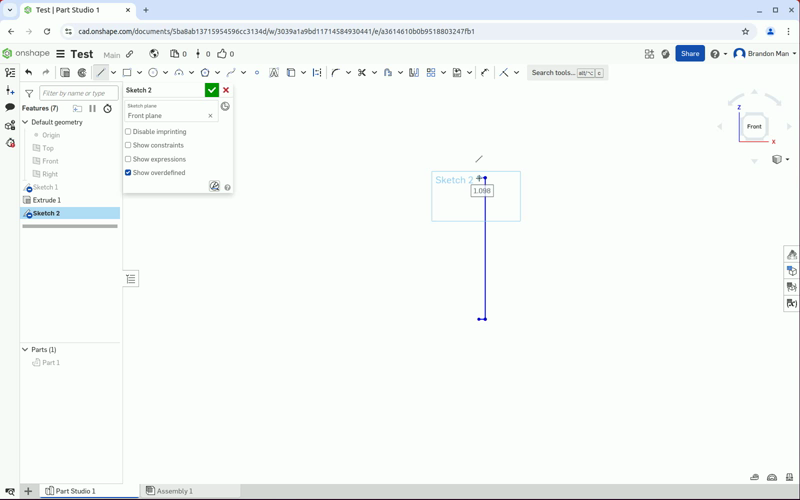
key_down(shift)
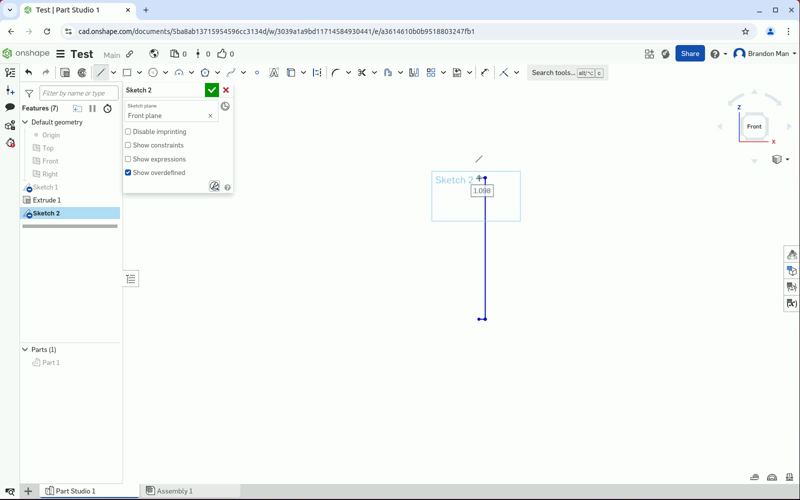
mouse_move(479, 319)
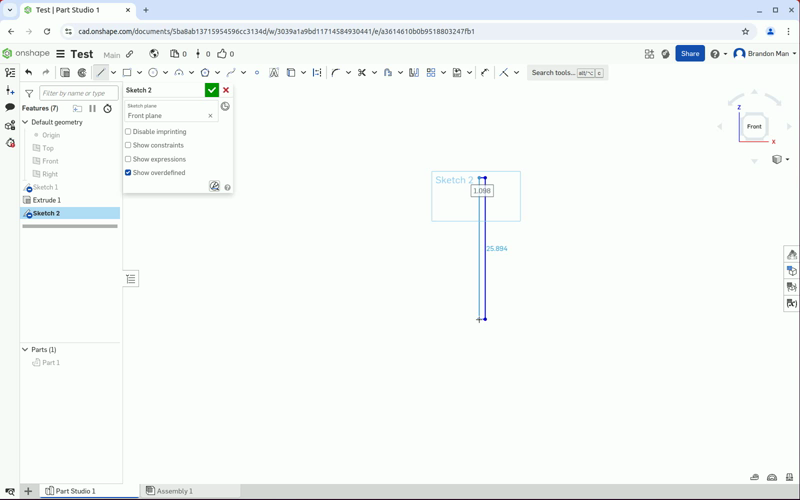
key_up(shift)
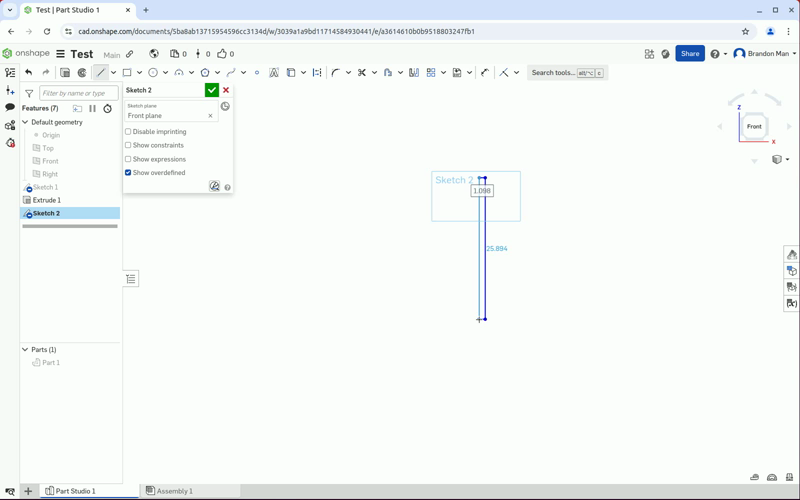
click(479, 319)
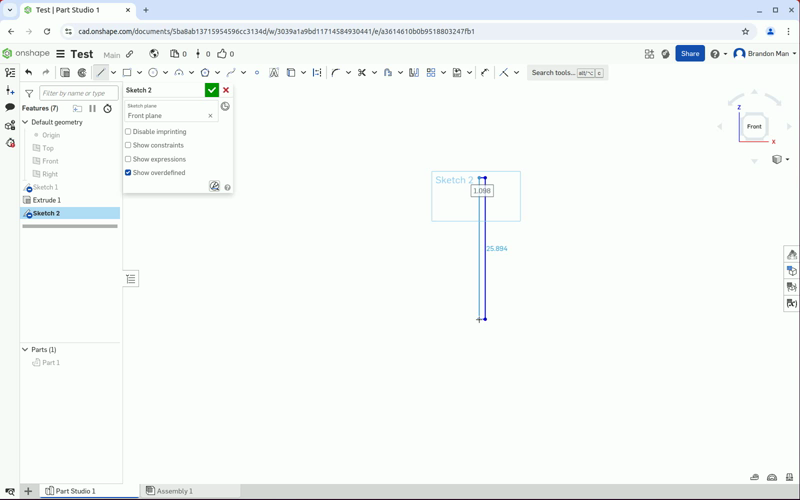
key(esc)
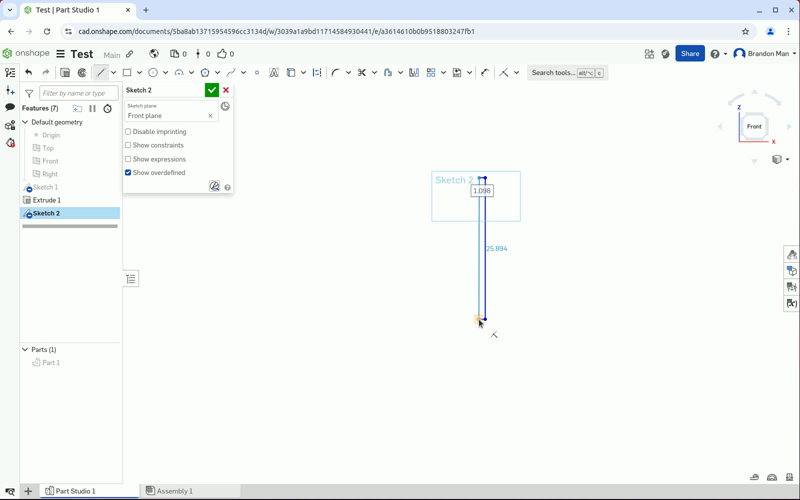
mouse_move(480, 268)
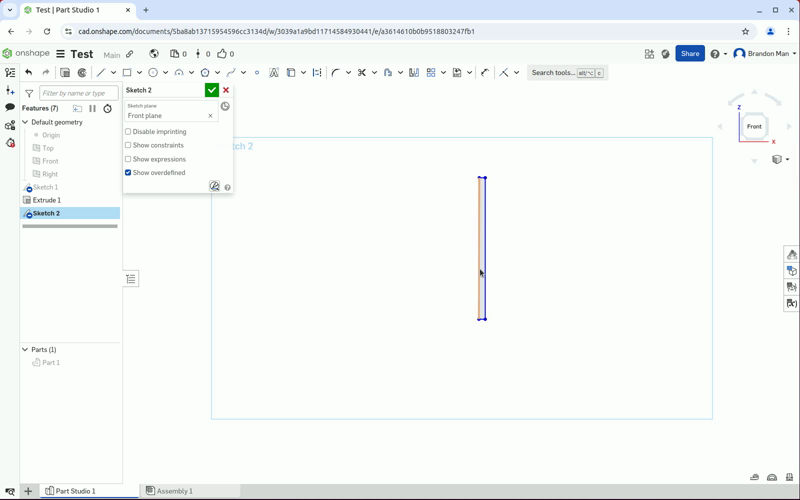
scroll(6)
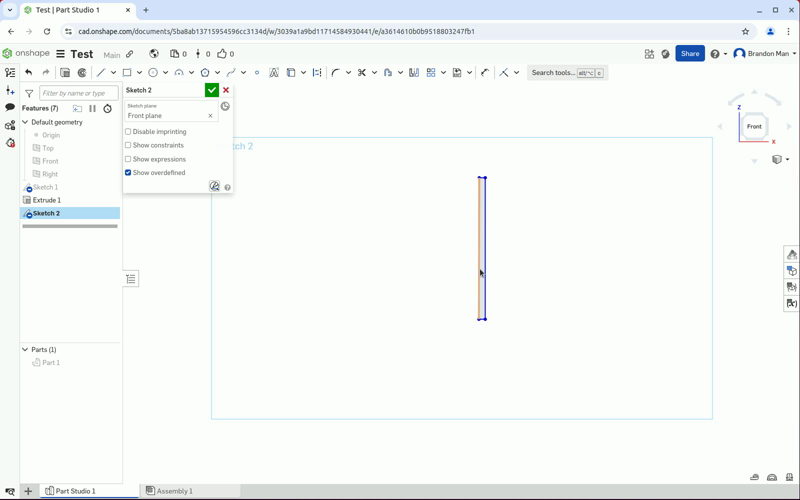
scroll(6)
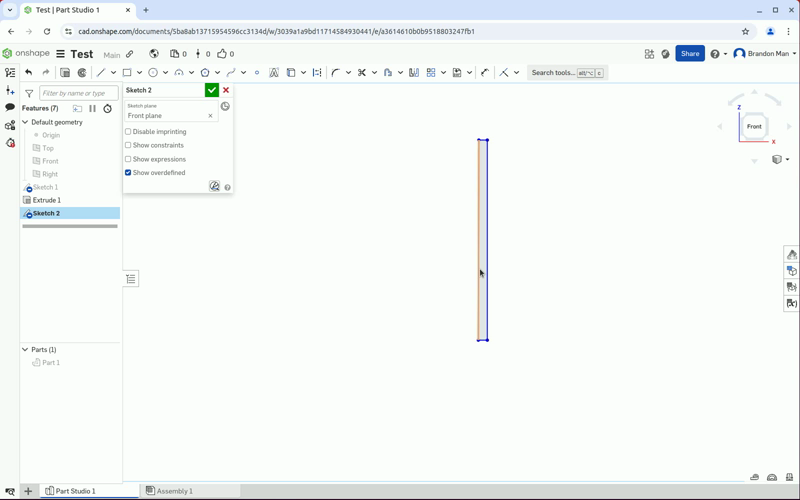
scroll(6)
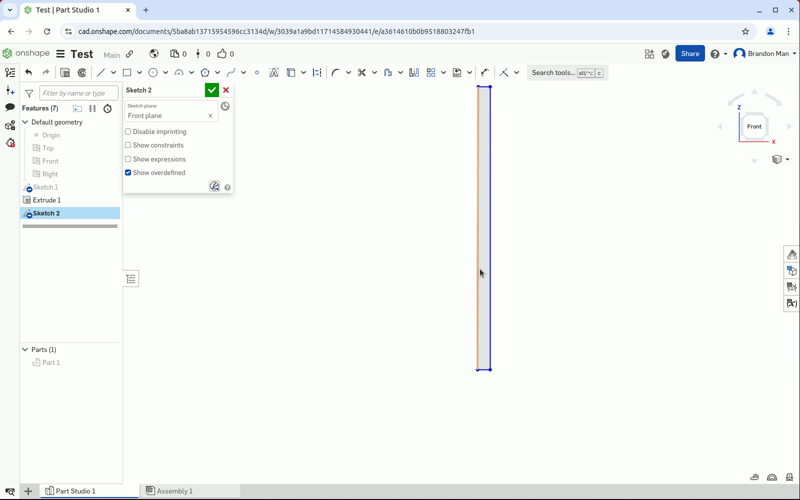
scroll(6)
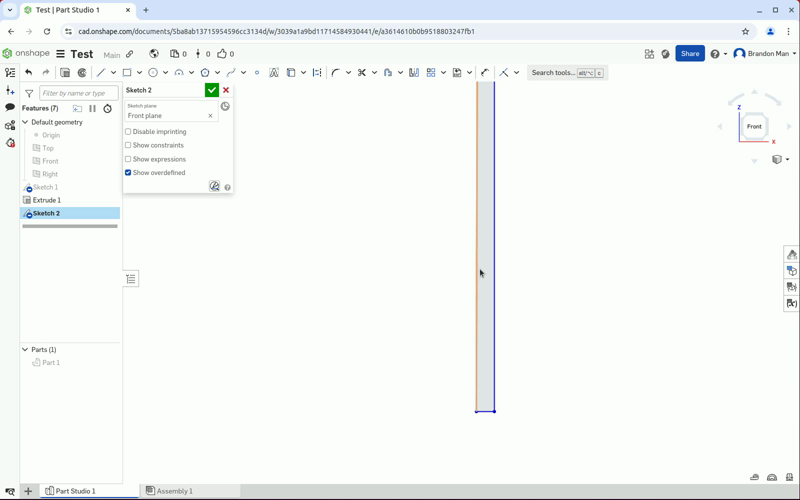
scroll(6)
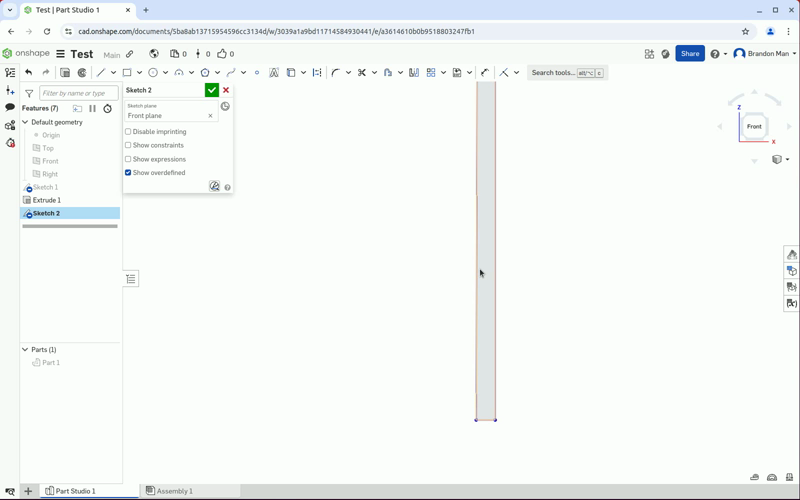
scroll(6)
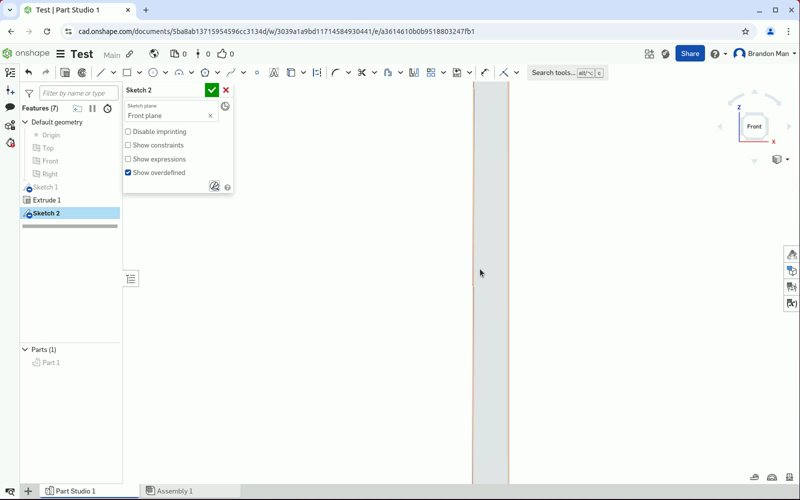
scroll(6)
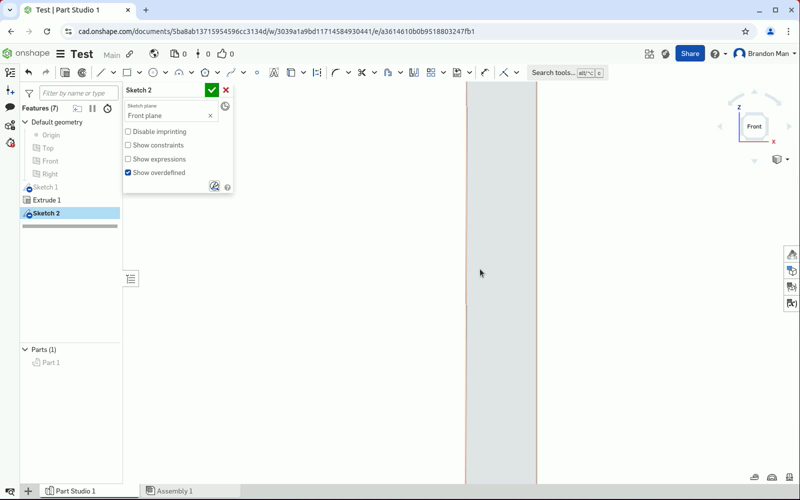
click(480, 268)
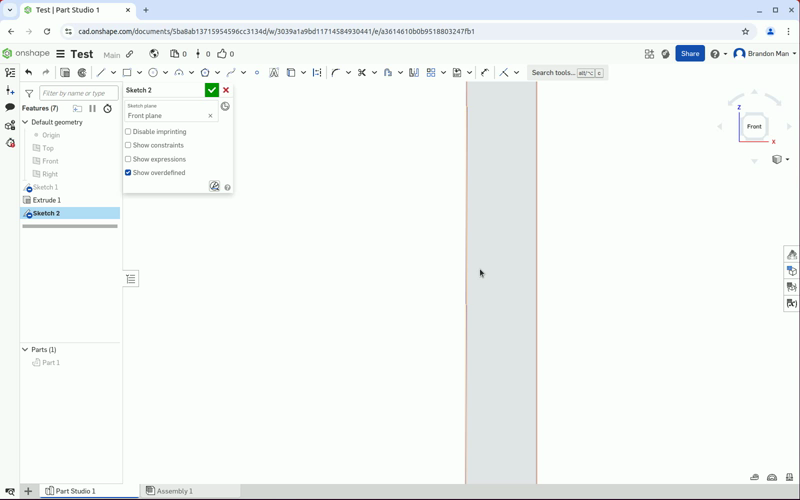
scroll(-6)
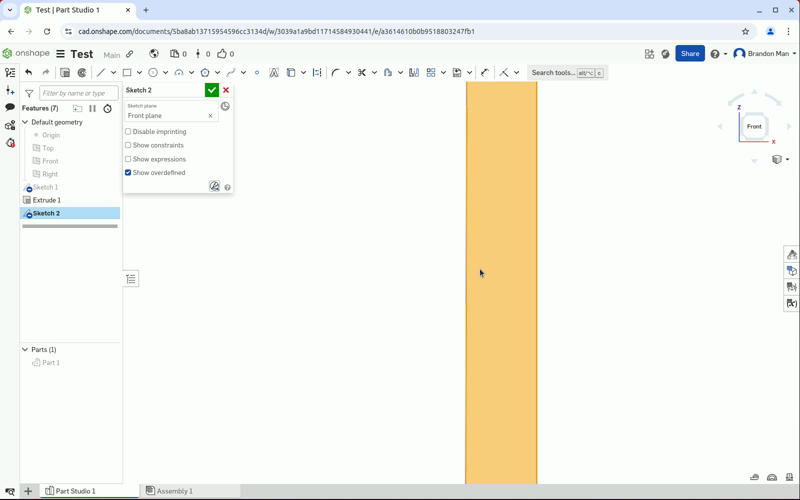
scroll(-6)
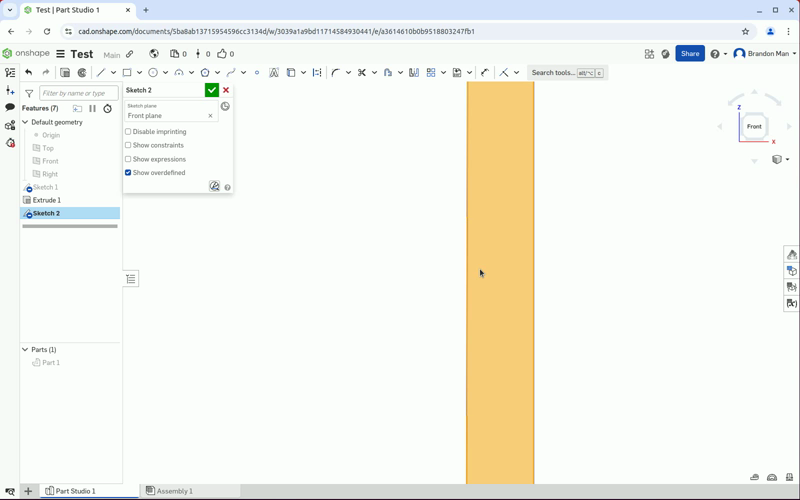
scroll(-6)
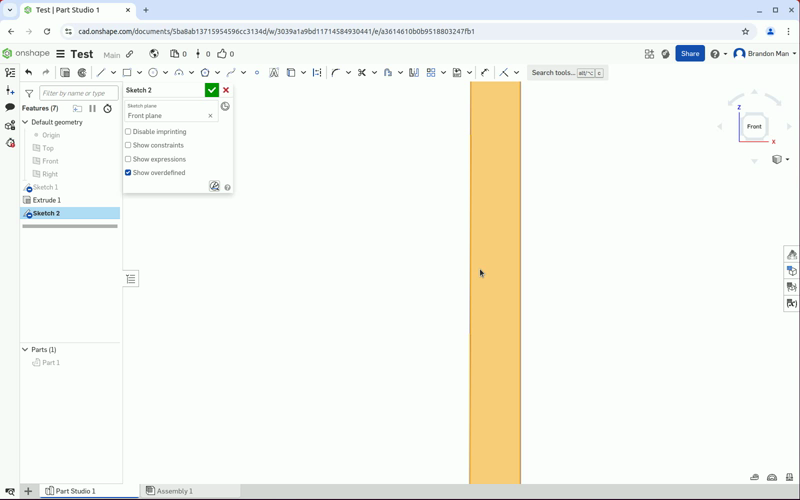
scroll(-6)
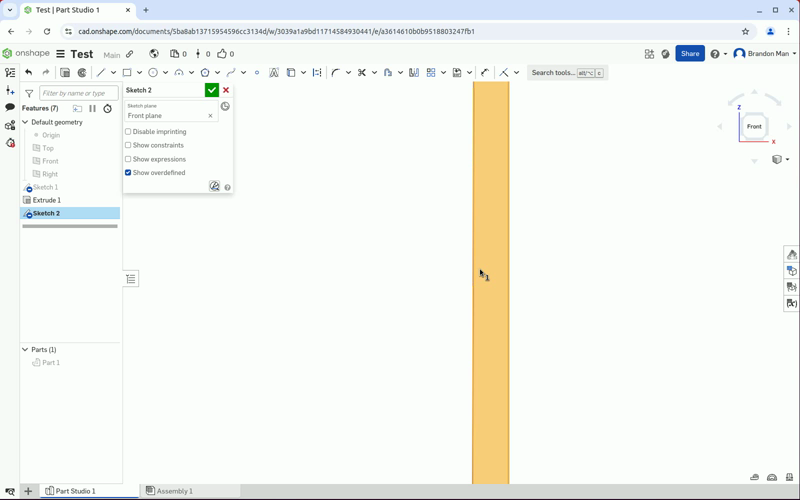
scroll(-6)
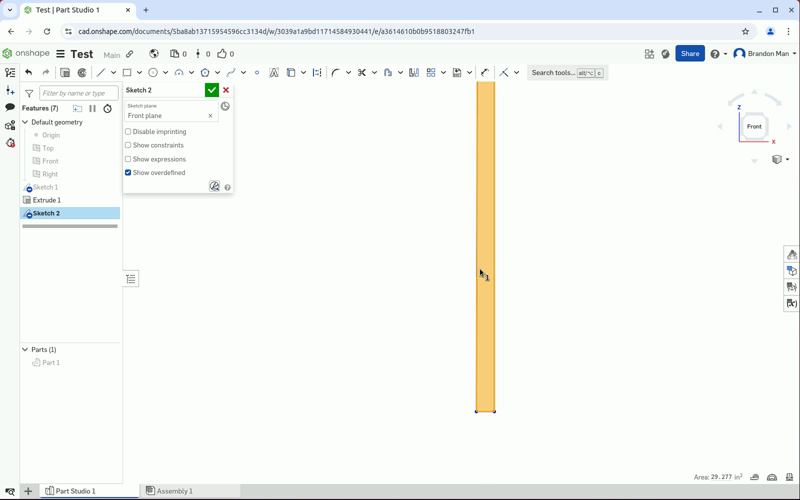
scroll(-6)
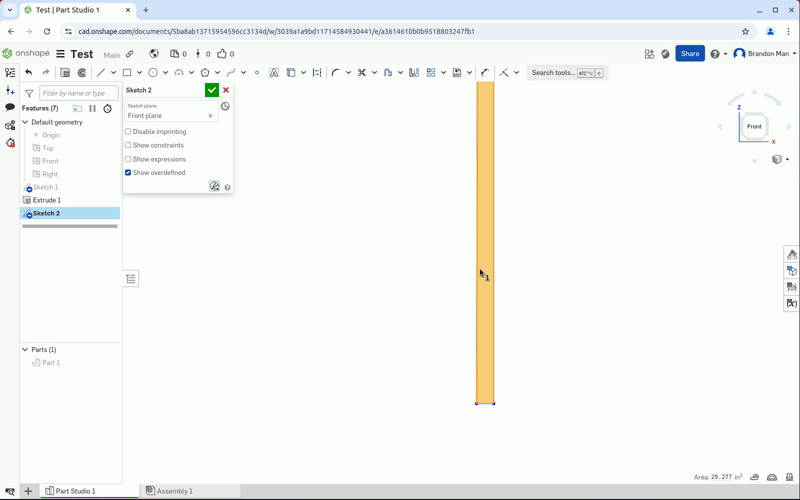
scroll(-6)
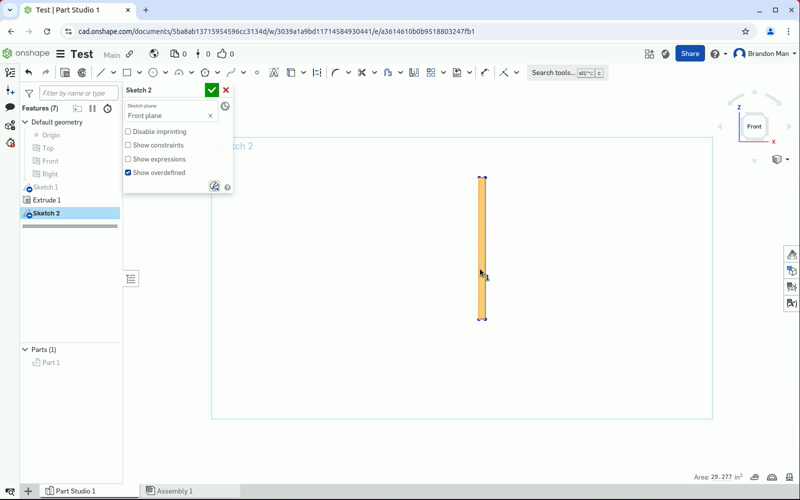
mouse_move(73, 352)
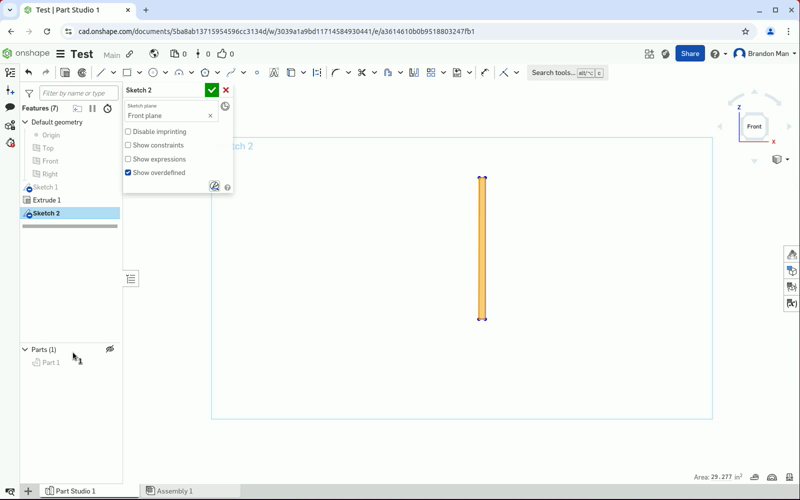
key(shift+y)
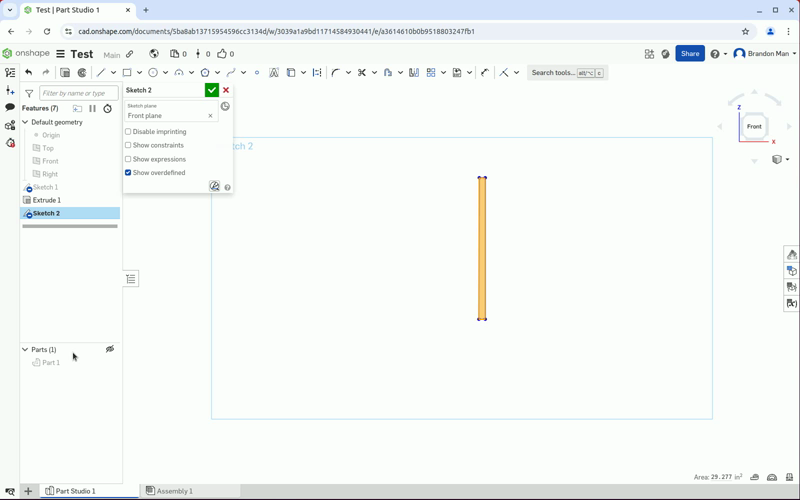
key(shift+e)
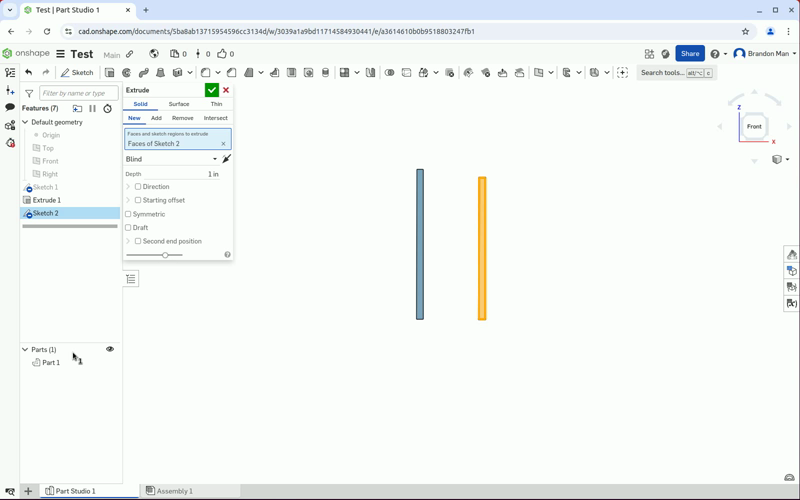
mouse_move(143, 106)
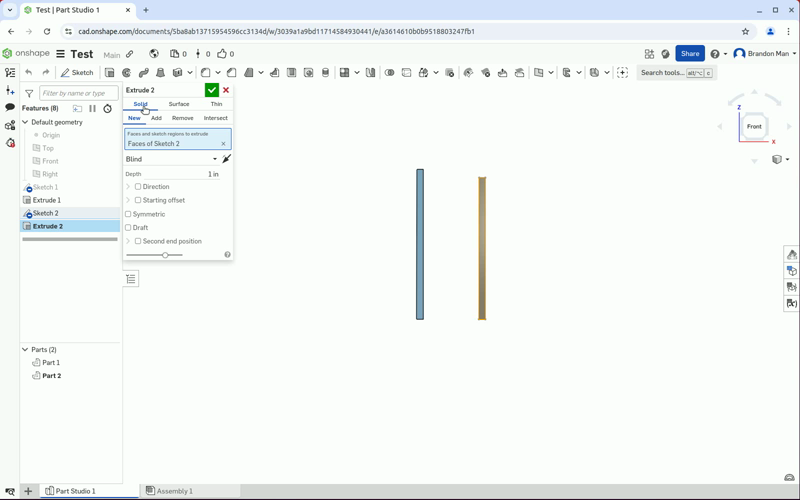
click(143, 106)
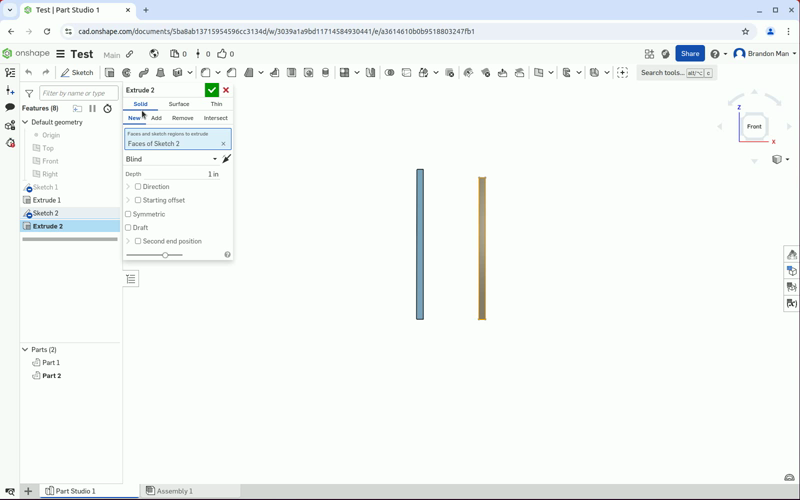
mouse_move(137, 120)
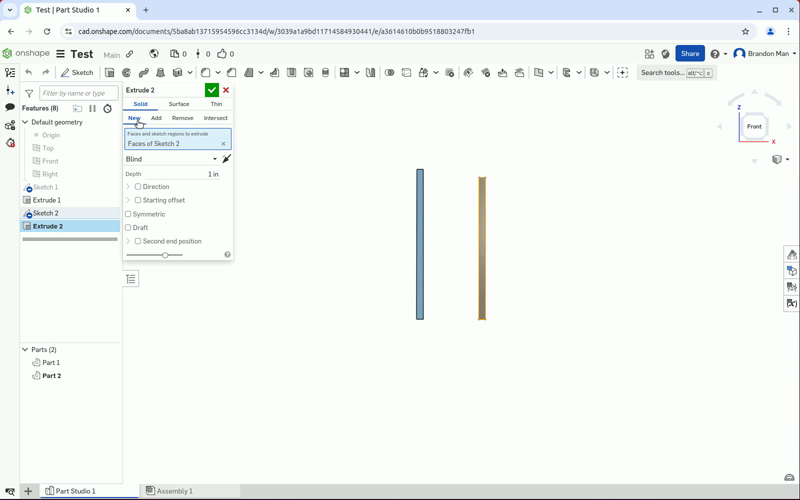
click(137, 120)
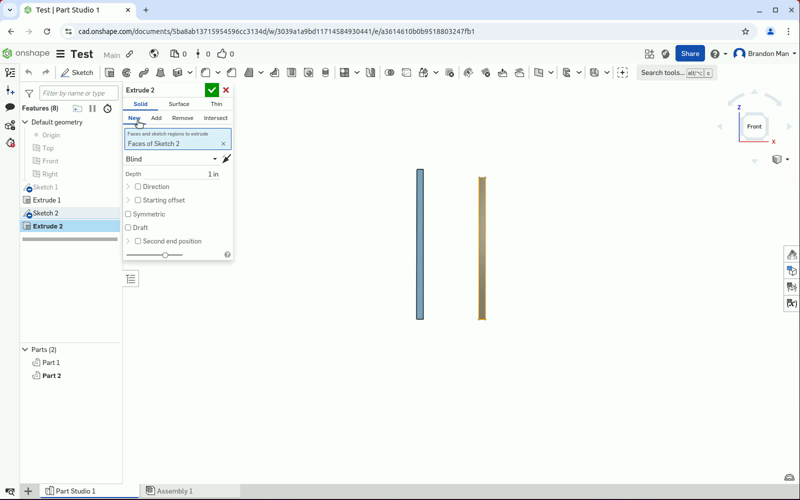
key(tab, 4)
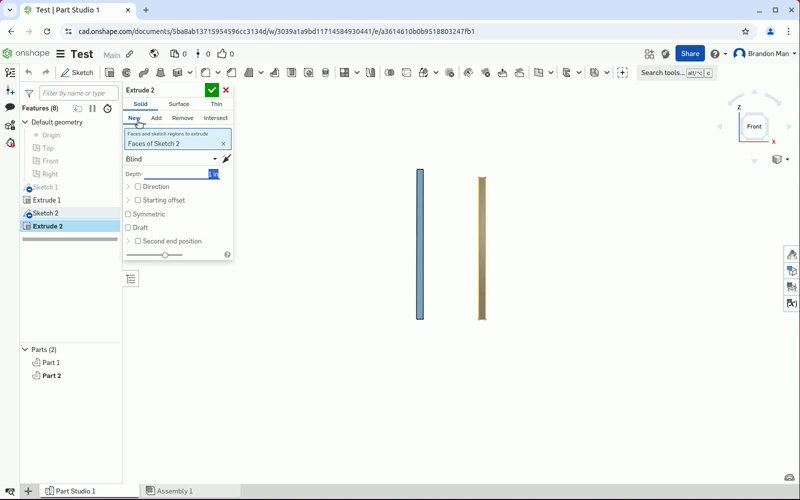
text(1.204)
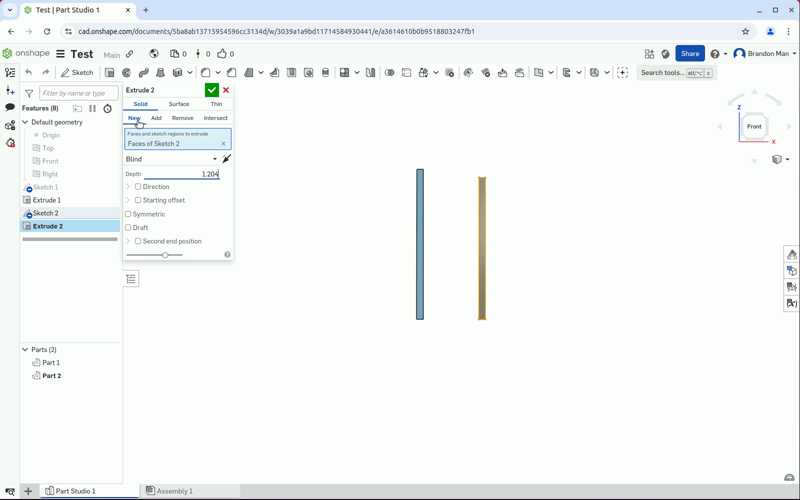
key(enter)
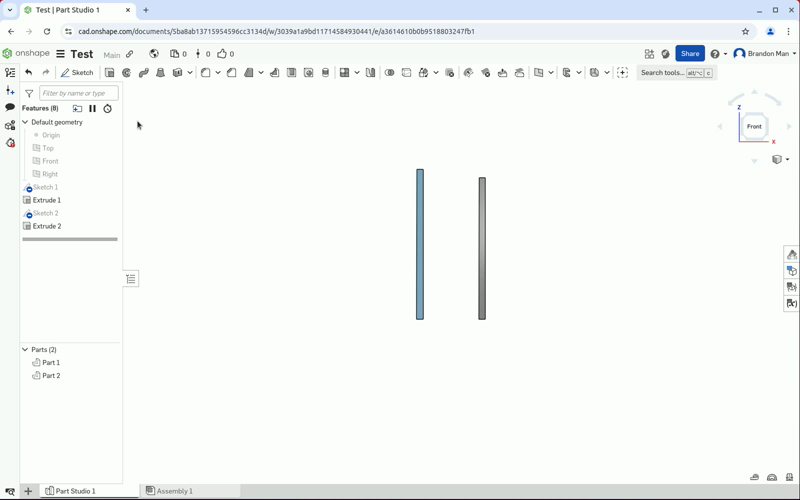
key(shift+h)
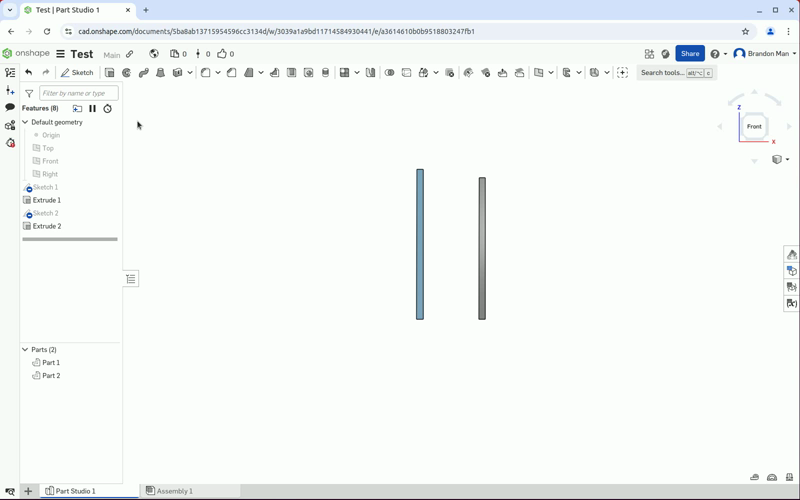
key(shift+h)
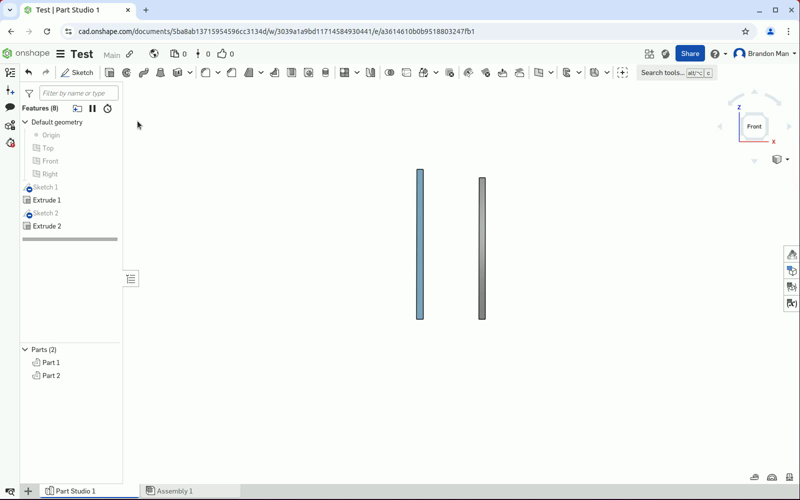
mouse_move(73, 189)
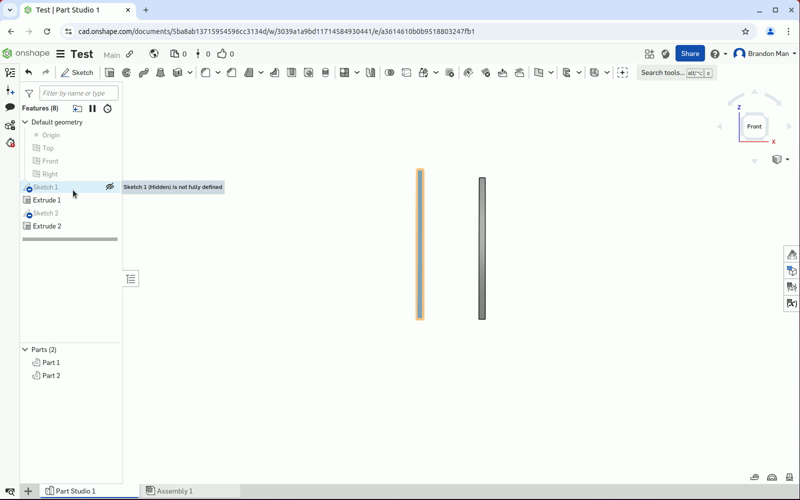
click(73, 189)
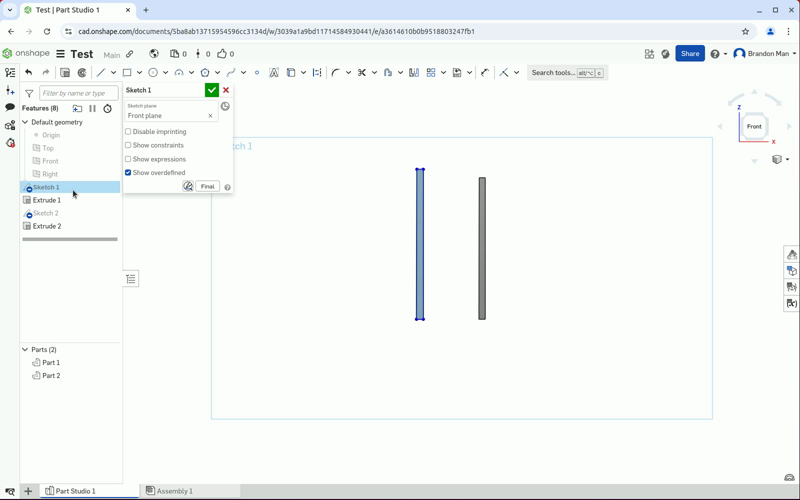
mouse_move(229, 92)
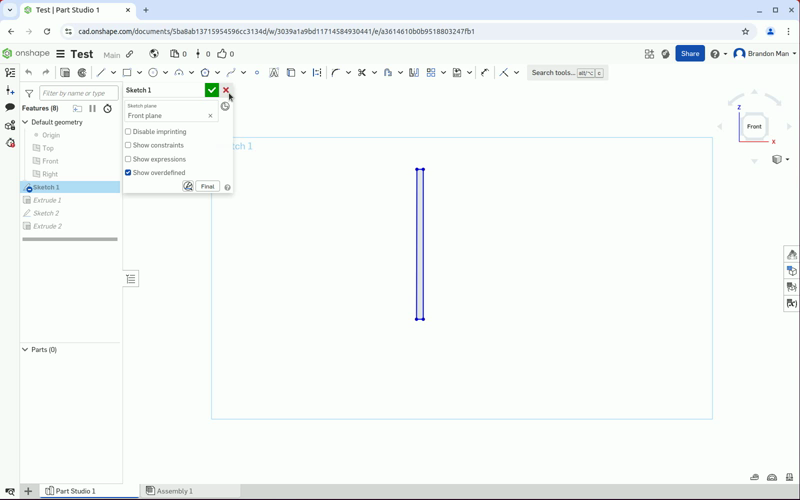
click(229, 92)
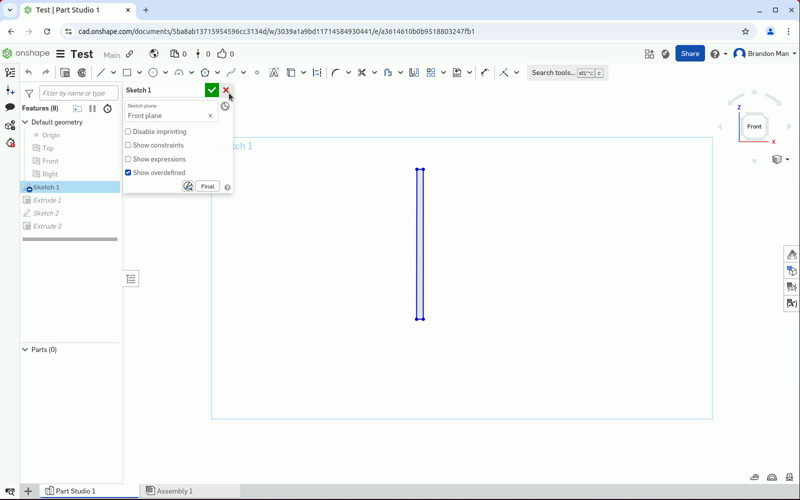
key(shift+s)
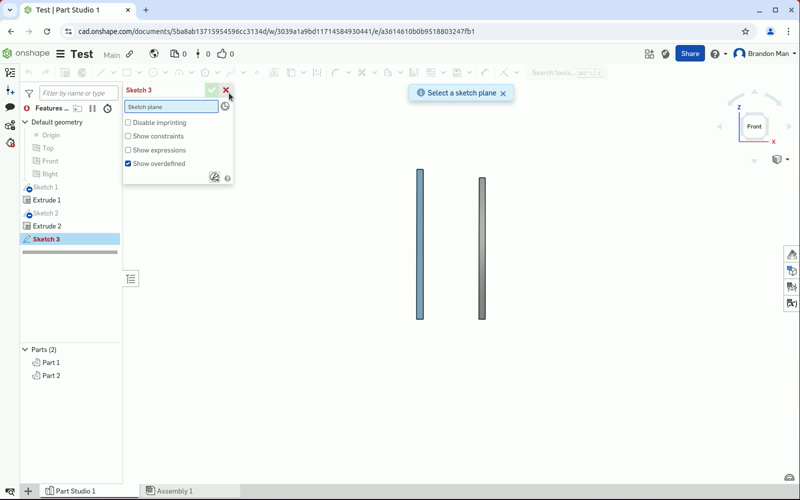
mouse_move(73, 163)
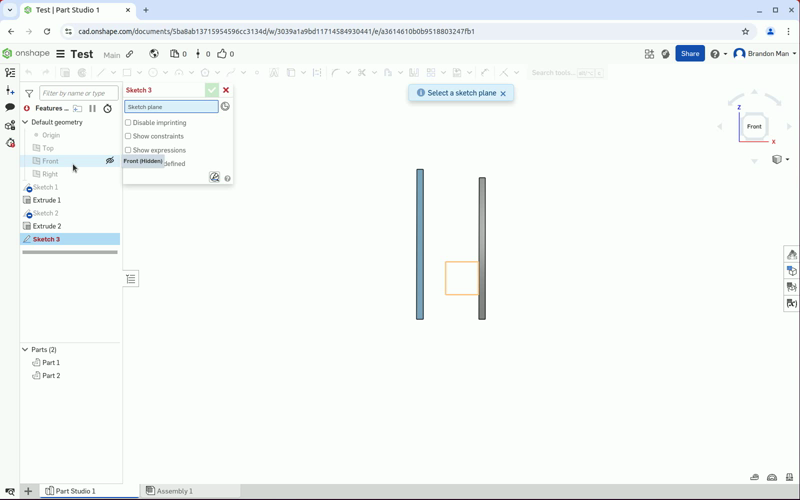
click(73, 163)
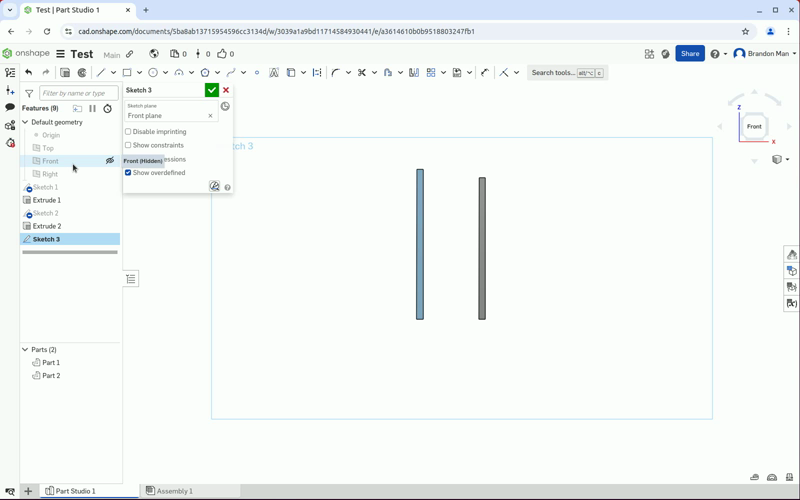
mouse_move(73, 352)
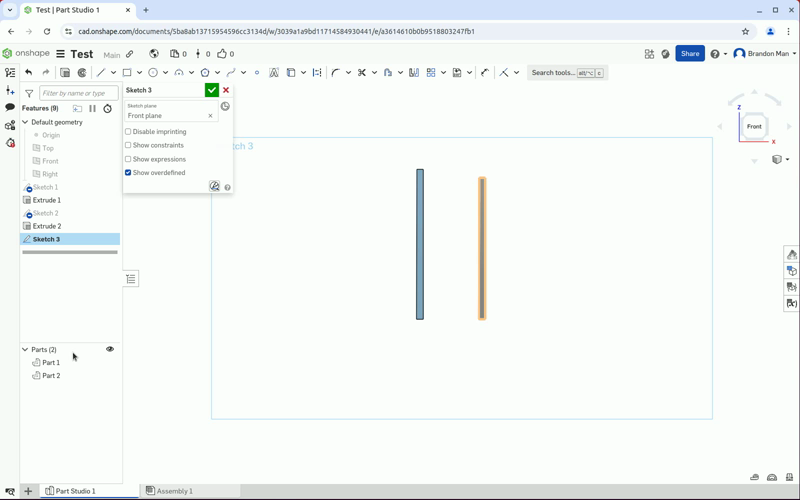
key(y)
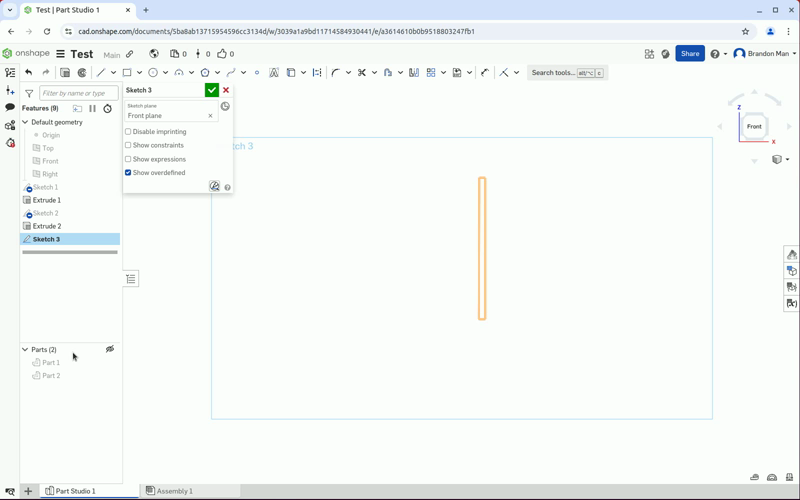
key(l)
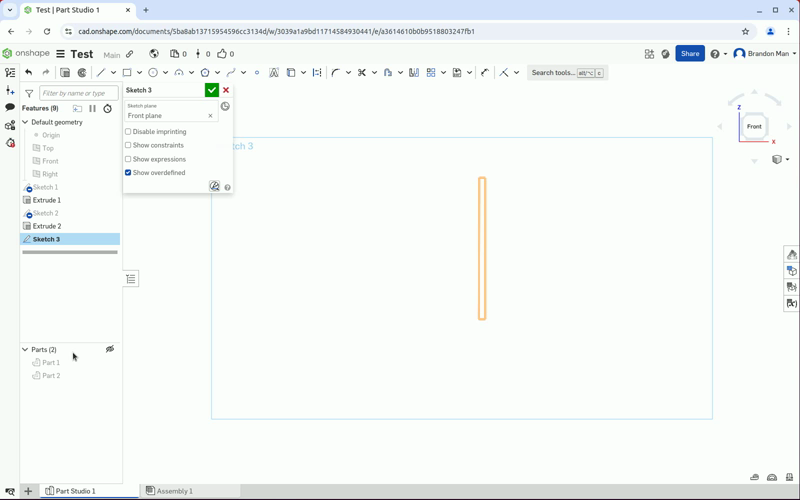
key_down(shift)
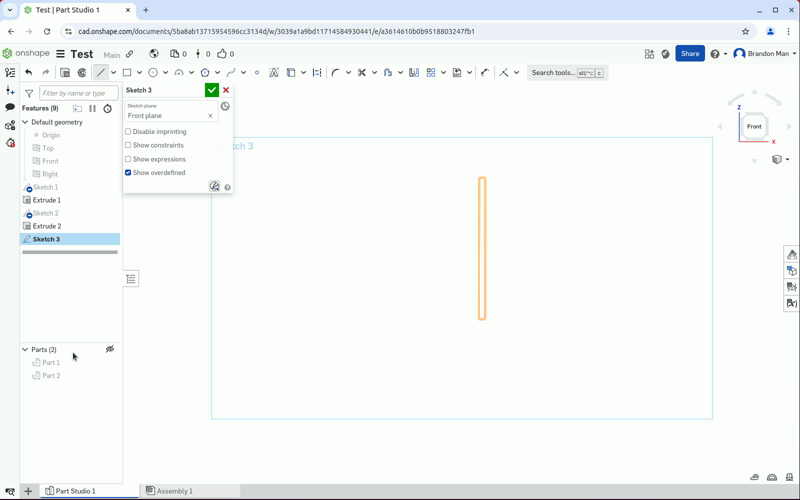
mouse_move(420, 176)
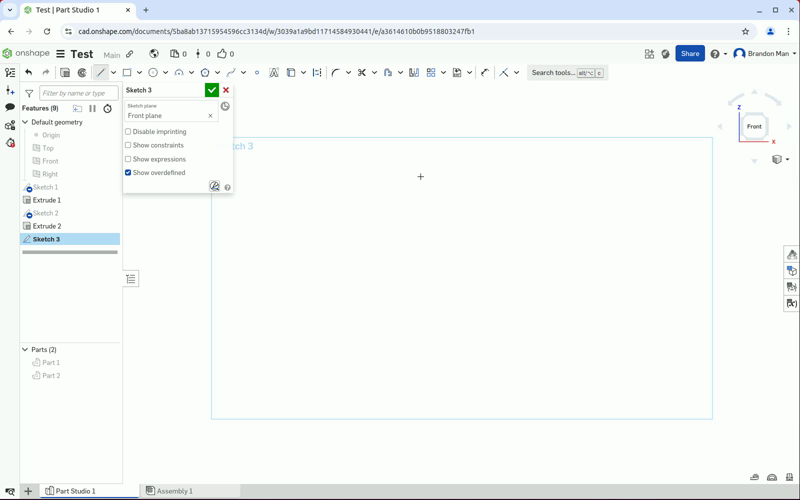
click(420, 176)
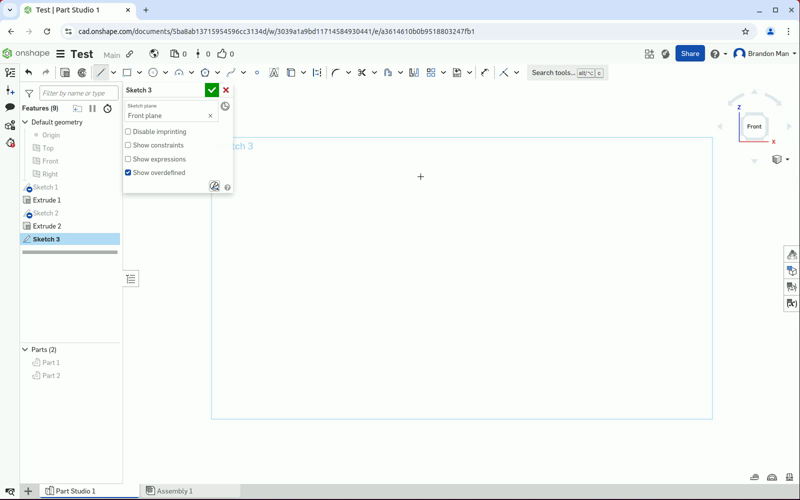
key_up(shift)
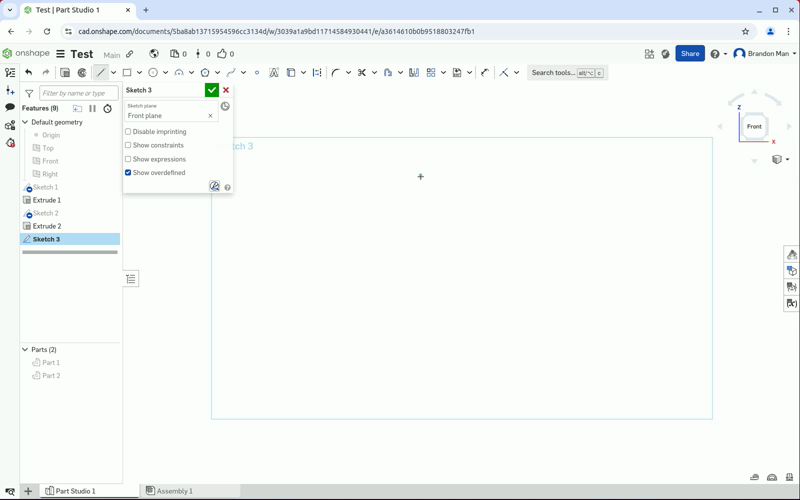
key_down(shift)
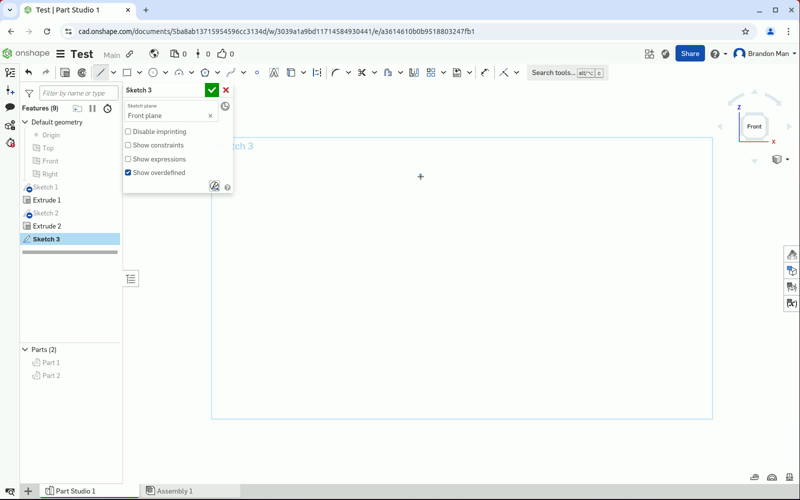
mouse_move(450, 176)
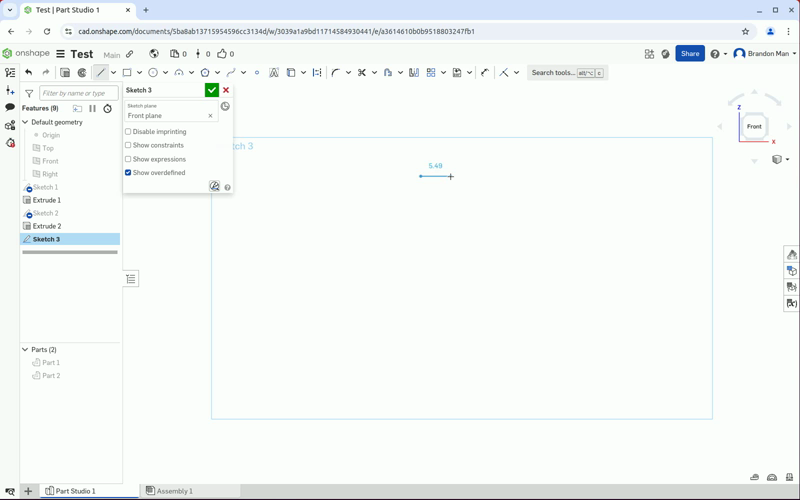
mouse_move(427, 176)
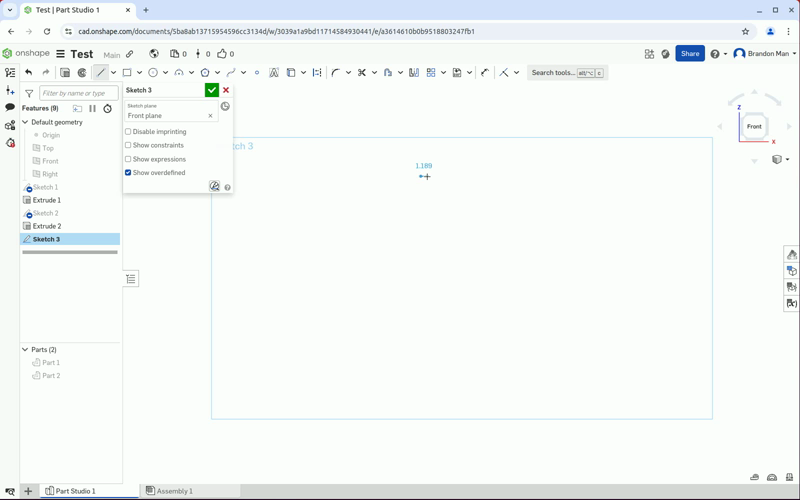
scroll(6)
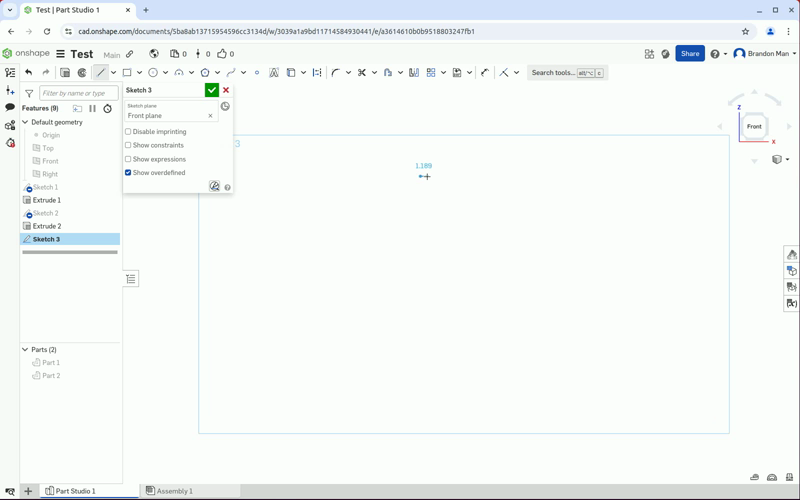
scroll(6)
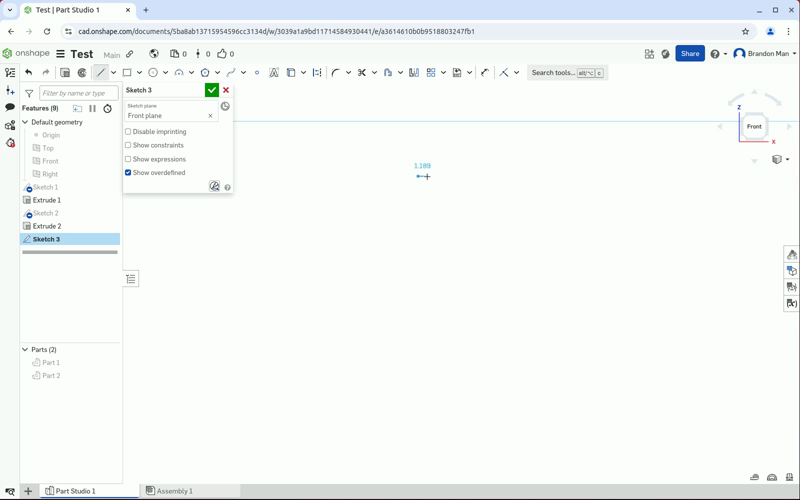
scroll(6)
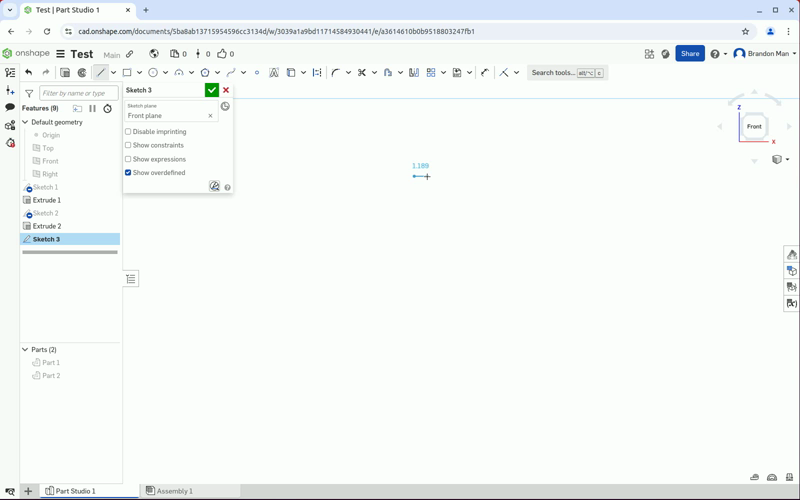
scroll(6)
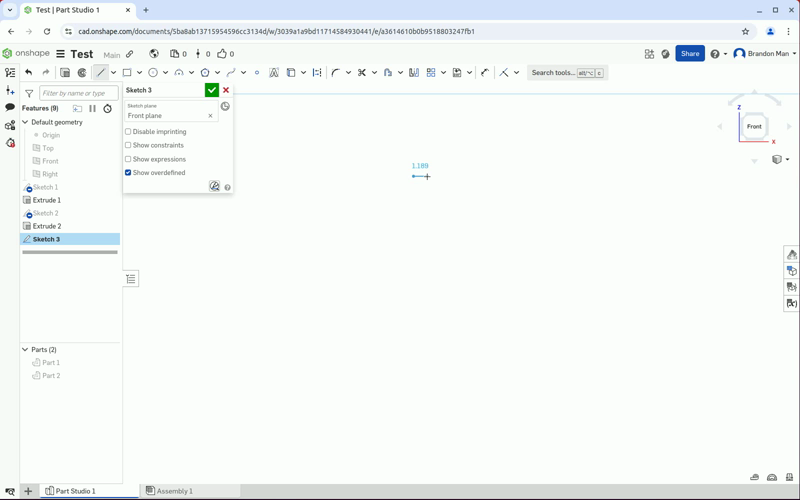
scroll(6)
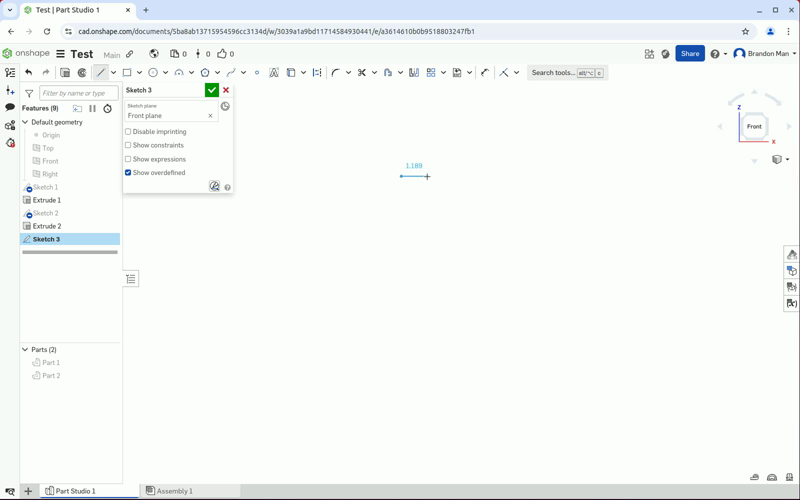
scroll(6)
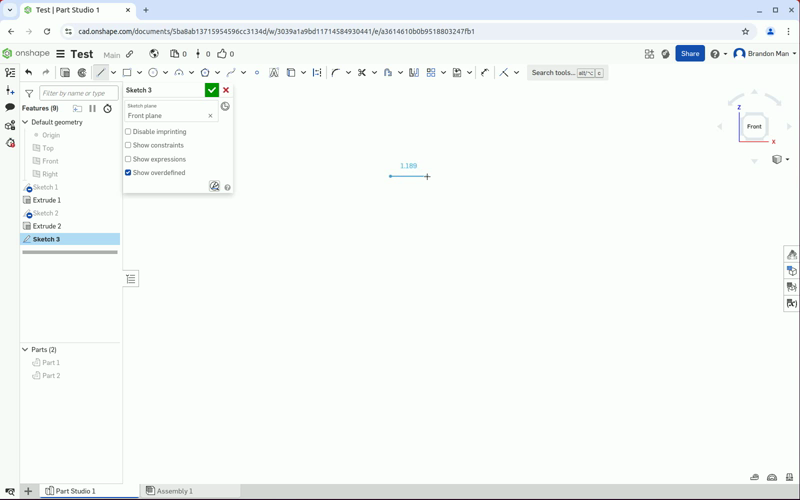
scroll(6)
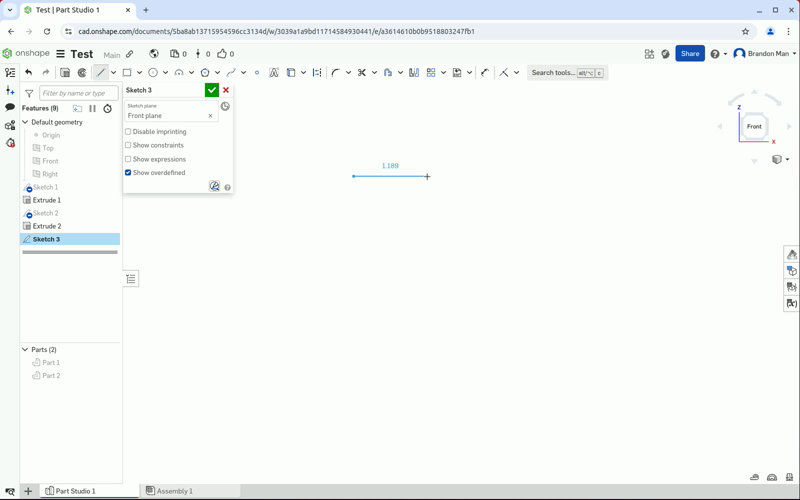
click(427, 176)
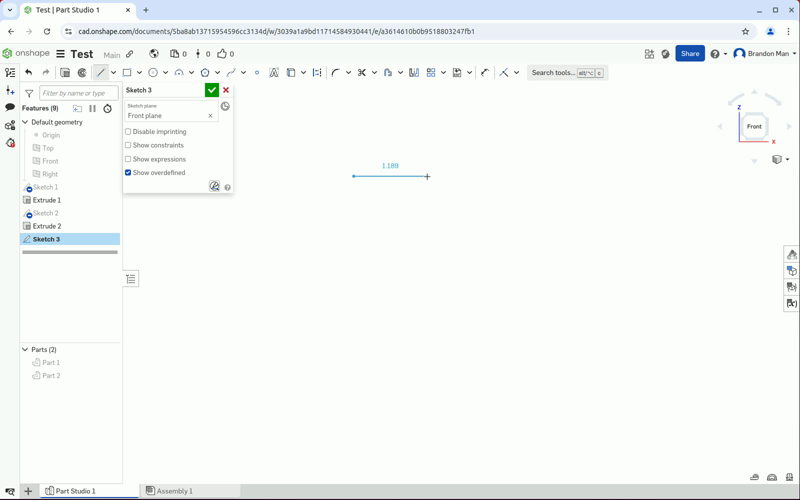
scroll(-6)
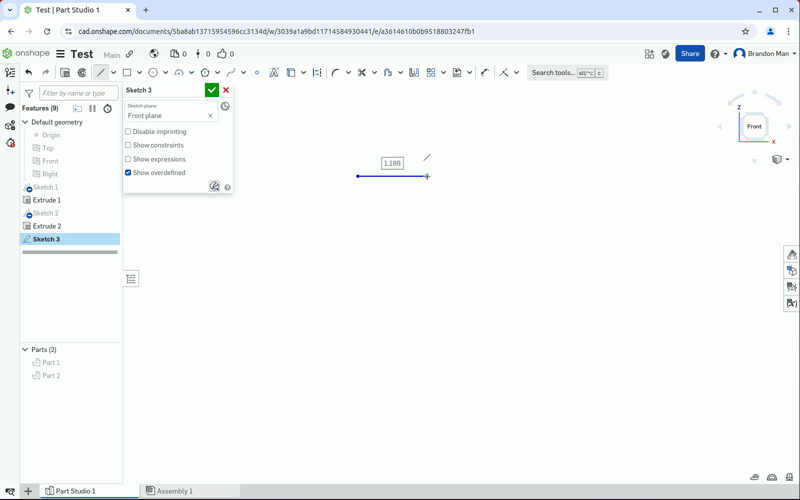
scroll(-6)
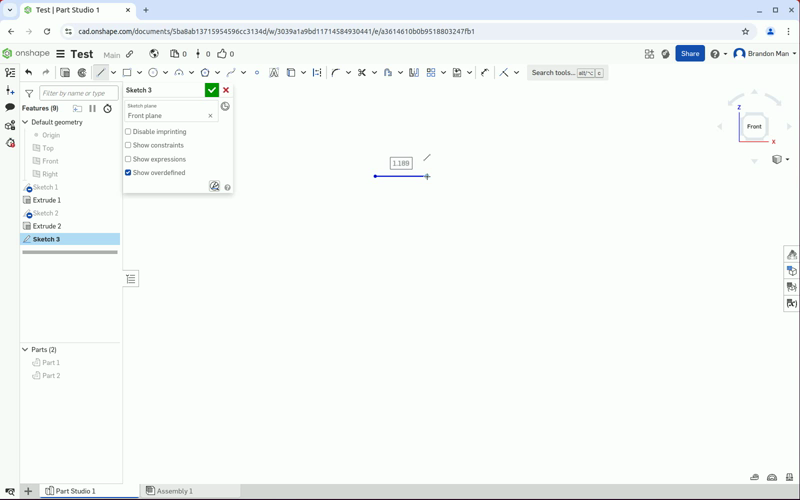
scroll(-6)
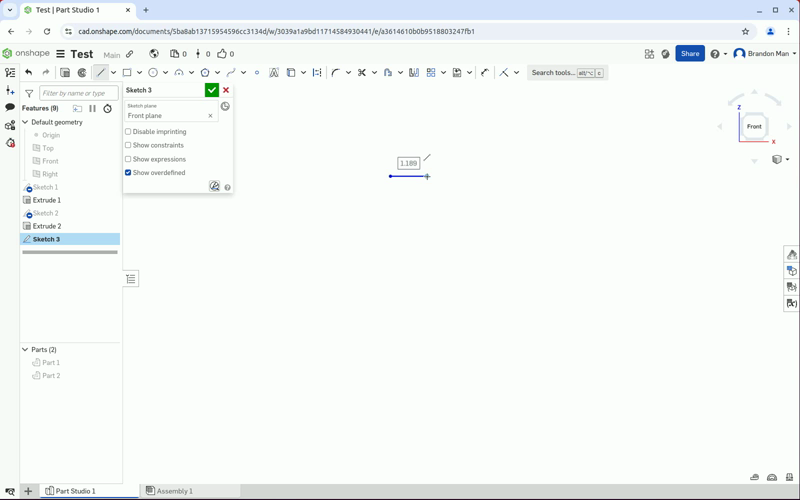
scroll(-6)
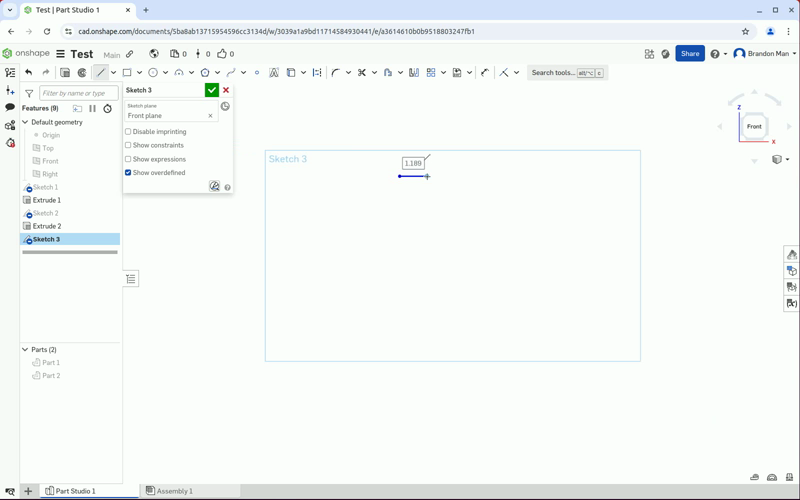
scroll(-6)
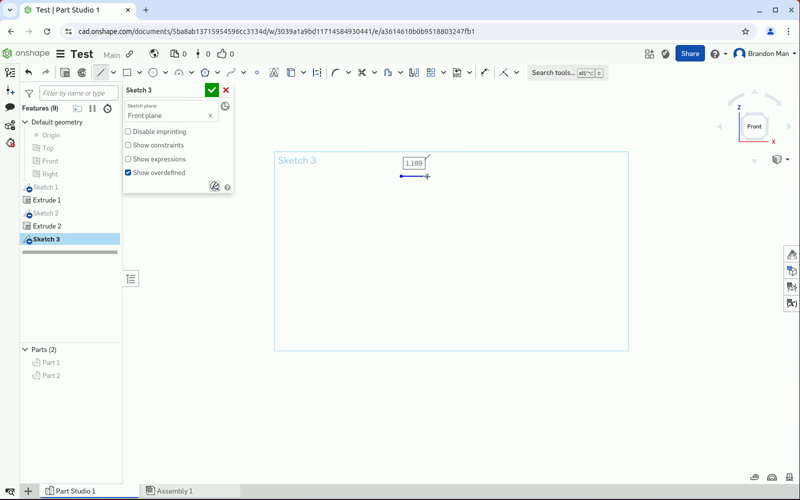
scroll(-6)
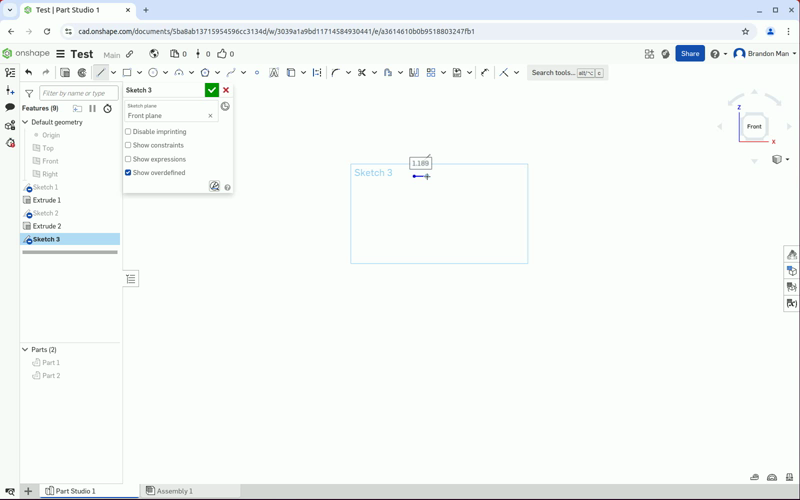
scroll(-6)
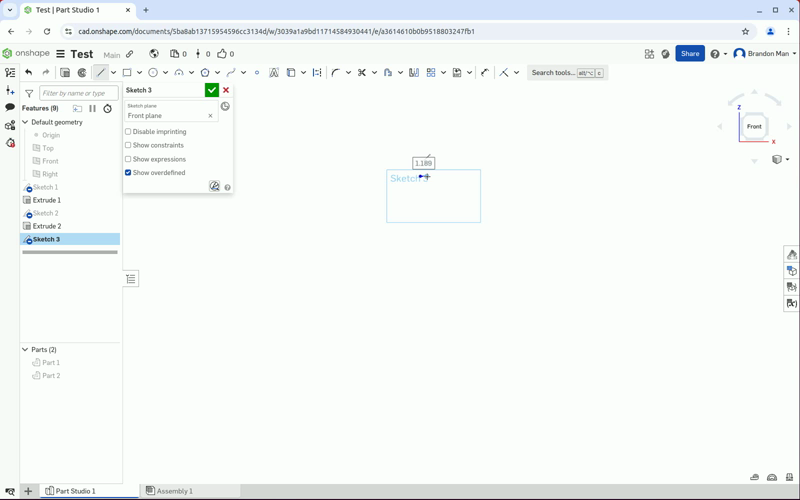
key_up(shift)
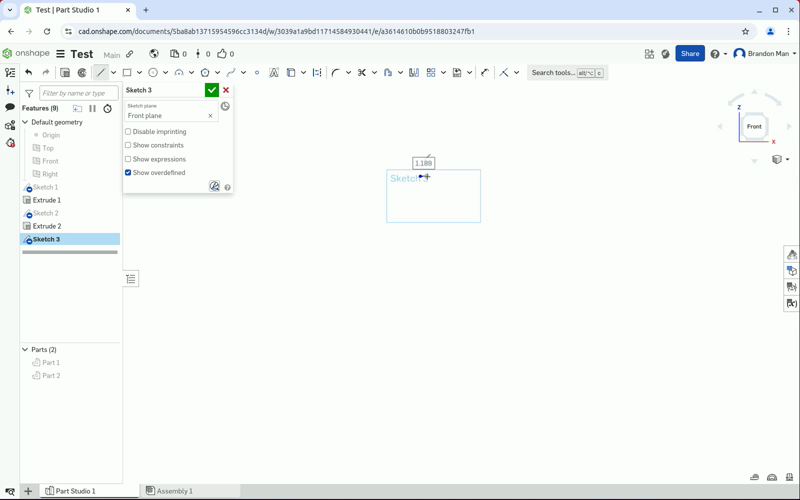
key_down(shift)
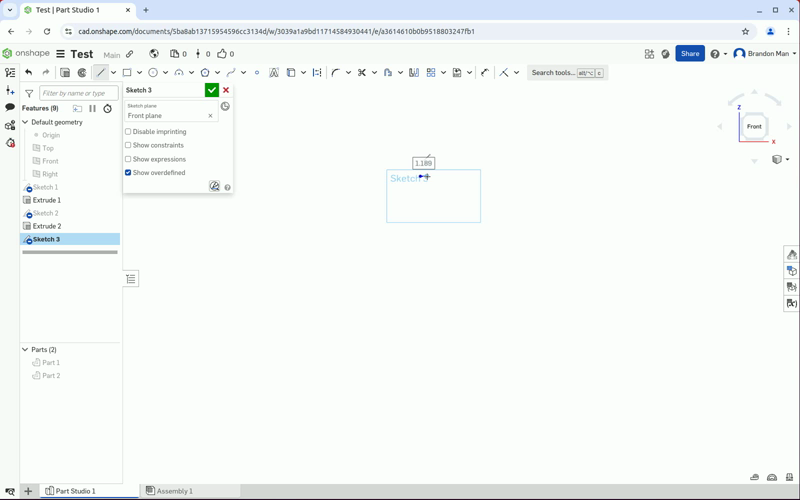
mouse_move(457, 176)
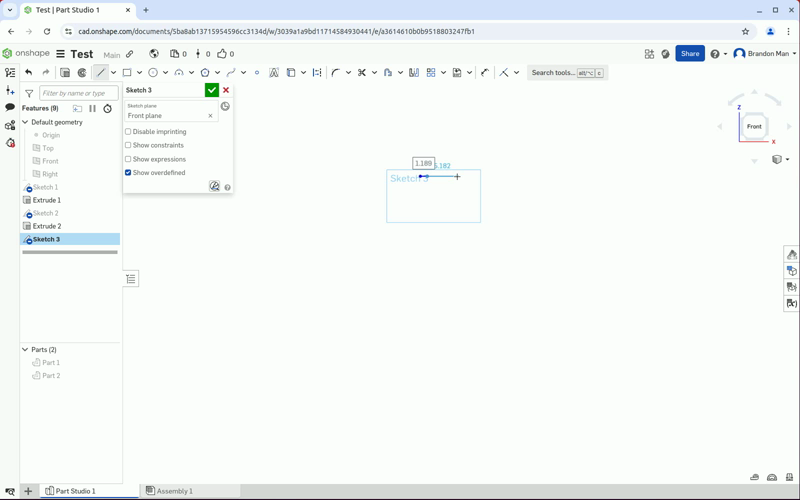
mouse_move(480, 176)
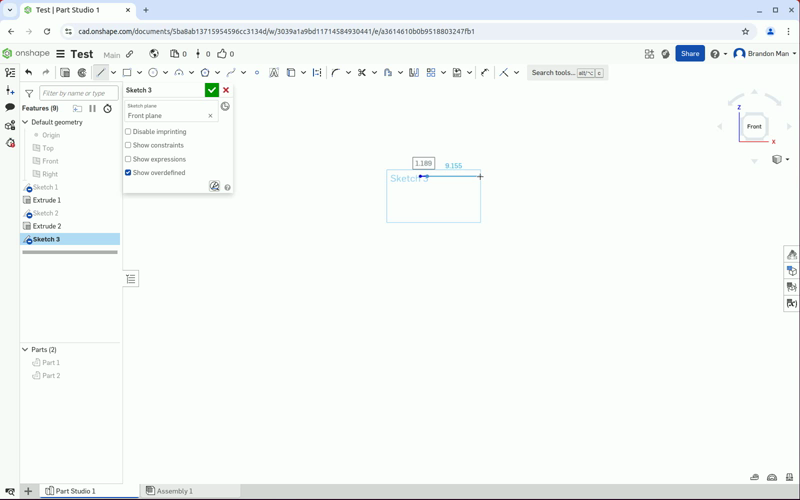
click(480, 176)
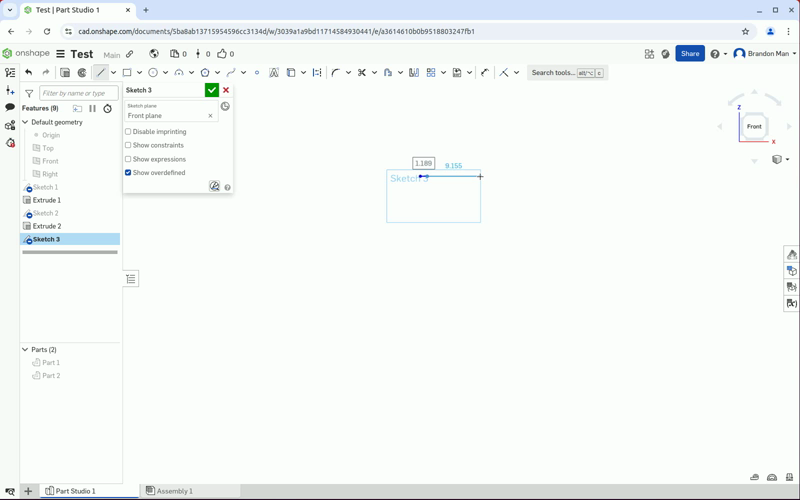
key_up(shift)
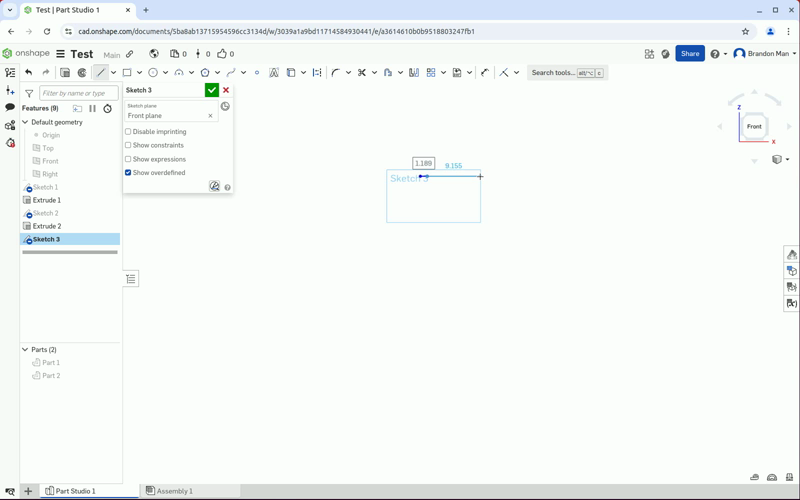
key_down(shift)
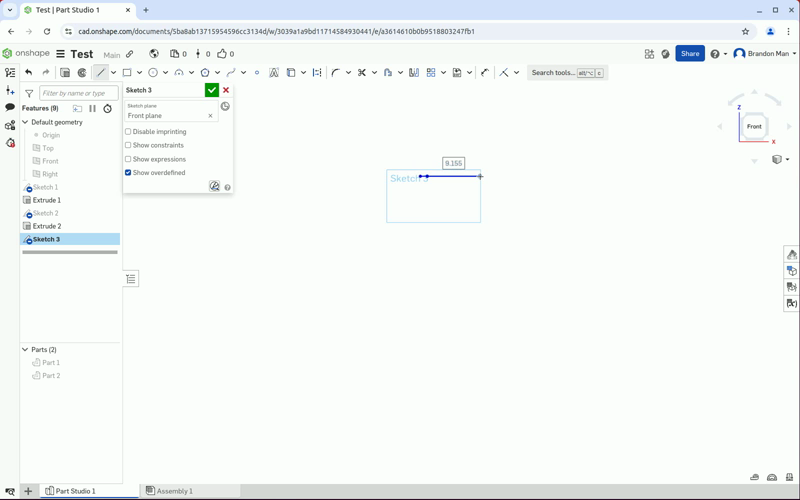
mouse_move(510, 176)
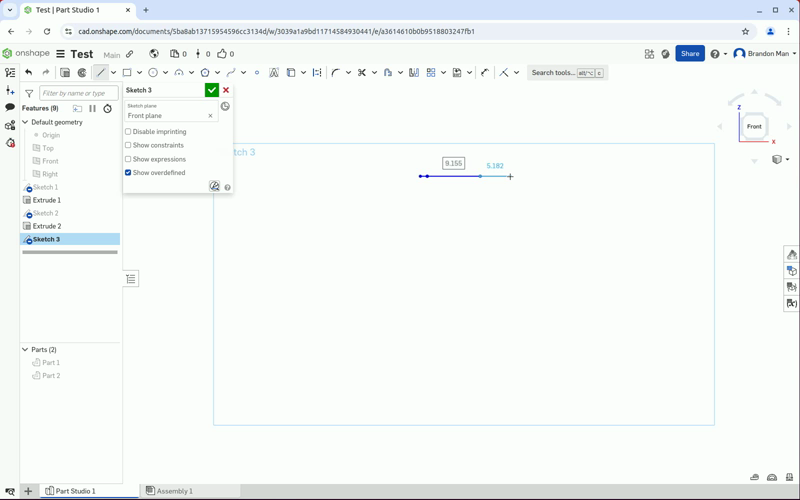
mouse_move(480, 170)
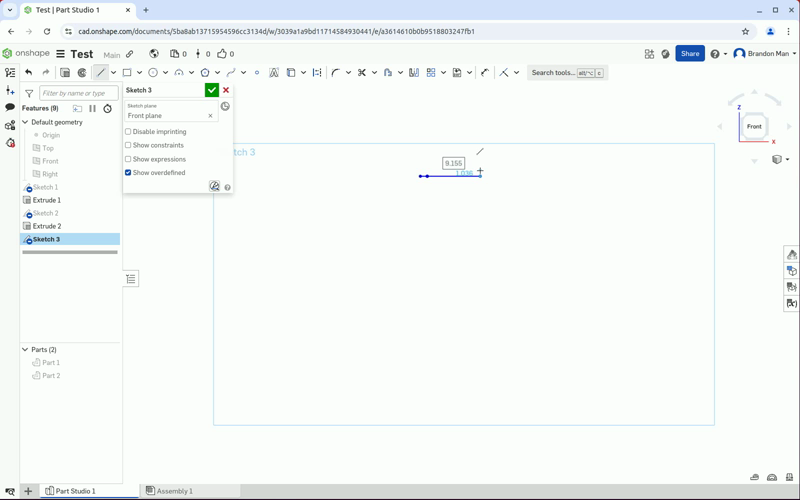
scroll(6)
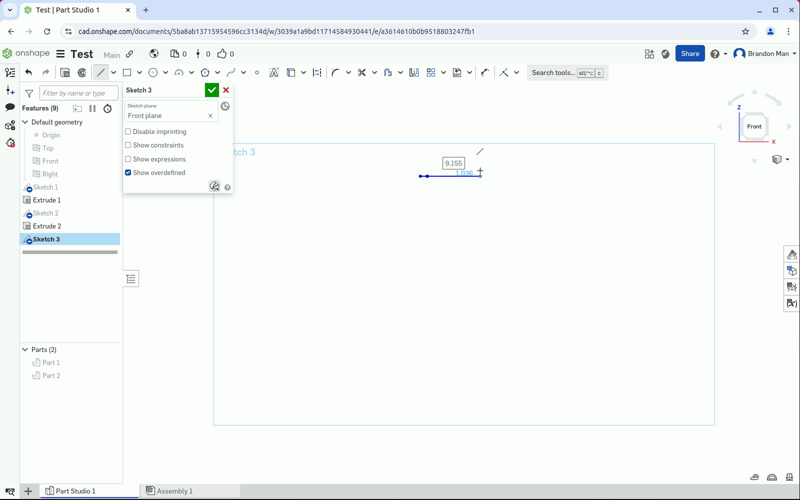
scroll(6)
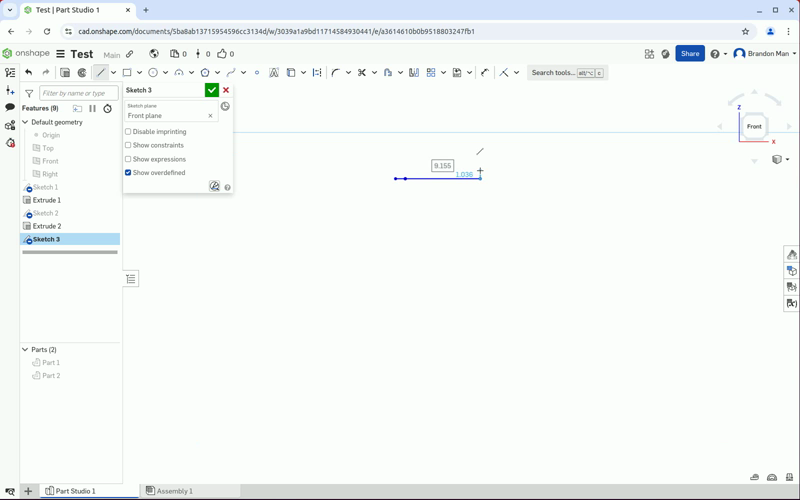
scroll(6)
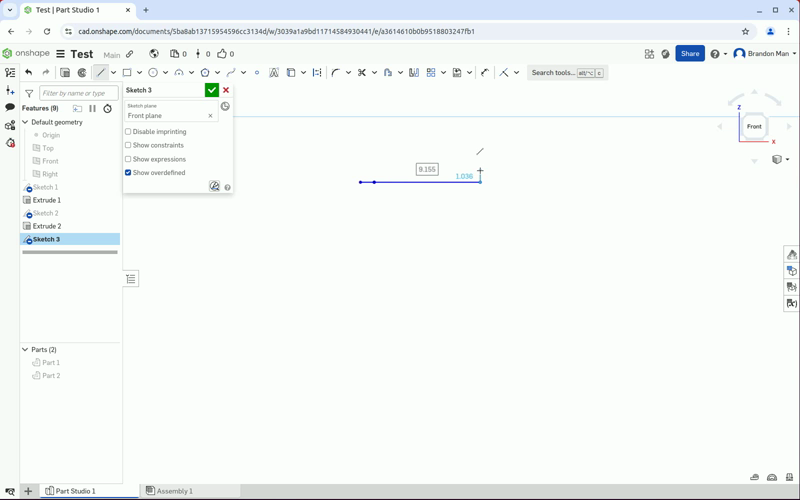
scroll(6)
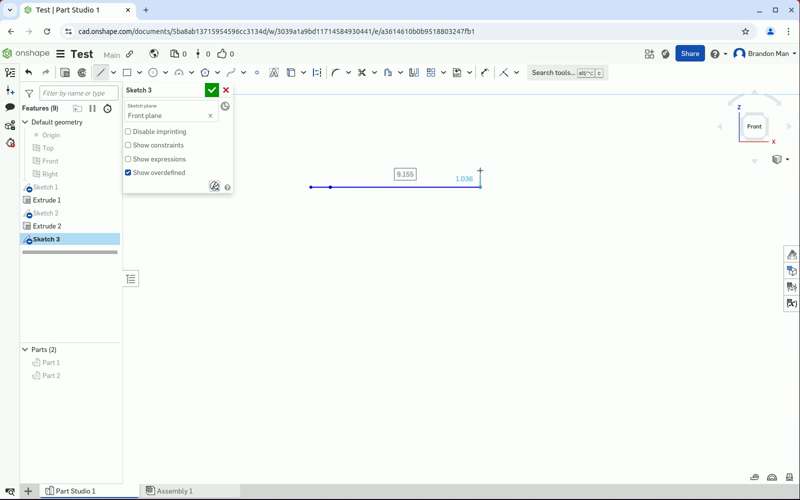
scroll(6)
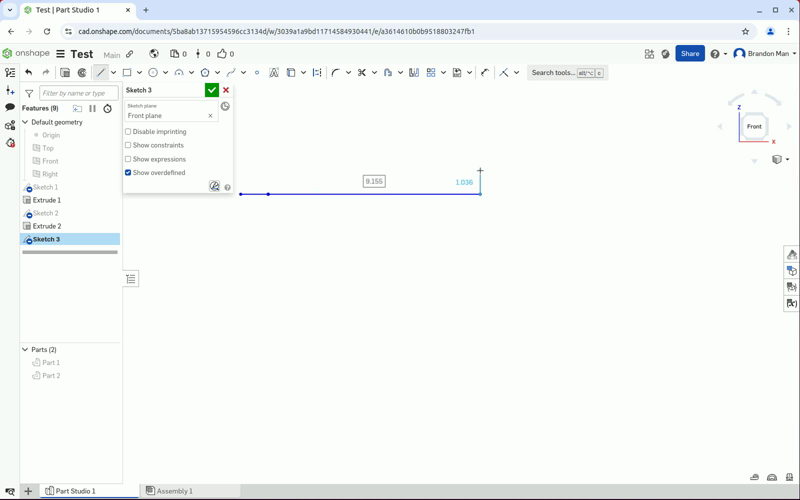
scroll(6)
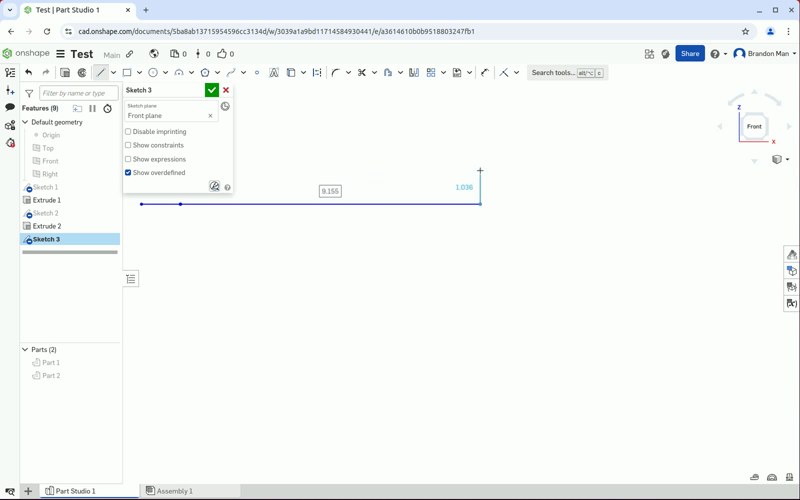
scroll(6)
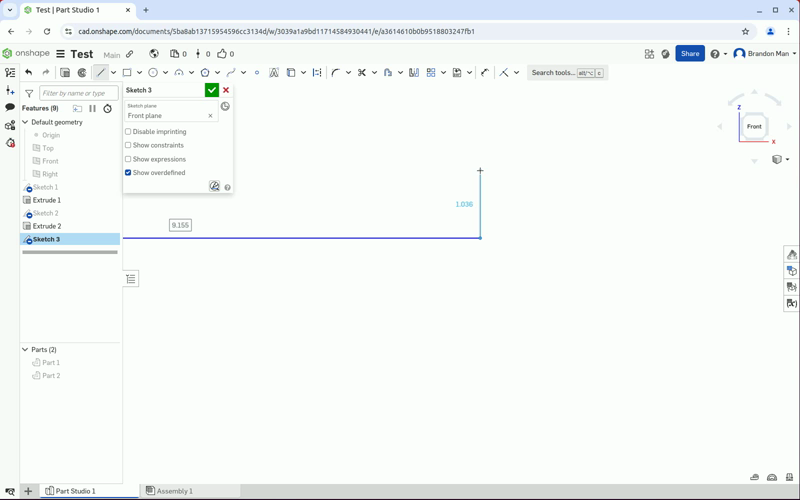
click(480, 170)
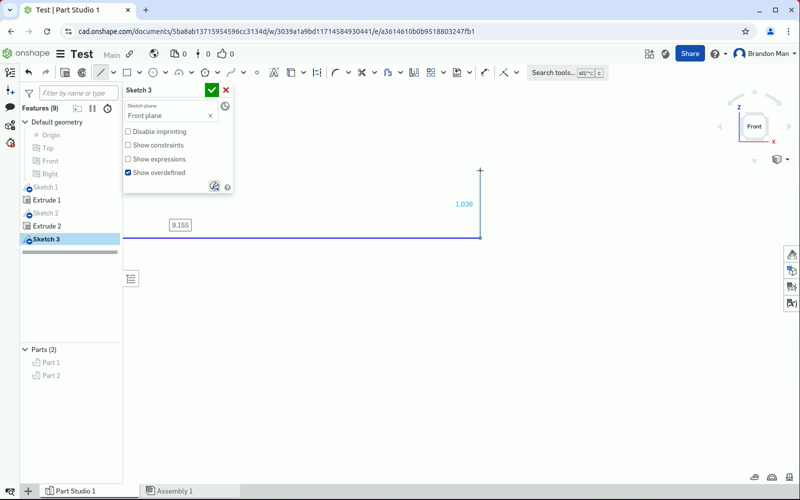
scroll(-6)
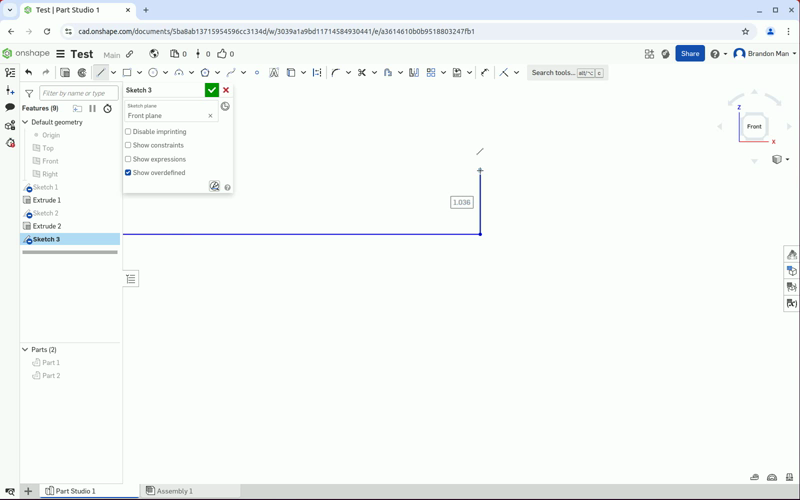
scroll(-6)
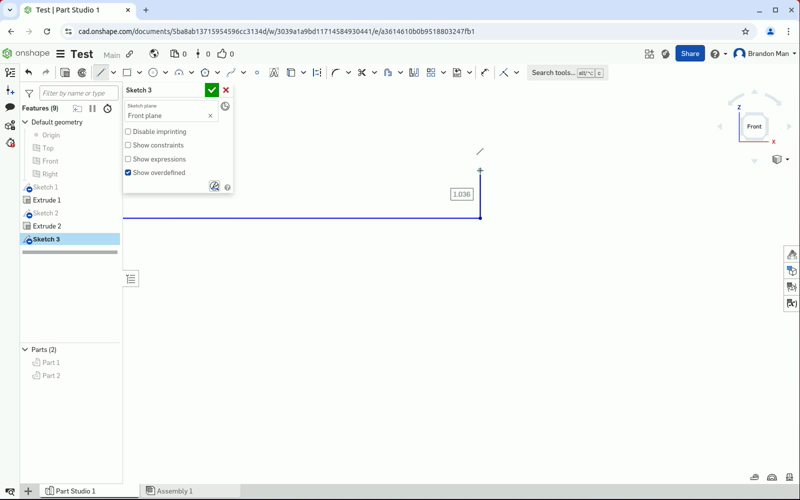
scroll(-6)
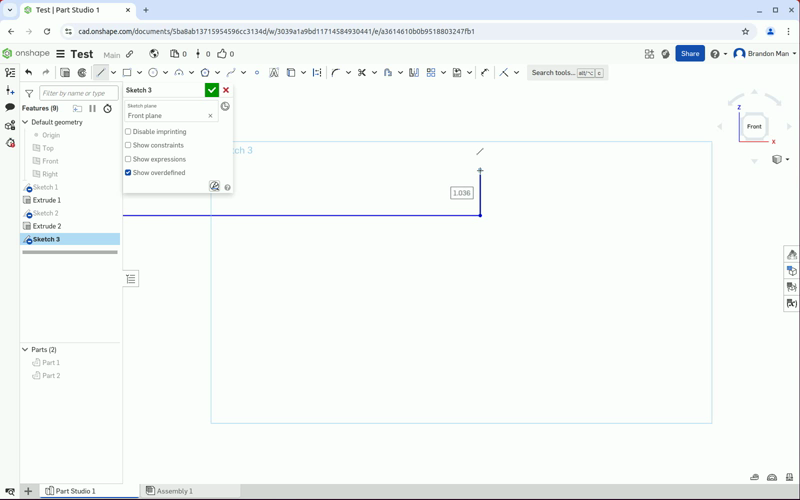
scroll(-6)
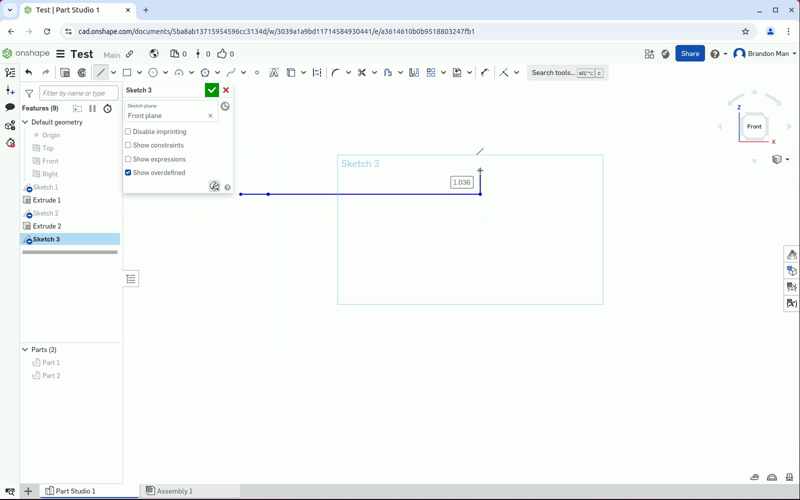
scroll(-6)
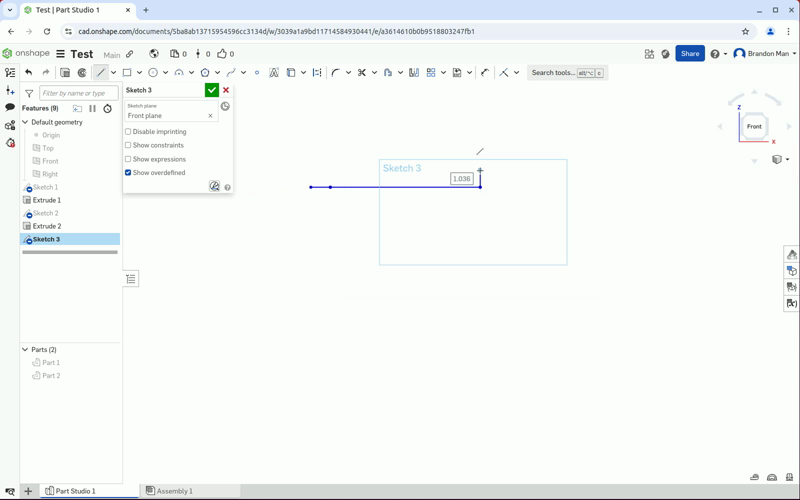
scroll(-6)
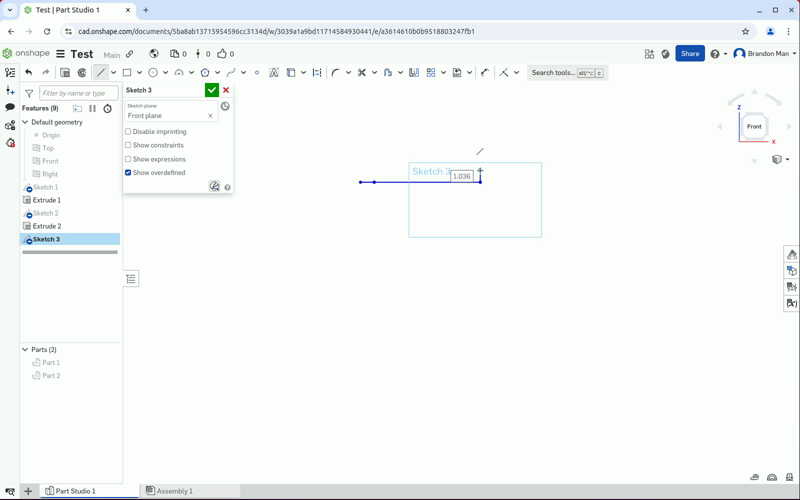
scroll(-6)
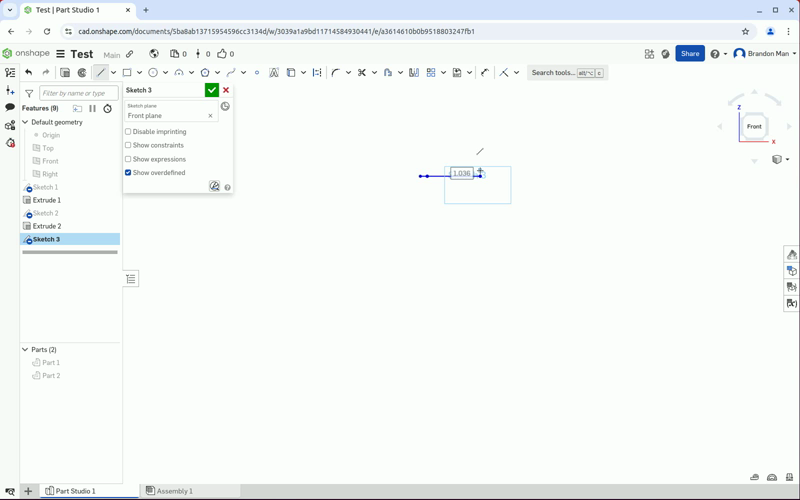
key_up(shift)
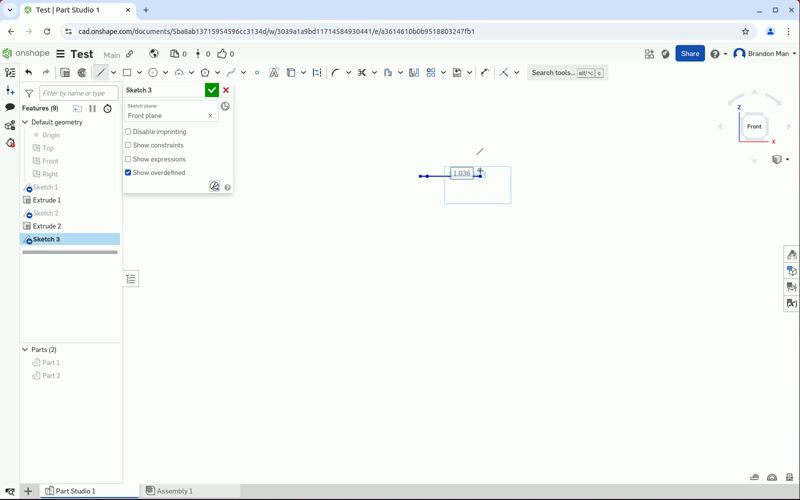
key_down(shift)
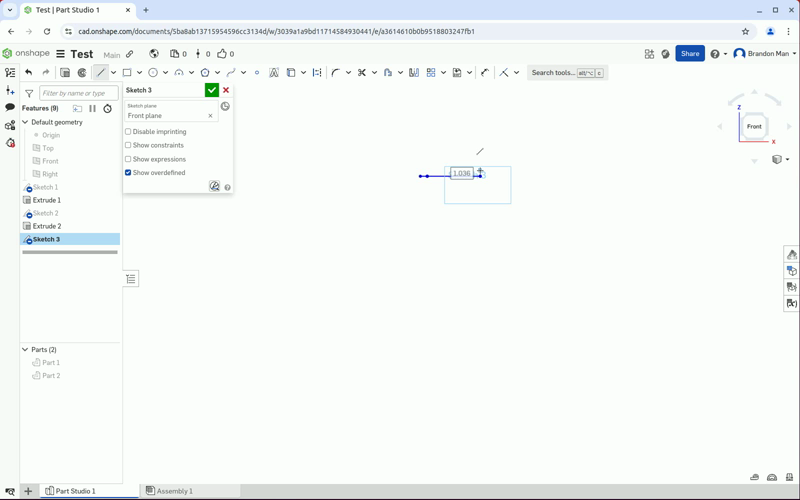
mouse_move(510, 170)
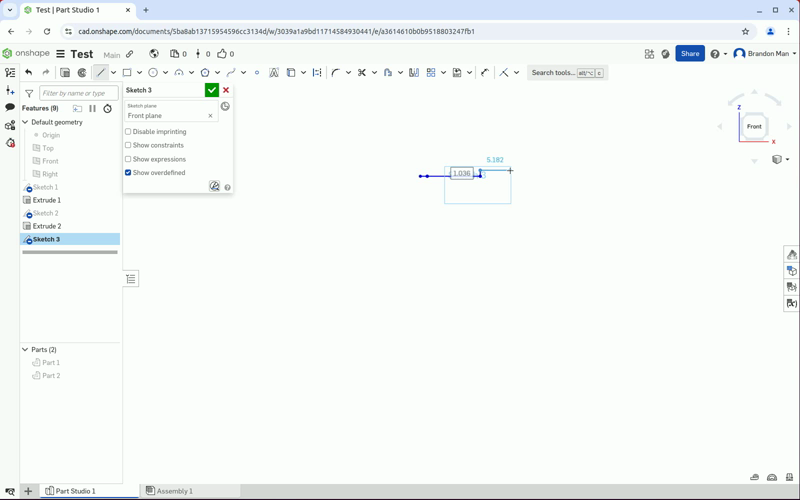
mouse_move(420, 170)
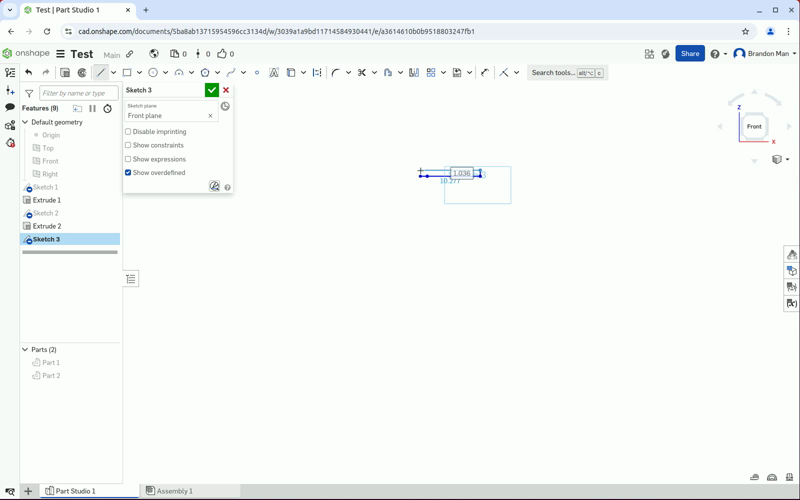
click(420, 170)
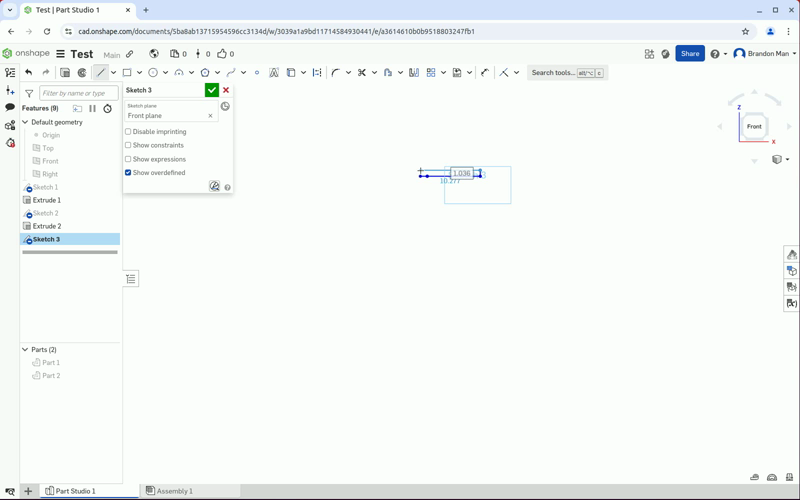
key_up(shift)
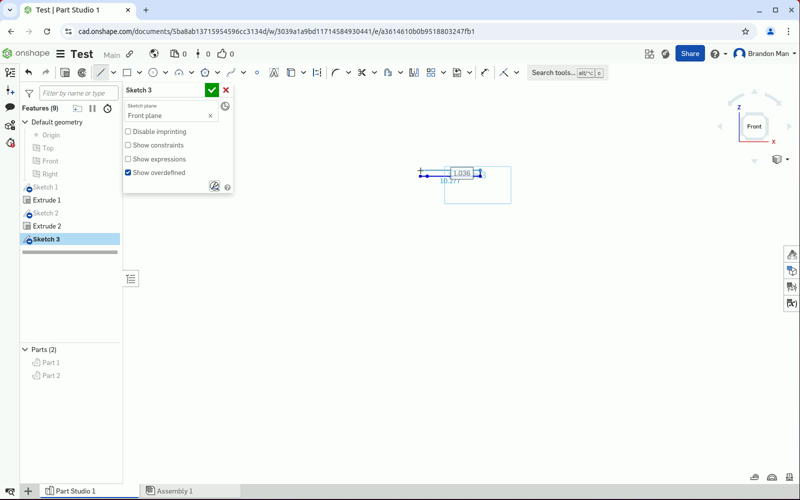
mouse_move(450, 170)
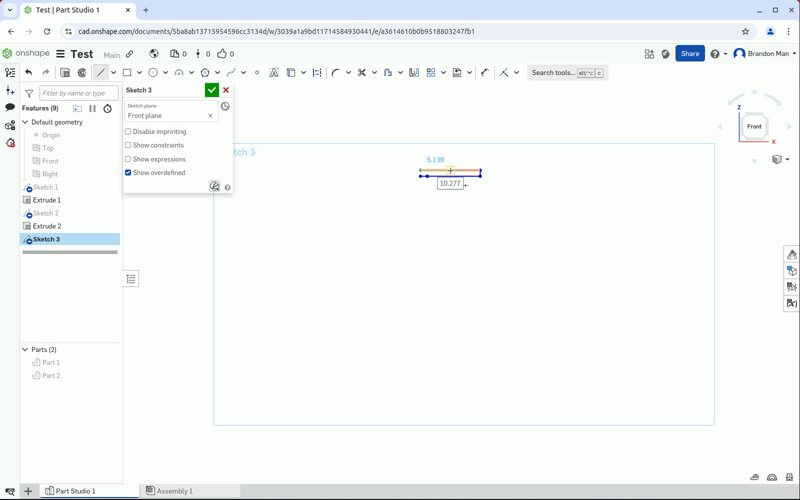
key_down(shift)
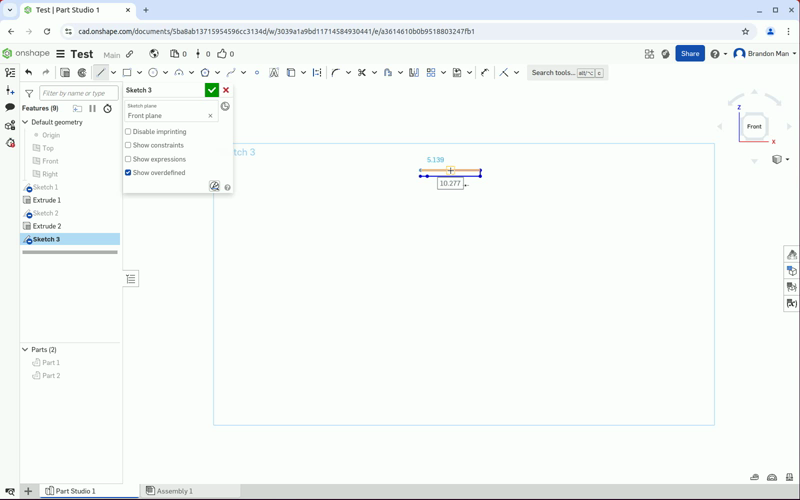
mouse_move(420, 176)
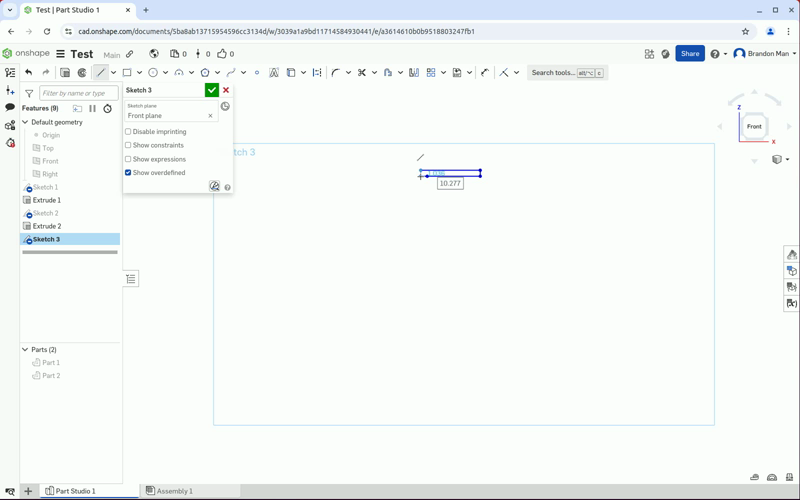
scroll(6)
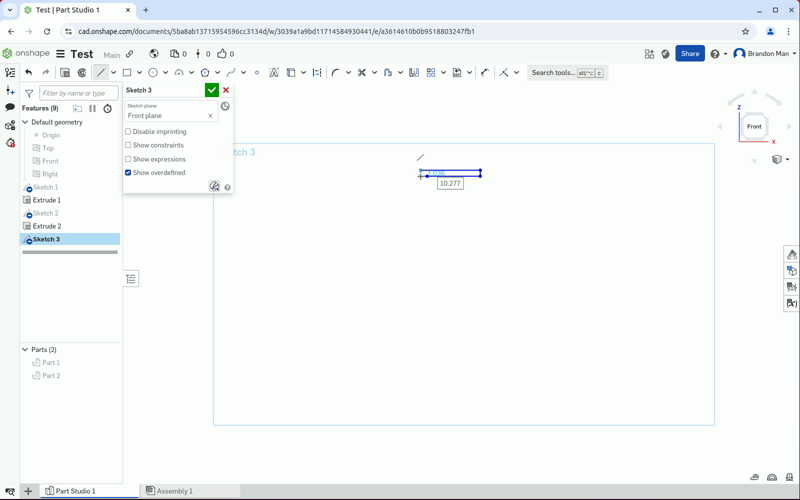
scroll(6)
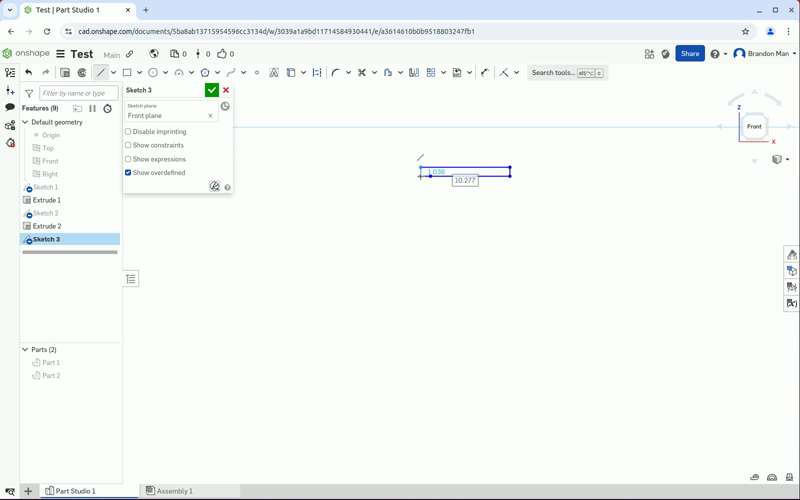
scroll(6)
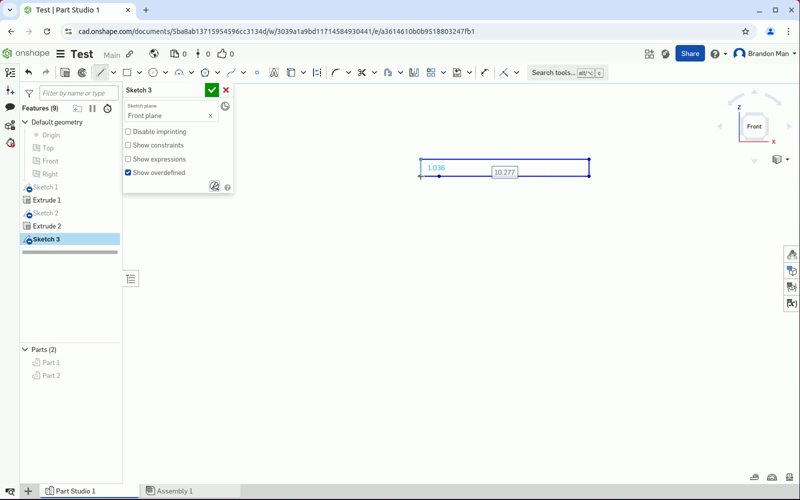
scroll(6)
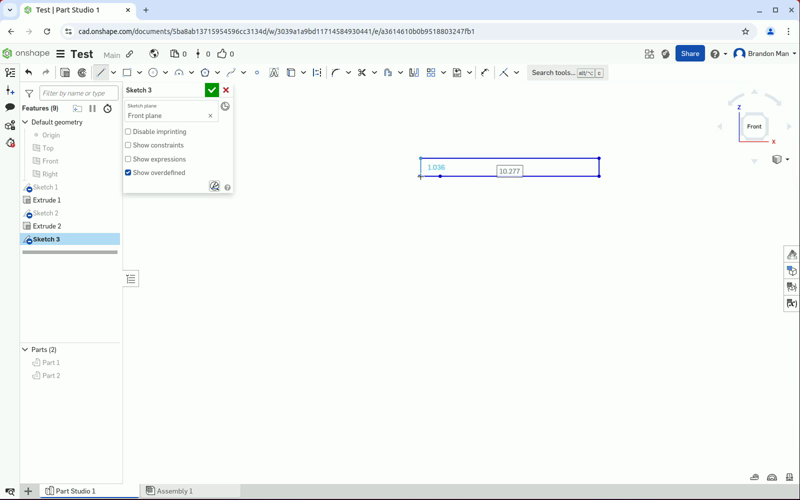
scroll(6)
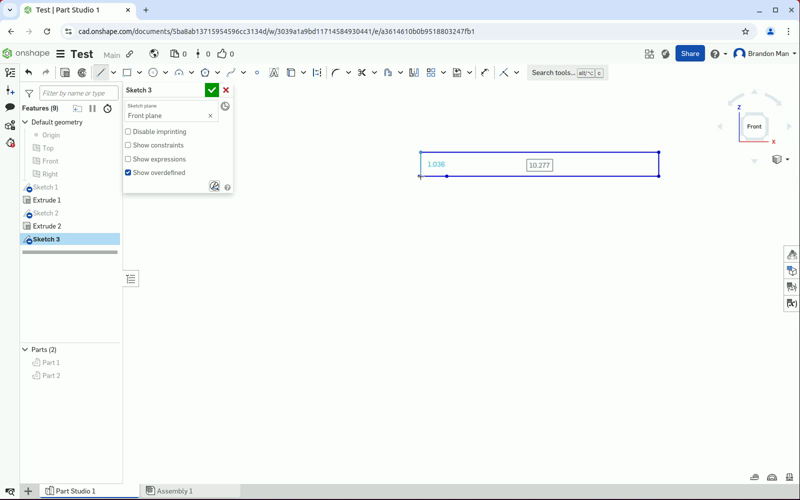
scroll(6)
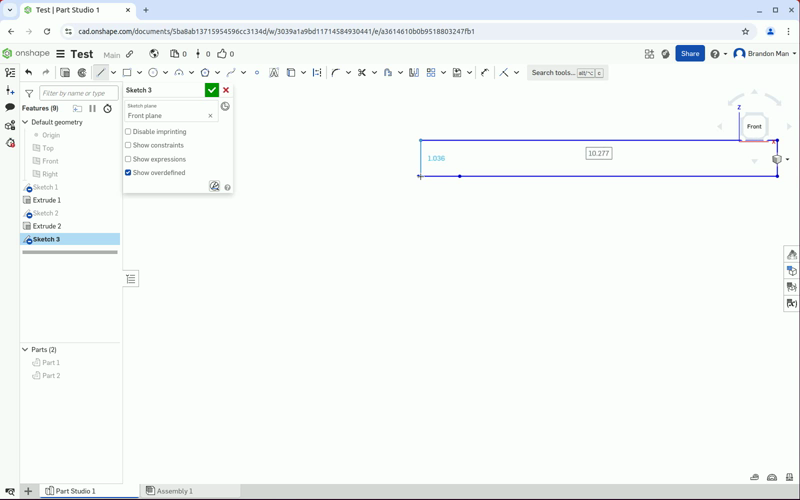
scroll(6)
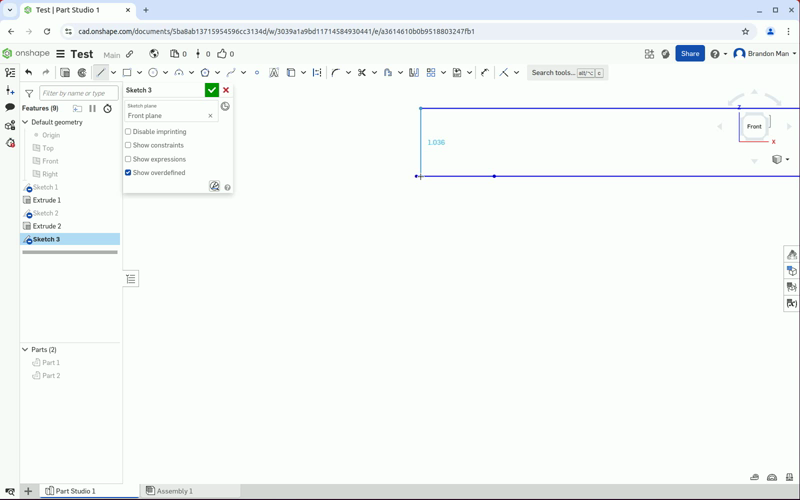
key_up(shift)
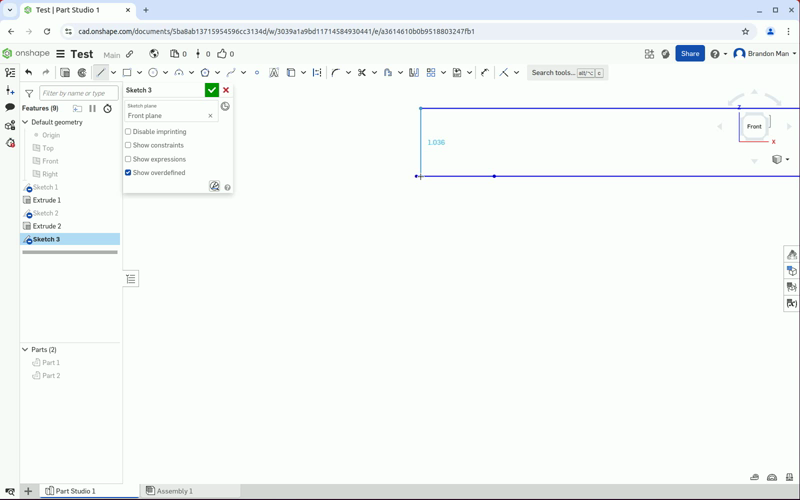
click(420, 176)
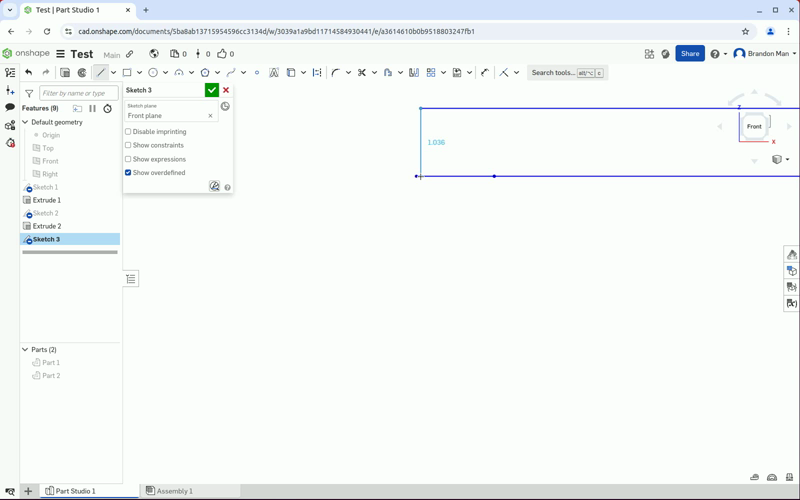
scroll(-6)
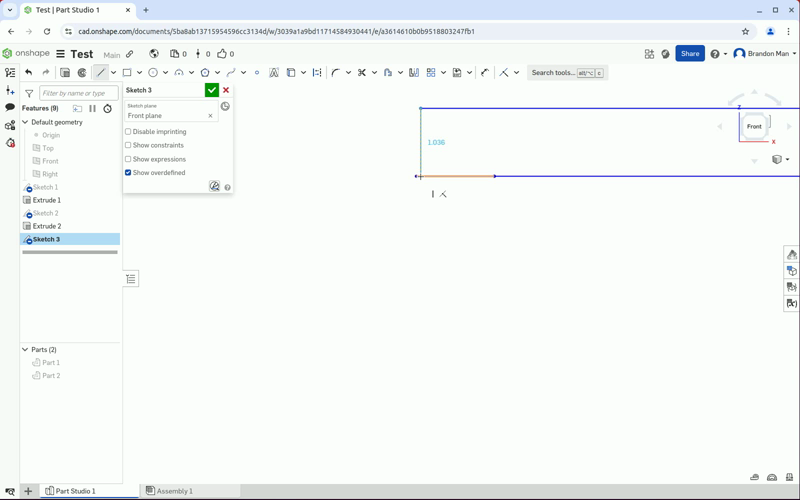
scroll(-6)
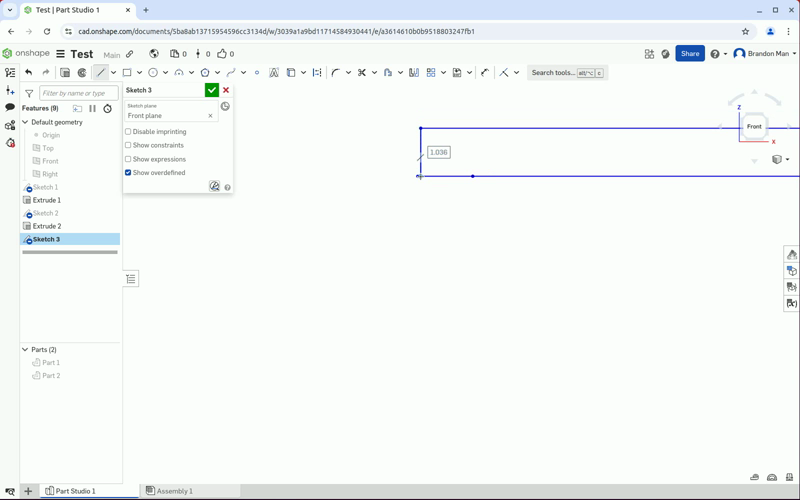
scroll(-6)
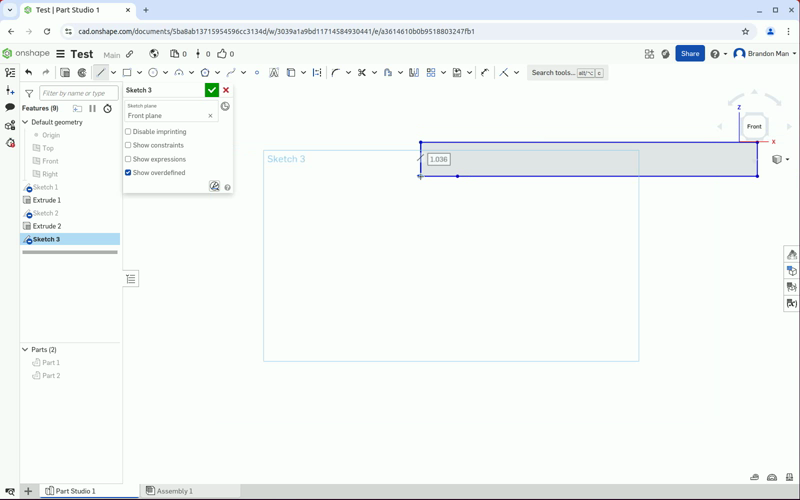
scroll(-6)
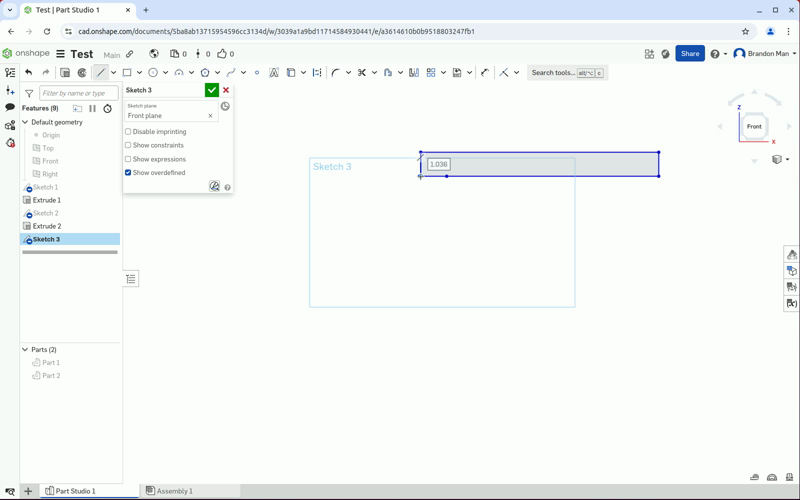
scroll(-6)
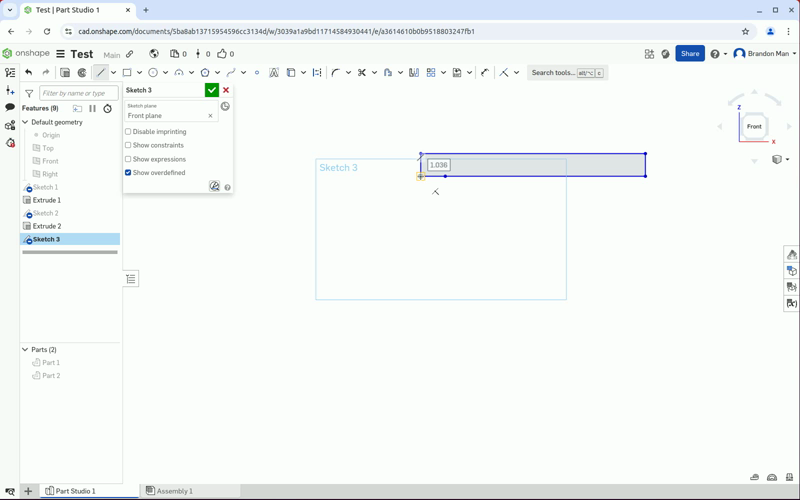
scroll(-6)
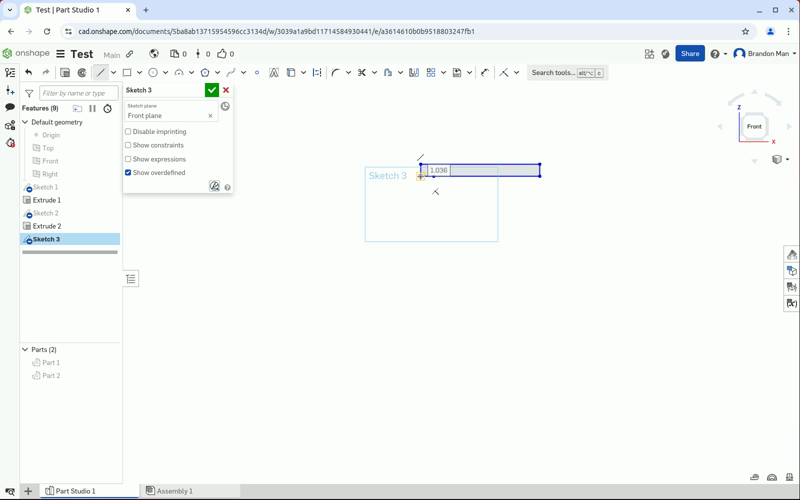
scroll(-6)
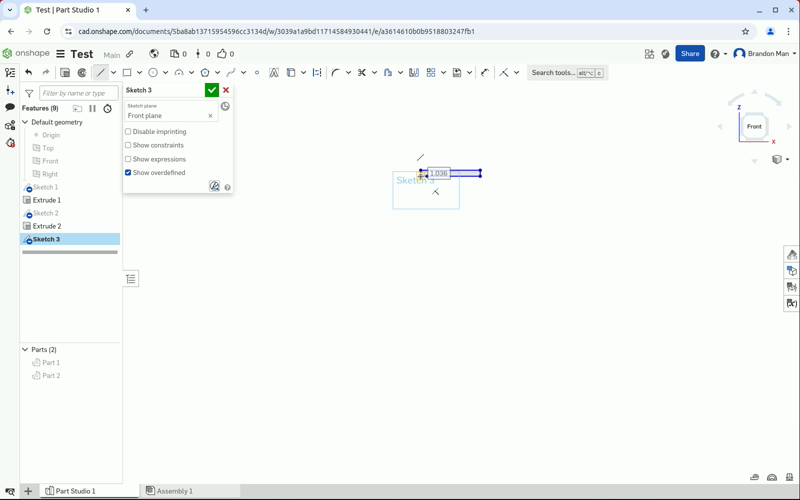
key(esc)
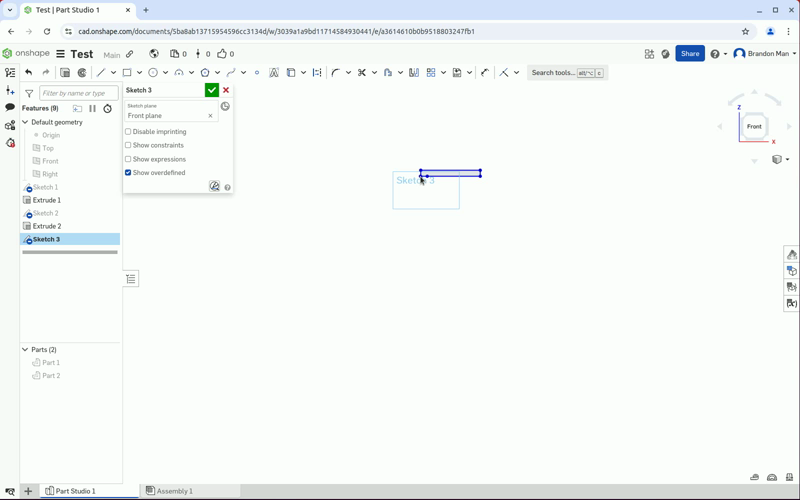
mouse_move(466, 170)
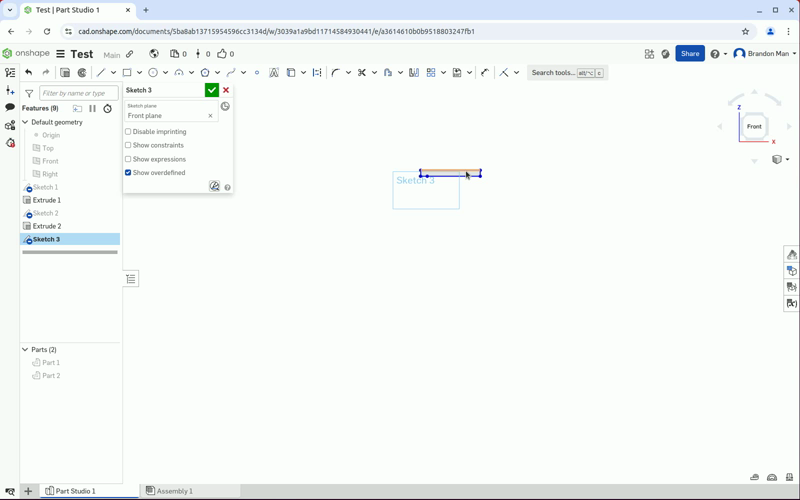
scroll(6)
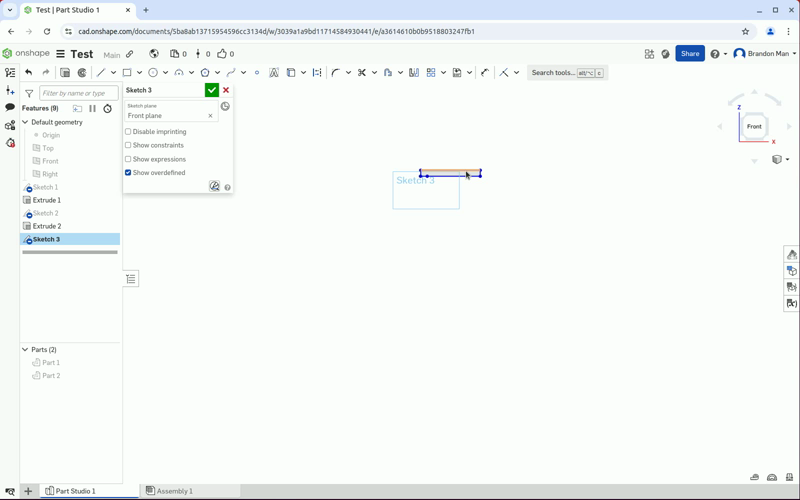
scroll(6)
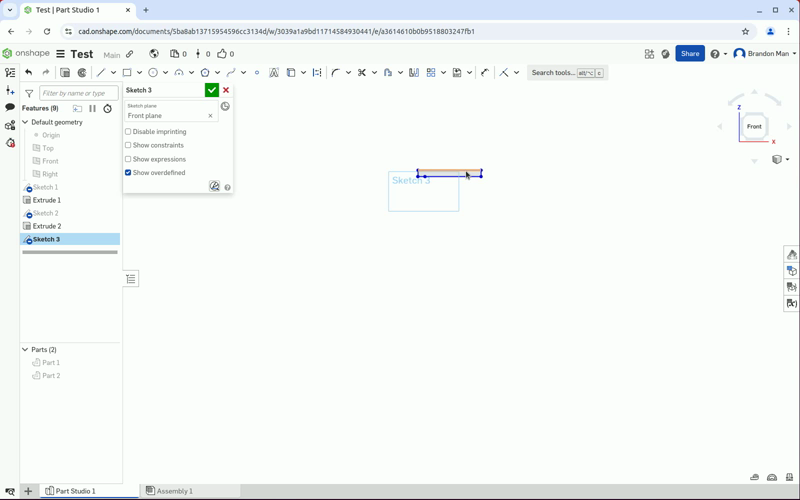
scroll(6)
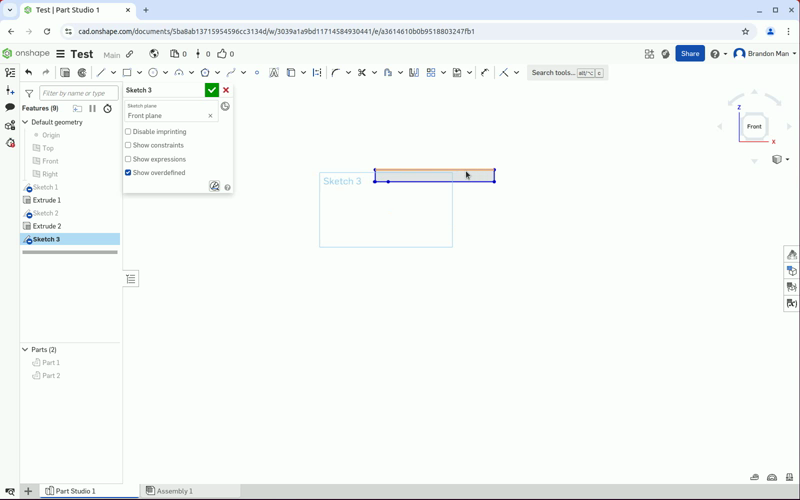
scroll(6)
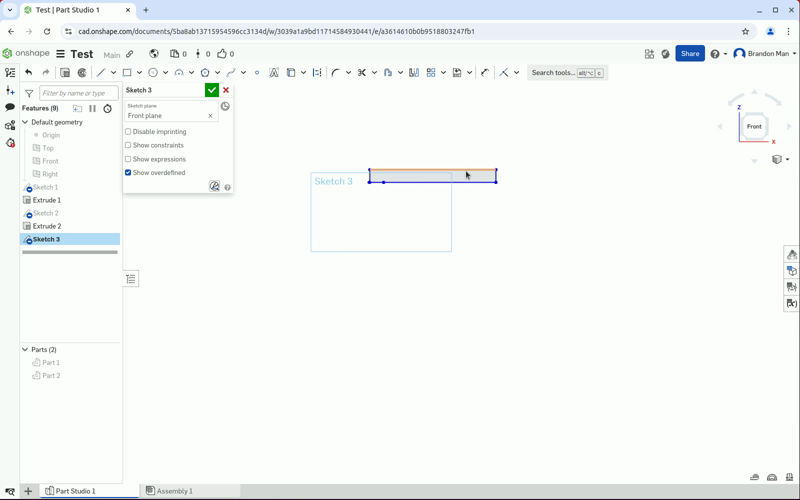
scroll(6)
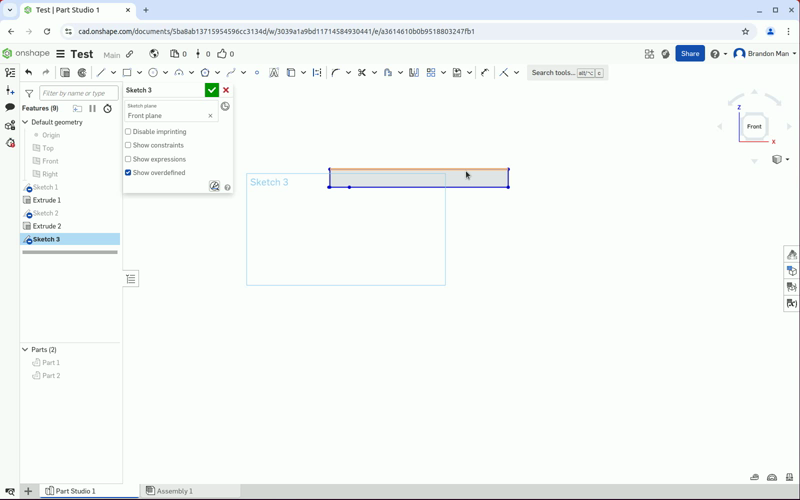
scroll(6)
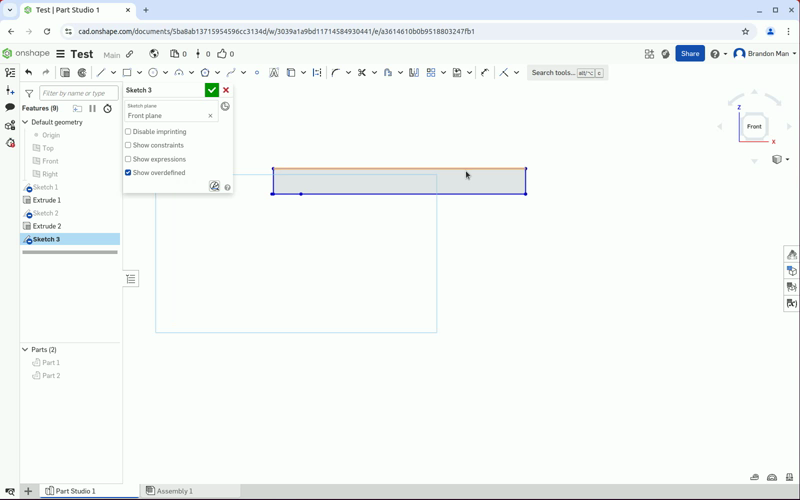
scroll(6)
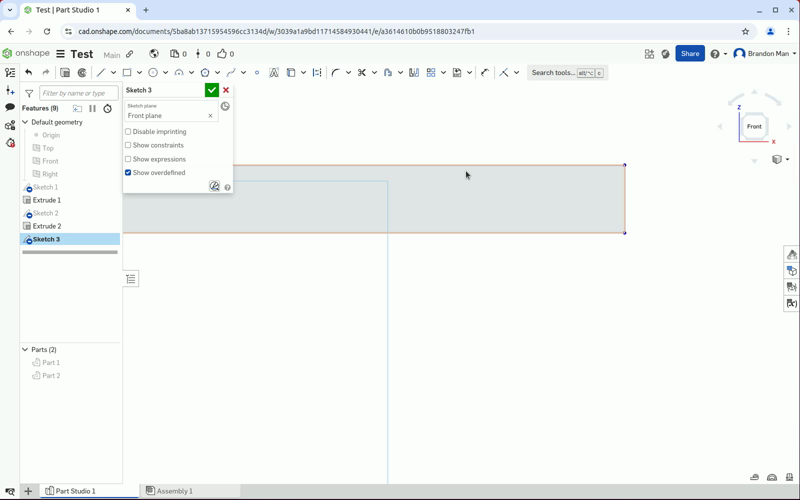
click(466, 170)
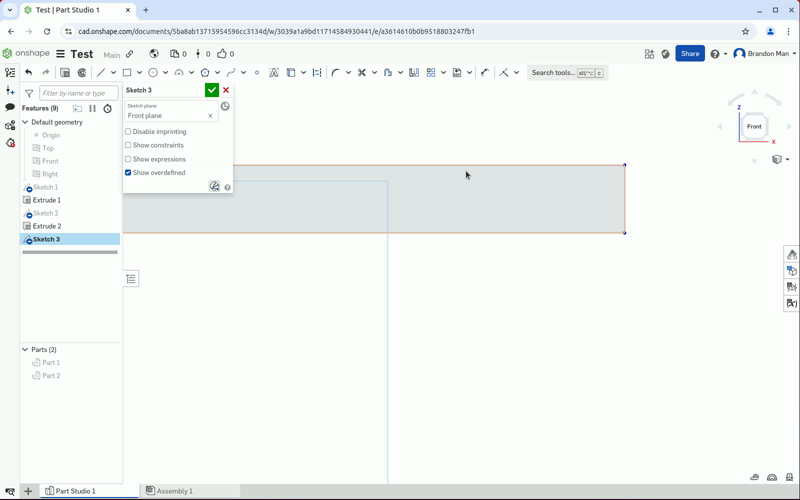
scroll(-6)
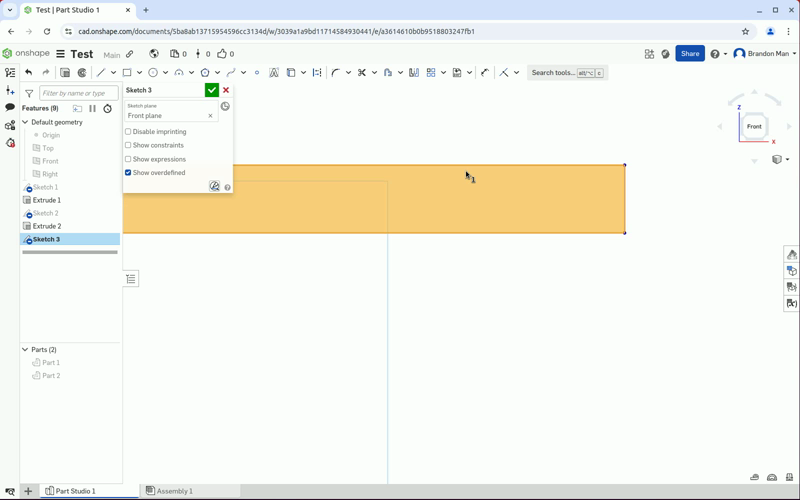
scroll(-6)
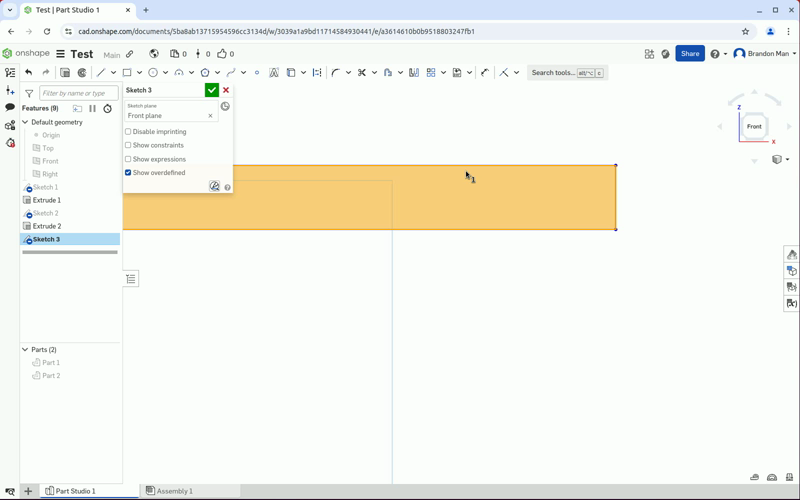
scroll(-6)
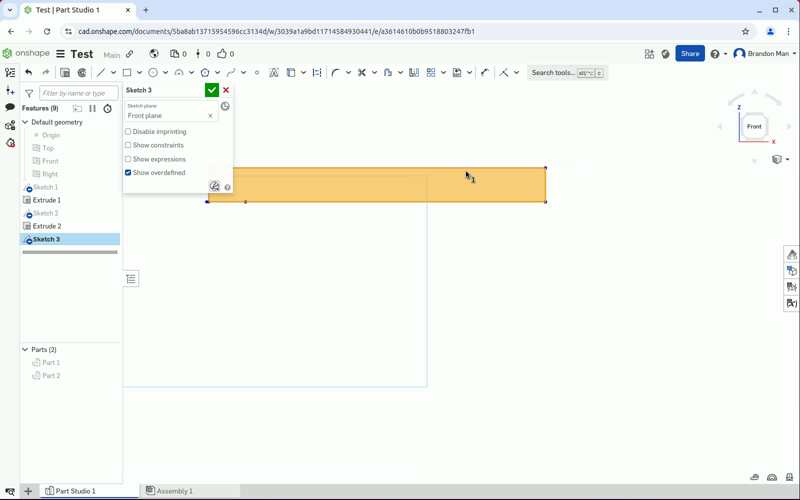
scroll(-6)
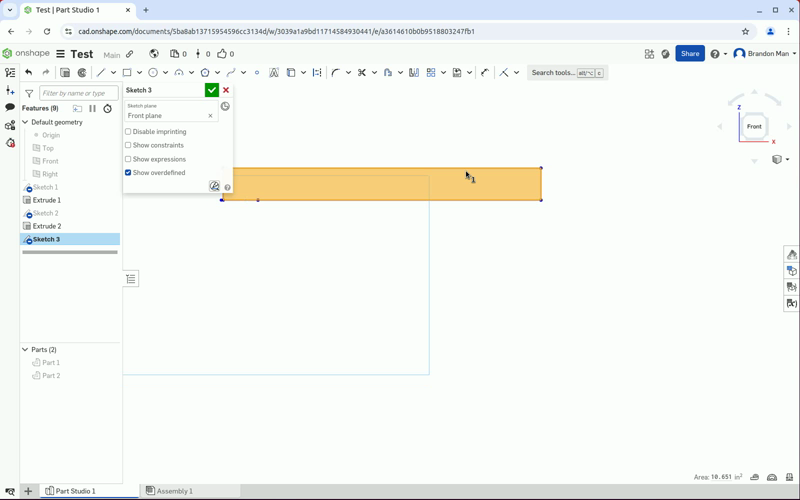
scroll(-6)
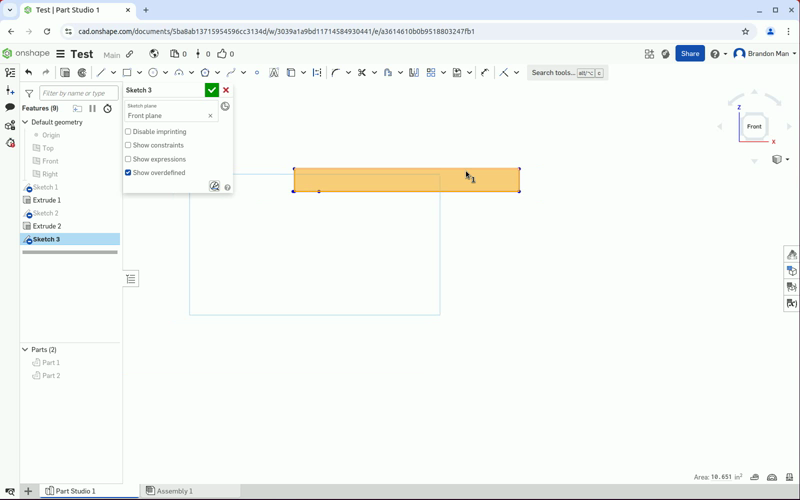
scroll(-6)
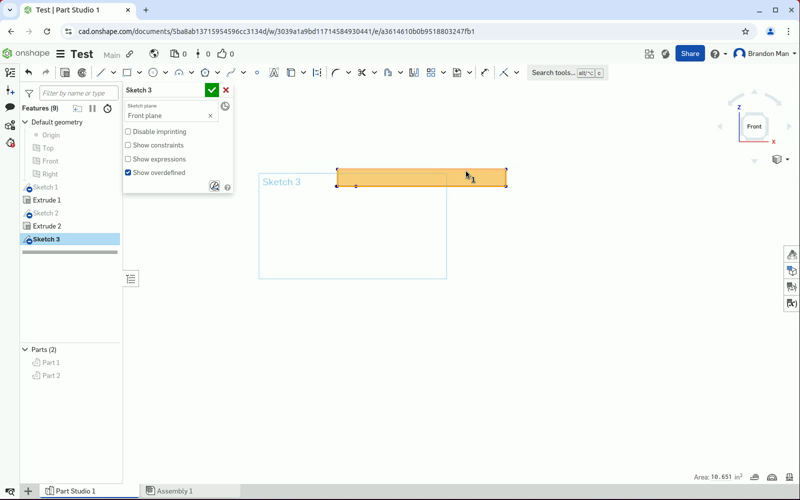
scroll(-6)
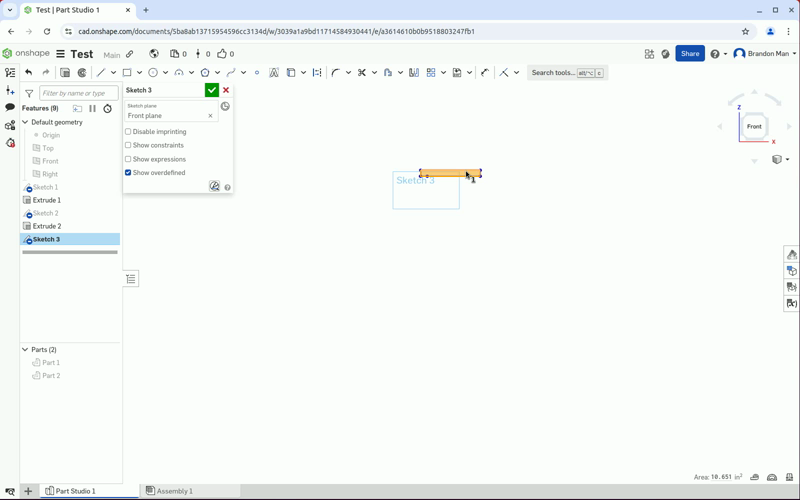
mouse_move(73, 352)
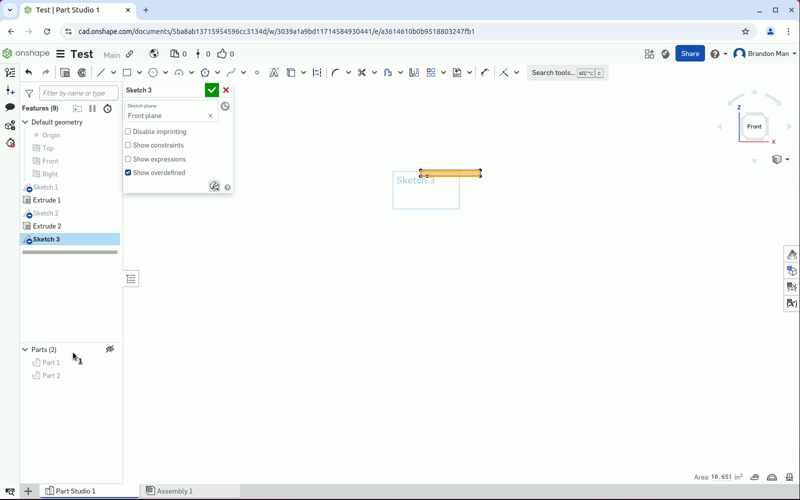
key(shift+y)
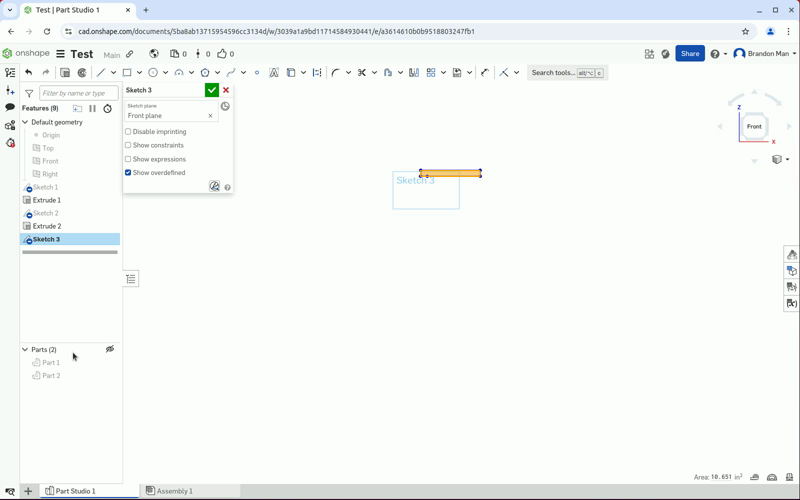
key(shift+e)
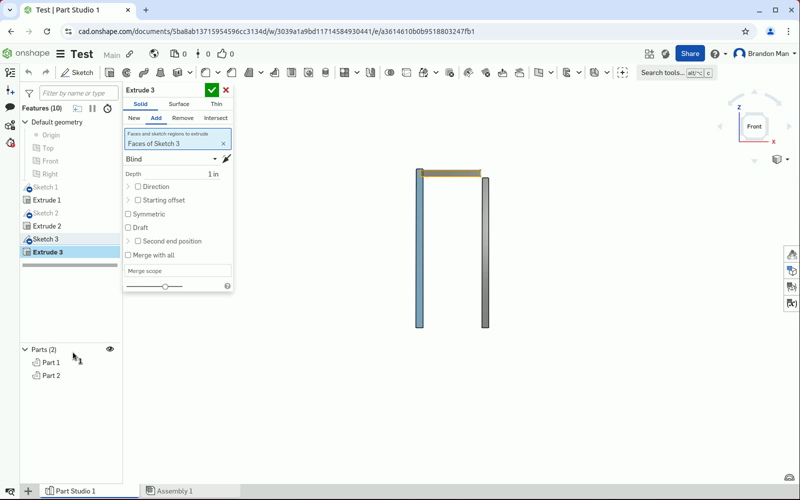
mouse_move(143, 106)
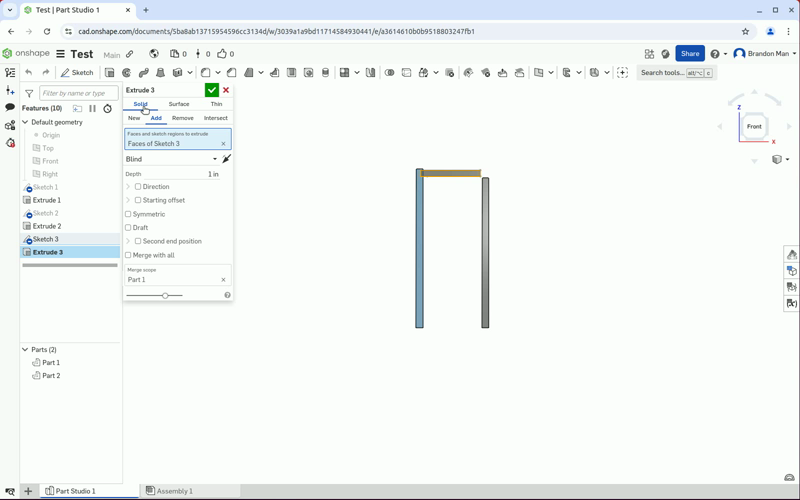
click(143, 106)
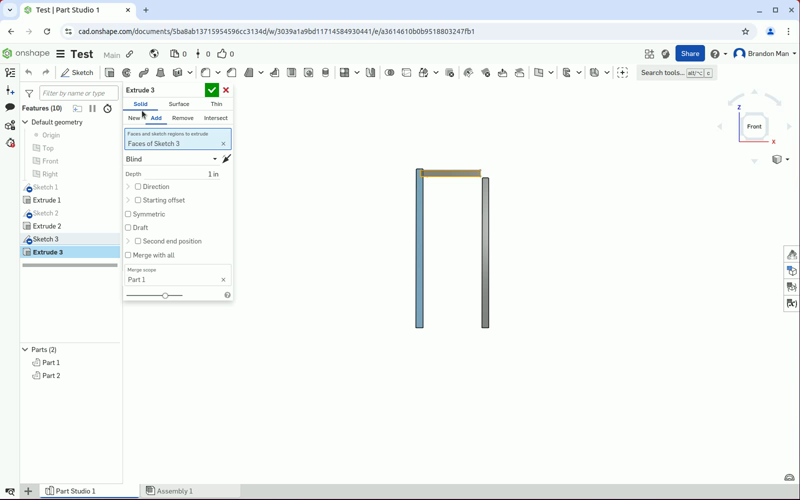
mouse_move(137, 120)
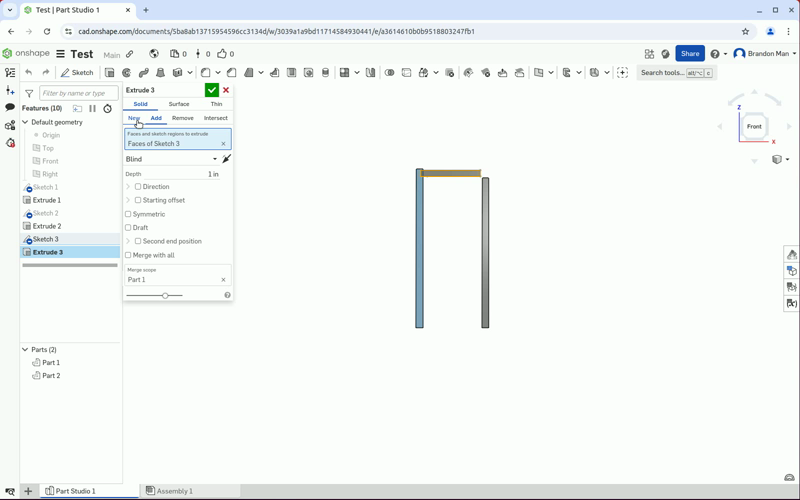
click(137, 120)
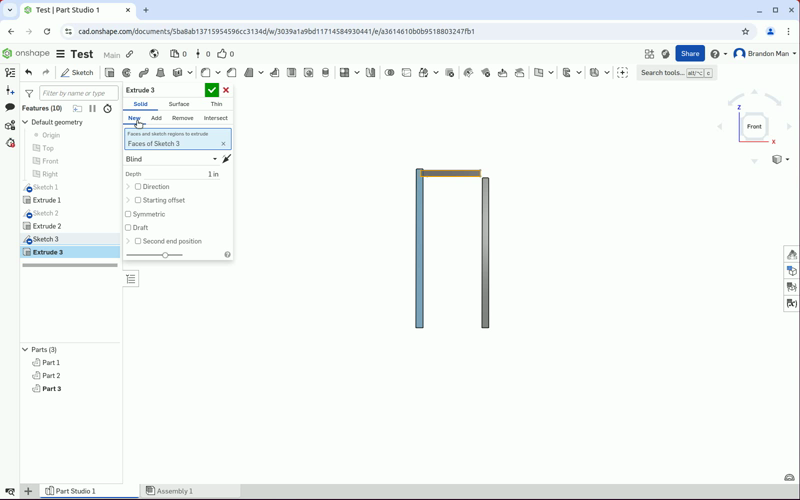
key(tab, 4)
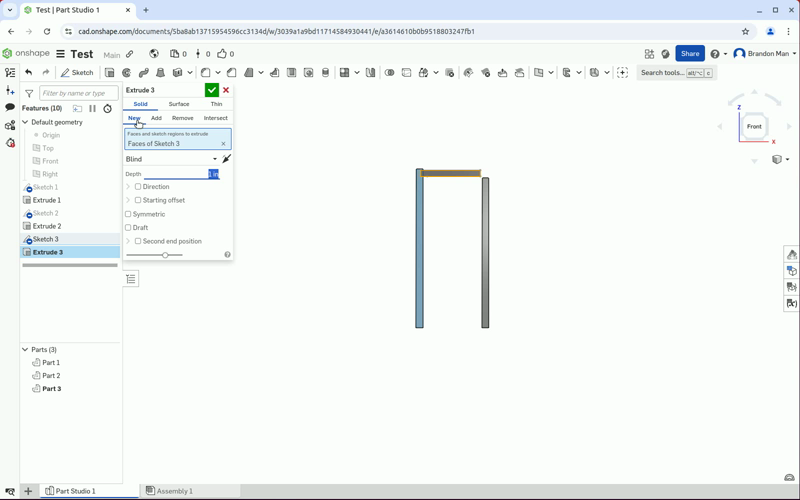
text(1.204)
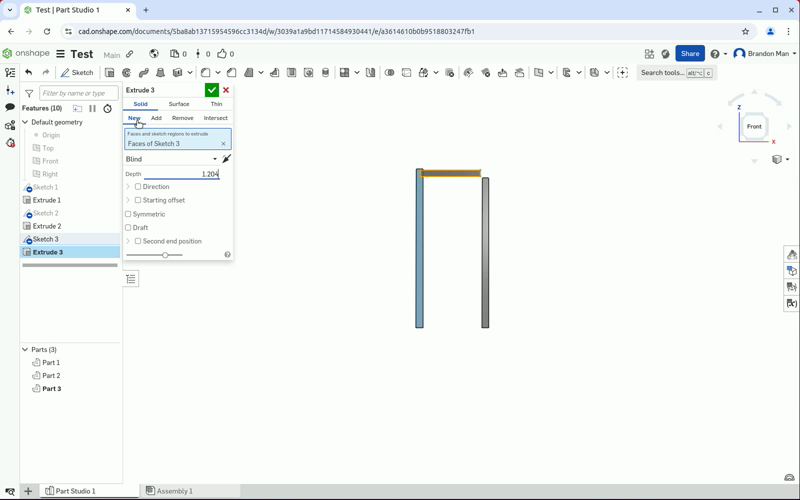
key(enter)
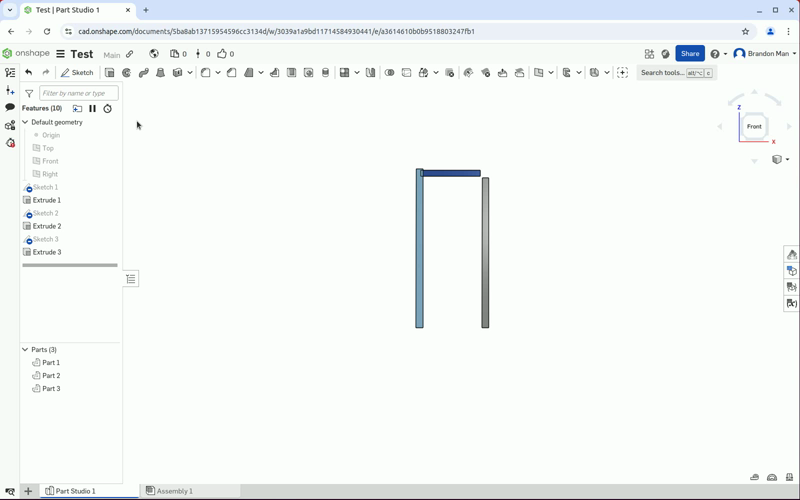
key(shift+h)
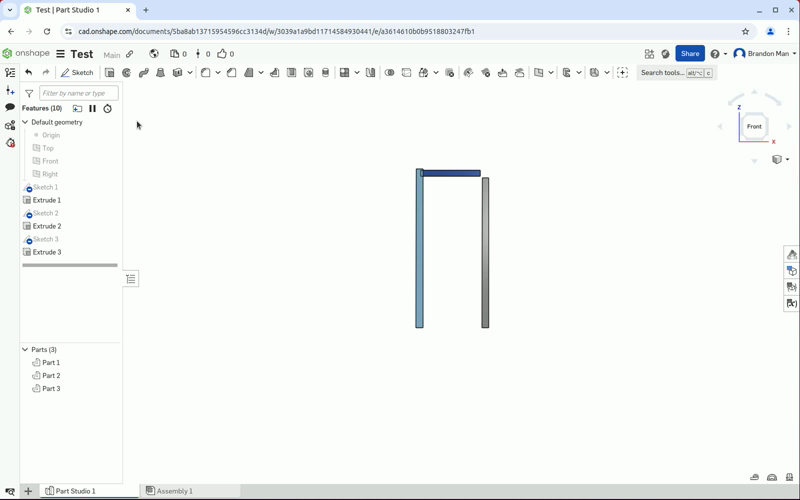
key(shift+h)
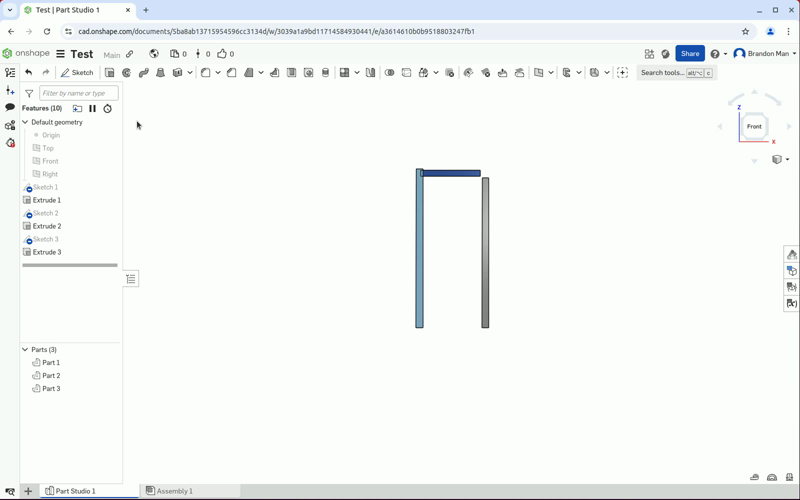
mouse_move(73, 189)
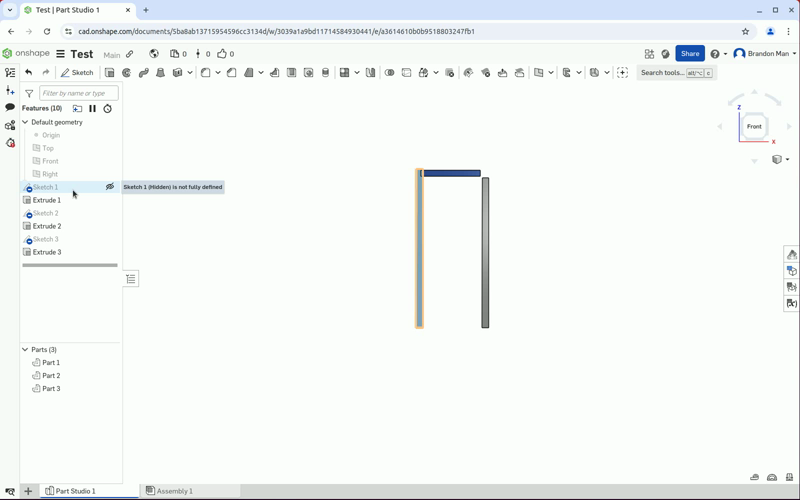
click(73, 189)
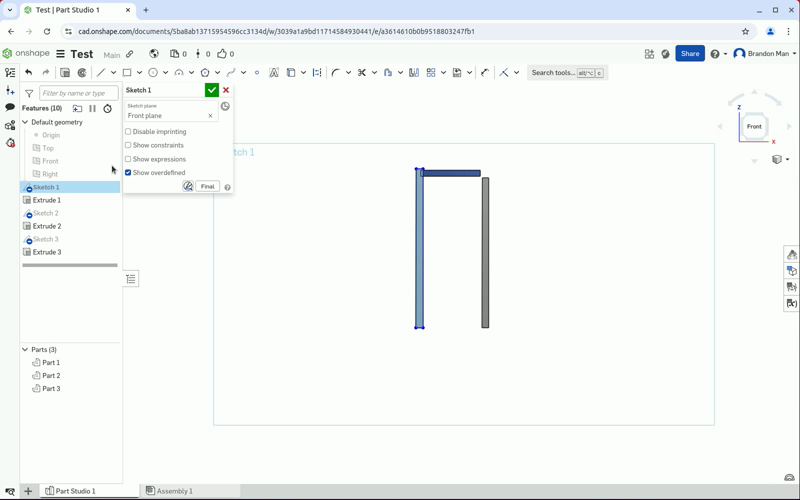
mouse_move(229, 92)
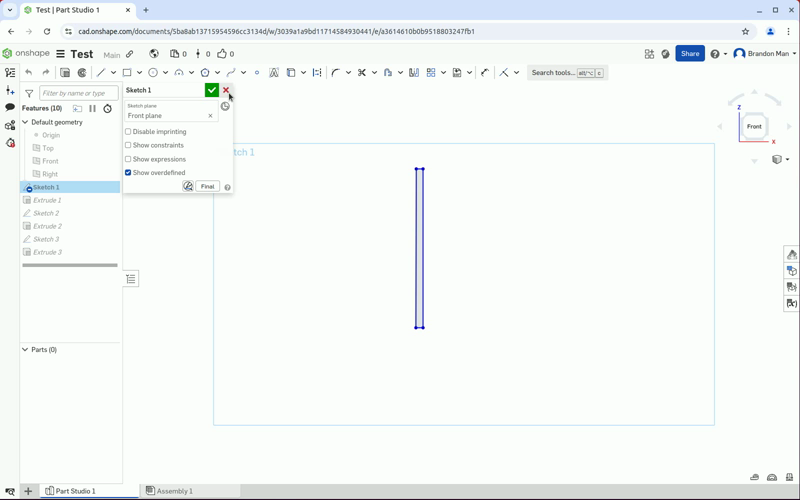
click(229, 92)
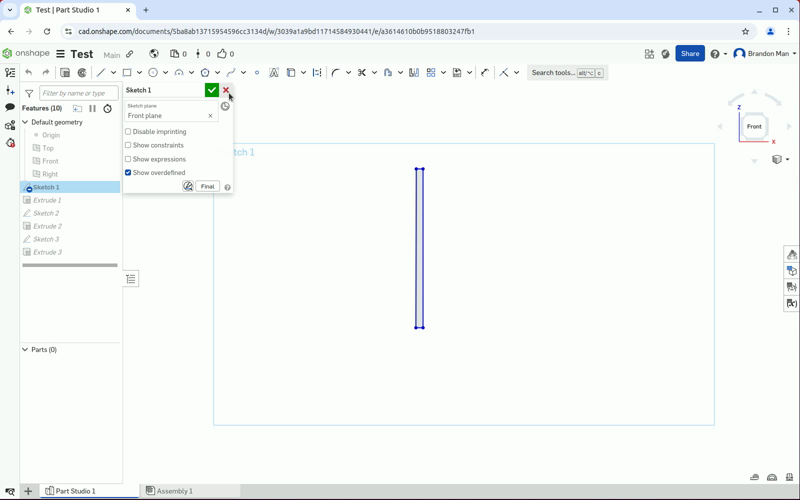
key(shift+s)
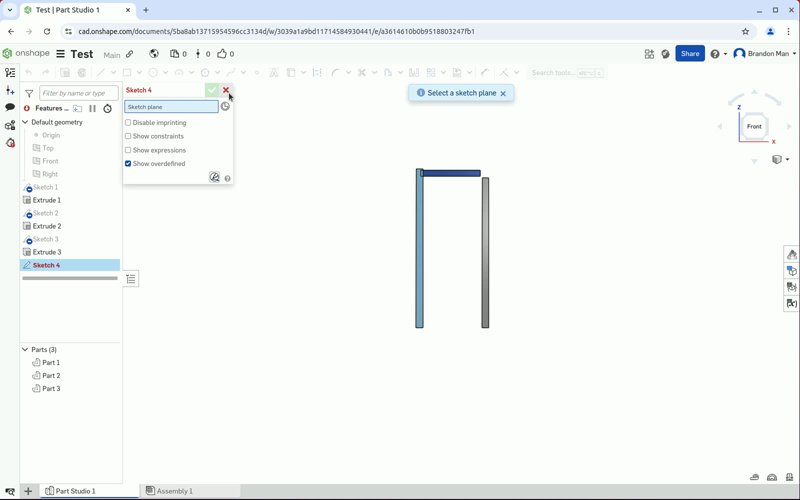
mouse_move(73, 163)
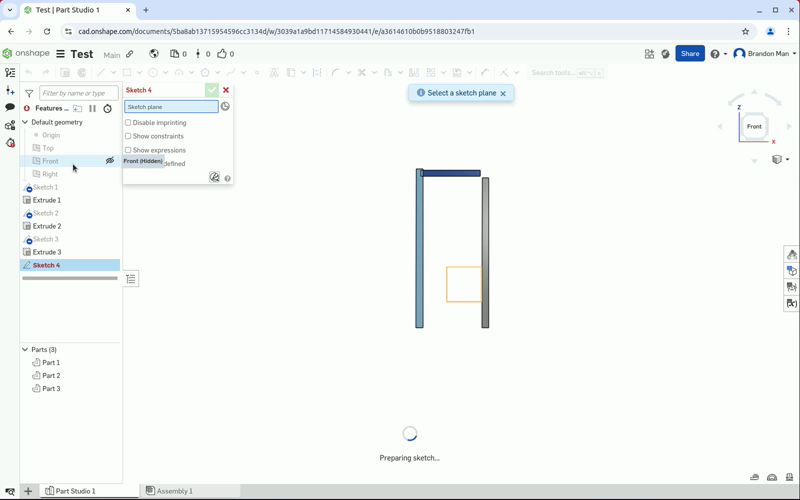
click(73, 163)
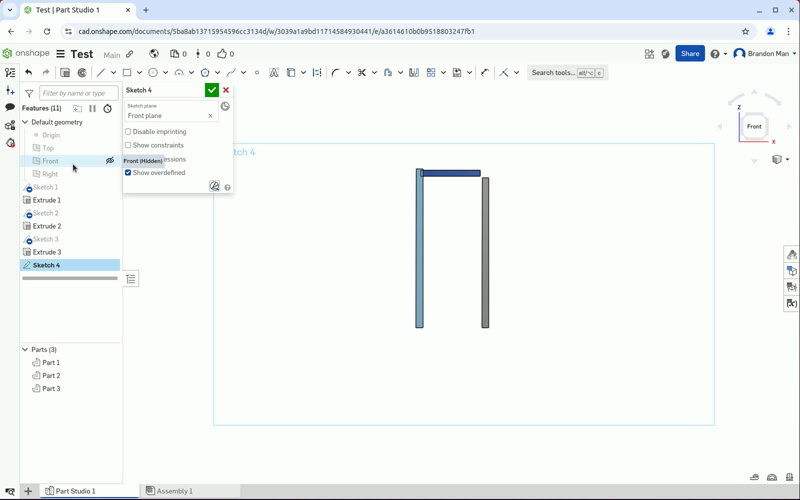
mouse_move(73, 352)
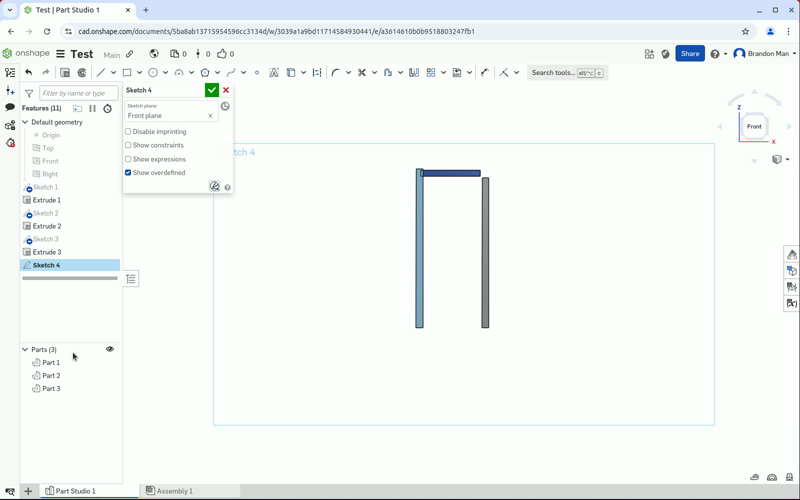
key(y)
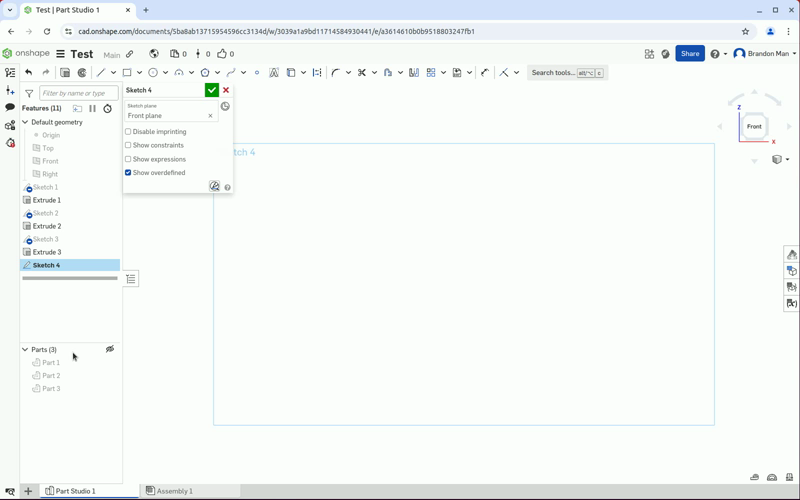
key(l)
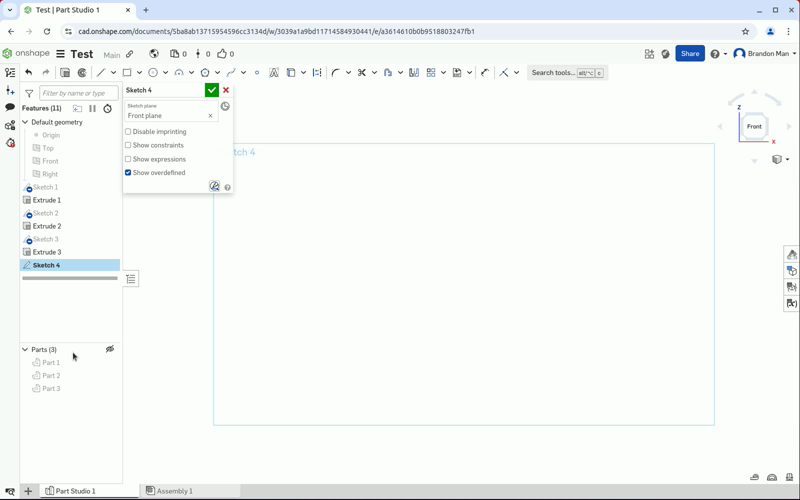
key_down(shift)
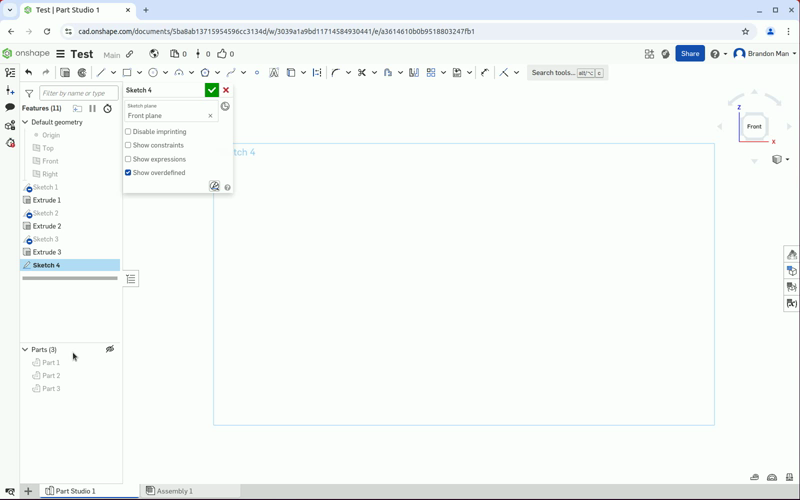
mouse_move(479, 176)
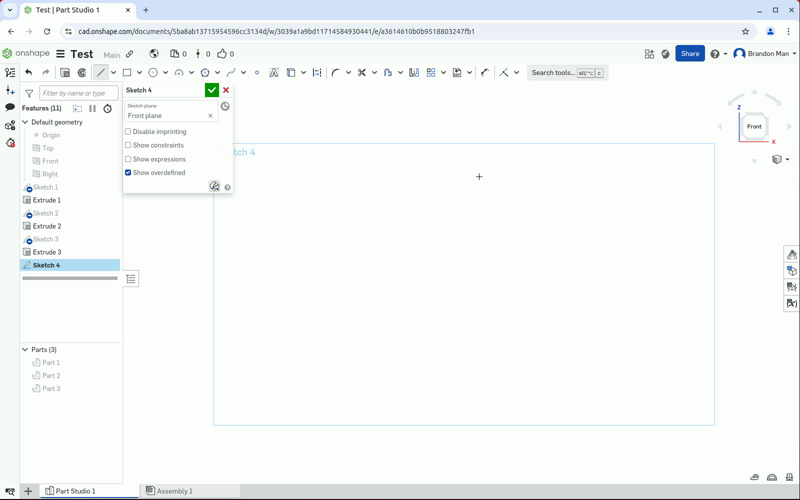
click(479, 176)
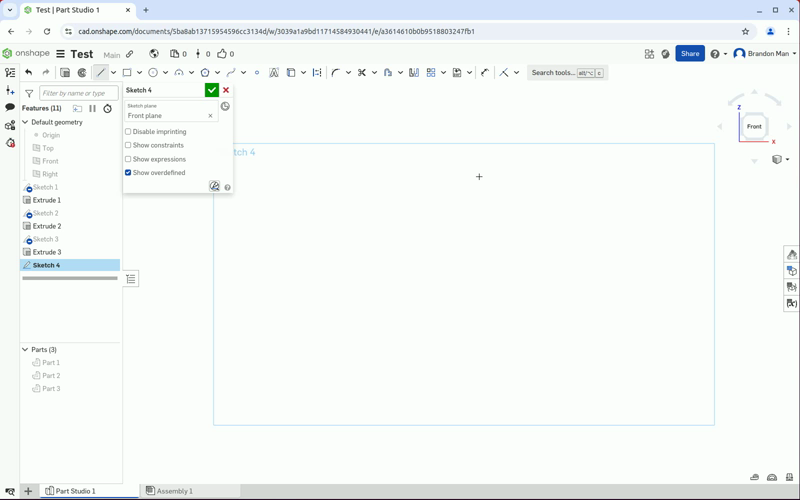
key_up(shift)
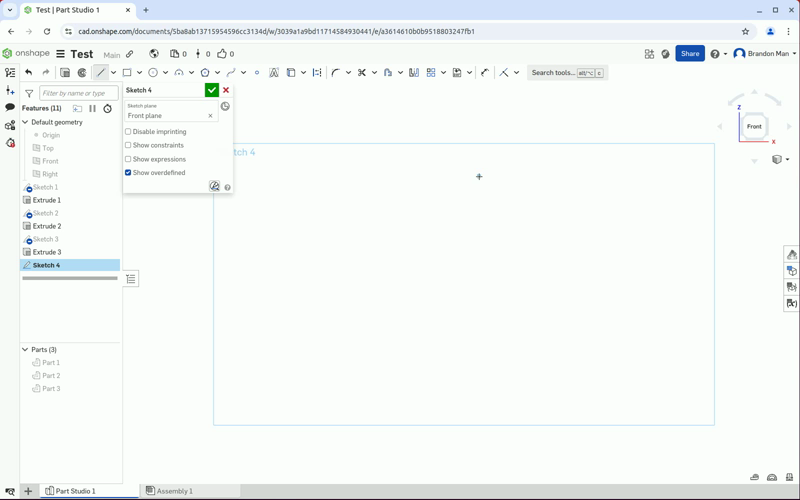
key_down(shift)
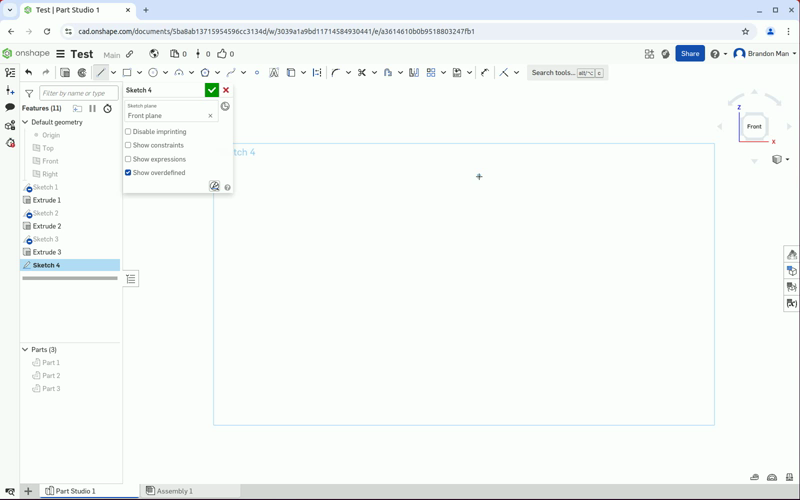
mouse_move(509, 176)
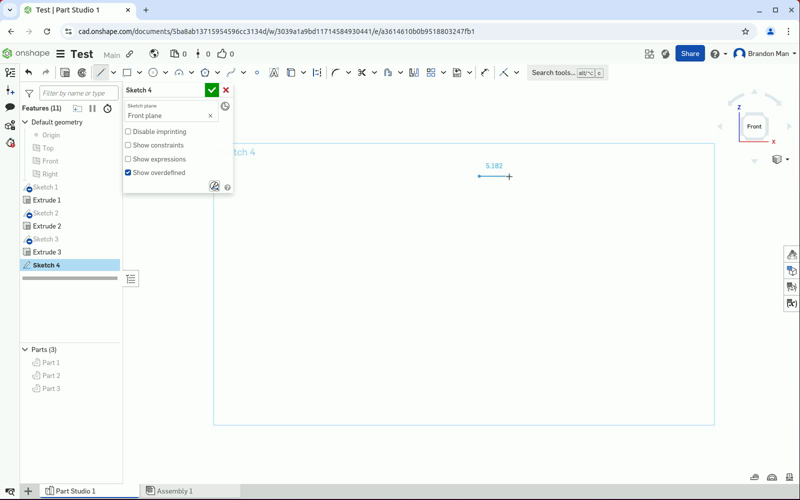
mouse_move(486, 176)
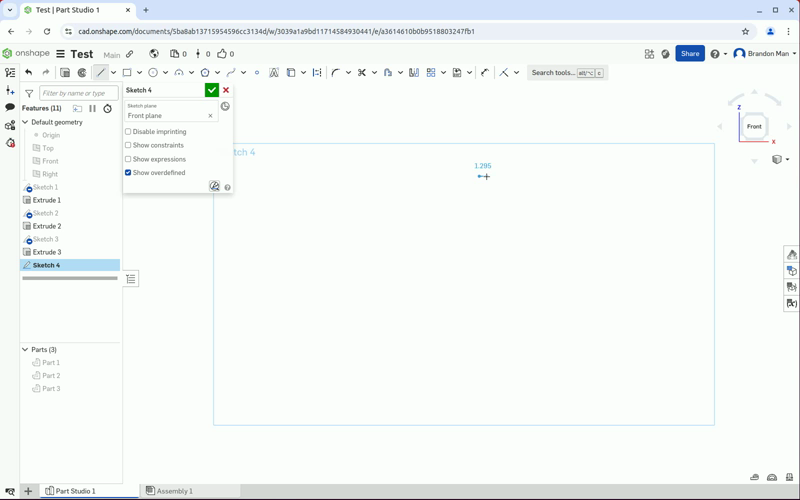
scroll(6)
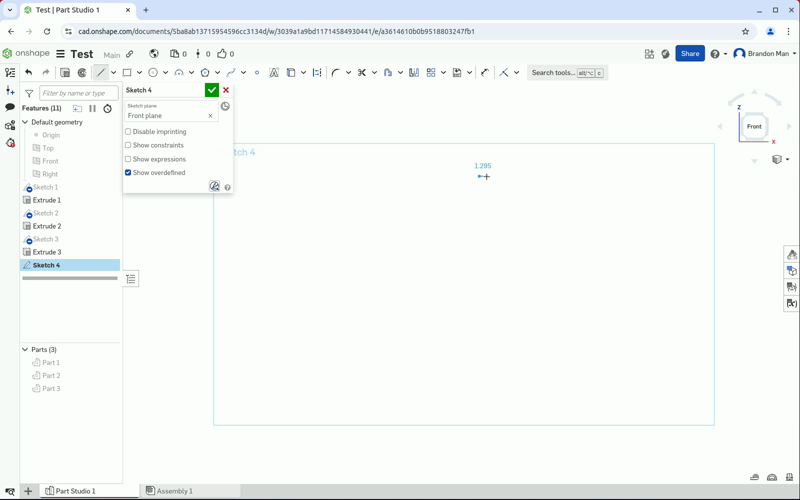
scroll(6)
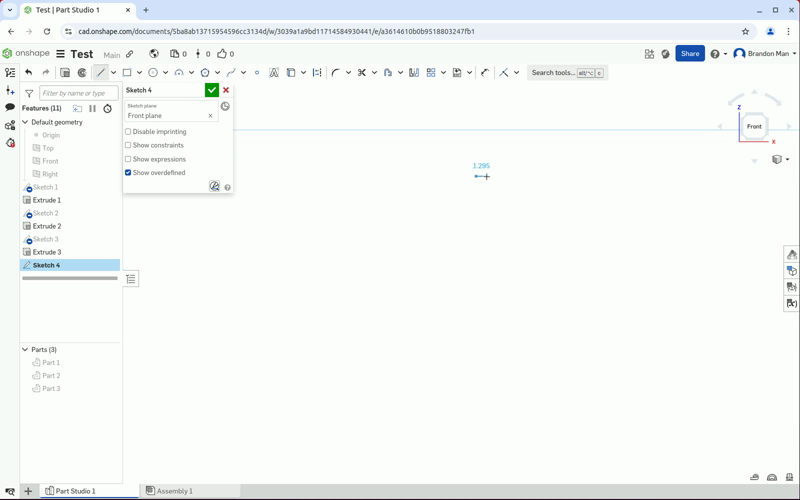
scroll(6)
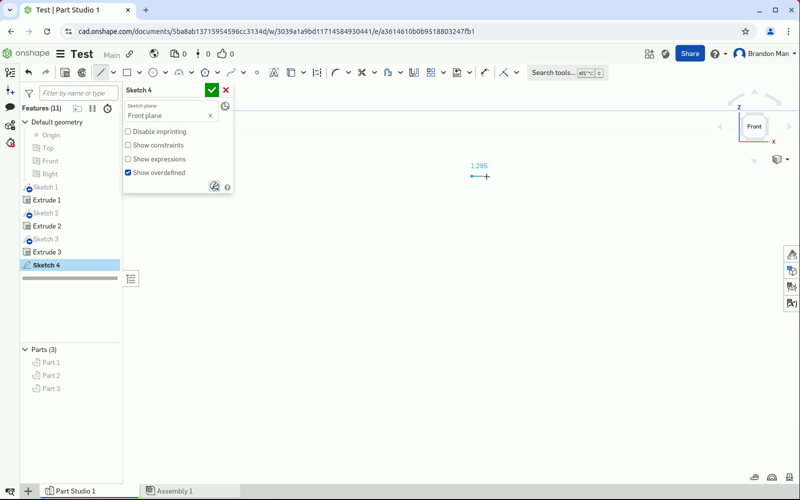
scroll(6)
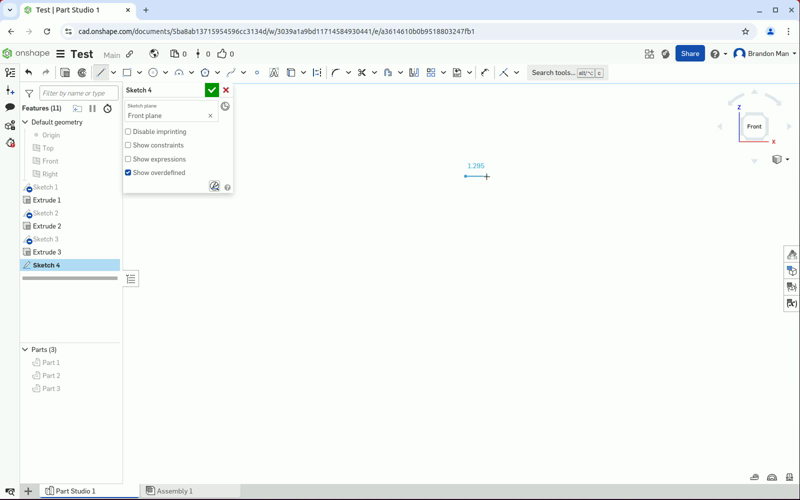
scroll(6)
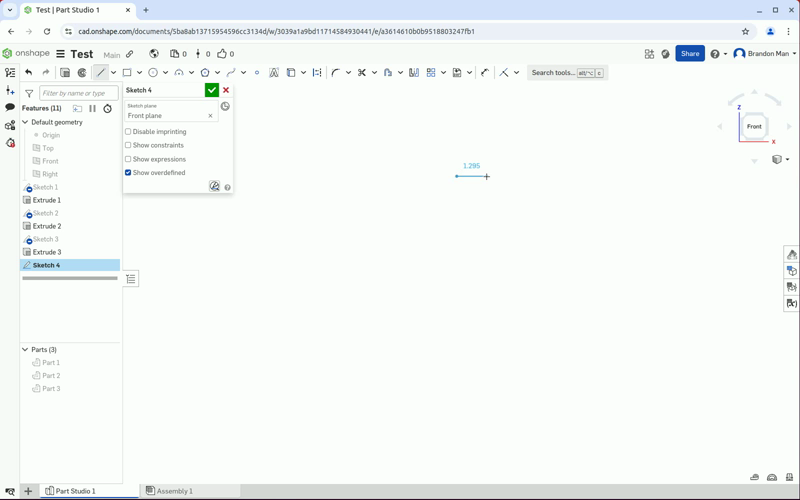
scroll(6)
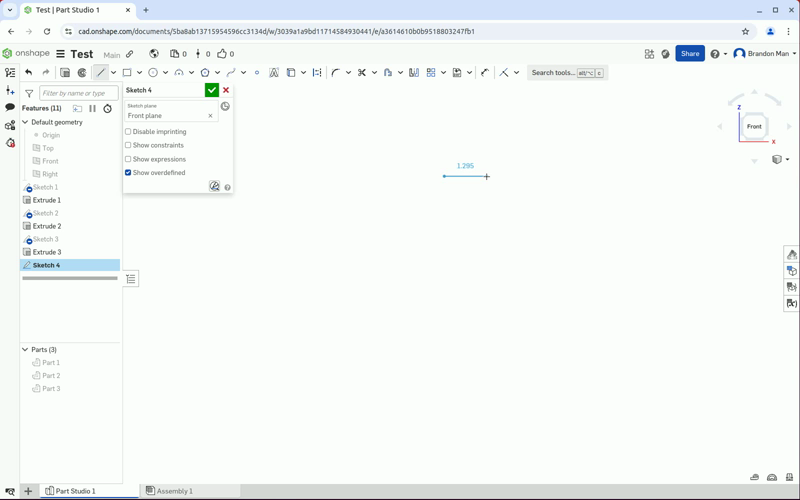
scroll(6)
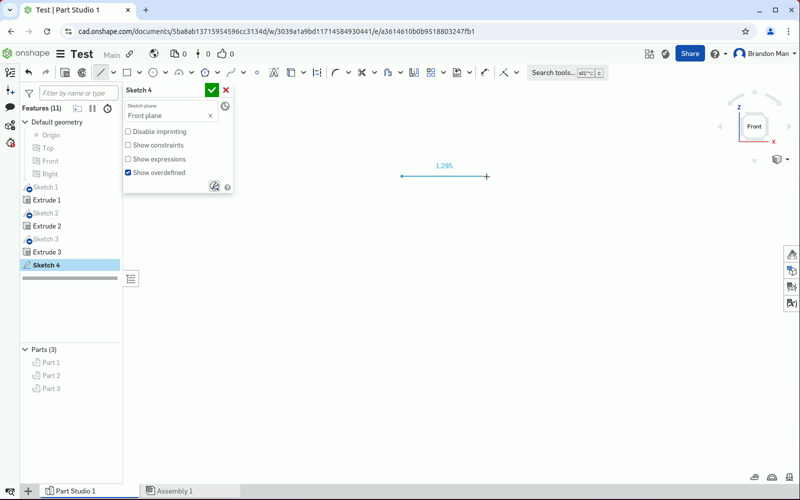
click(486, 176)
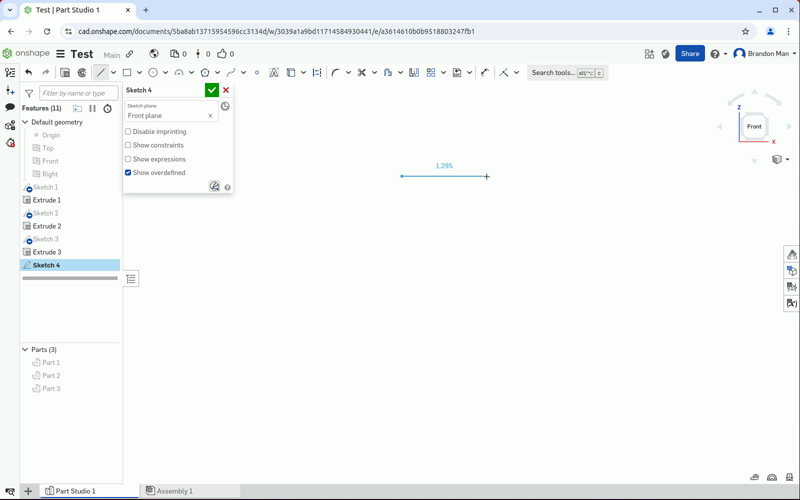
scroll(-6)
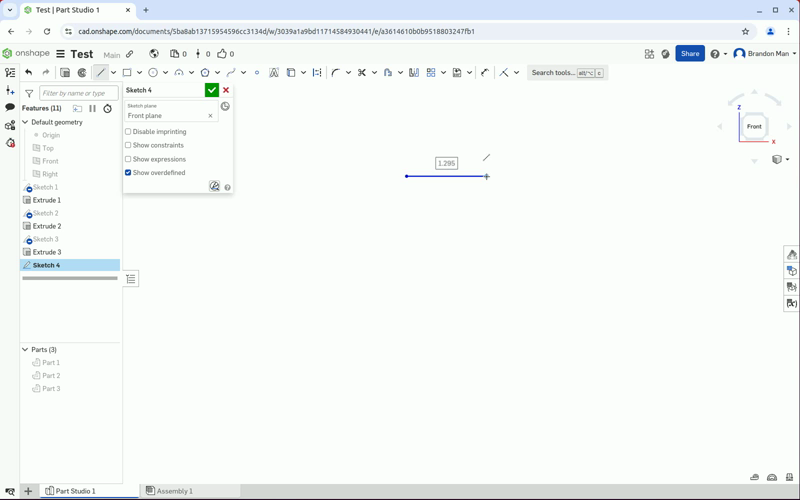
scroll(-6)
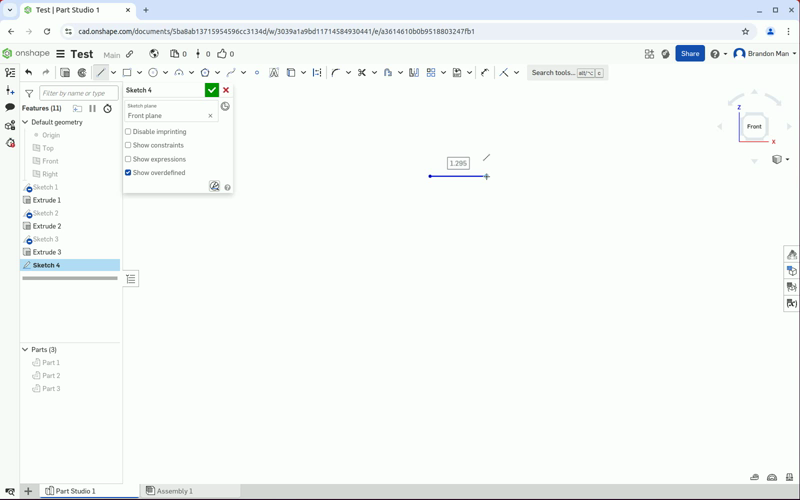
scroll(-6)
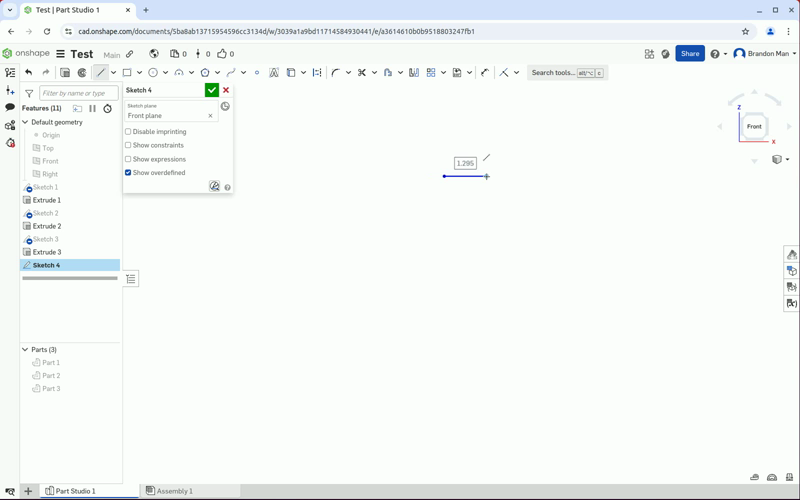
scroll(-6)
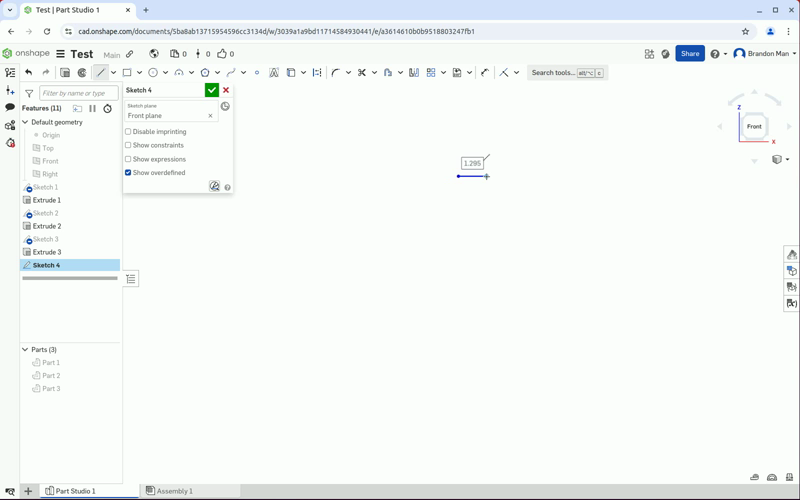
scroll(-6)
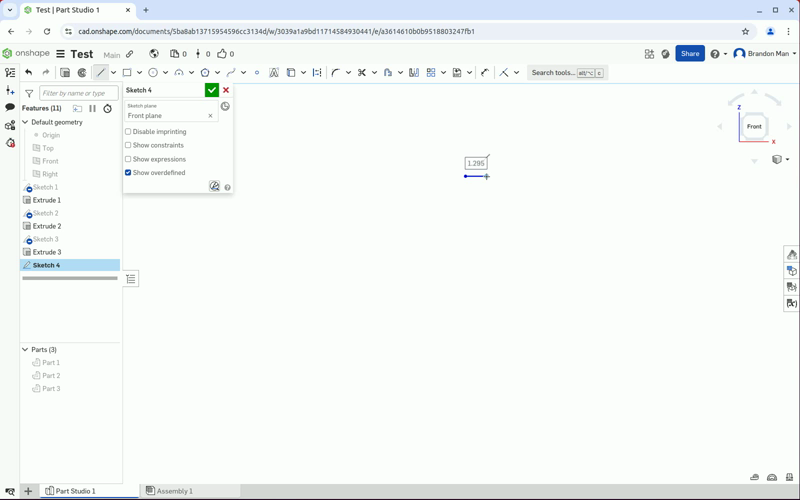
scroll(-6)
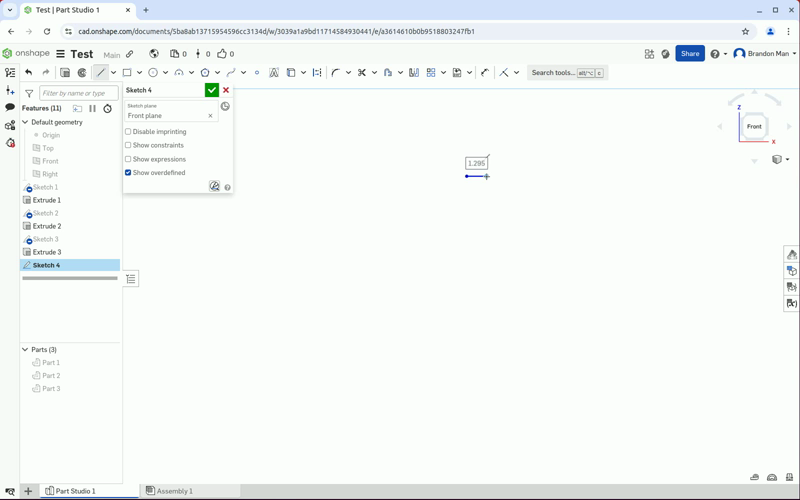
scroll(-6)
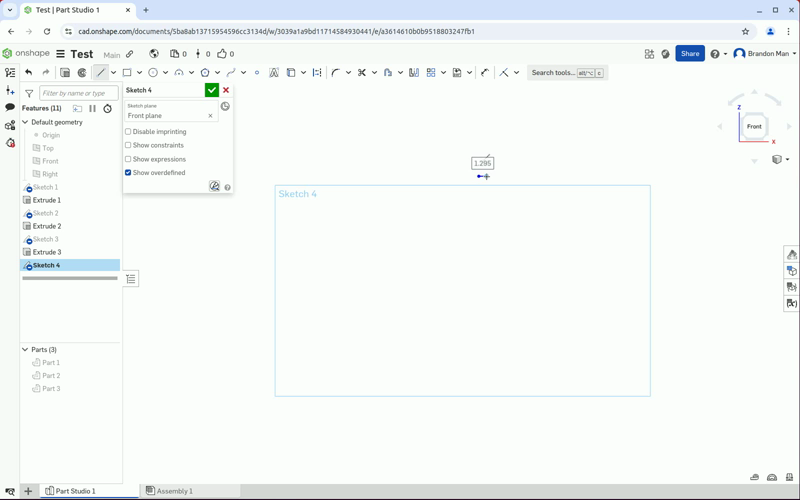
key_up(shift)
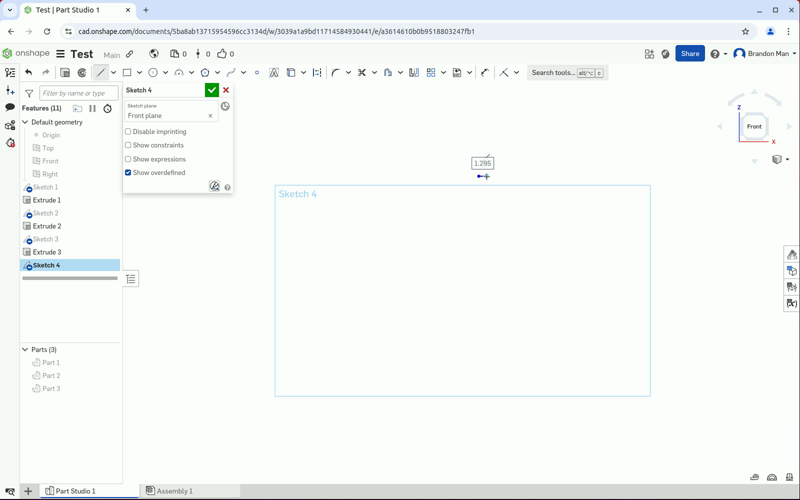
key_down(shift)
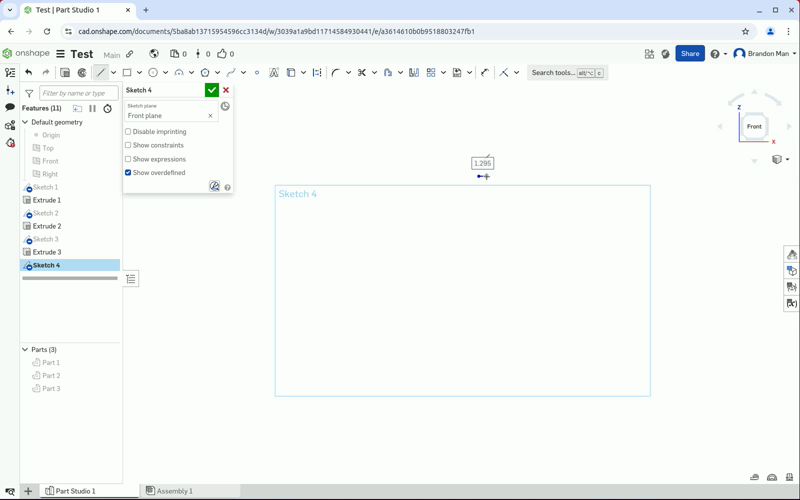
mouse_move(516, 176)
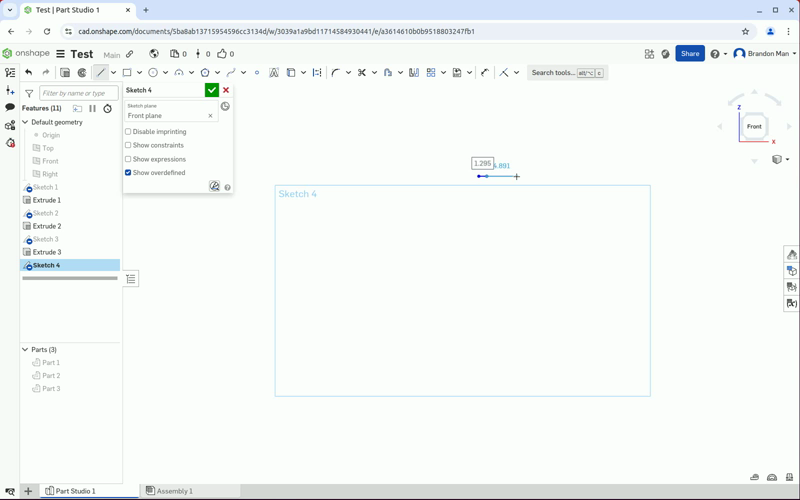
mouse_move(486, 169)
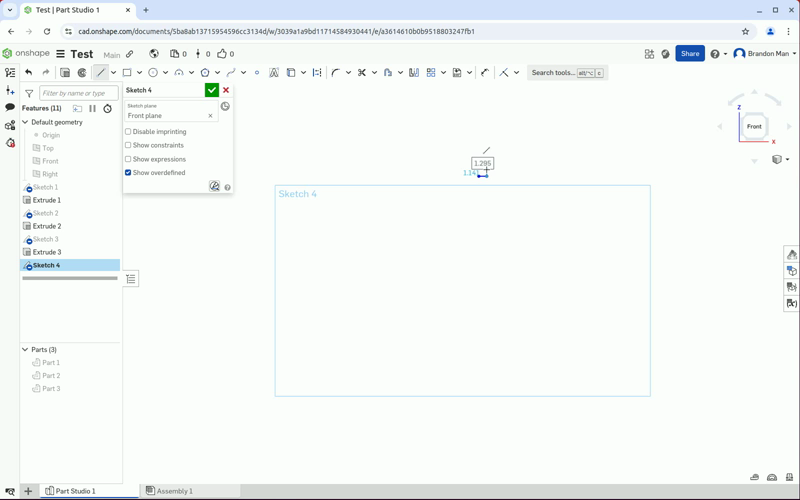
scroll(6)
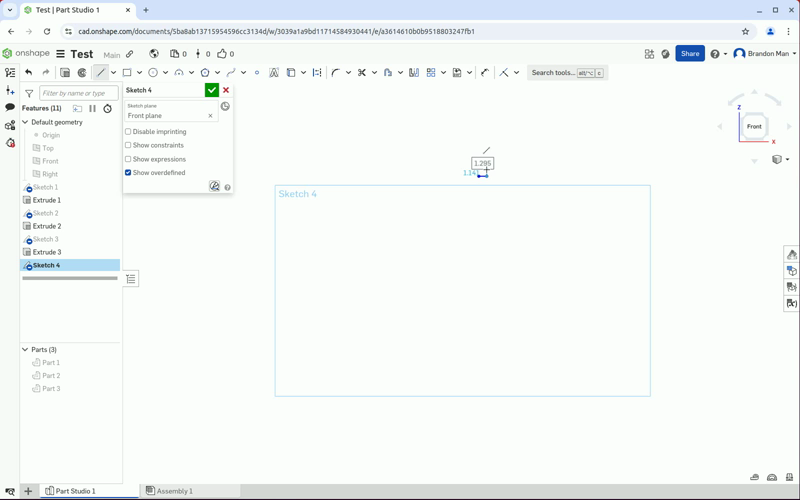
scroll(6)
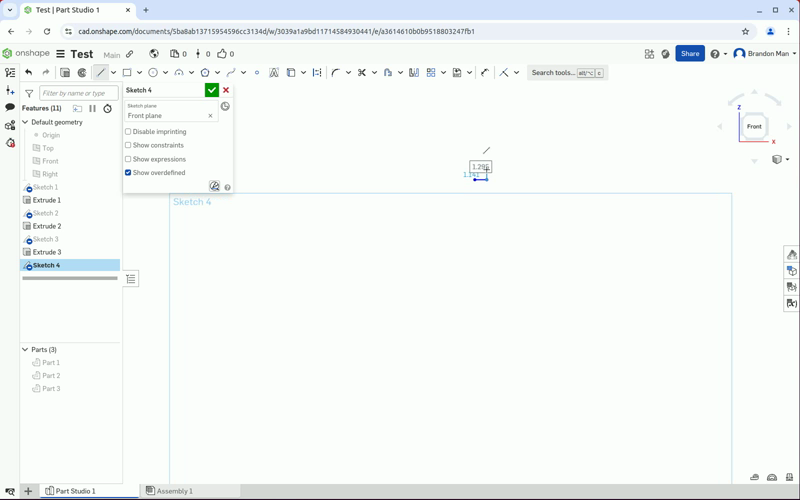
scroll(6)
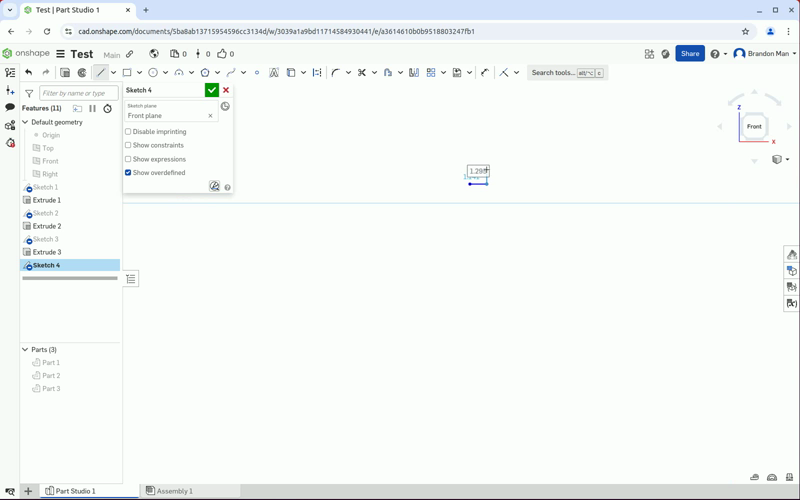
scroll(6)
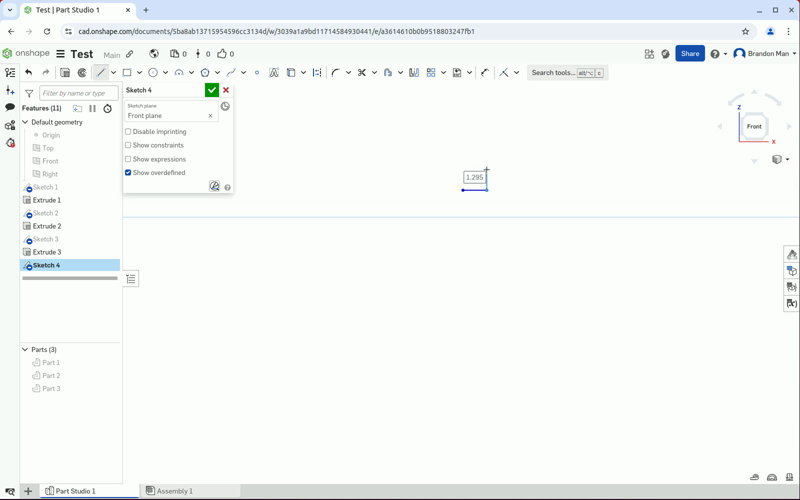
scroll(6)
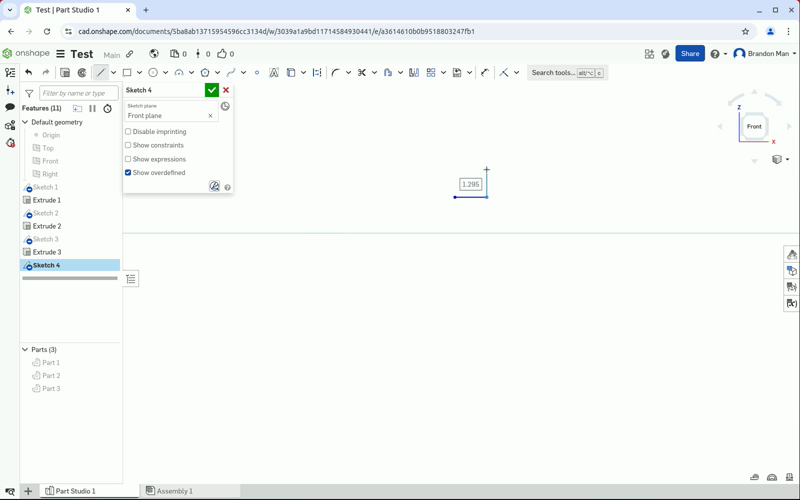
scroll(6)
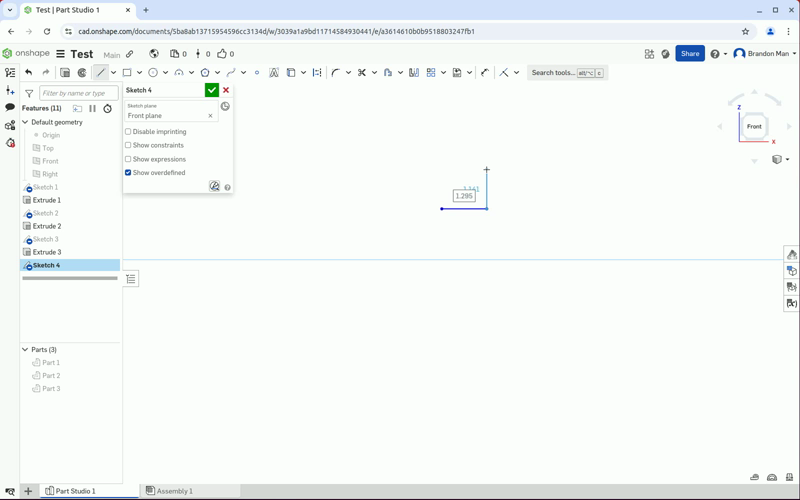
scroll(6)
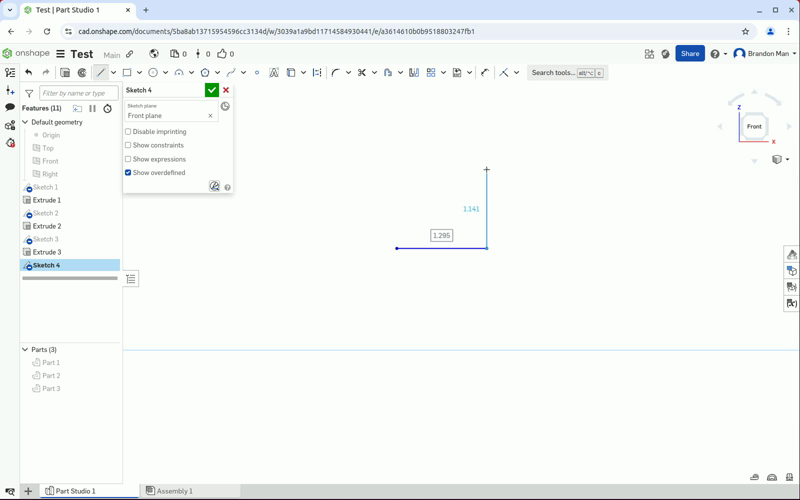
click(486, 169)
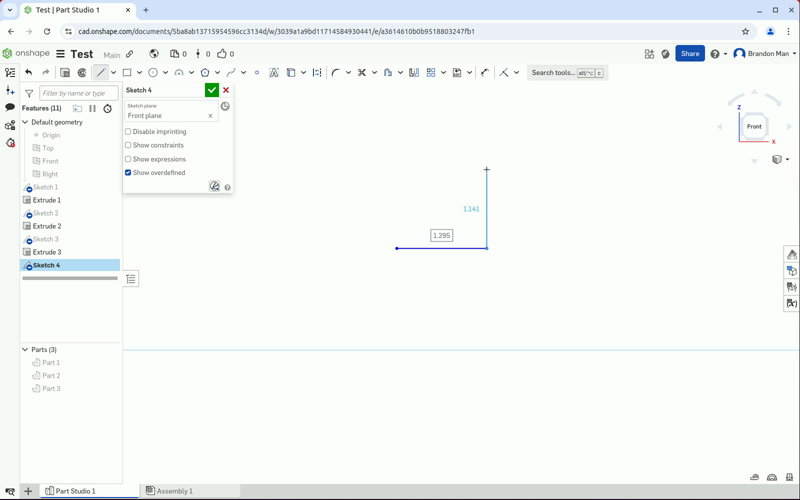
scroll(-6)
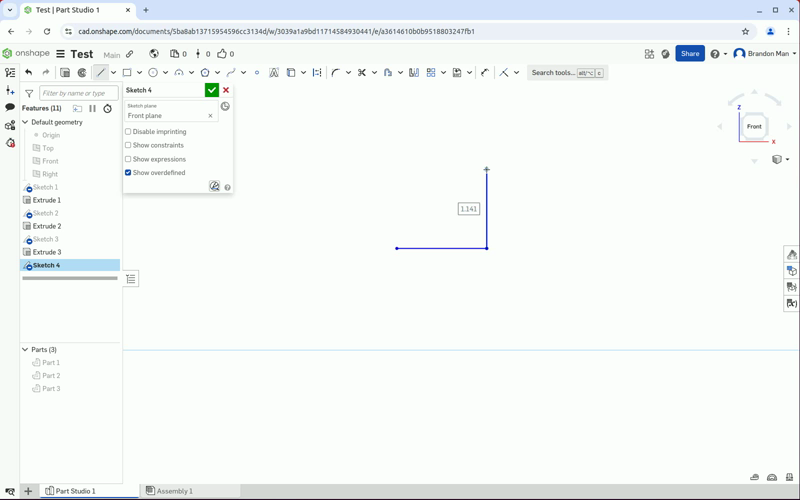
scroll(-6)
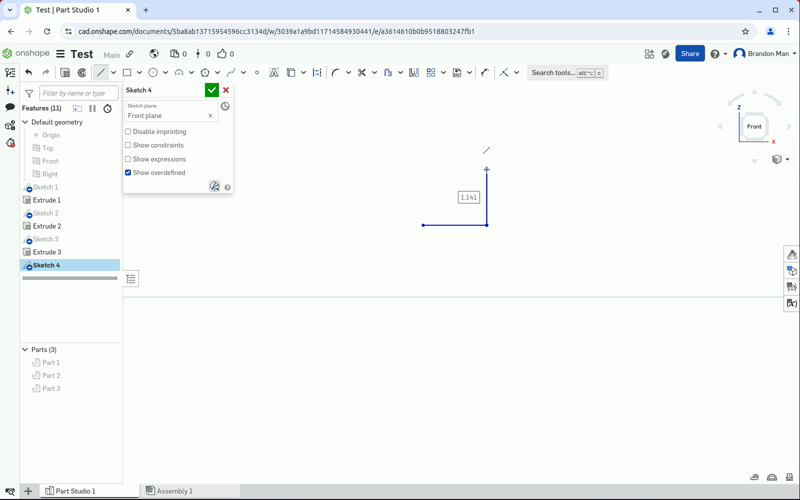
scroll(-6)
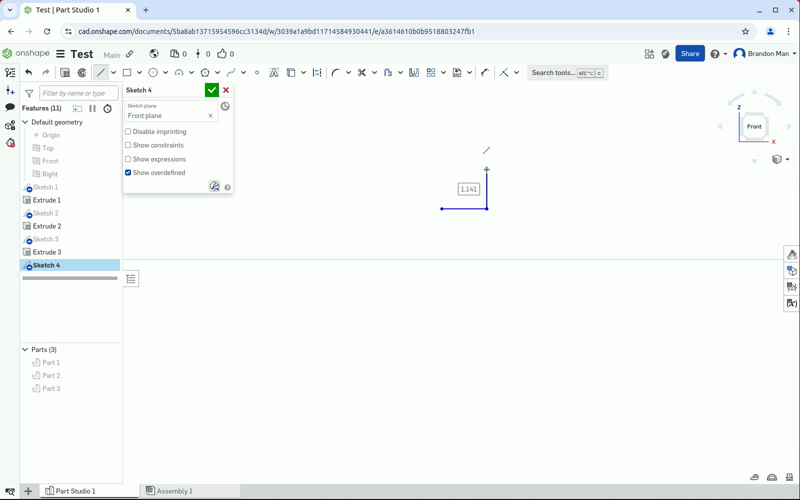
scroll(-6)
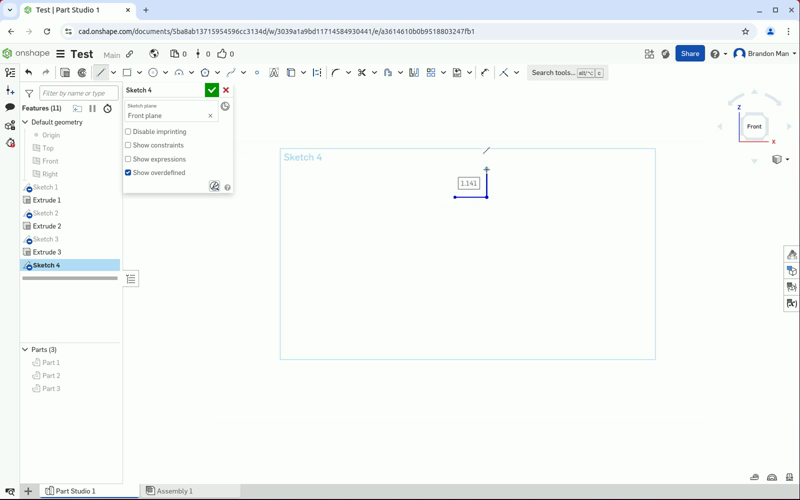
scroll(-6)
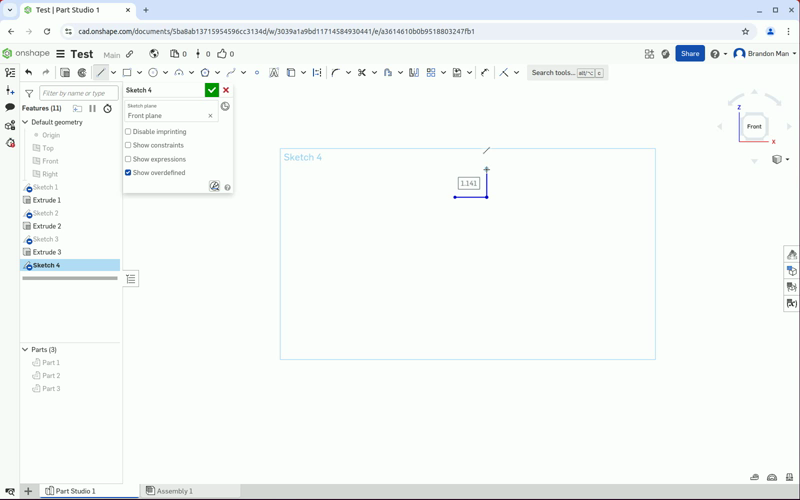
scroll(-6)
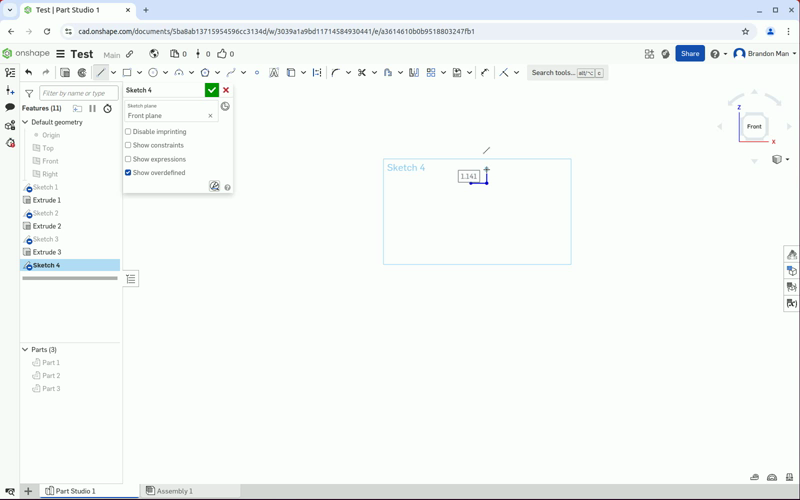
scroll(-6)
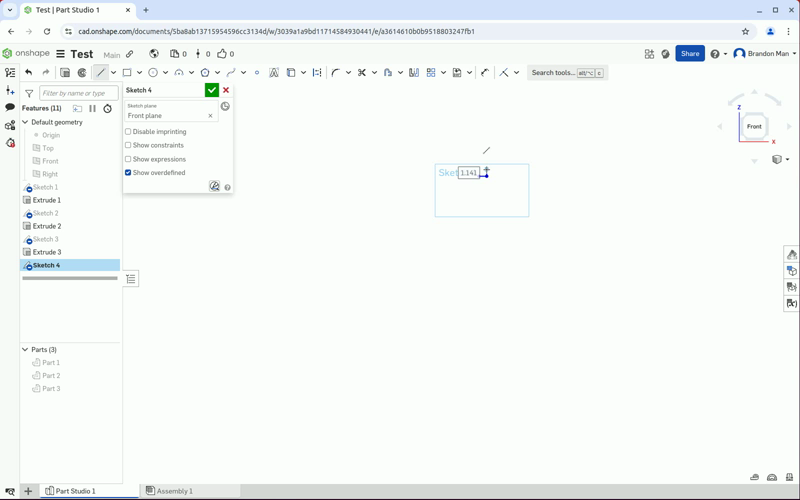
key_up(shift)
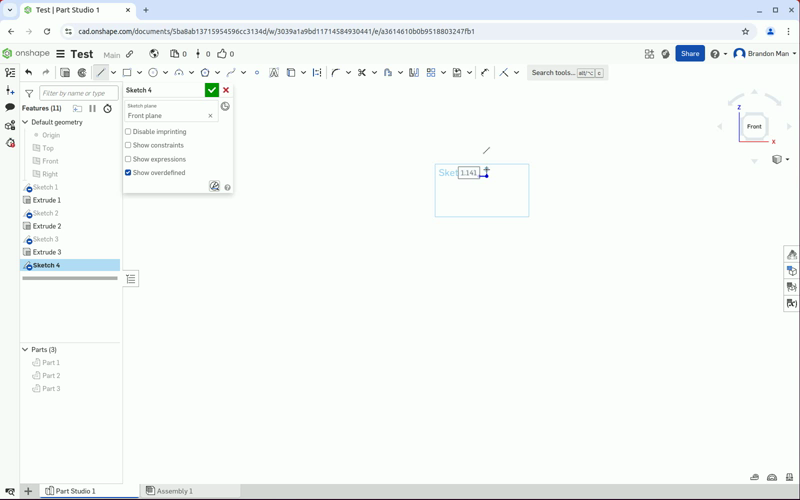
key_down(shift)
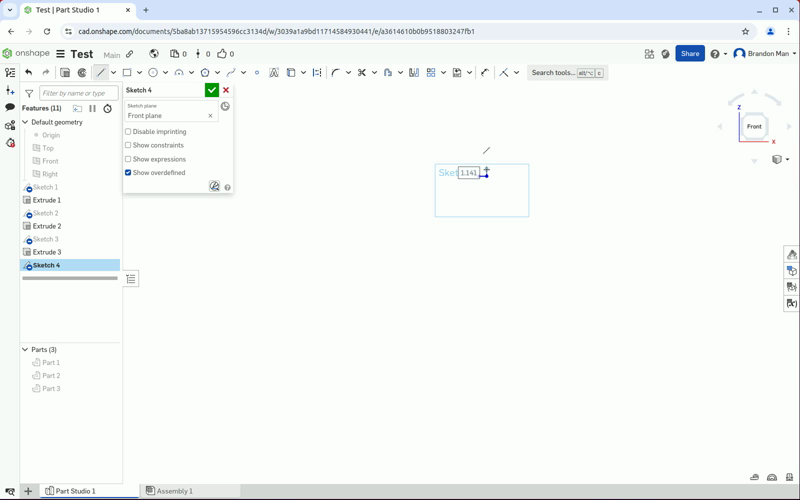
mouse_move(516, 169)
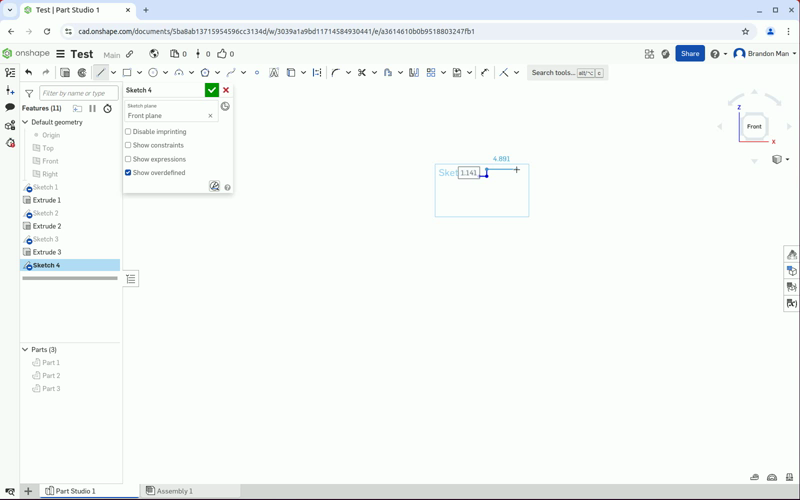
mouse_move(479, 169)
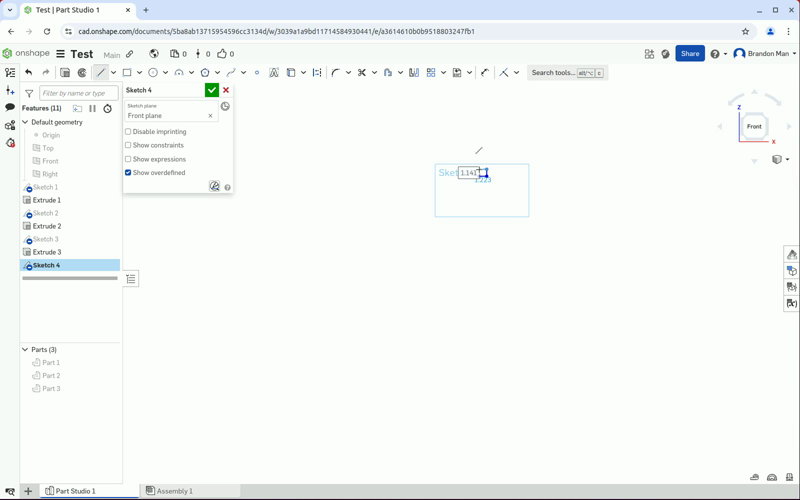
scroll(6)
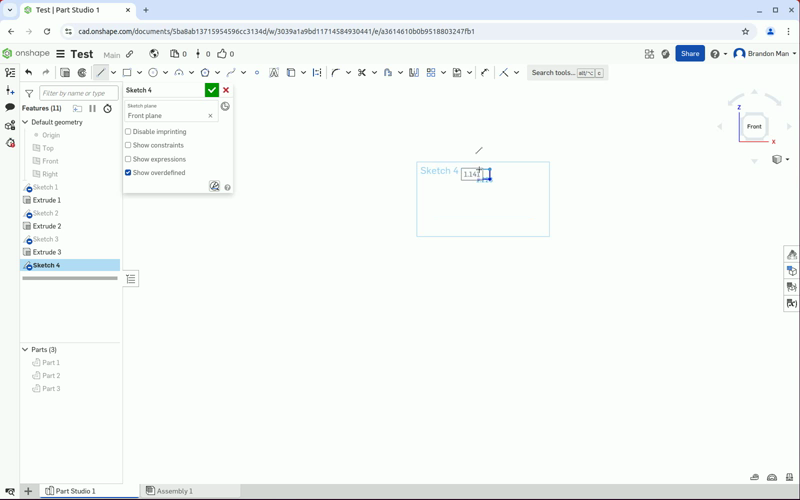
scroll(6)
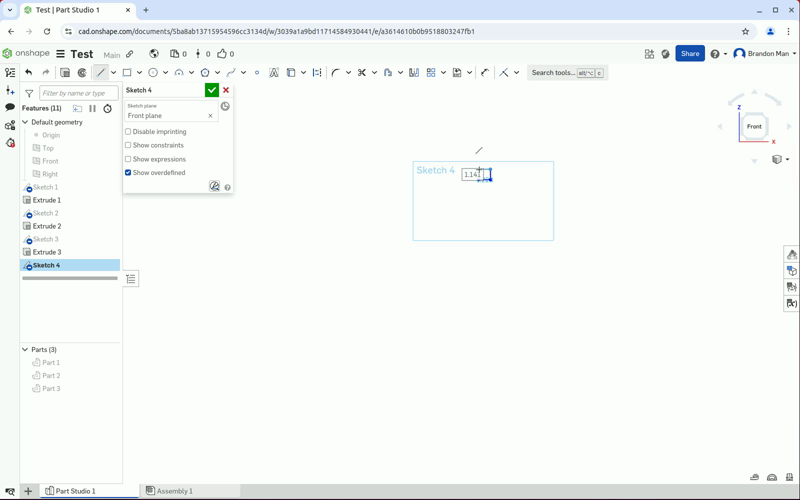
scroll(6)
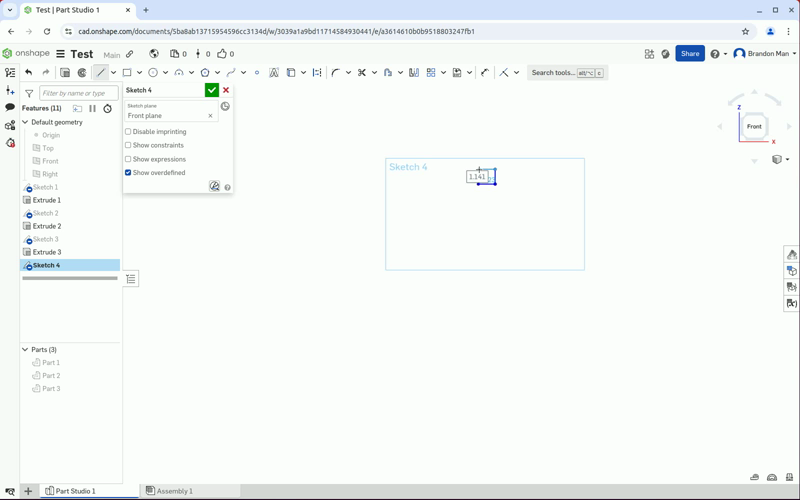
scroll(6)
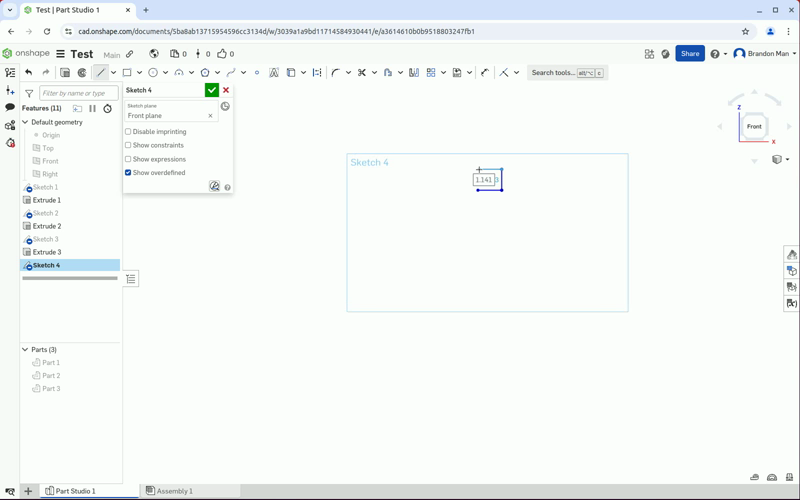
scroll(6)
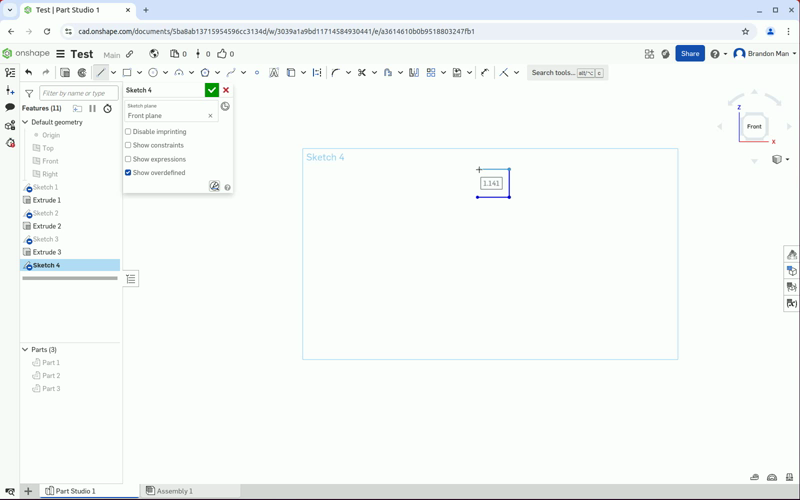
scroll(6)
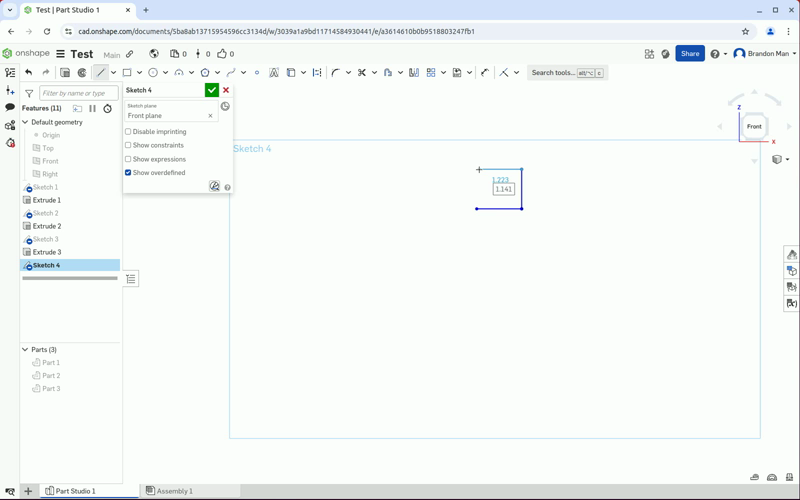
scroll(6)
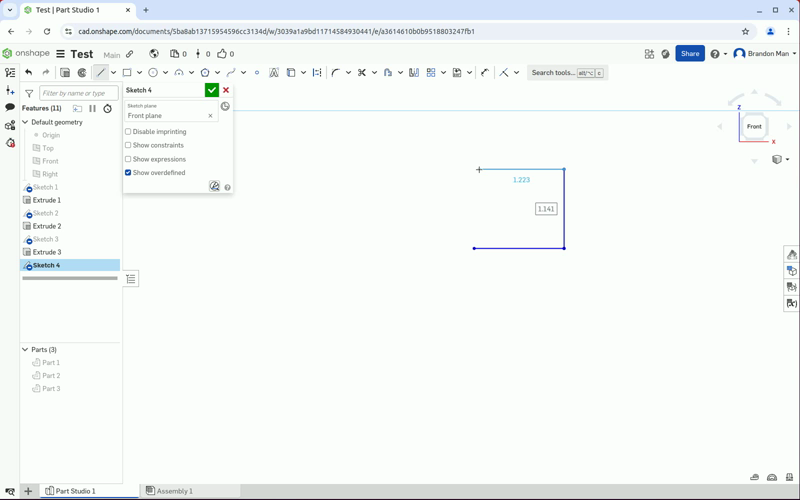
click(479, 169)
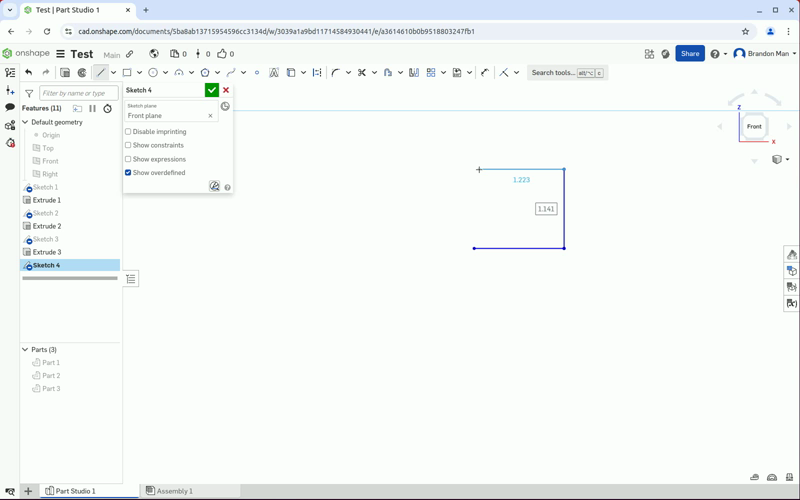
scroll(-6)
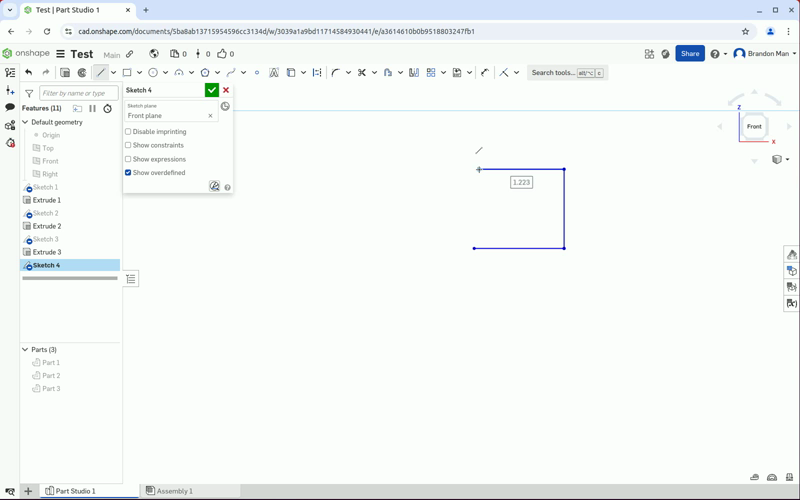
scroll(-6)
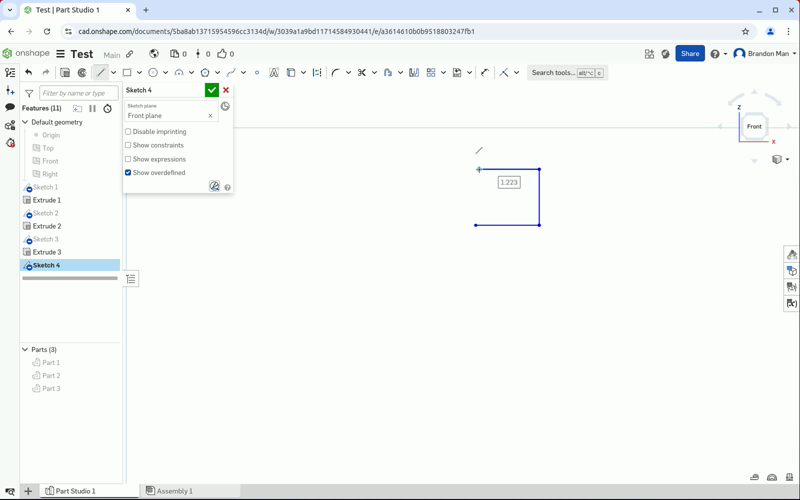
scroll(-6)
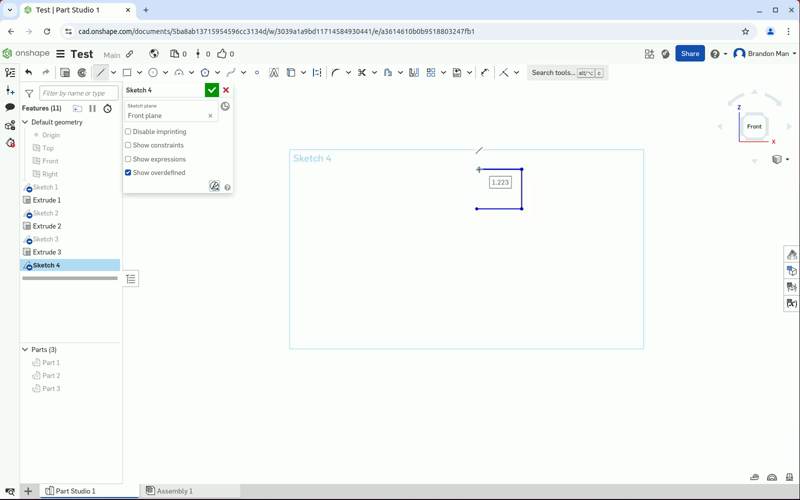
scroll(-6)
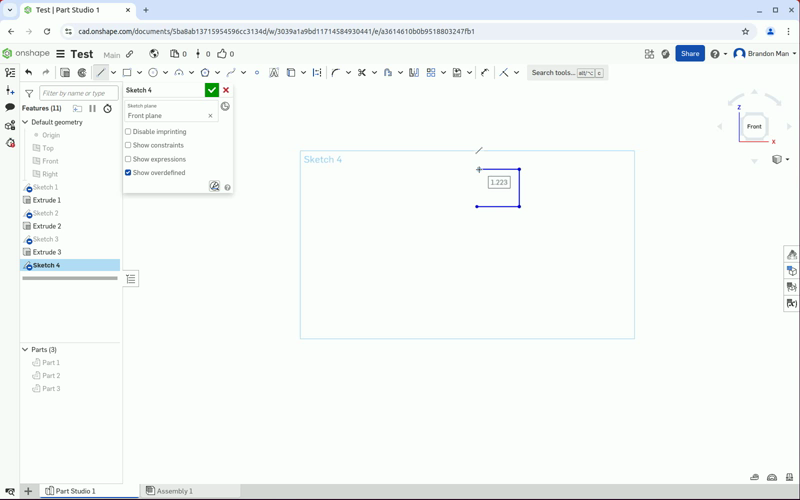
scroll(-6)
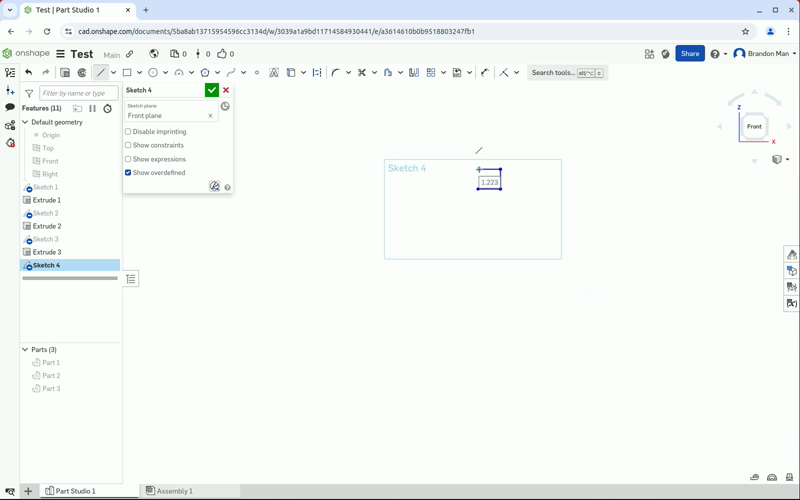
scroll(-6)
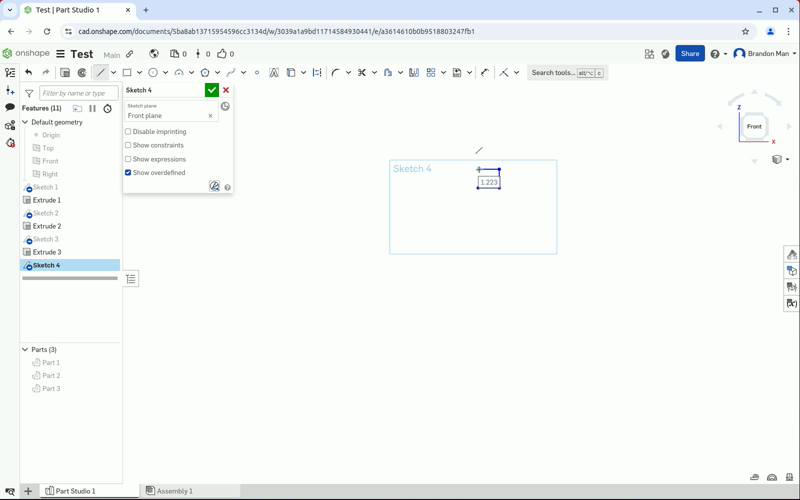
scroll(-6)
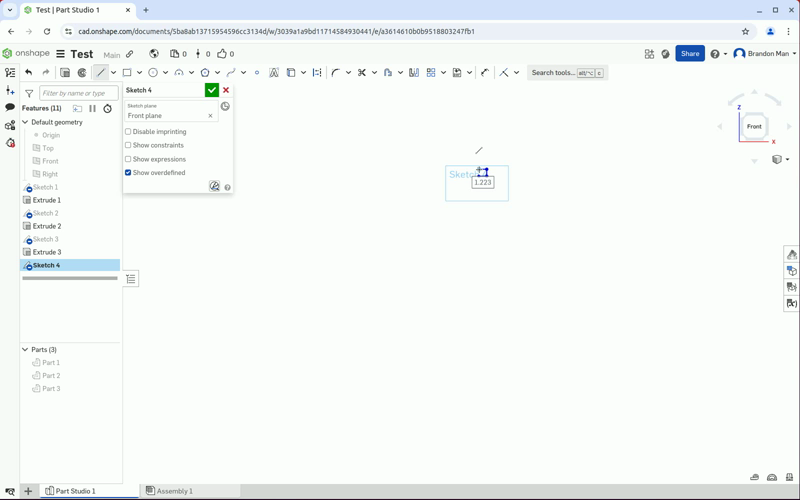
key_up(shift)
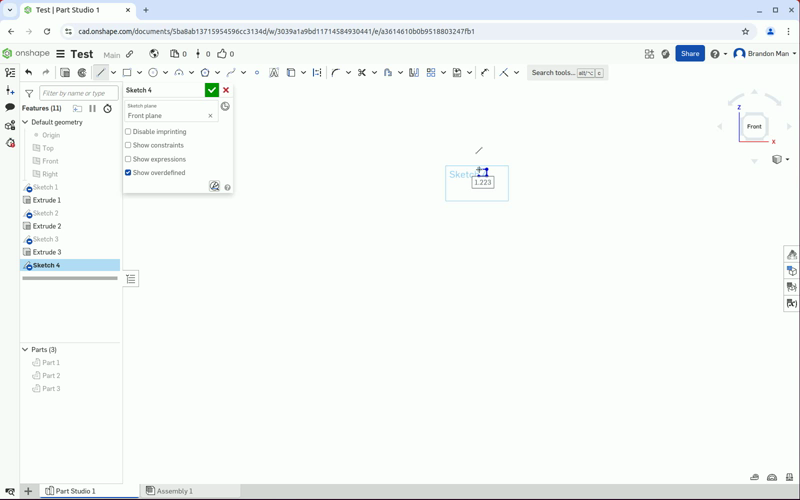
mouse_move(509, 169)
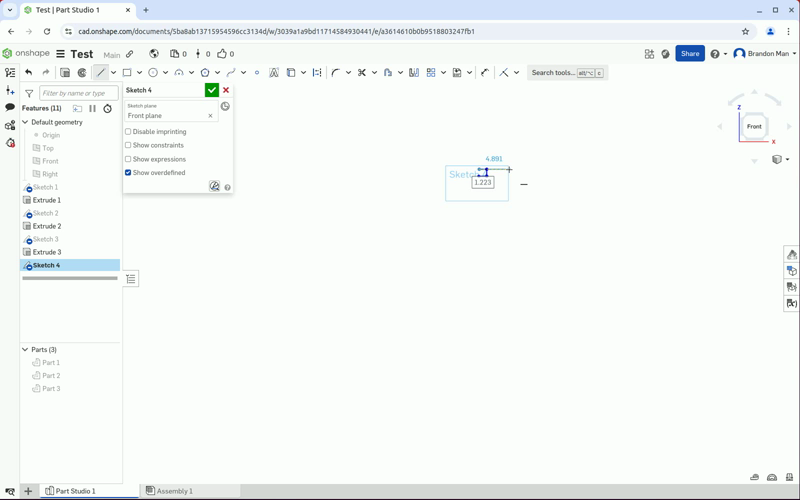
key_down(shift)
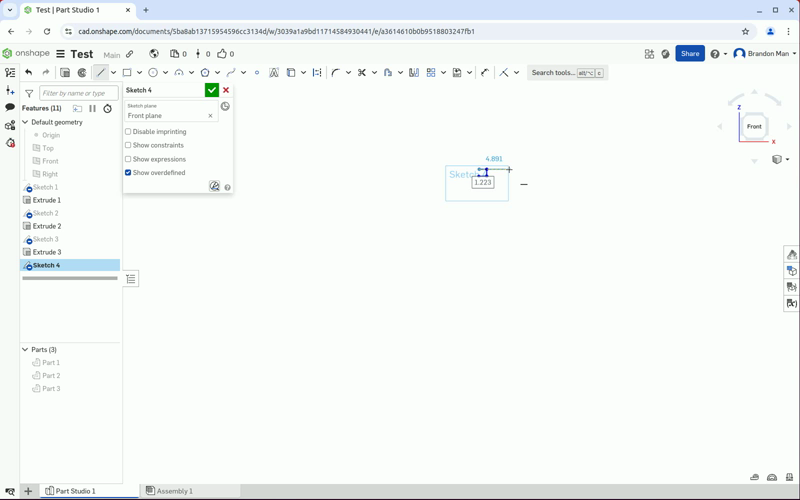
mouse_move(479, 176)
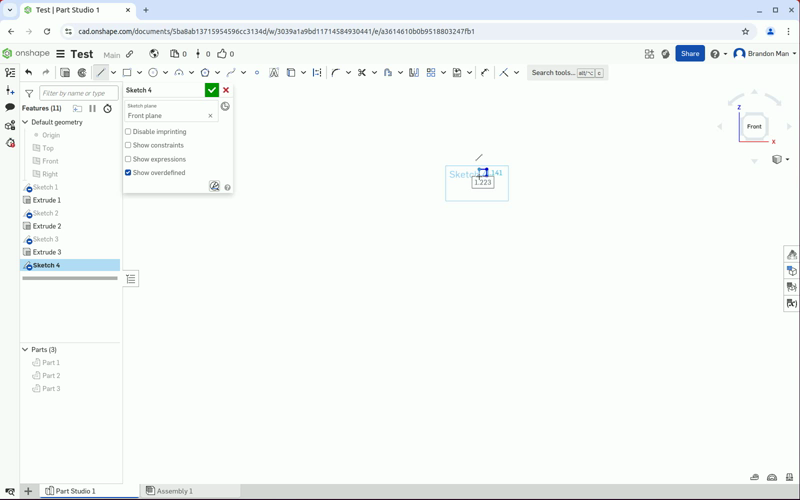
scroll(6)
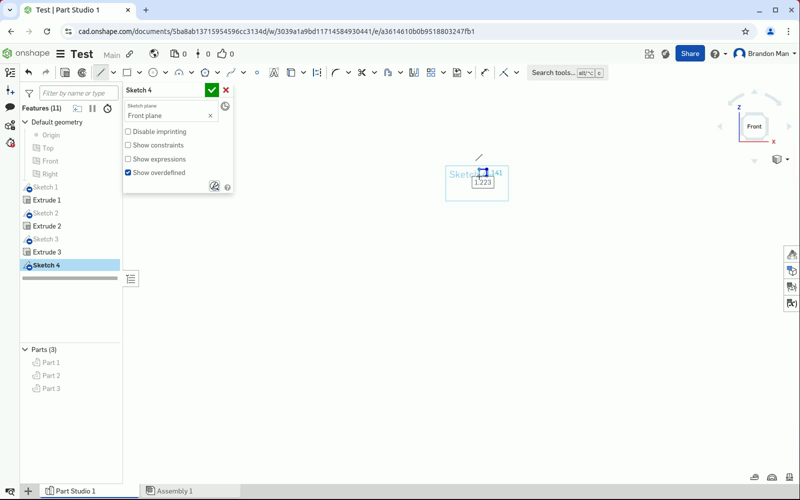
scroll(6)
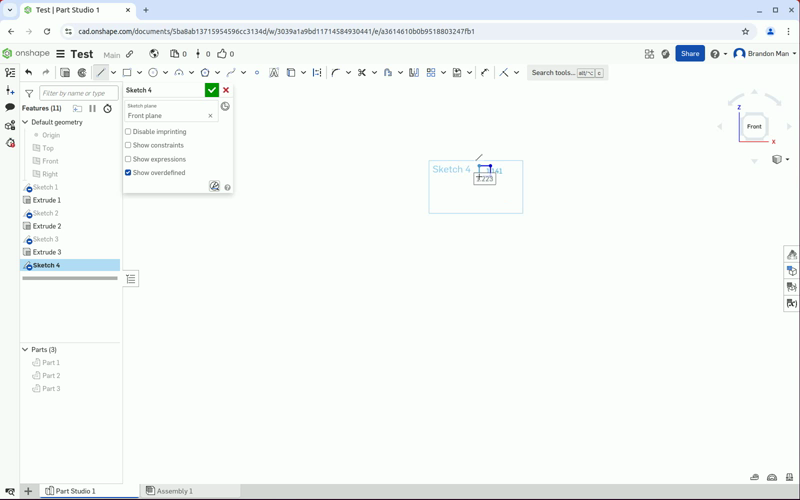
scroll(6)
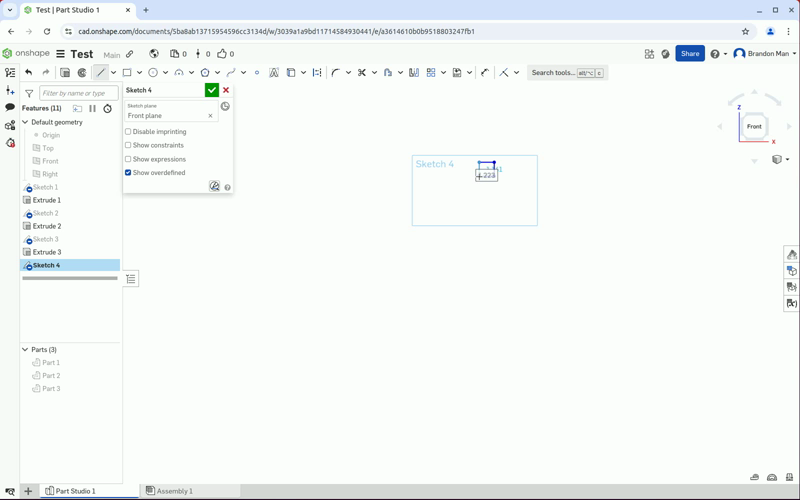
scroll(6)
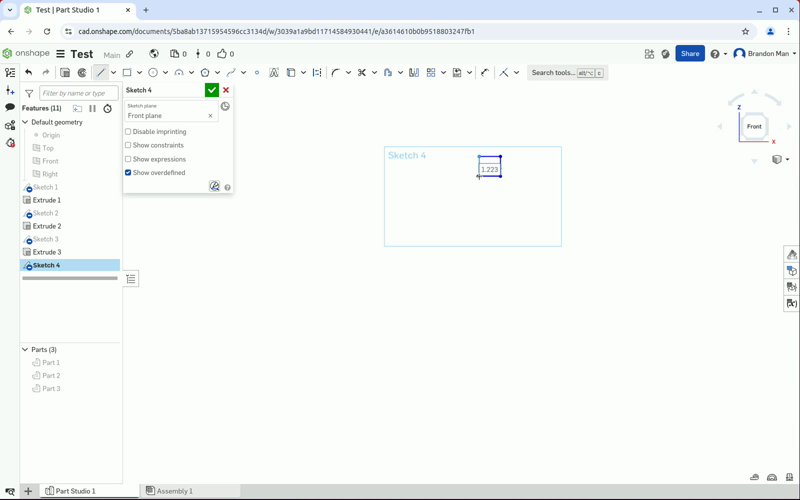
scroll(6)
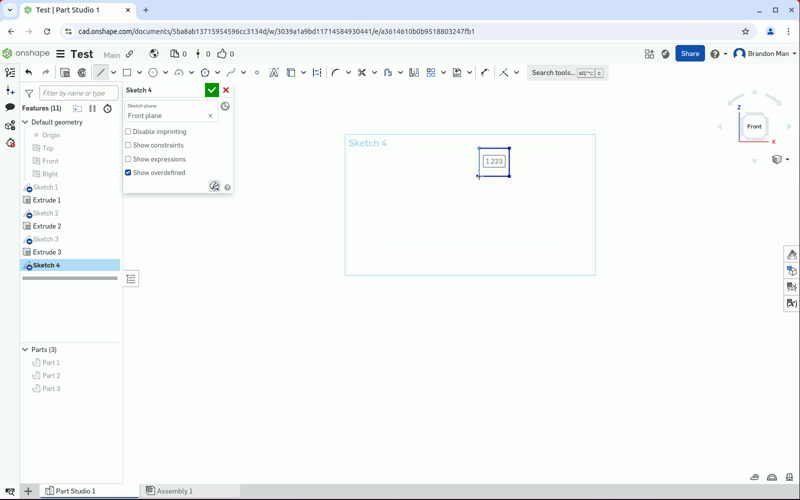
scroll(6)
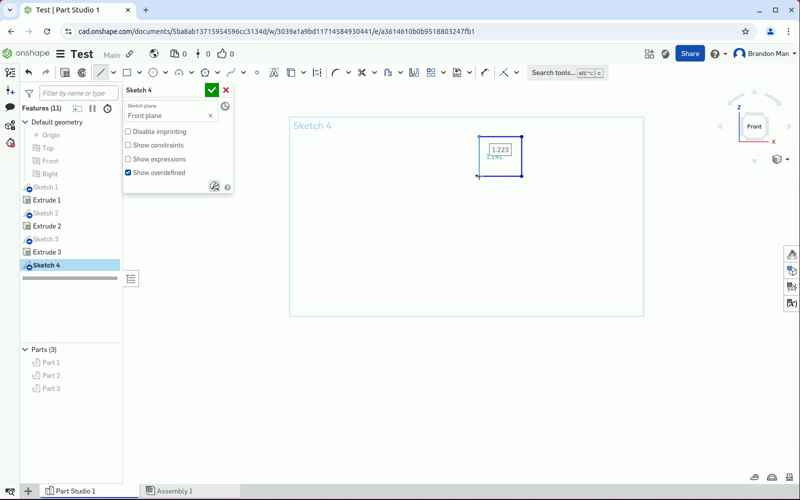
scroll(6)
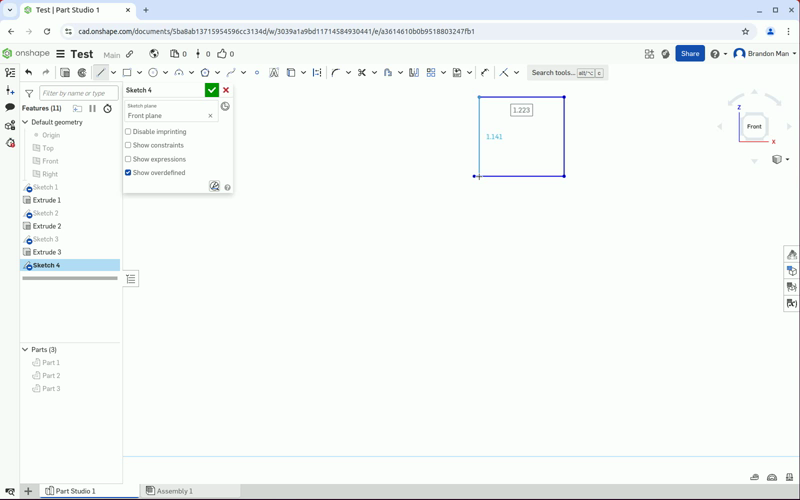
key_up(shift)
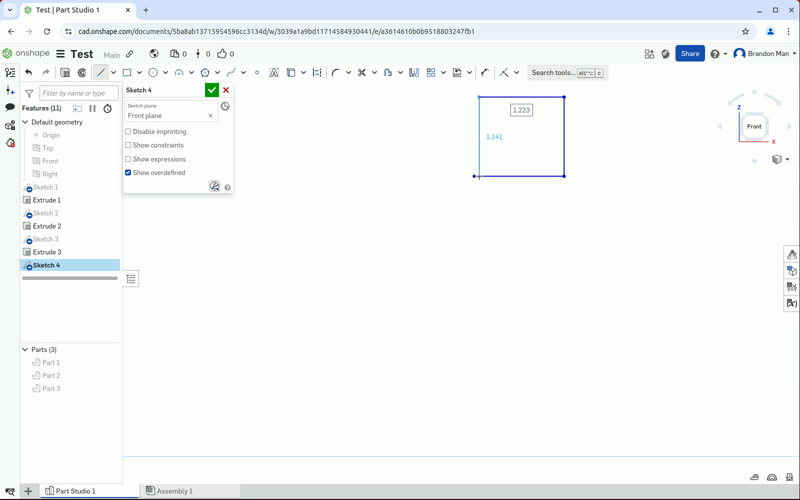
click(479, 176)
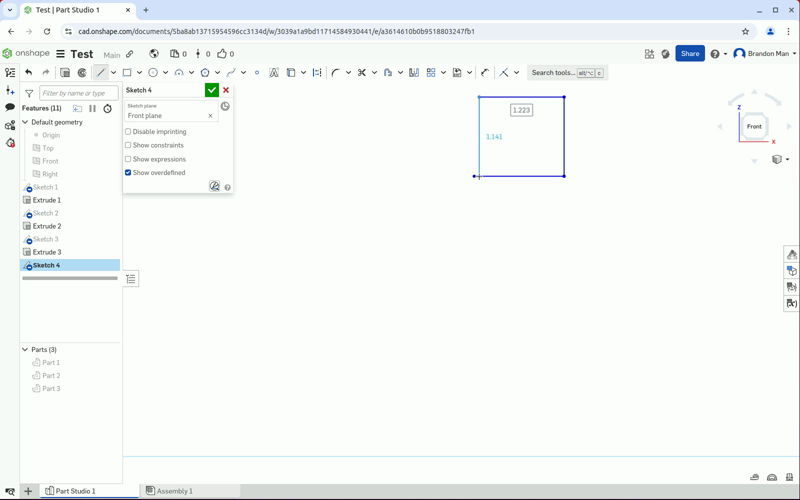
scroll(-6)
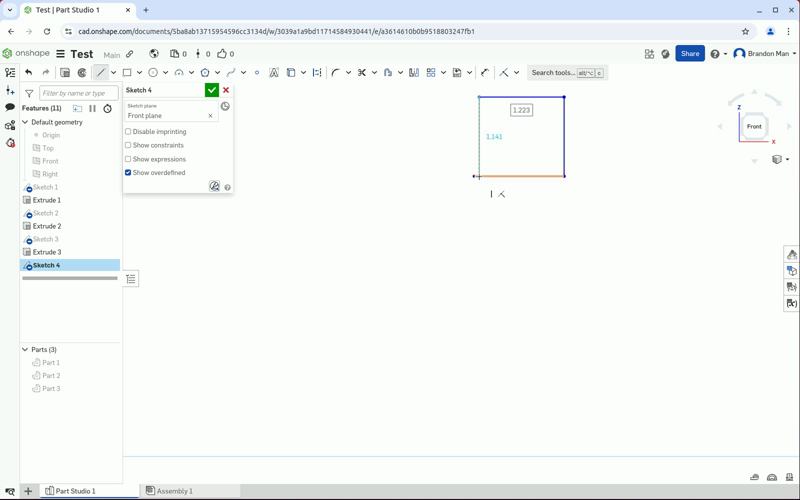
scroll(-6)
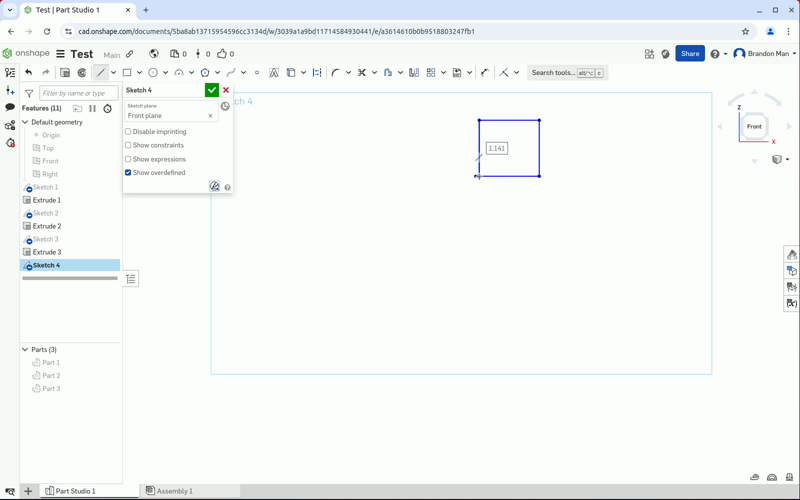
scroll(-6)
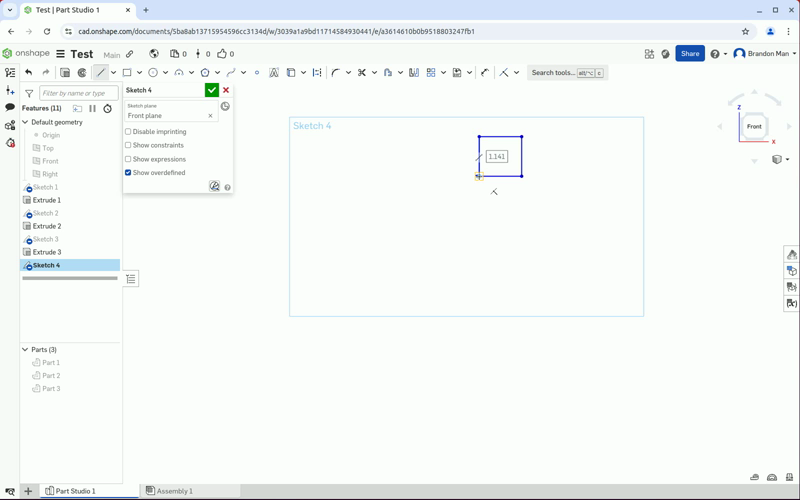
scroll(-6)
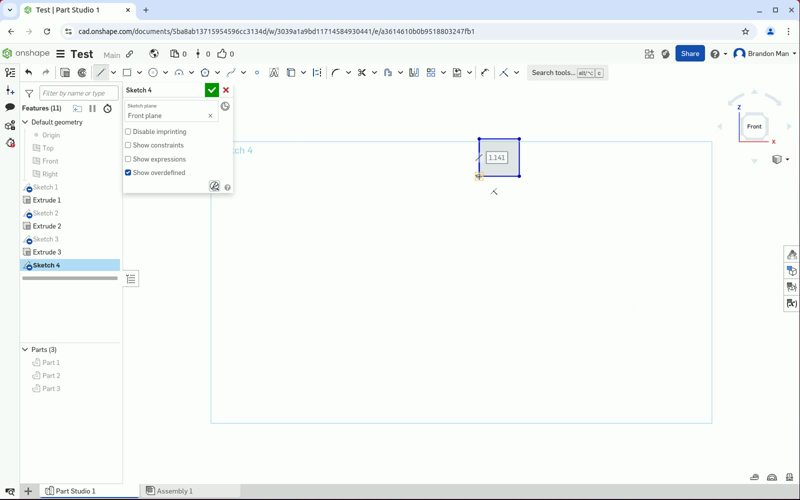
scroll(-6)
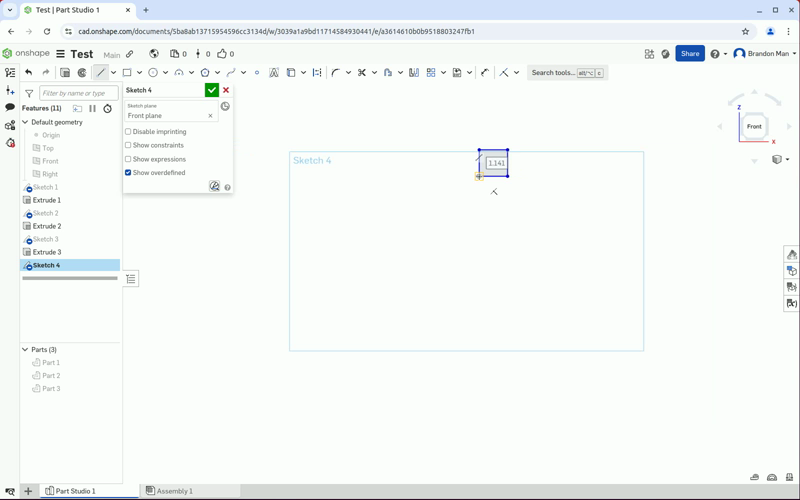
scroll(-6)
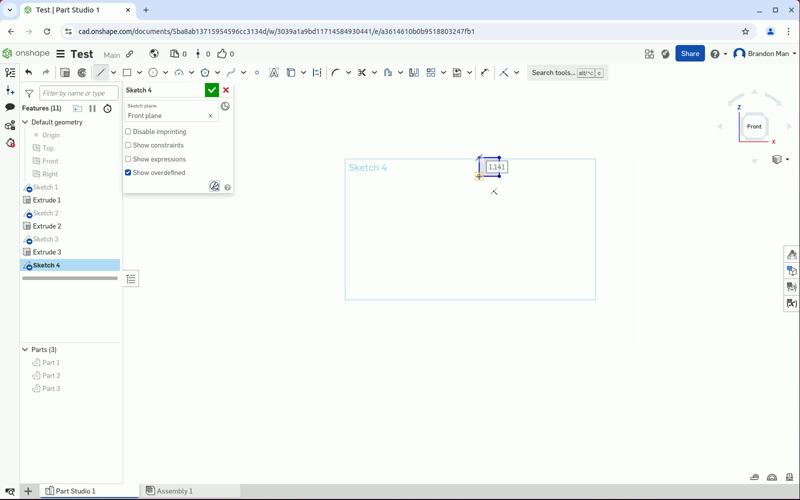
scroll(-6)
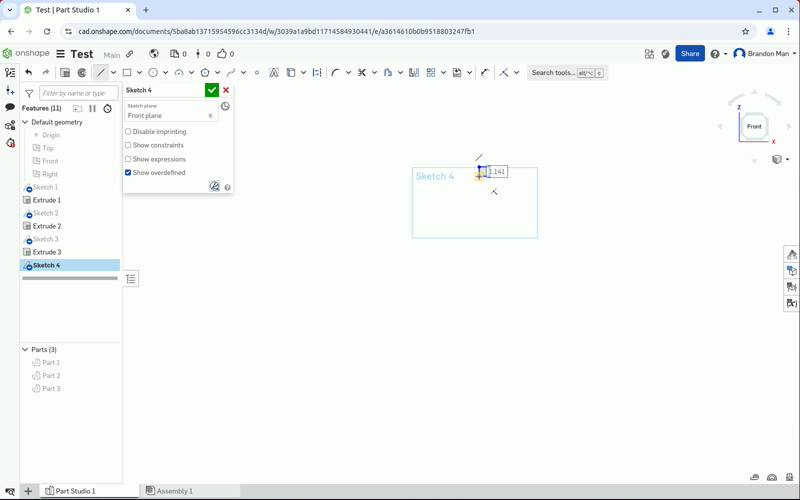
key(esc)
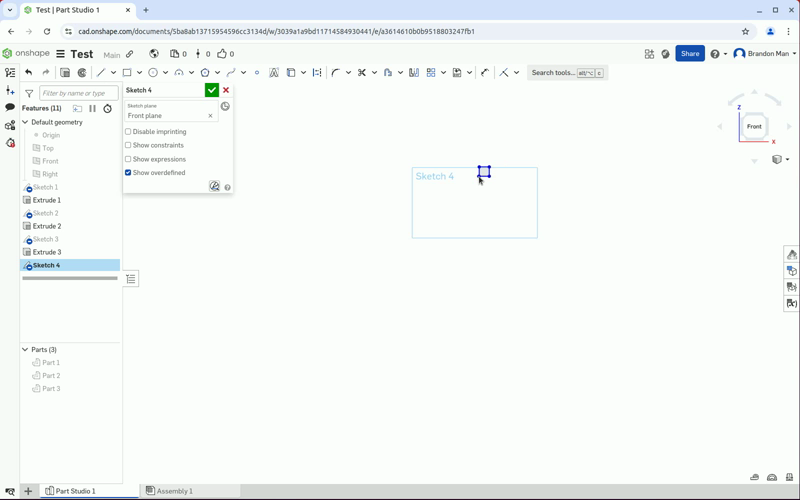
mouse_move(486, 174)
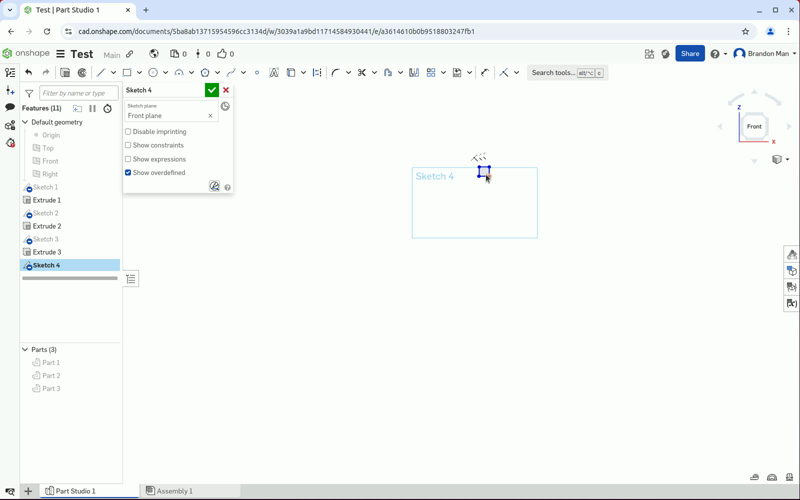
scroll(6)
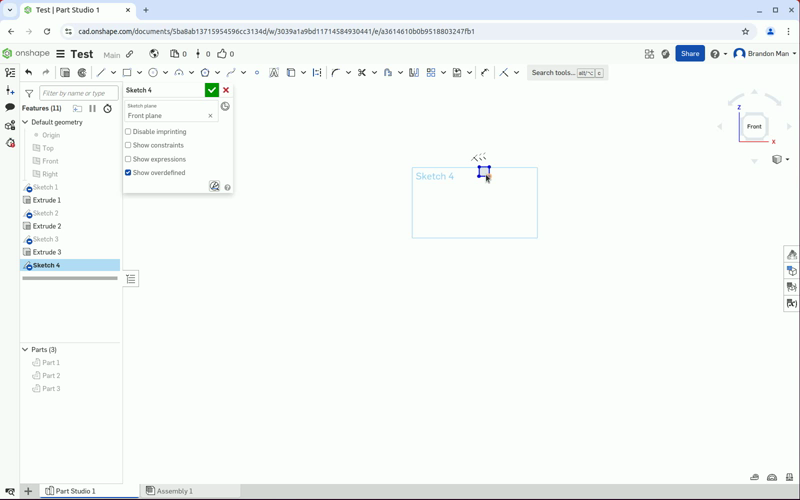
scroll(6)
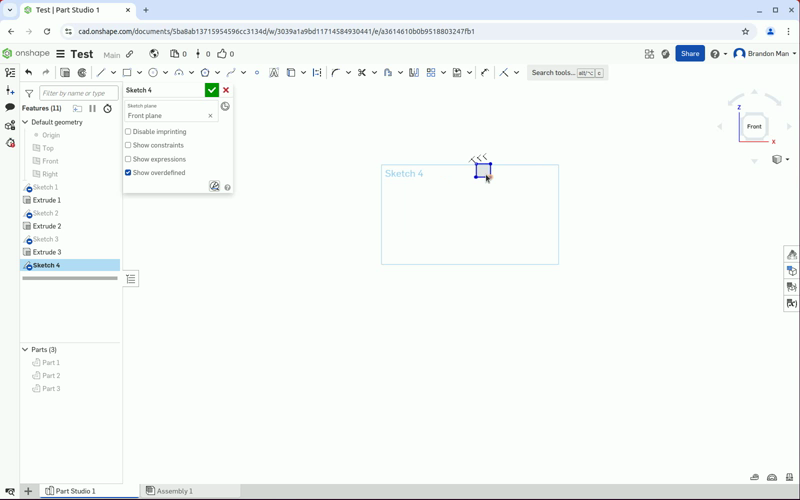
scroll(6)
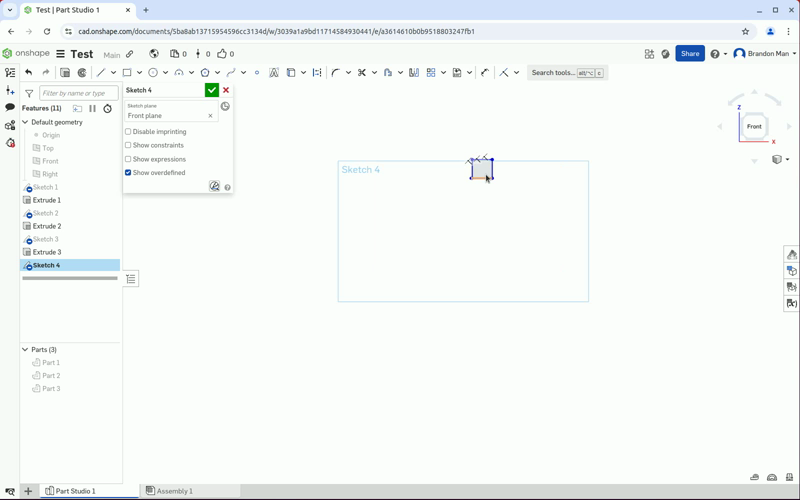
scroll(6)
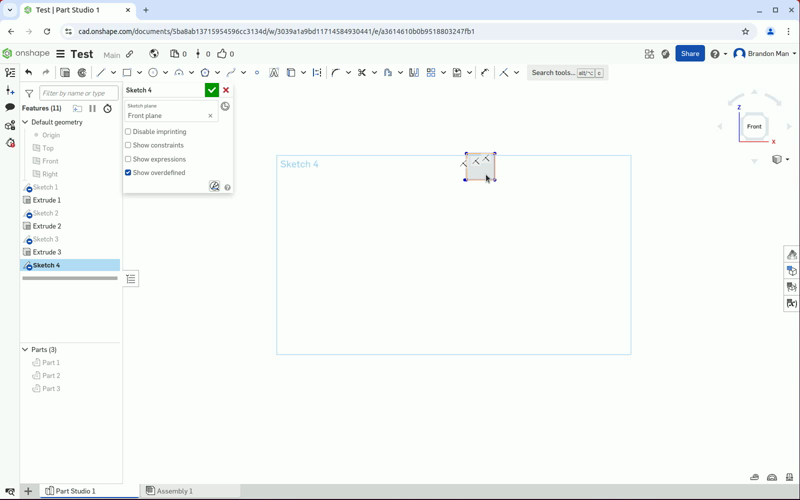
scroll(6)
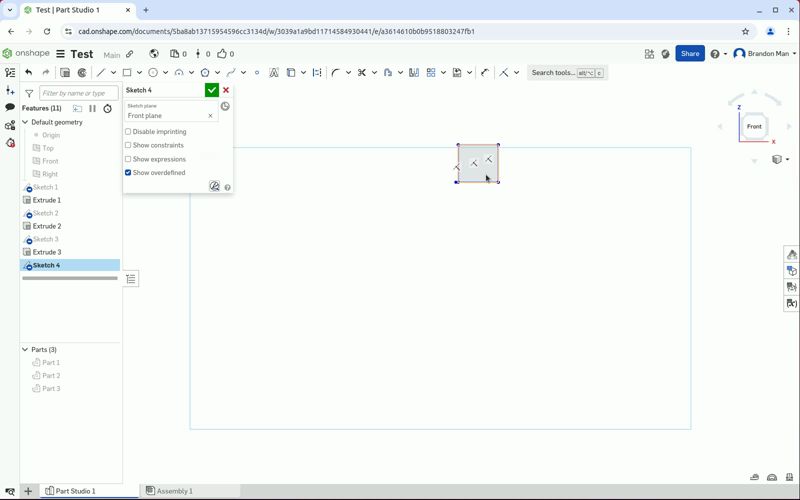
scroll(6)
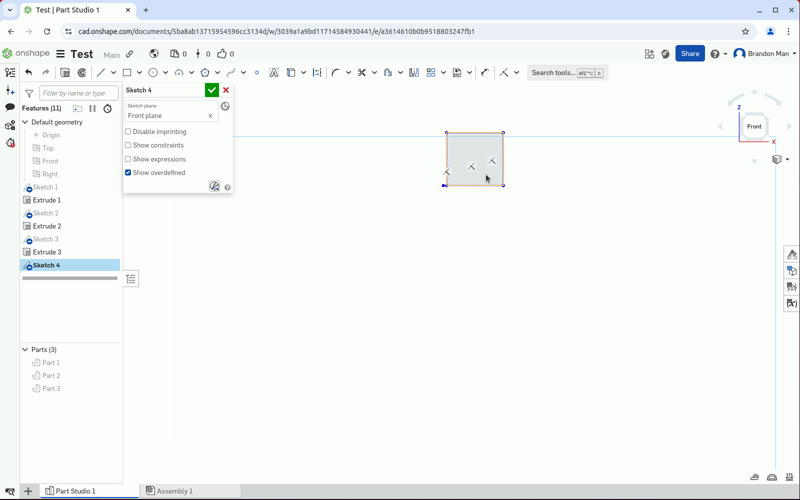
scroll(6)
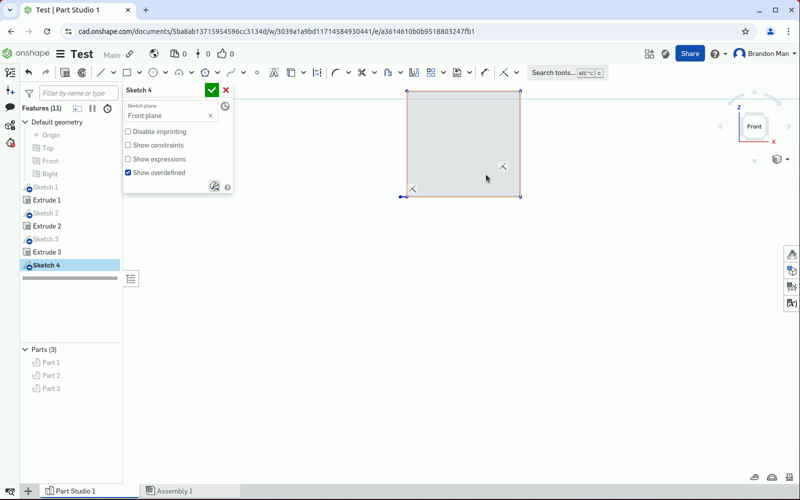
click(486, 174)
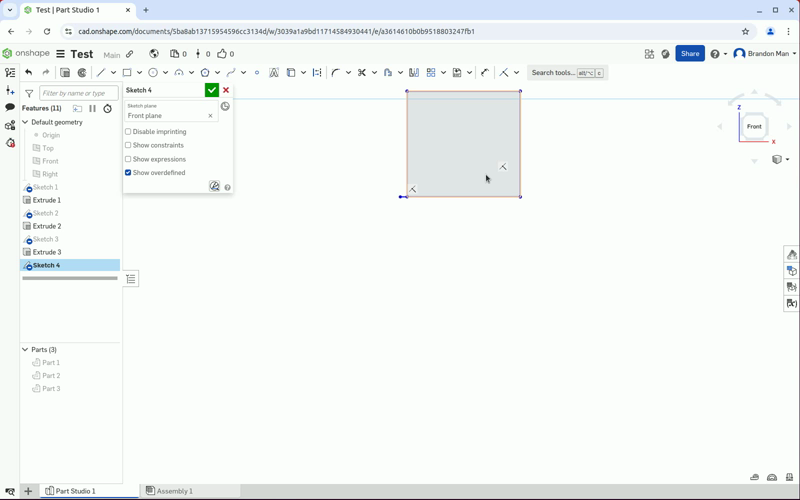
scroll(-6)
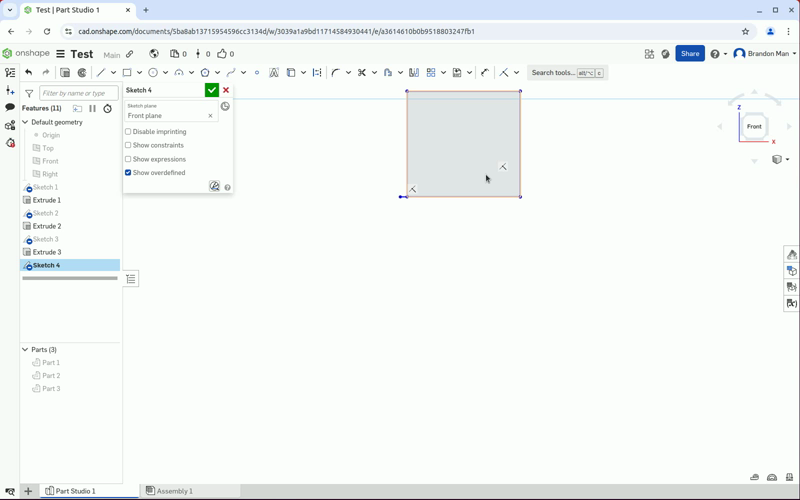
scroll(-6)
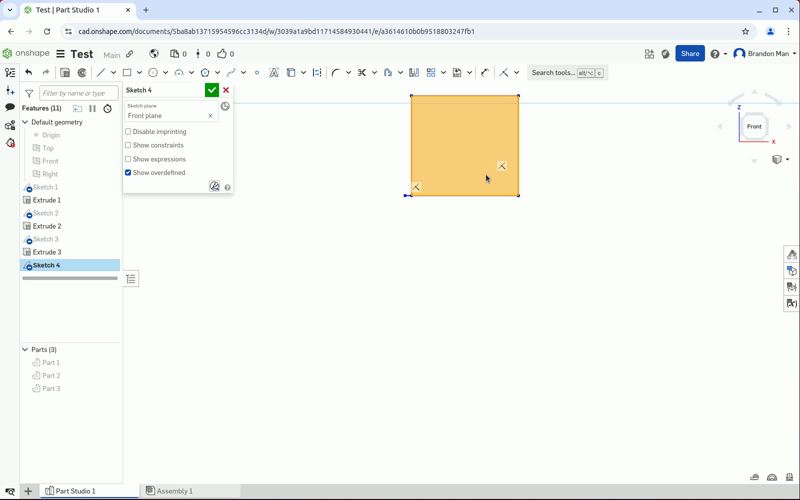
scroll(-6)
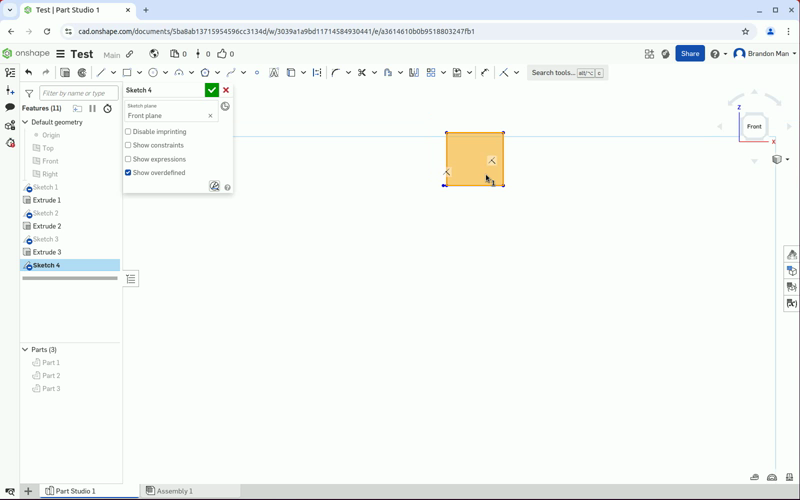
scroll(-6)
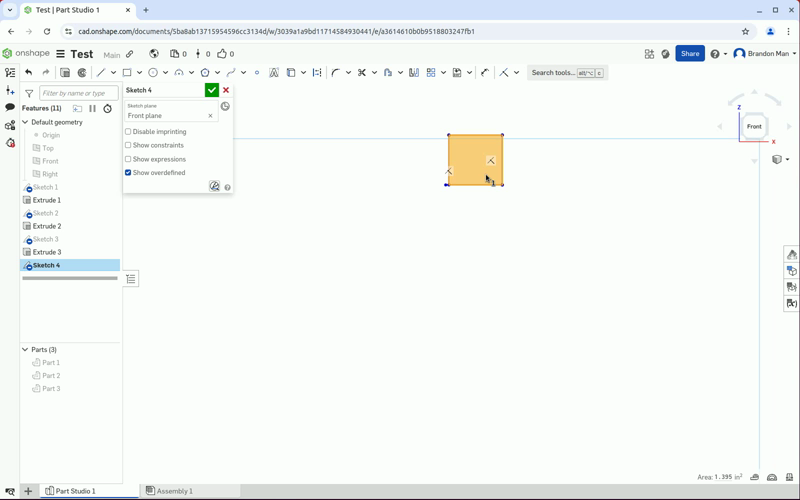
scroll(-6)
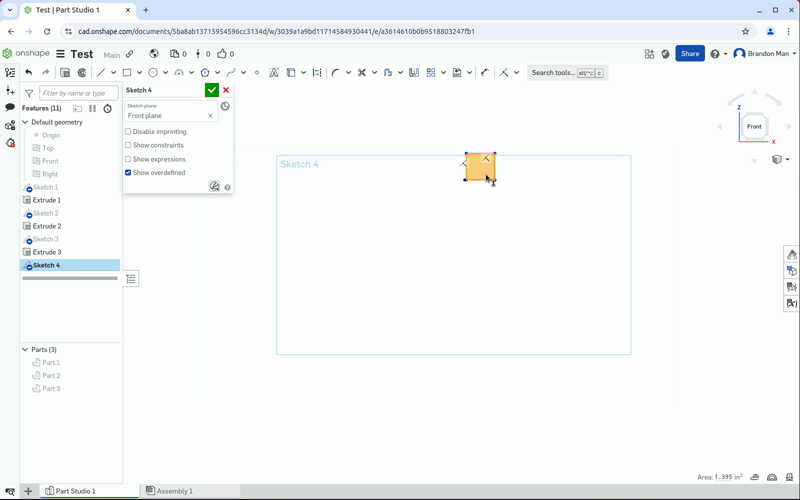
scroll(-6)
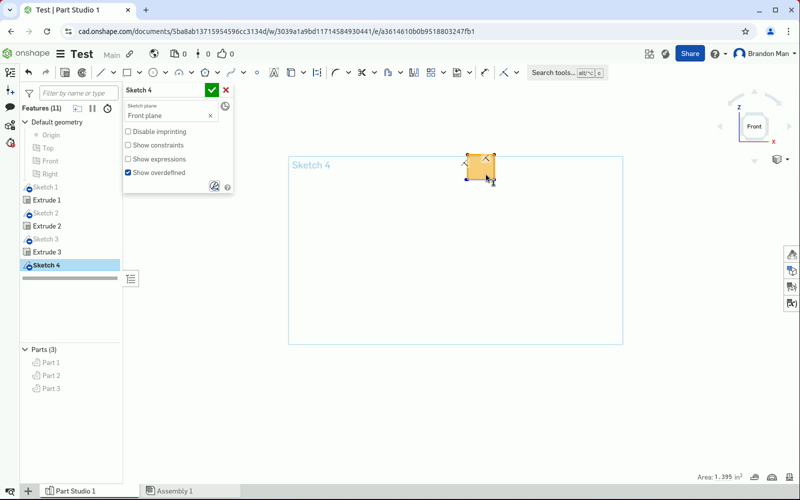
scroll(-6)
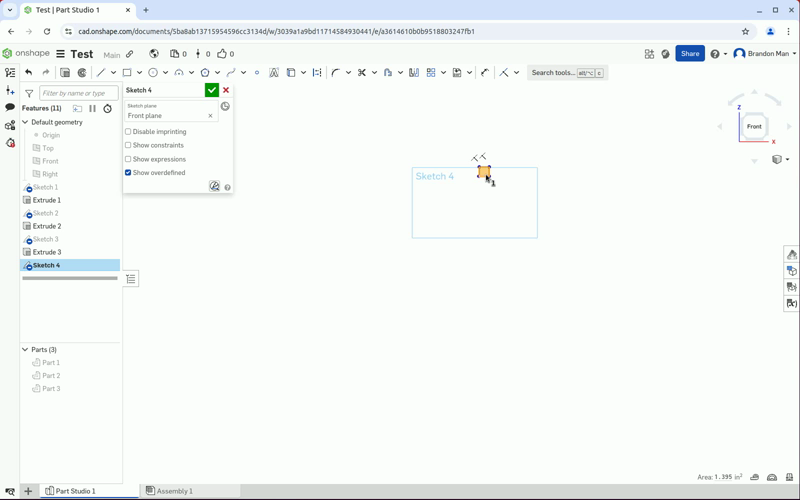
mouse_move(73, 352)
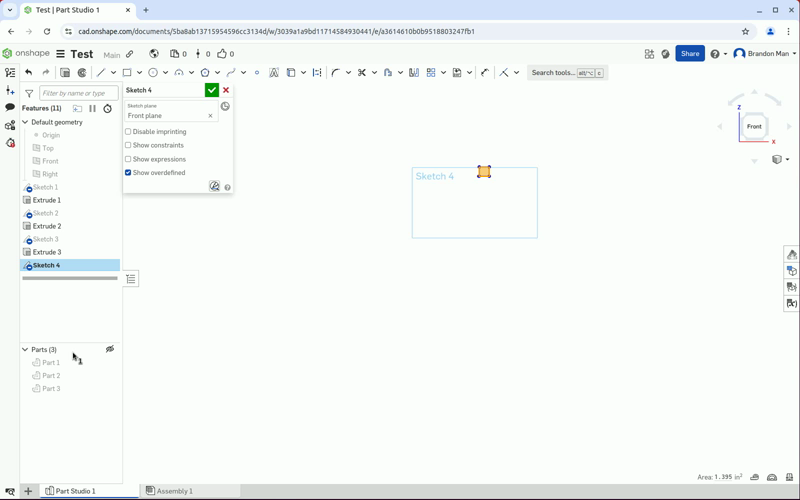
key(shift+y)
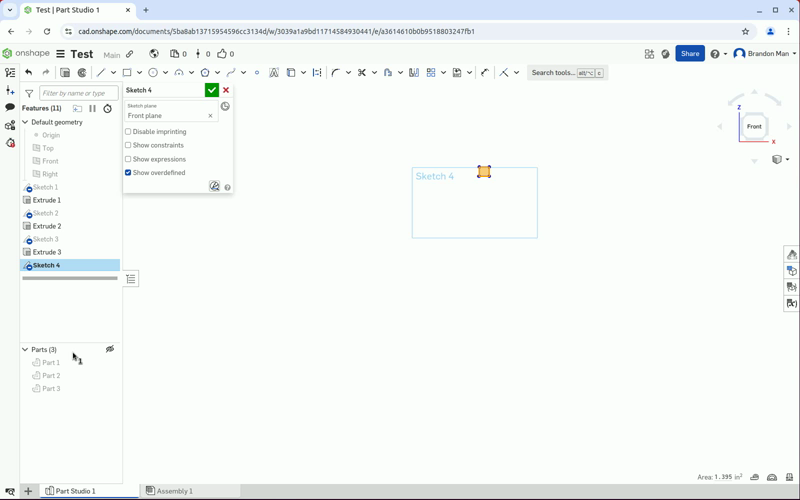
key(shift+e)
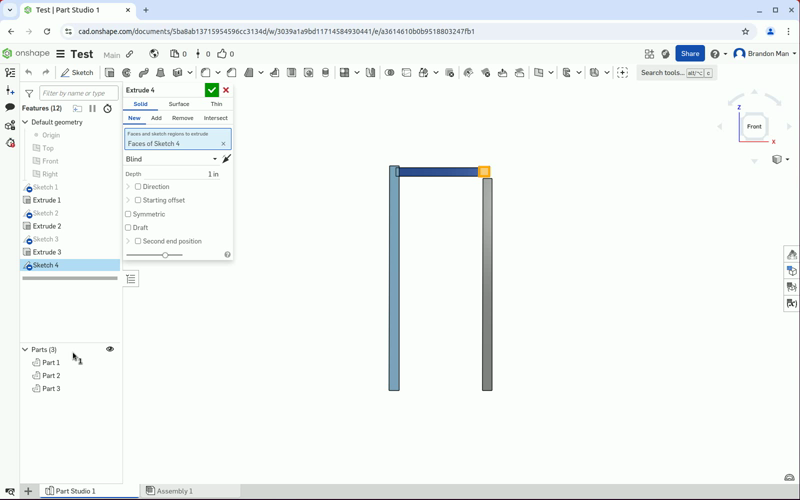
mouse_move(143, 106)
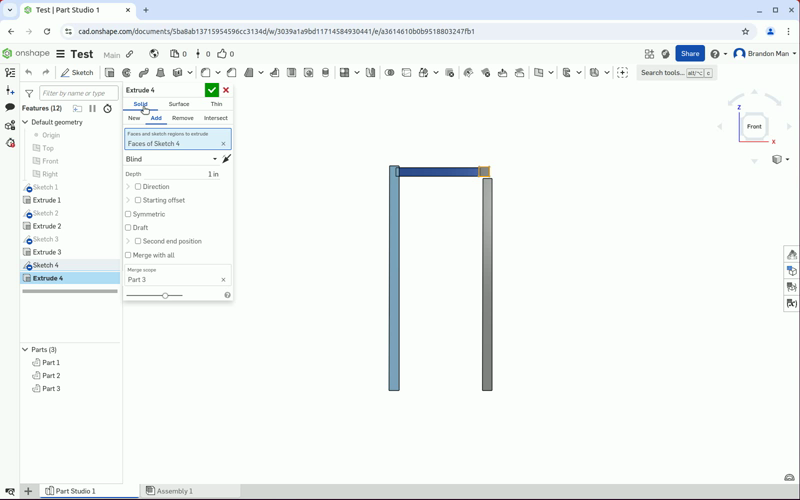
click(143, 106)
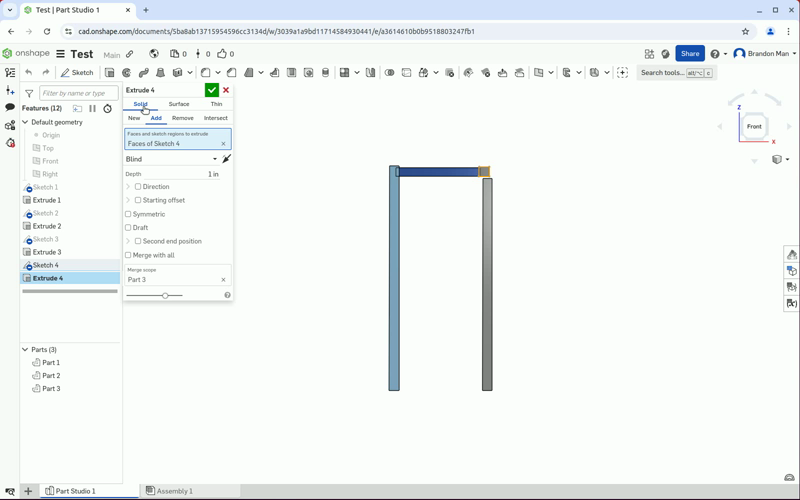
mouse_move(137, 120)
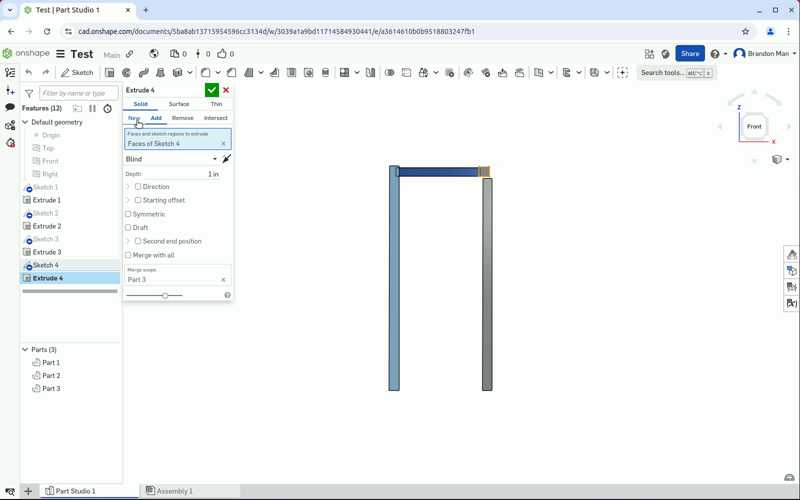
click(137, 120)
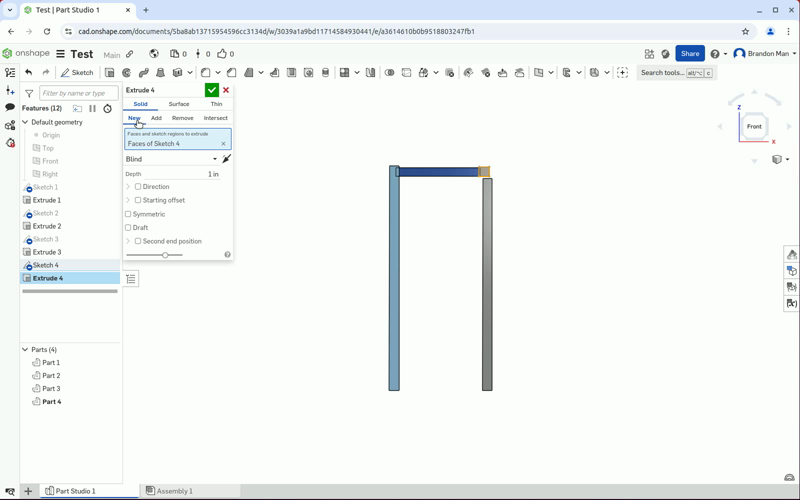
key(tab, 4)
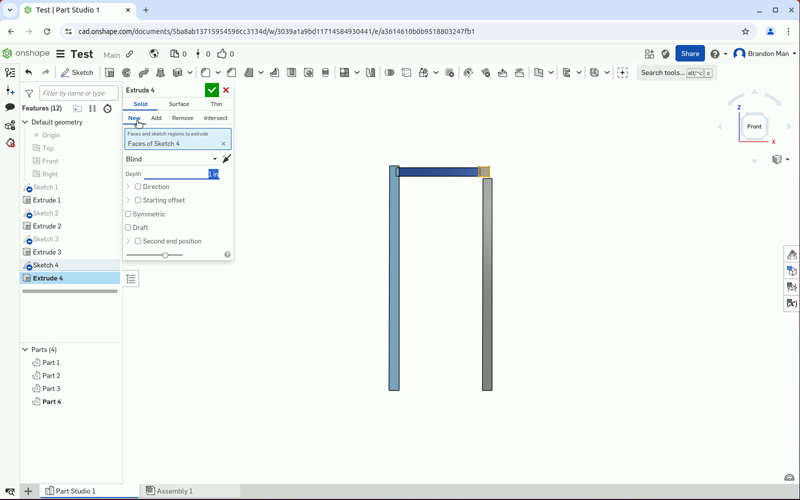
text(1.204)
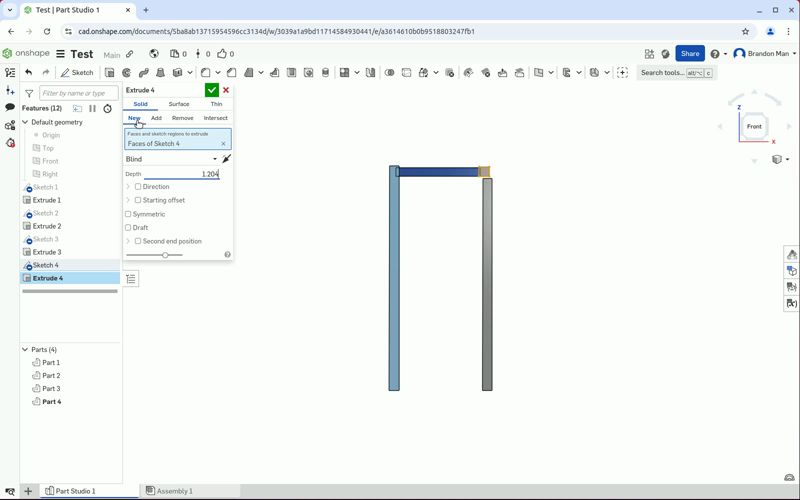
key(enter)
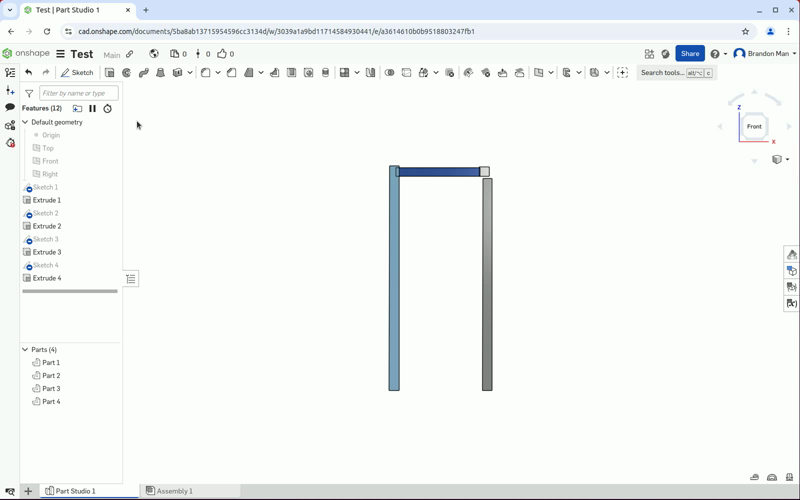
key(shift+h)
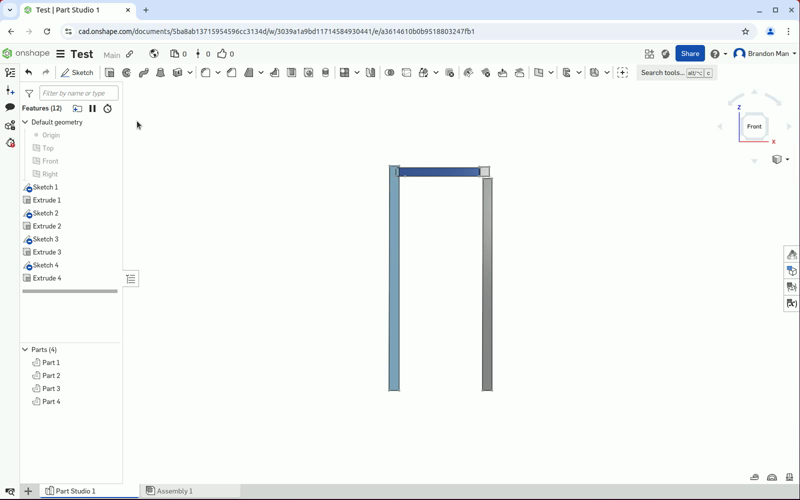
key(shift+h)
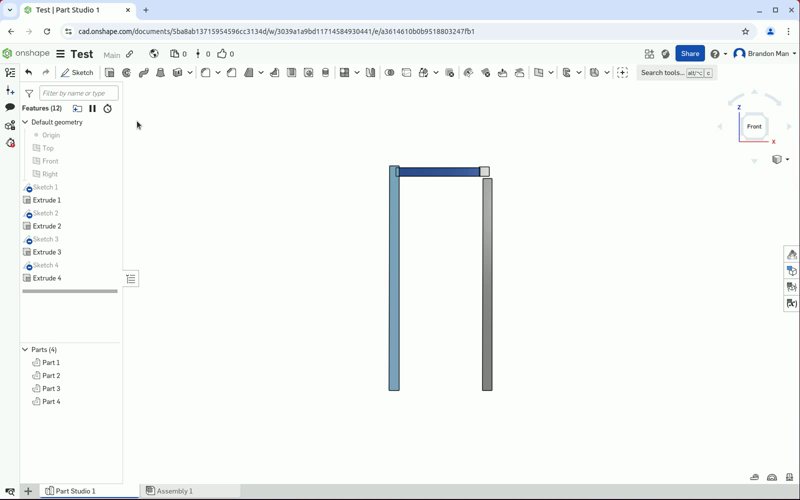
mouse_move(73, 189)
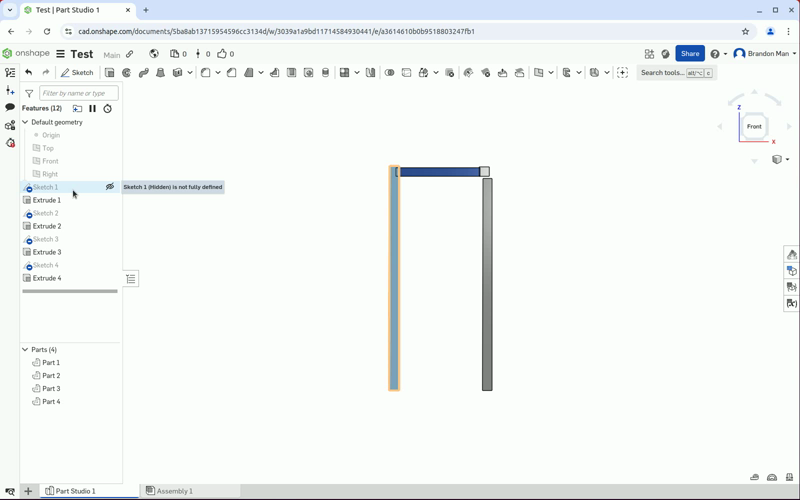
click(73, 189)
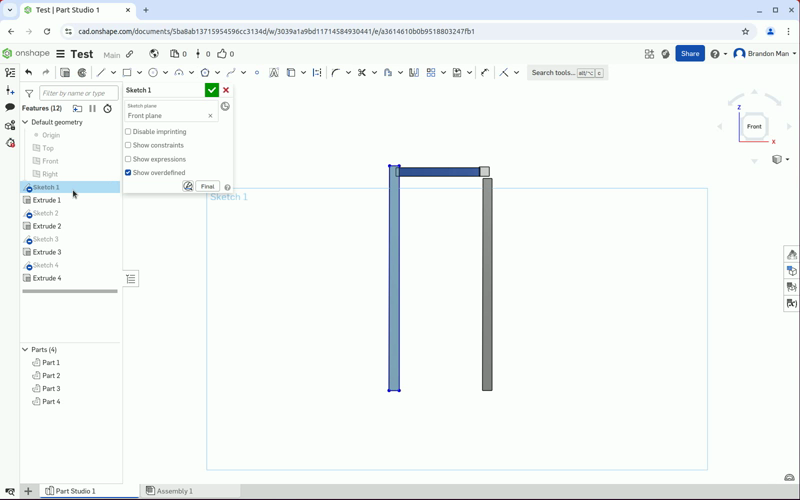
mouse_move(229, 92)
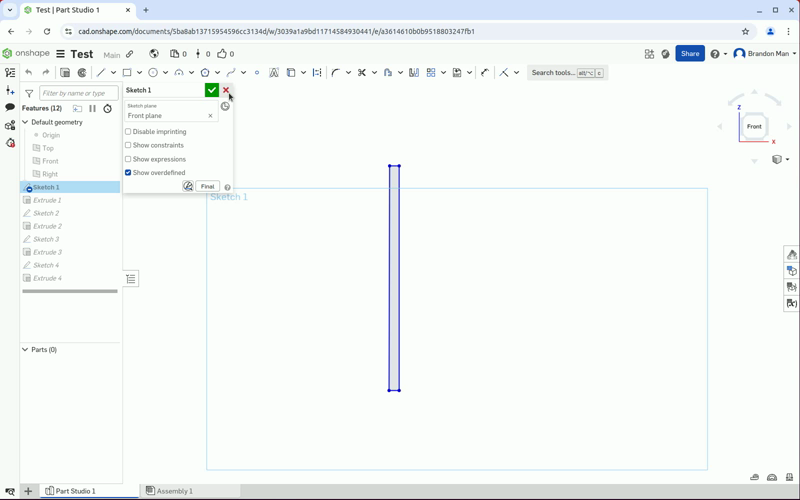
click(229, 92)
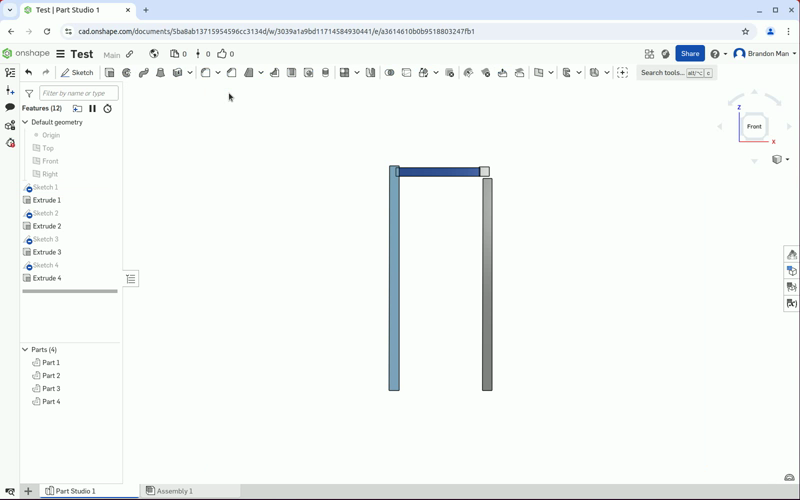
mouse_move(541, 75)
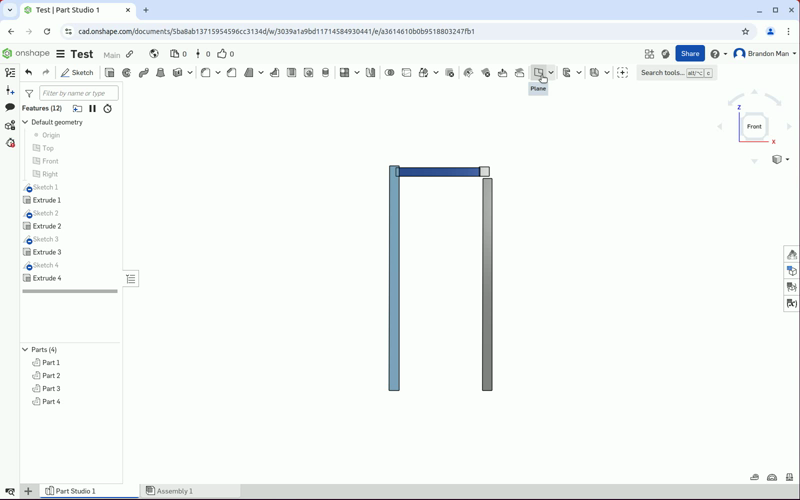
click(541, 75)
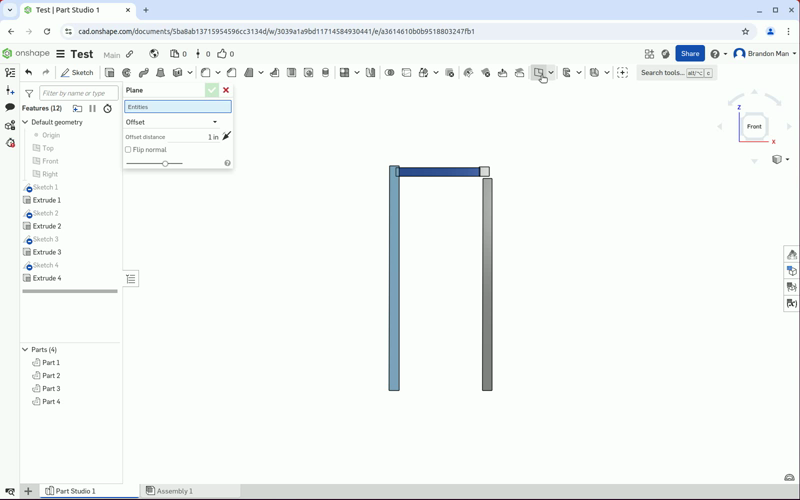
mouse_move(73, 163)
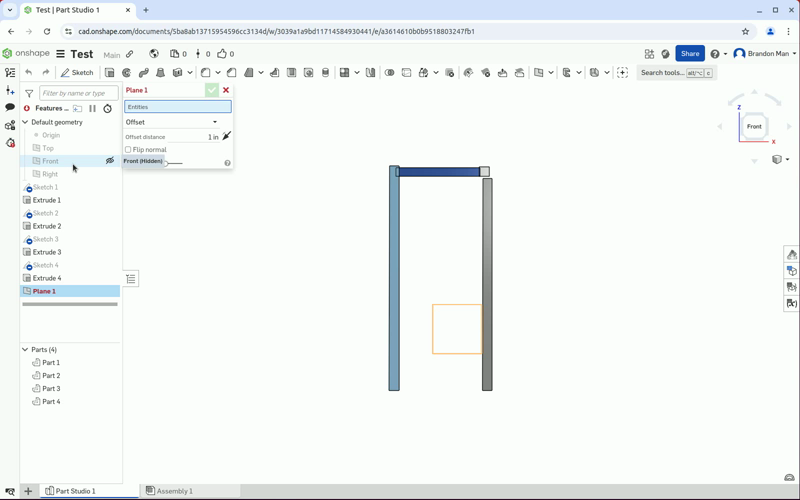
click(73, 163)
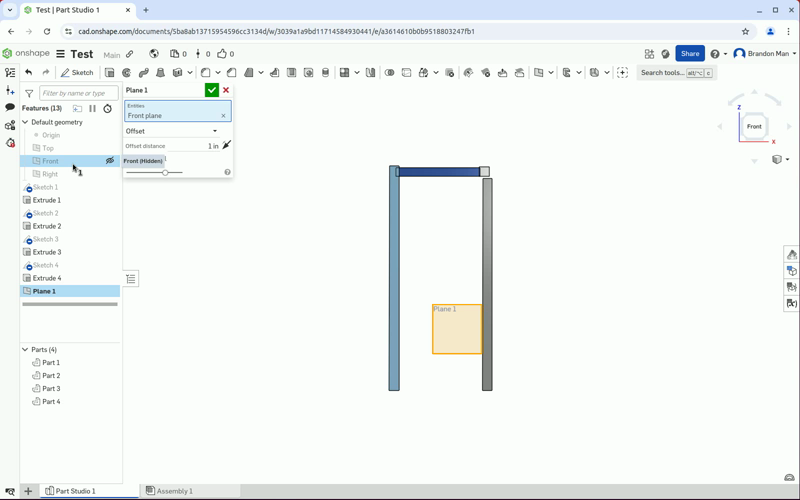
key(tab, 2)
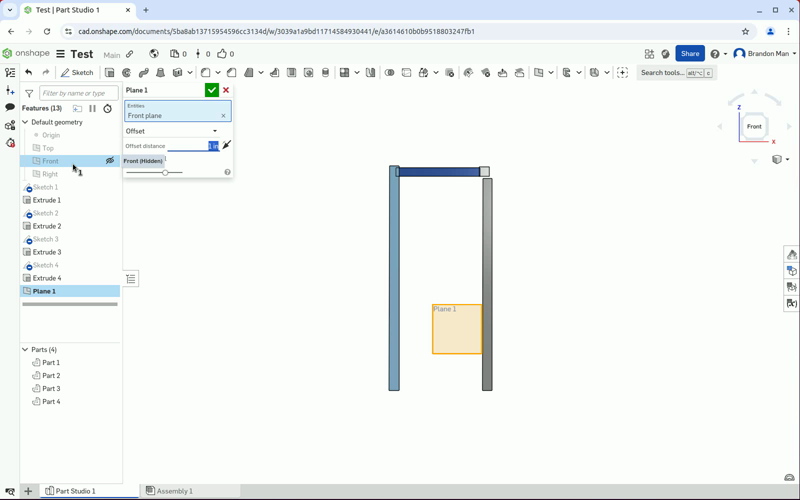
text(1.202)
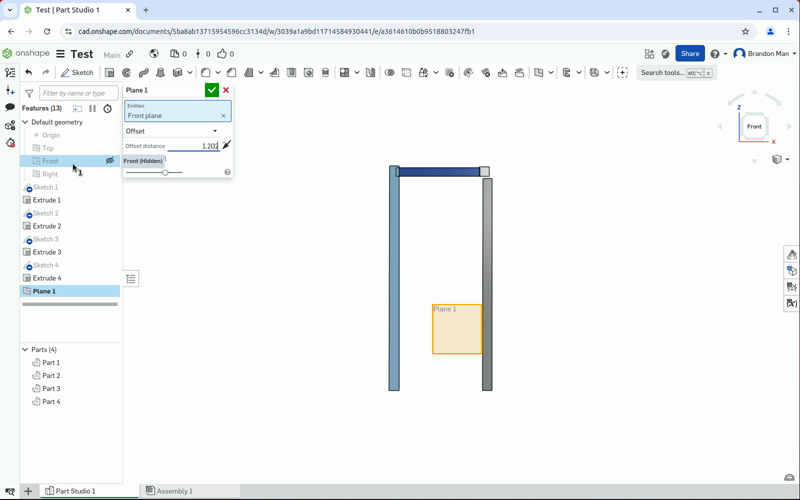
key(enter, 2)
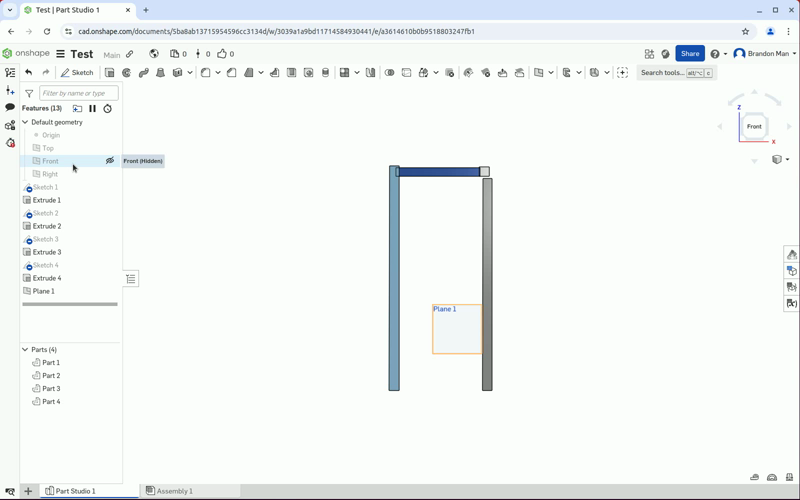
key(shift+s)
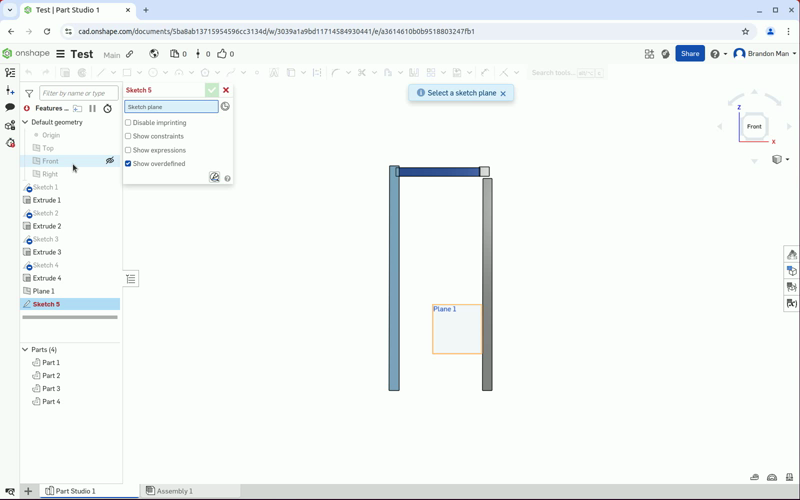
mouse_move(73, 293)
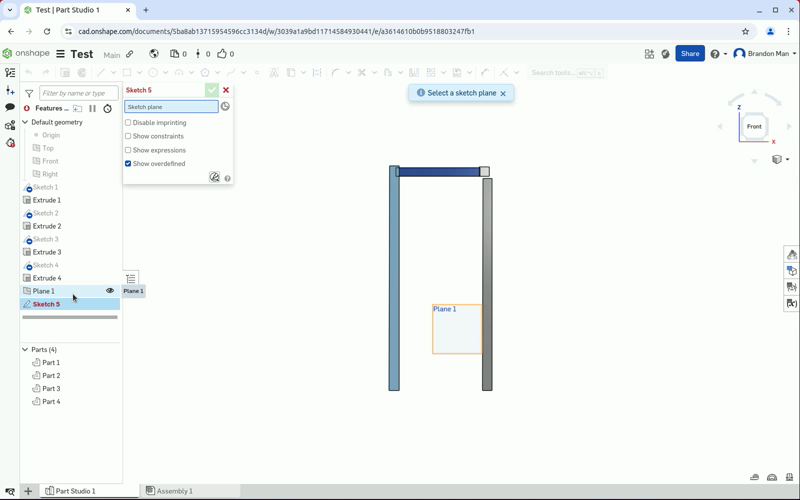
click(73, 293)
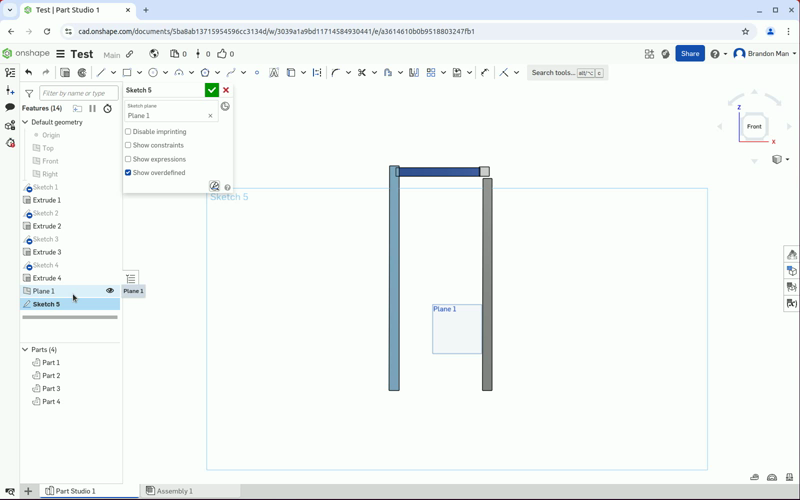
mouse_move(73, 352)
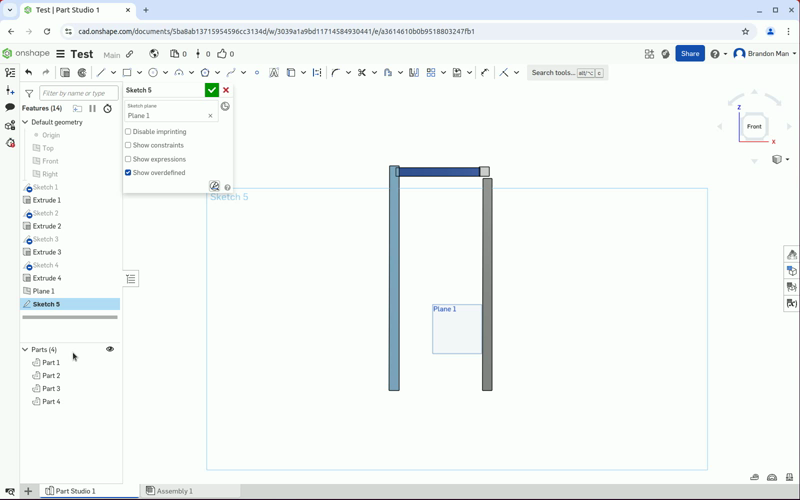
key(y)
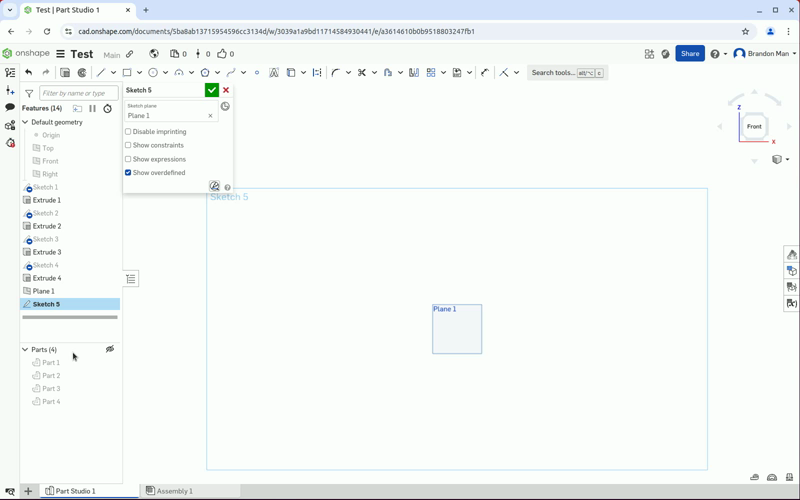
key(l)
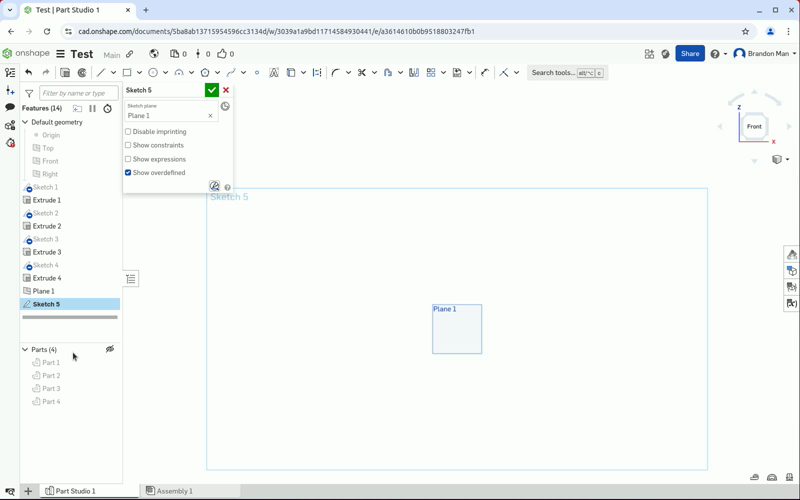
key_down(shift)
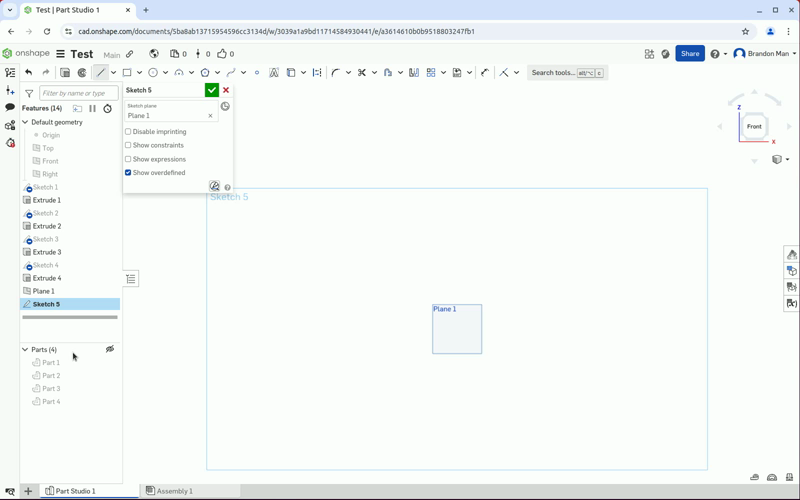
mouse_move(420, 325)
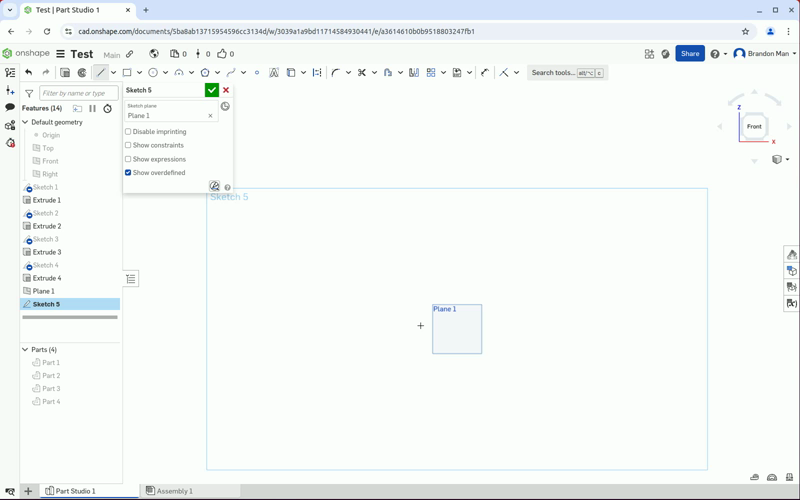
click(420, 325)
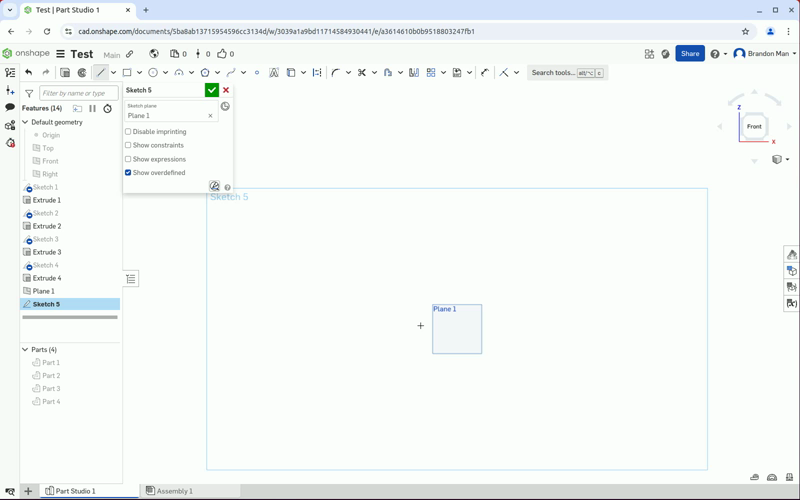
key_up(shift)
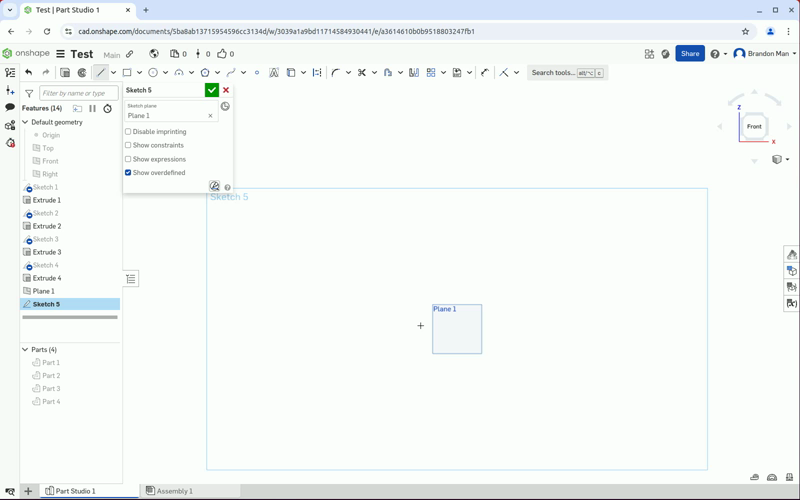
key_down(shift)
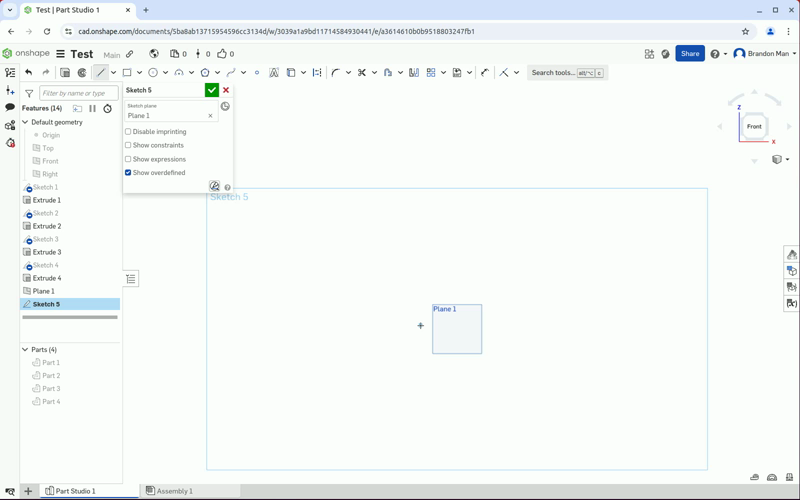
mouse_move(450, 325)
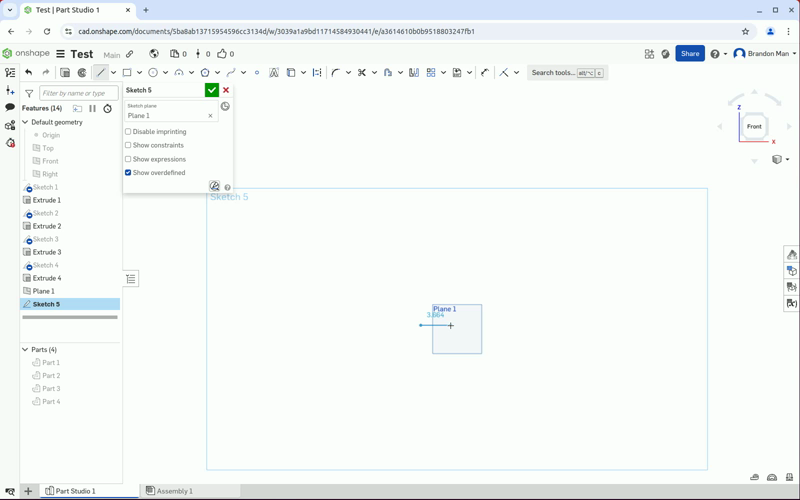
mouse_move(427, 325)
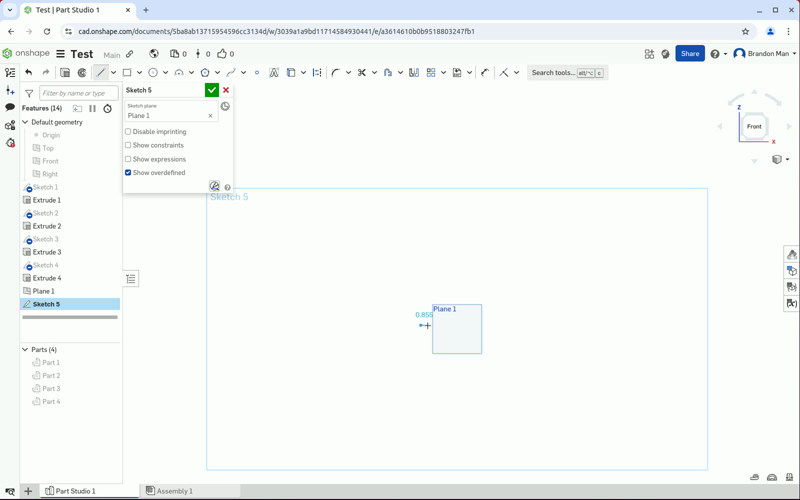
scroll(6)
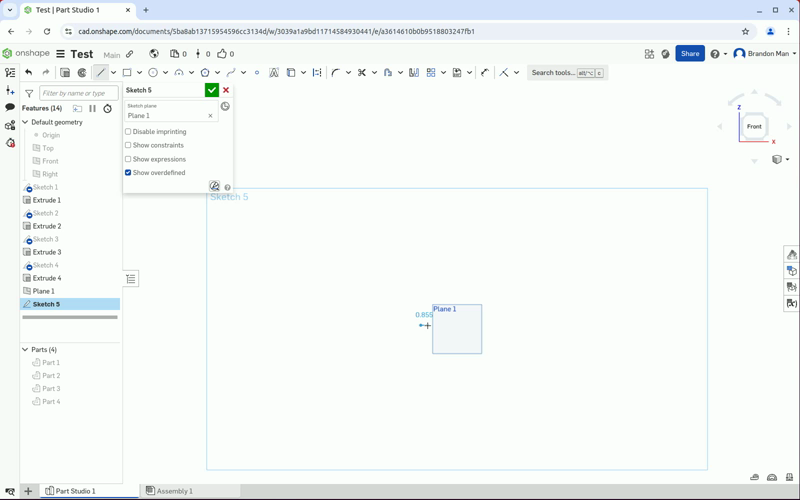
scroll(6)
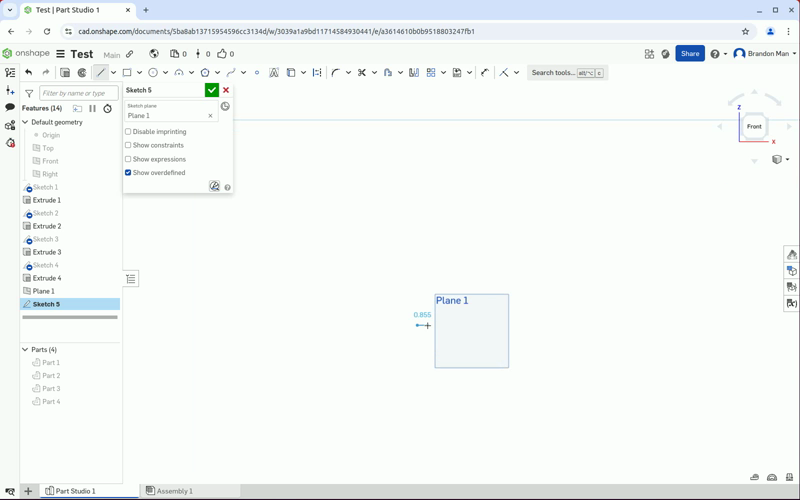
scroll(6)
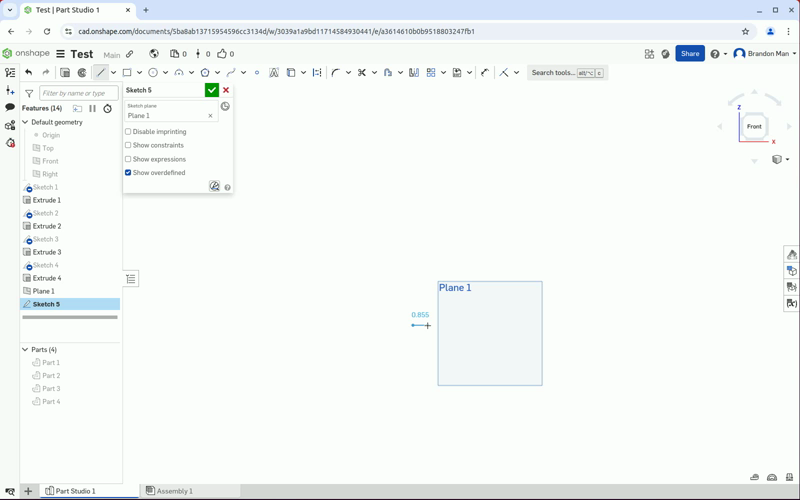
scroll(6)
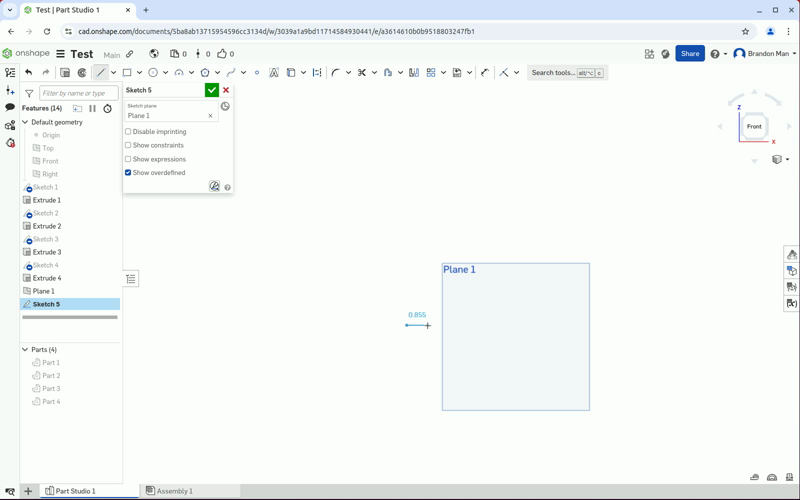
scroll(6)
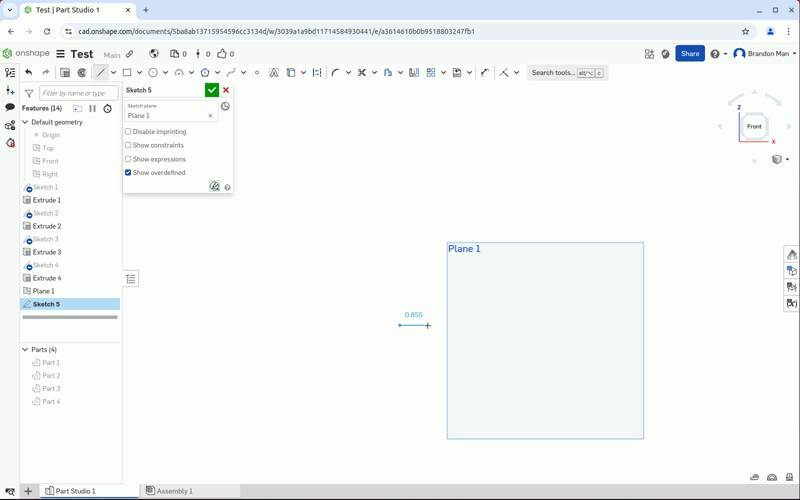
scroll(6)
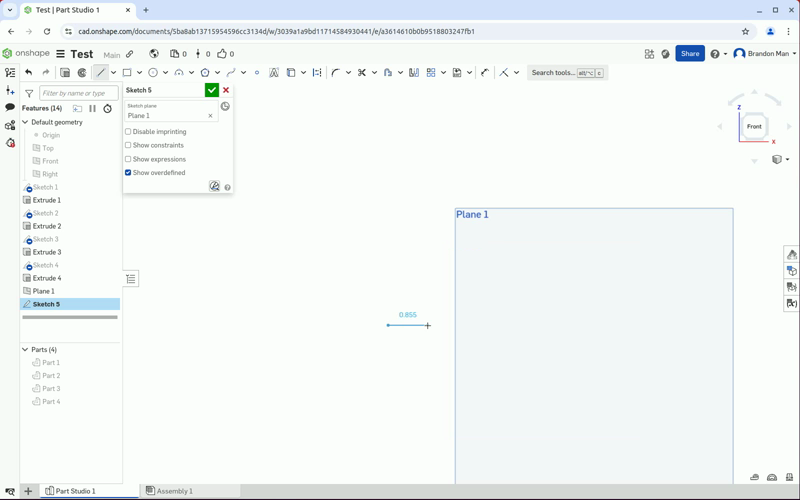
scroll(6)
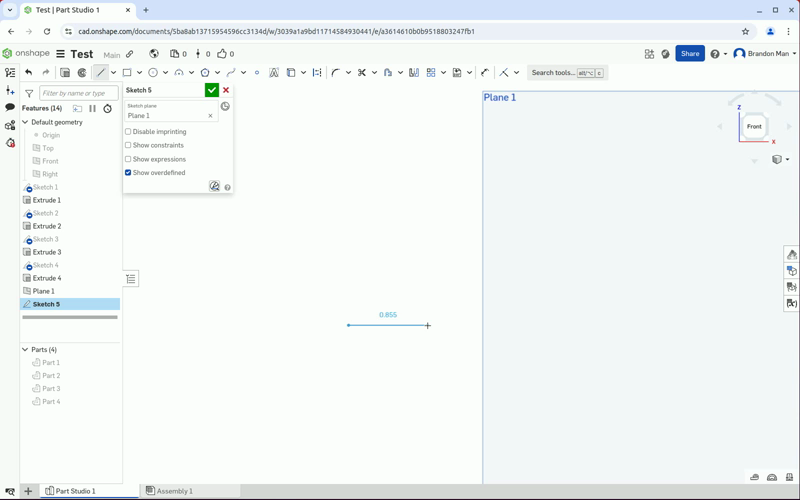
click(427, 325)
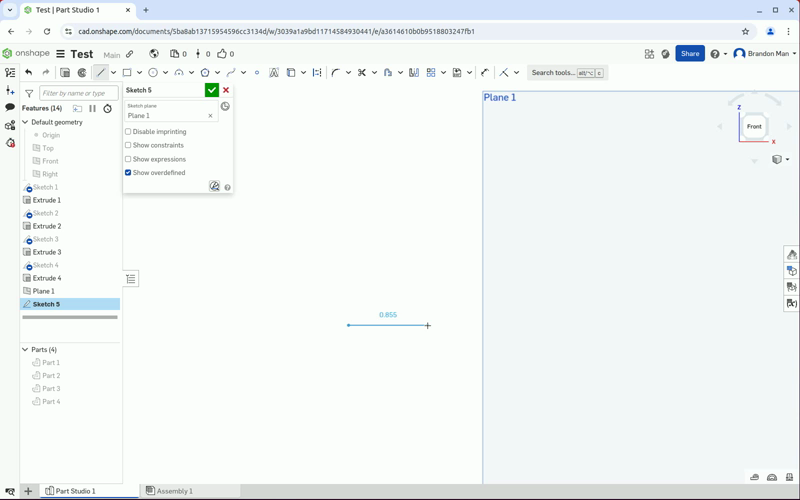
scroll(-6)
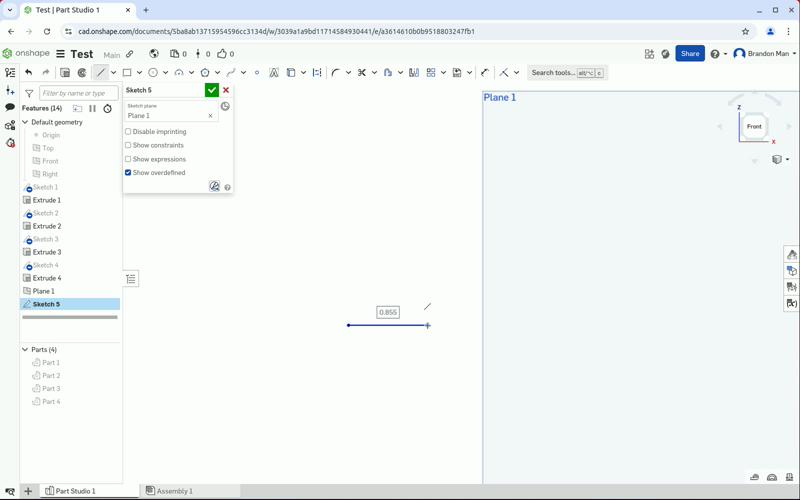
scroll(-6)
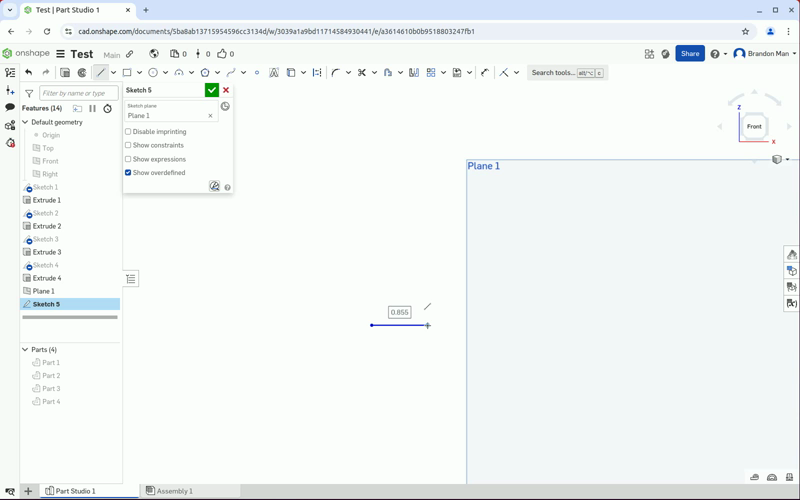
scroll(-6)
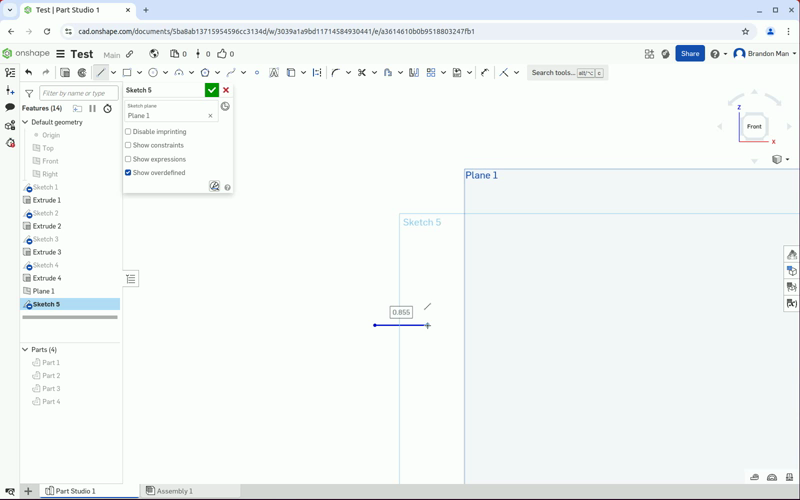
scroll(-6)
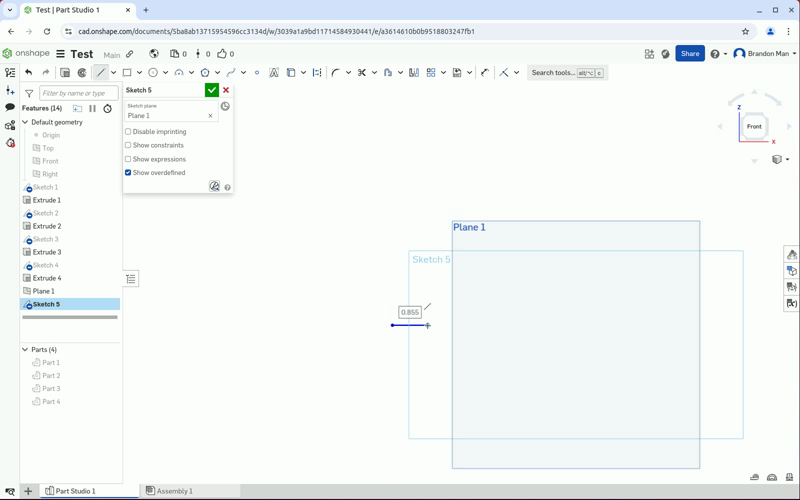
scroll(-6)
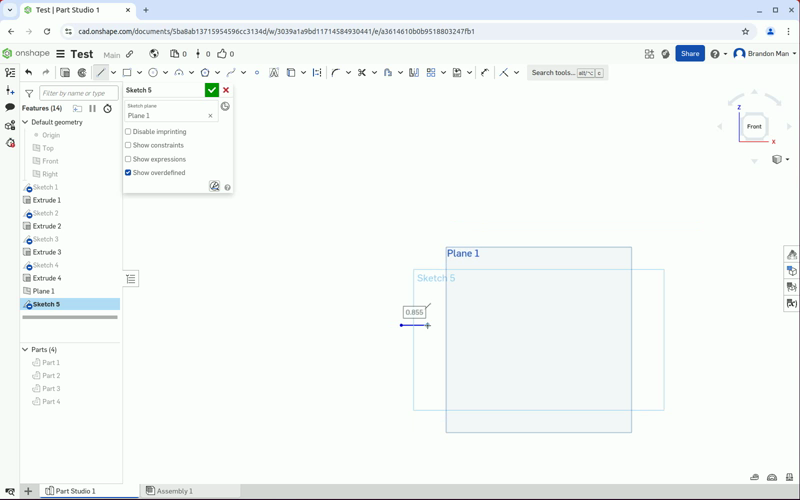
scroll(-6)
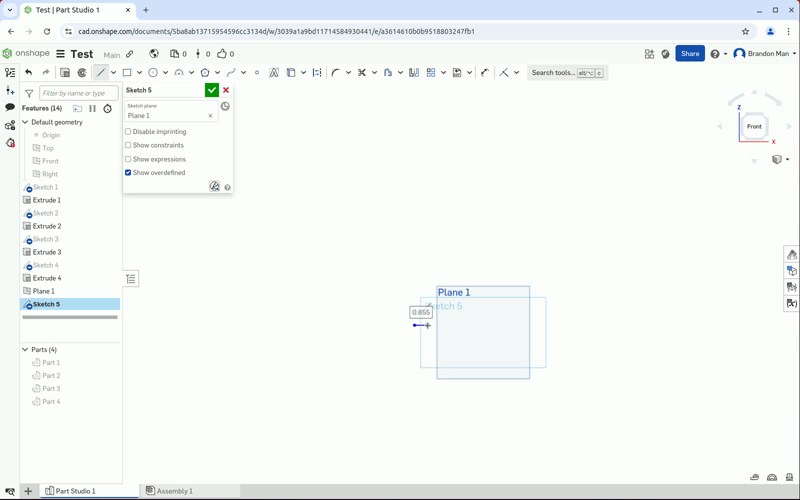
scroll(-6)
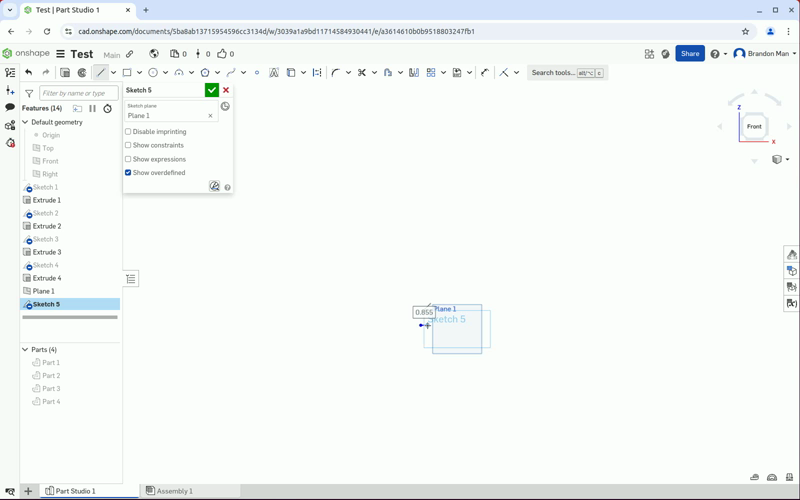
key_up(shift)
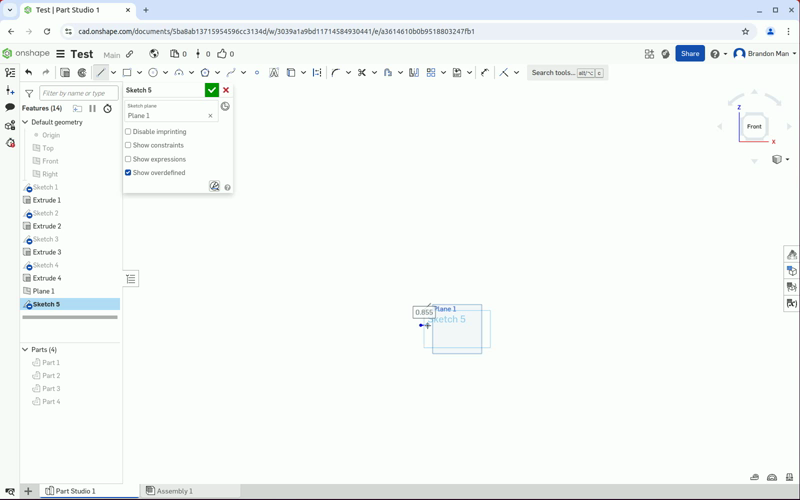
key_down(shift)
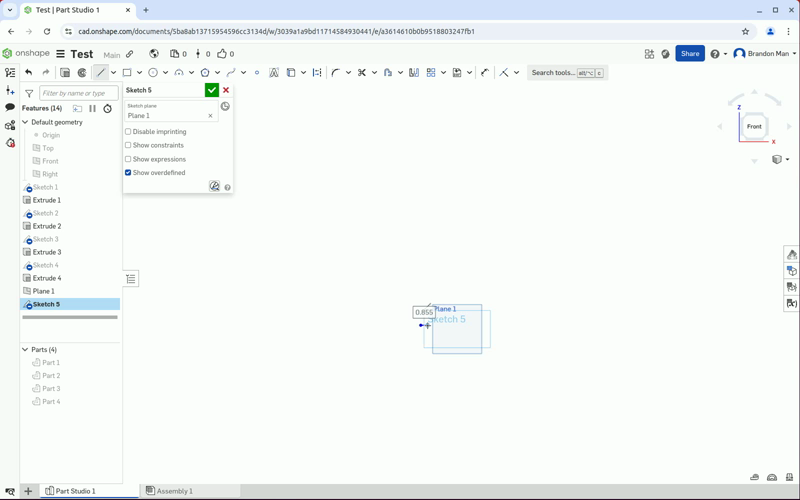
mouse_move(457, 325)
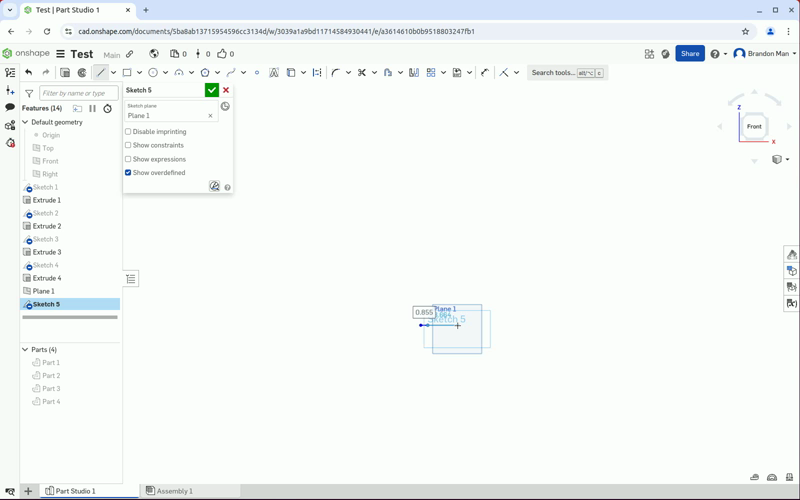
mouse_move(427, 318)
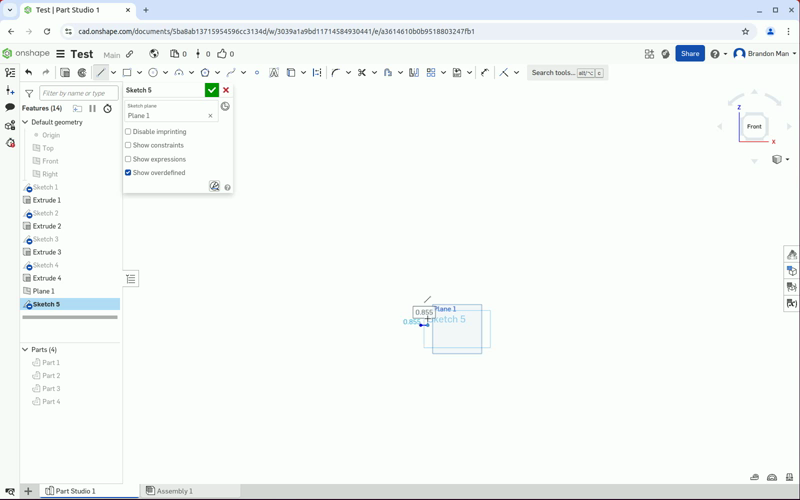
scroll(6)
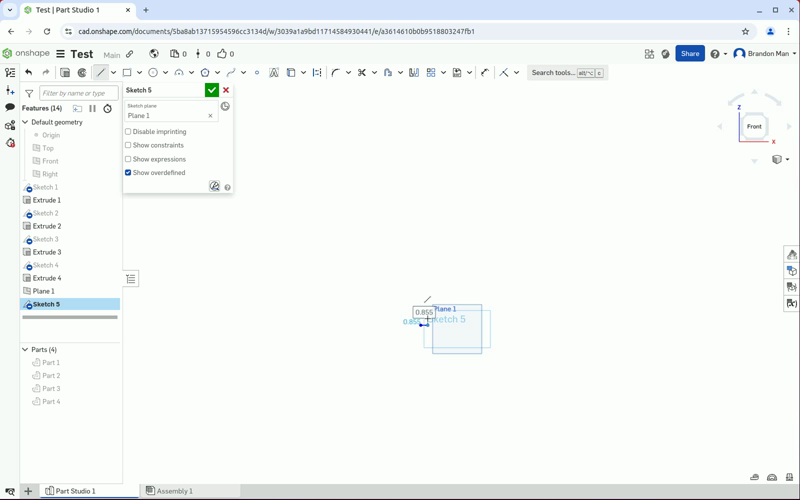
scroll(6)
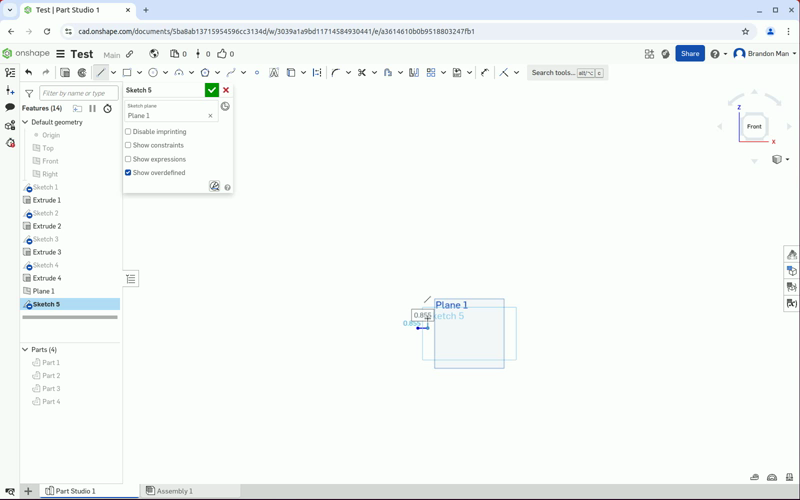
scroll(6)
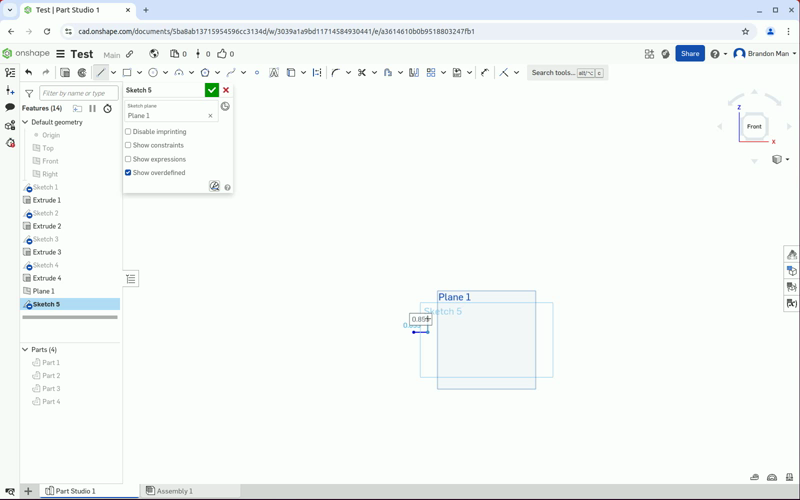
scroll(6)
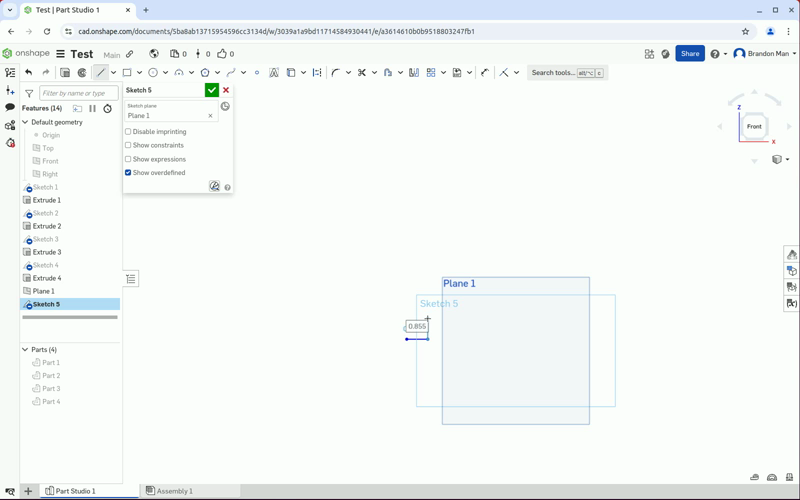
scroll(6)
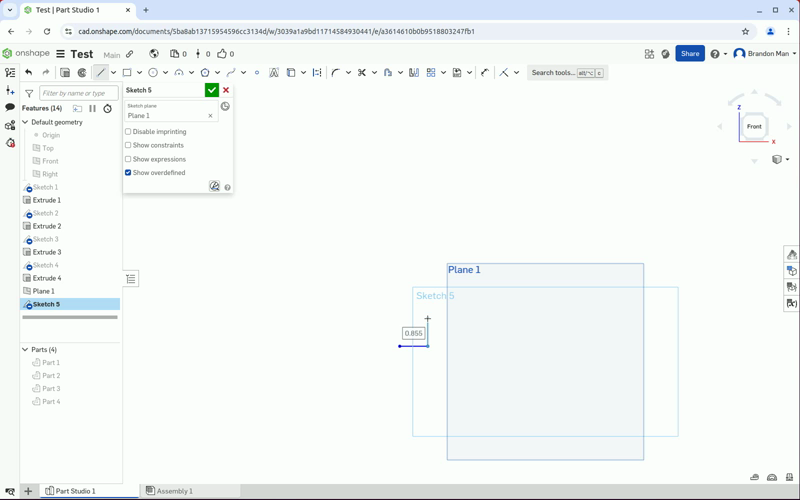
scroll(6)
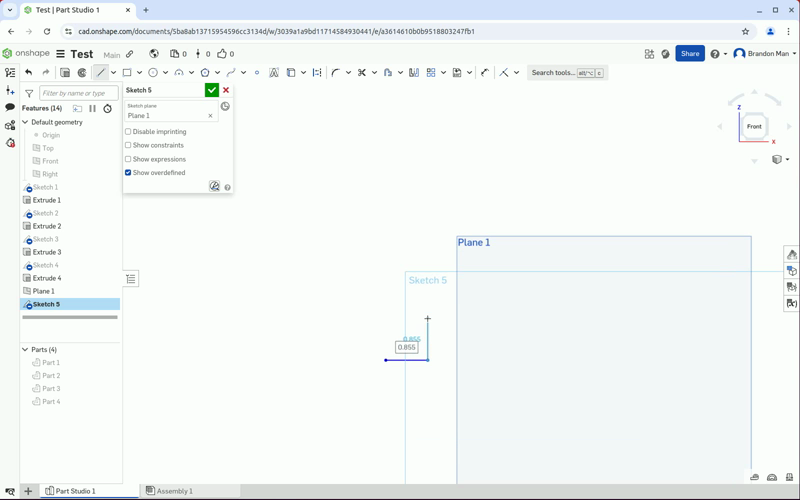
scroll(6)
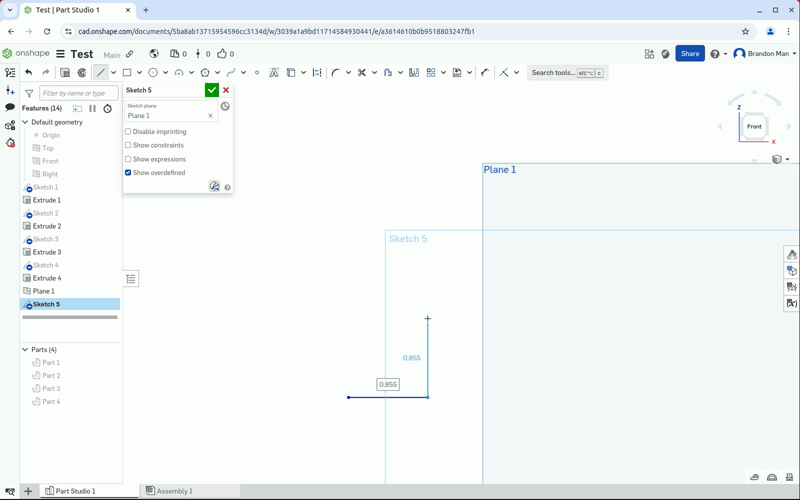
click(427, 318)
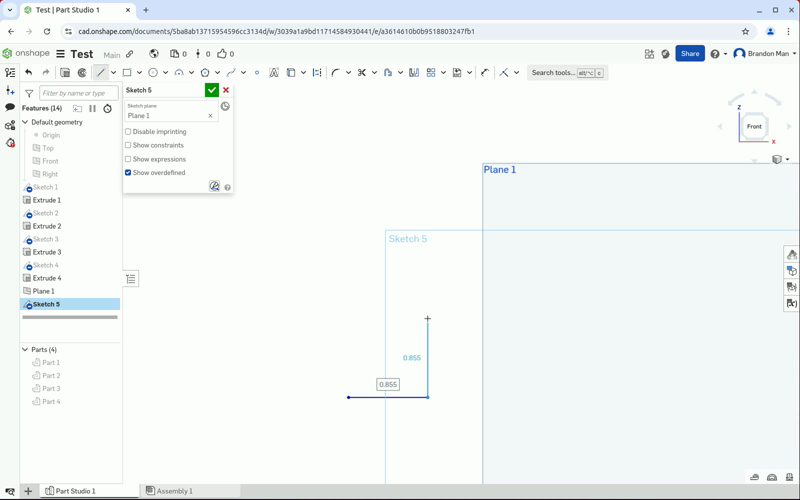
scroll(-6)
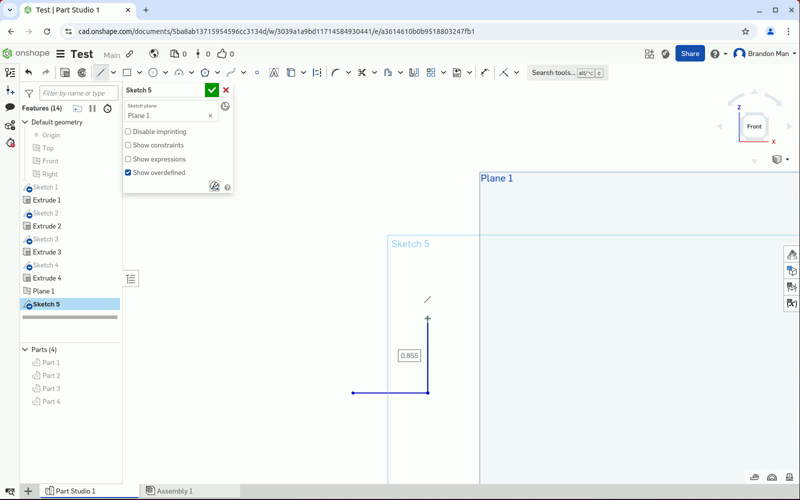
scroll(-6)
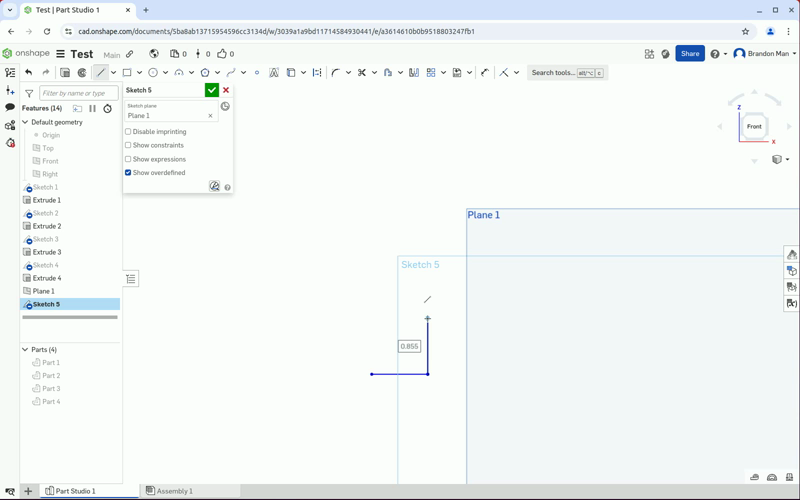
scroll(-6)
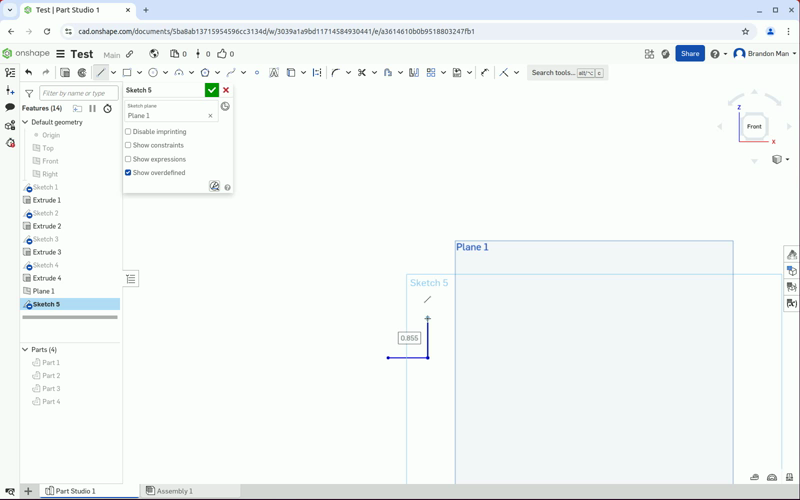
scroll(-6)
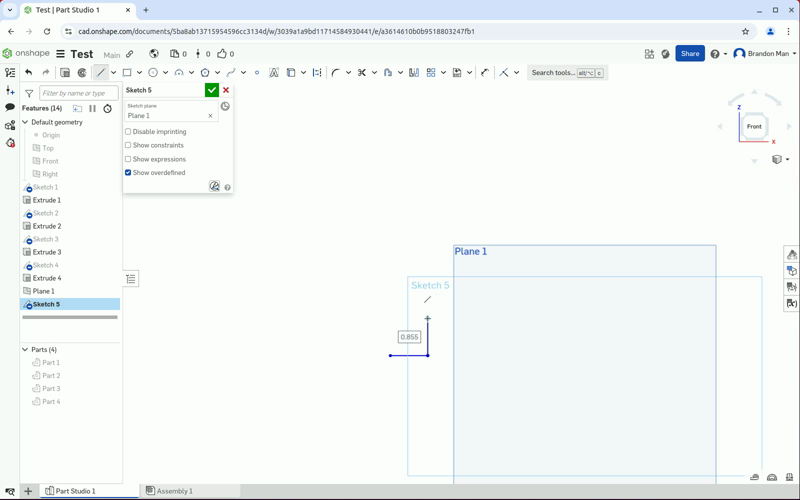
scroll(-6)
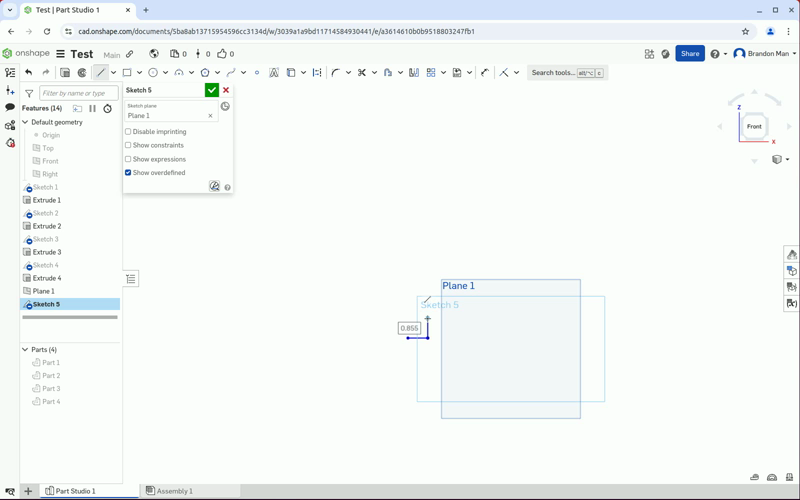
scroll(-6)
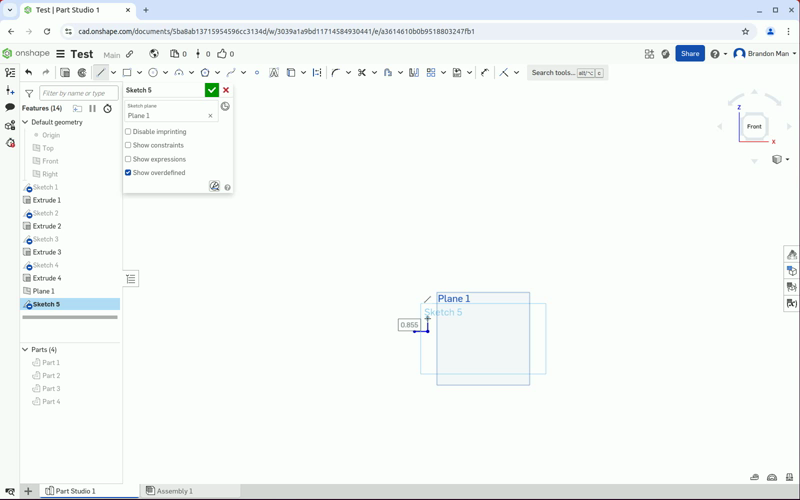
scroll(-6)
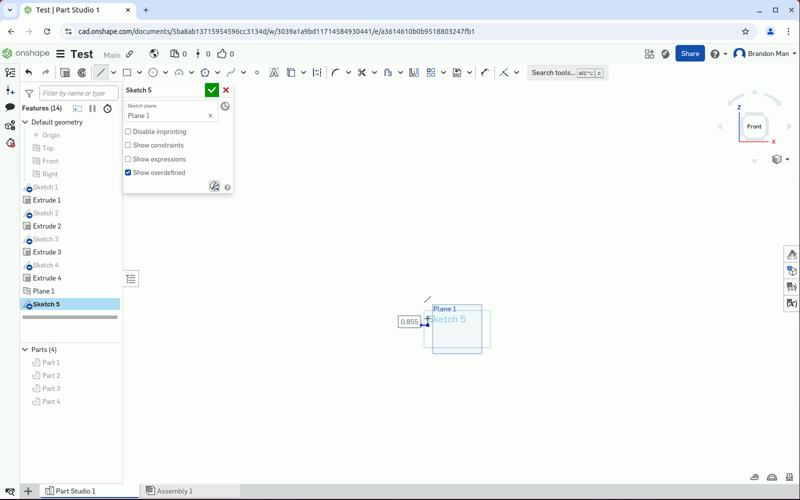
key_up(shift)
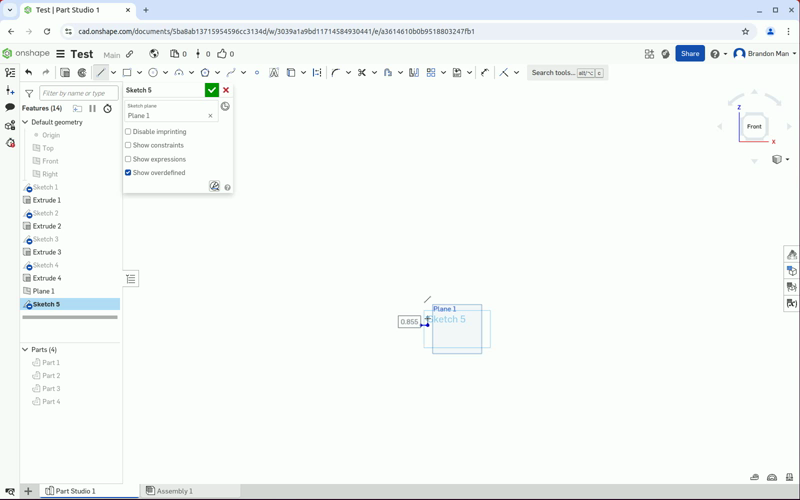
key_down(shift)
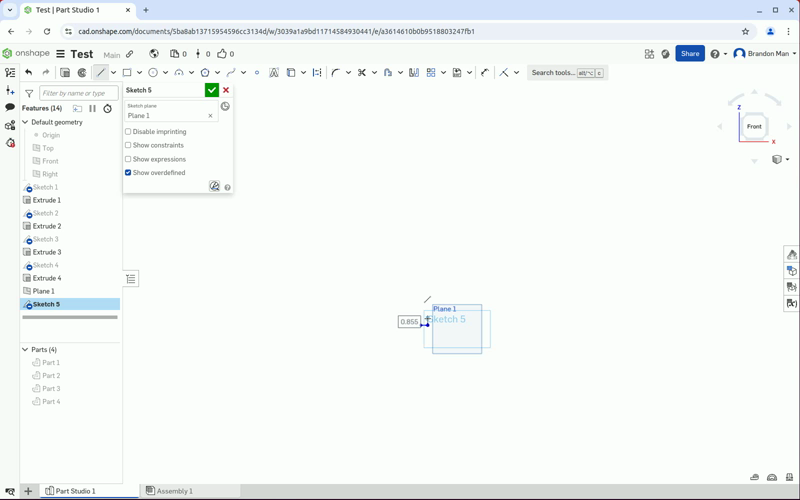
mouse_move(457, 318)
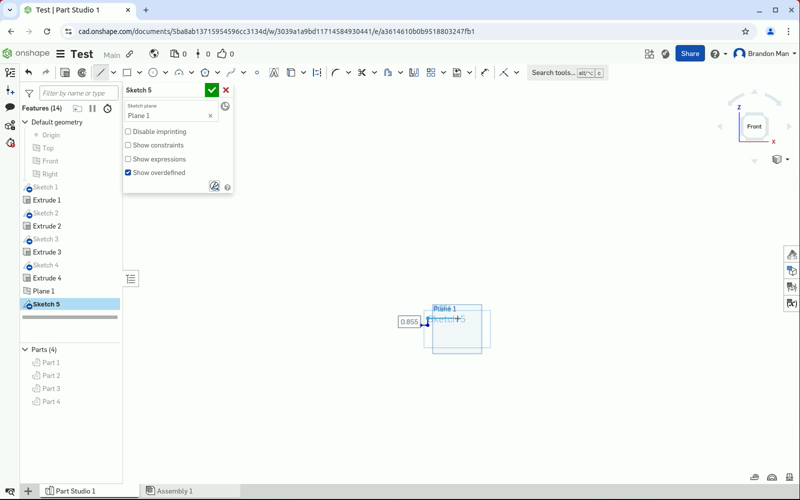
mouse_move(420, 318)
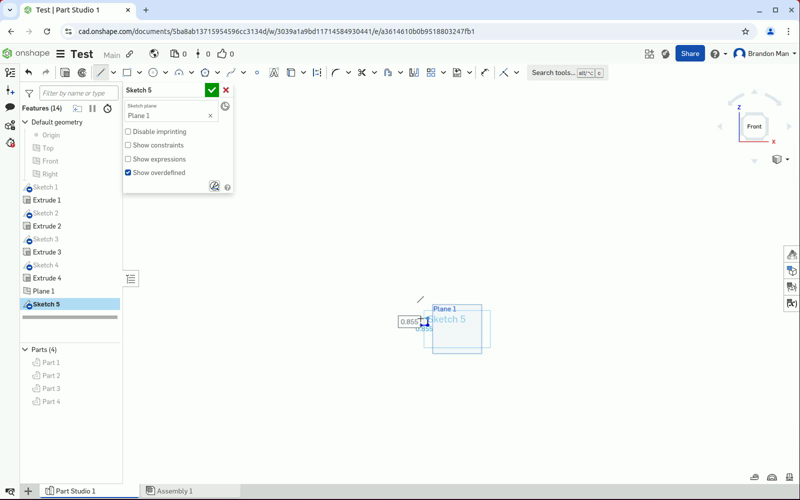
scroll(6)
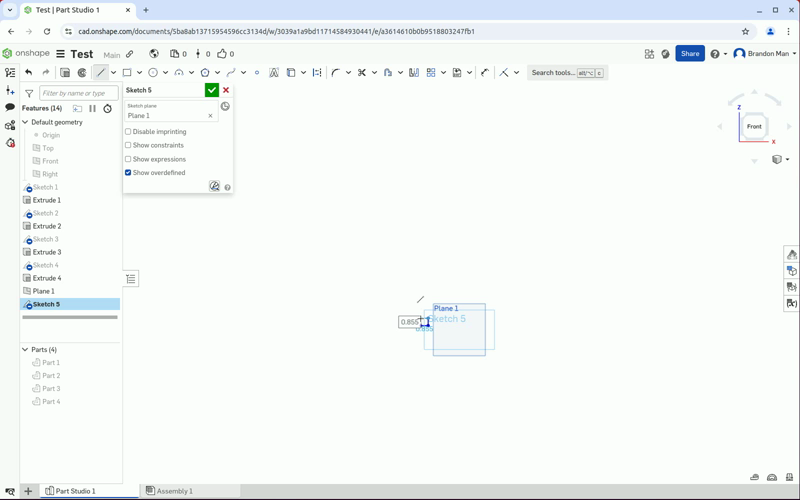
scroll(6)
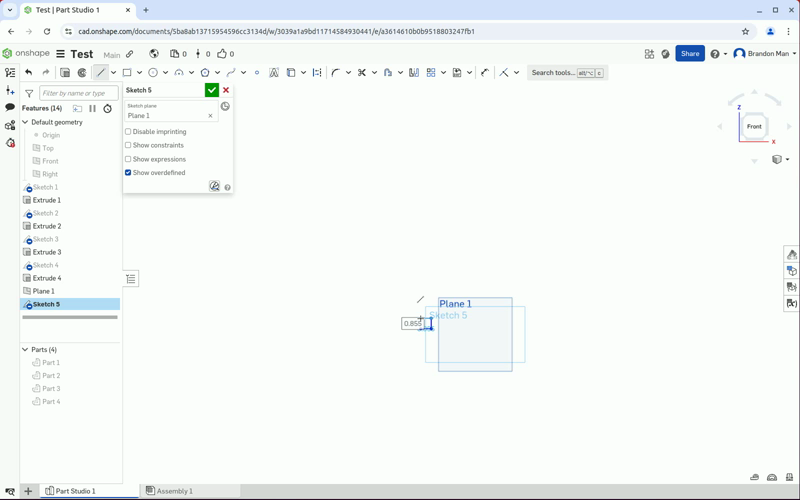
scroll(6)
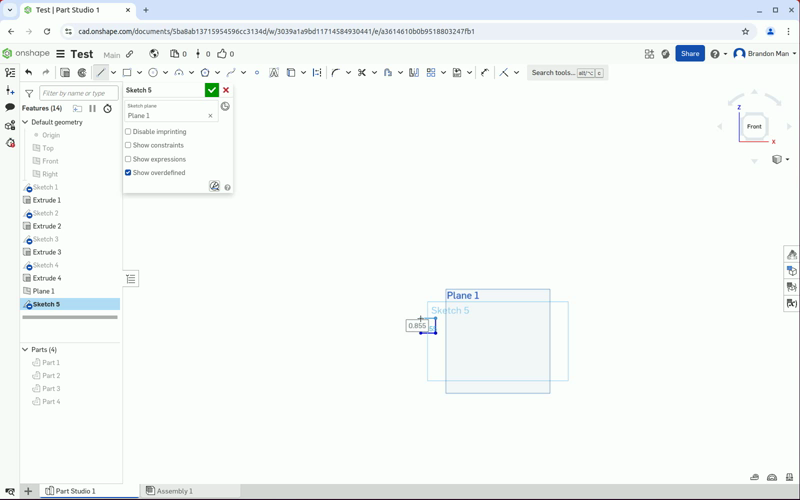
scroll(6)
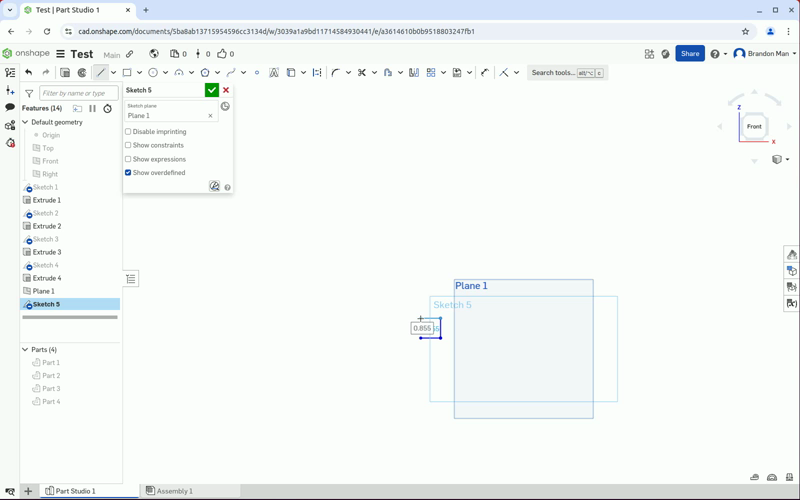
scroll(6)
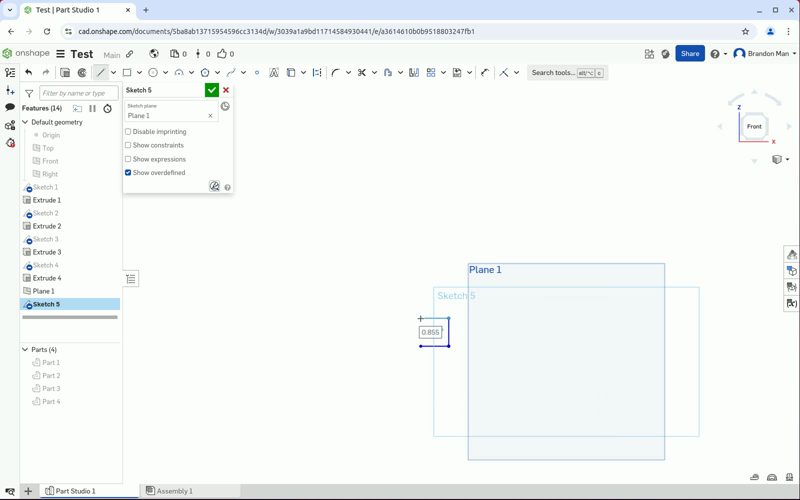
scroll(6)
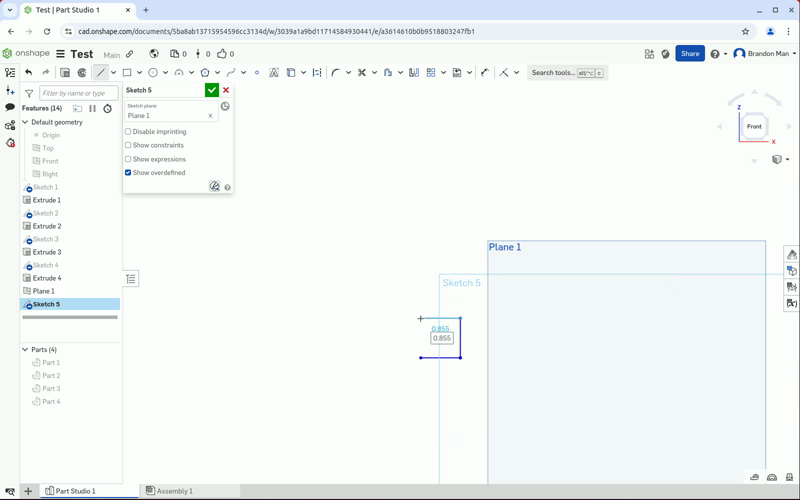
scroll(6)
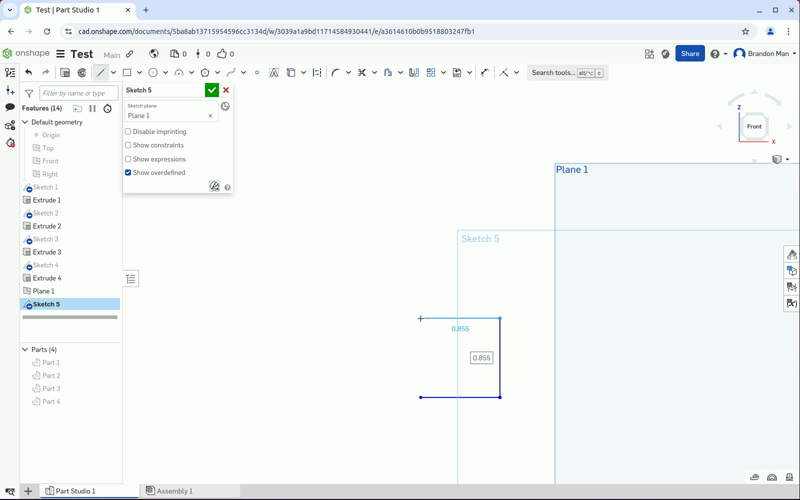
click(420, 318)
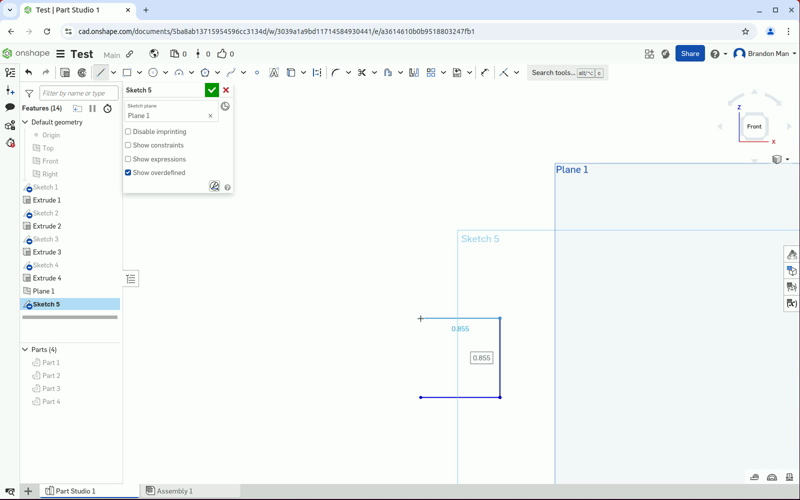
scroll(-6)
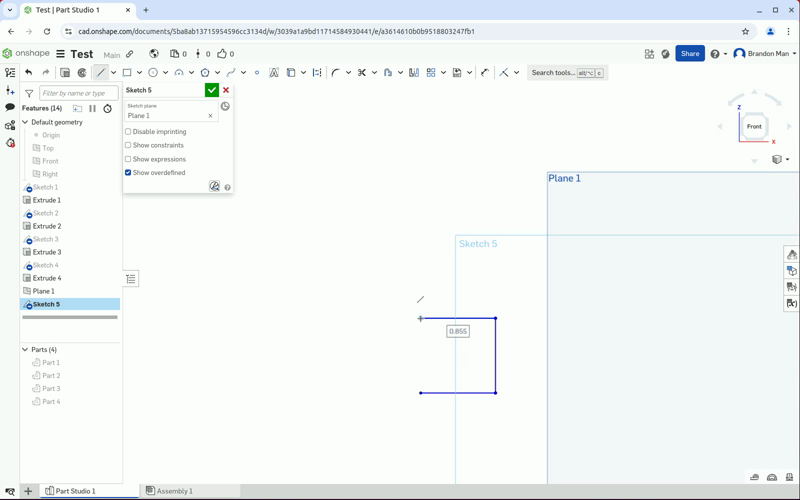
scroll(-6)
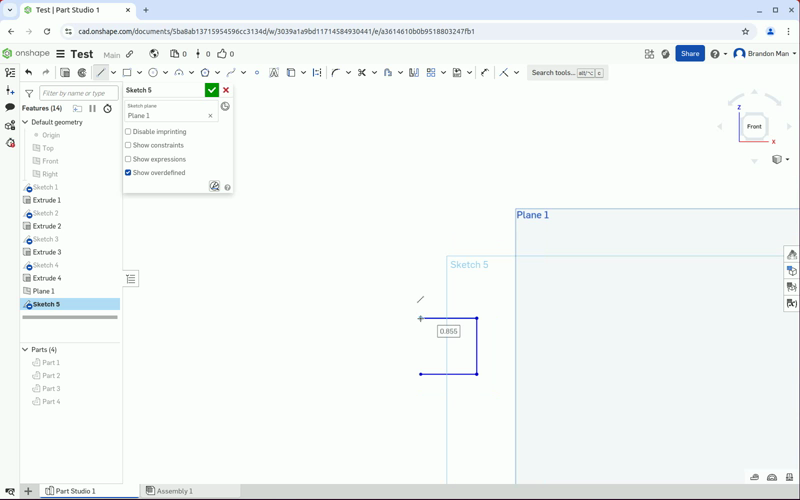
scroll(-6)
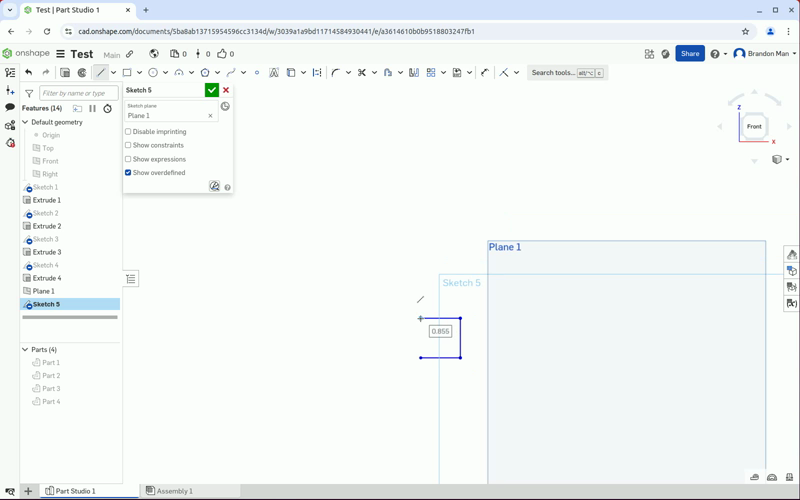
scroll(-6)
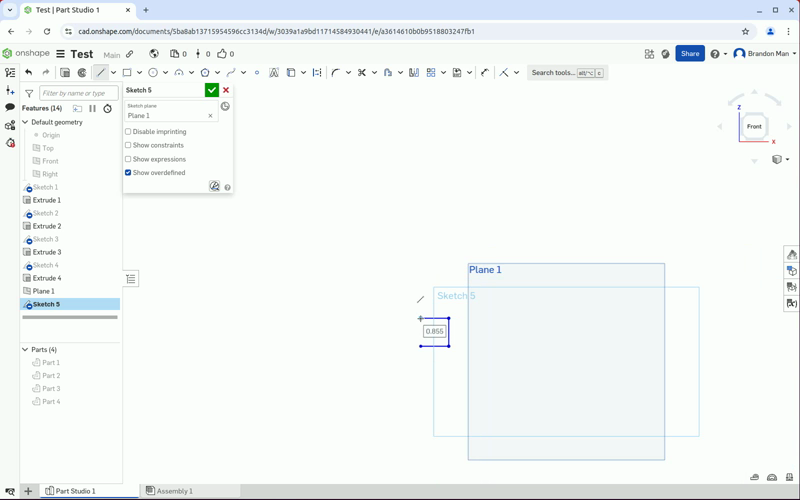
scroll(-6)
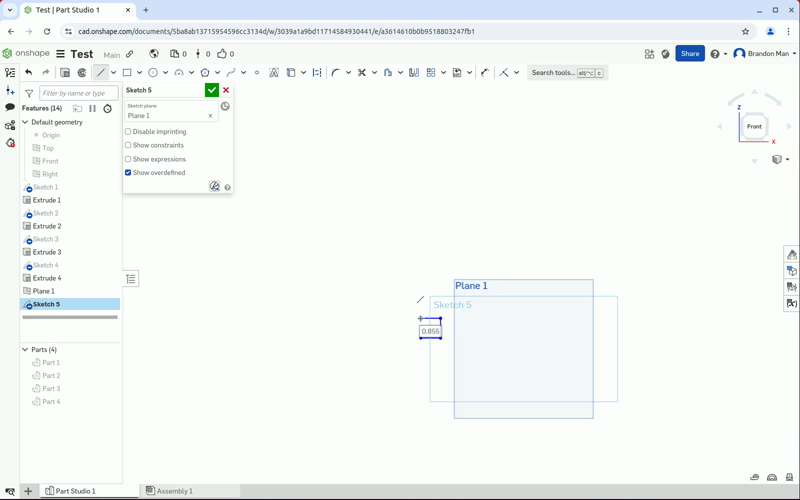
scroll(-6)
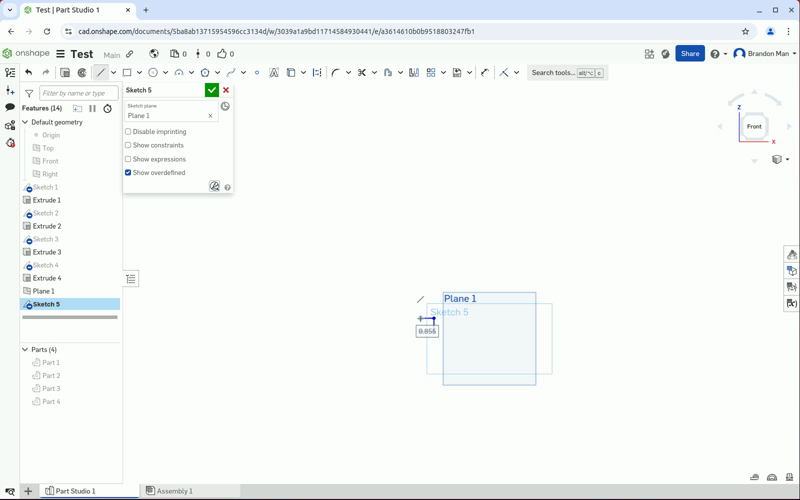
scroll(-6)
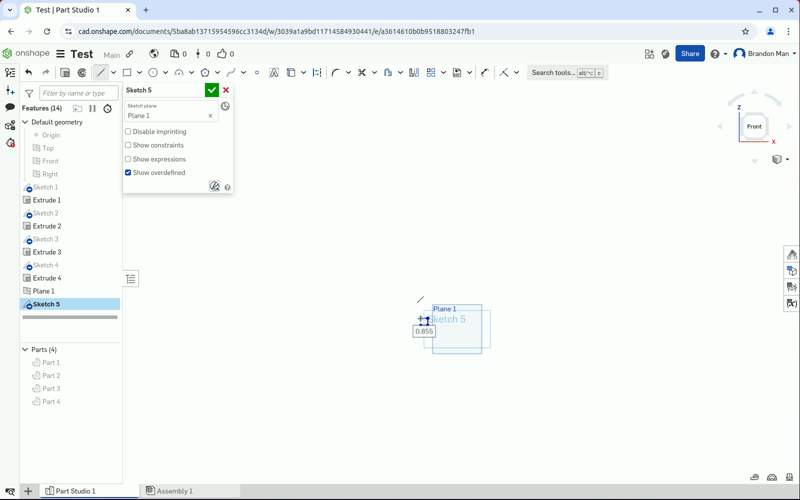
key_up(shift)
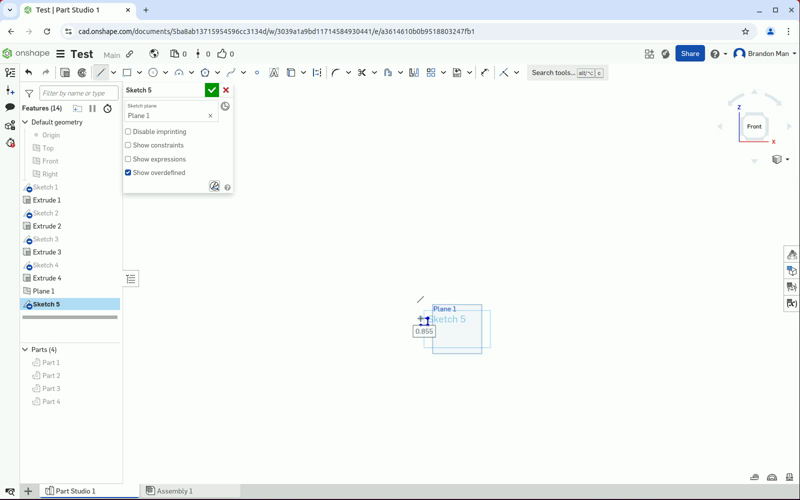
mouse_move(450, 318)
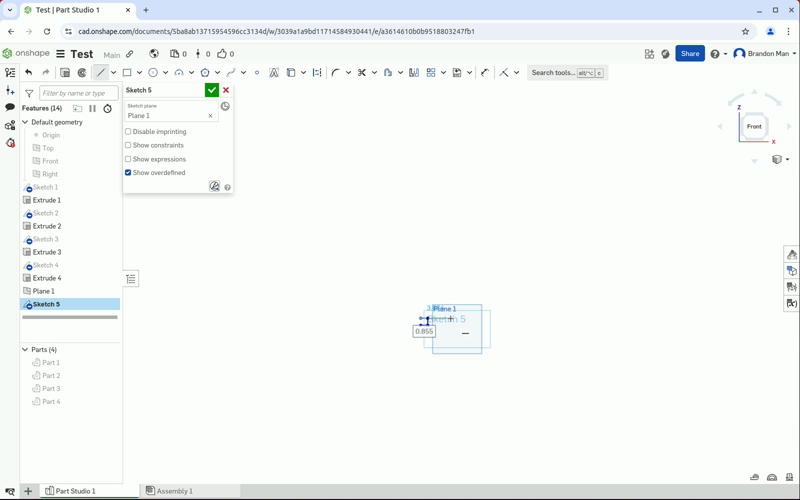
key_down(shift)
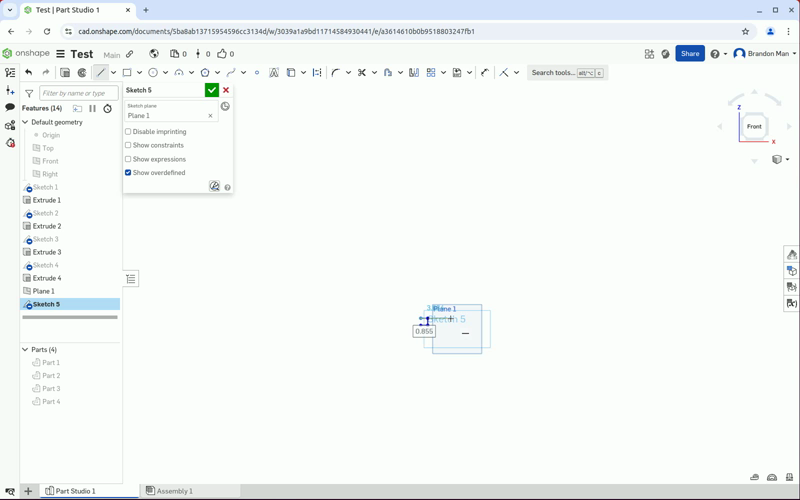
mouse_move(420, 325)
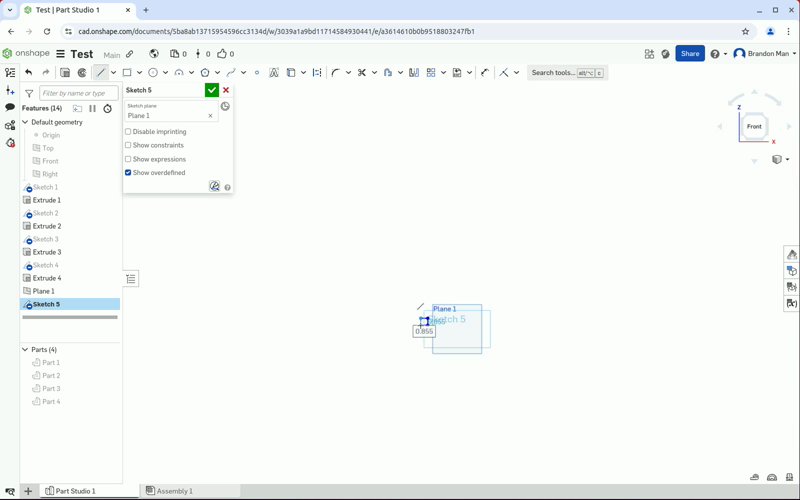
scroll(6)
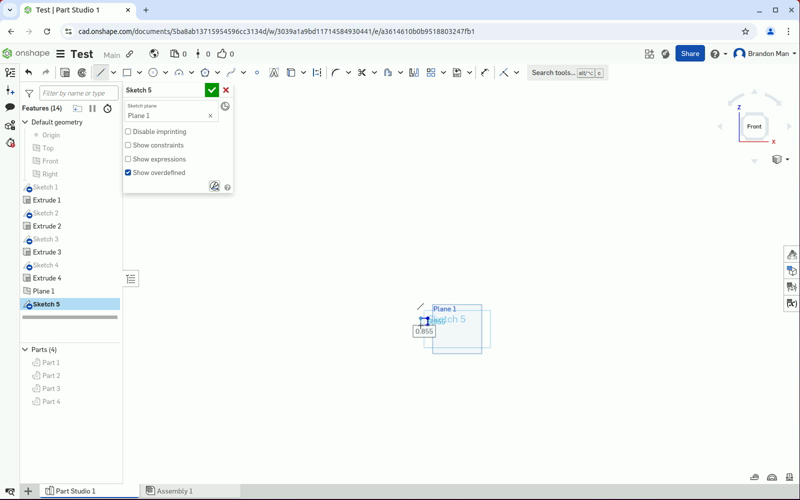
scroll(6)
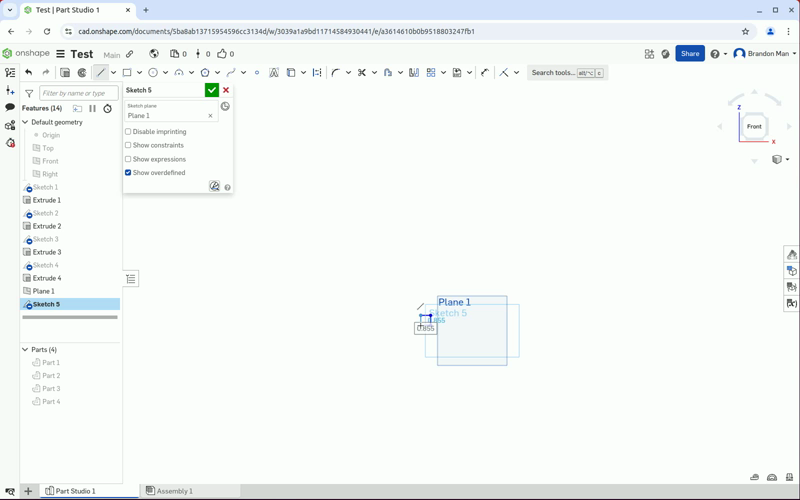
scroll(6)
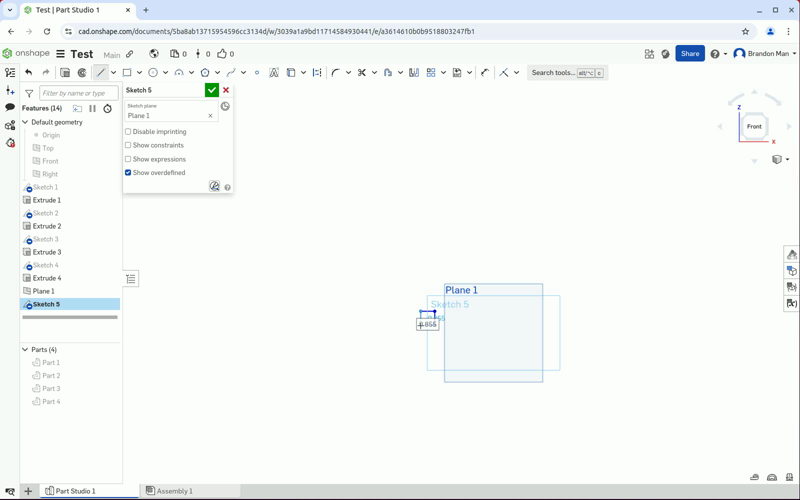
scroll(6)
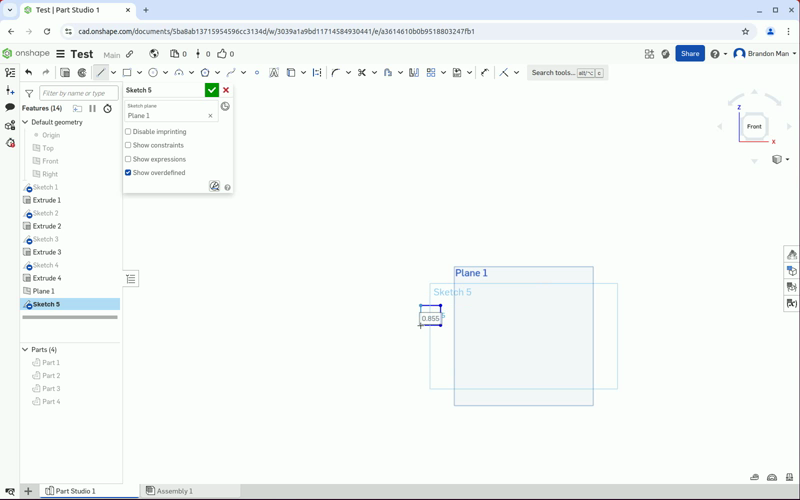
scroll(6)
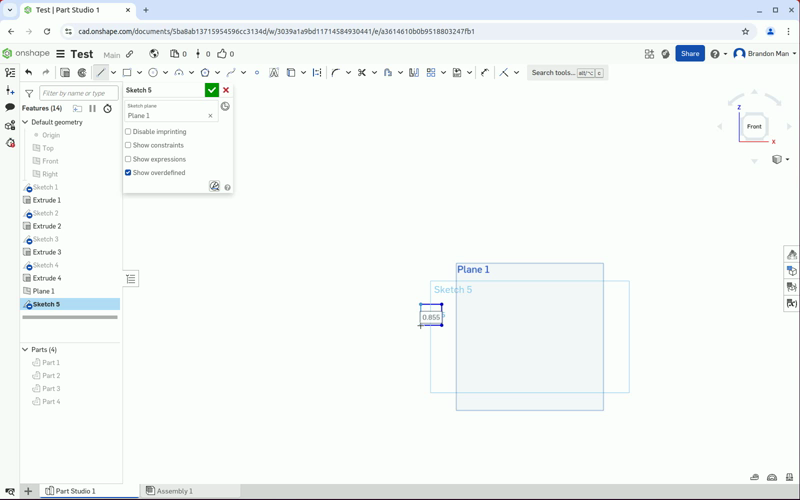
scroll(6)
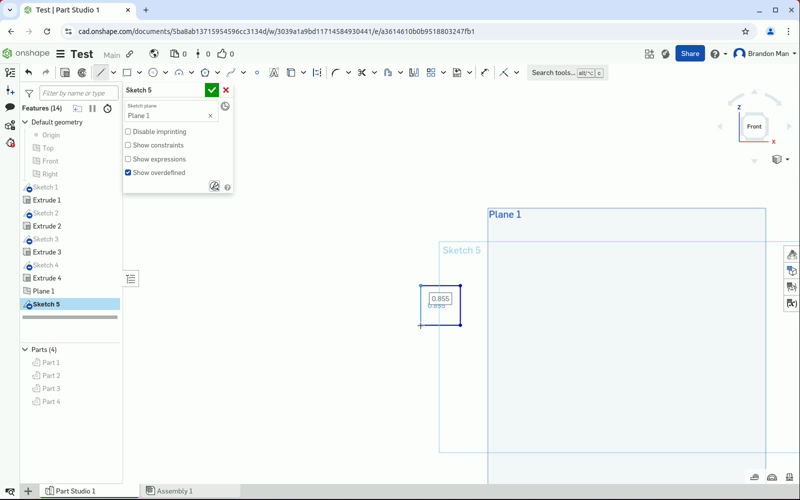
scroll(6)
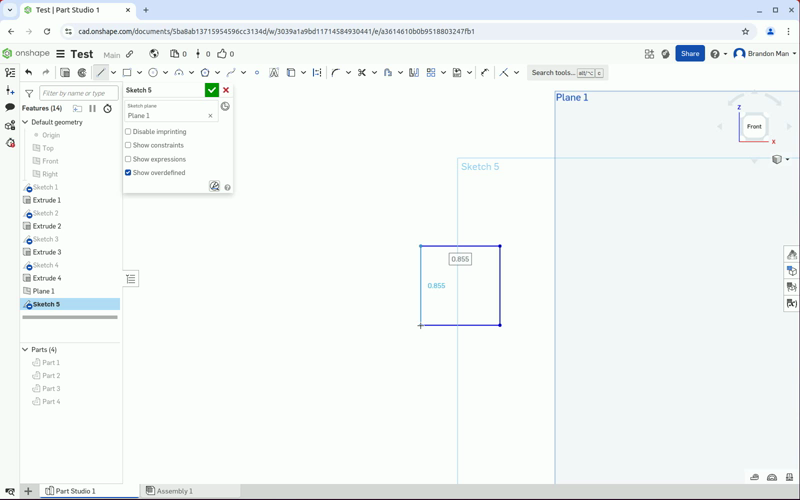
key_up(shift)
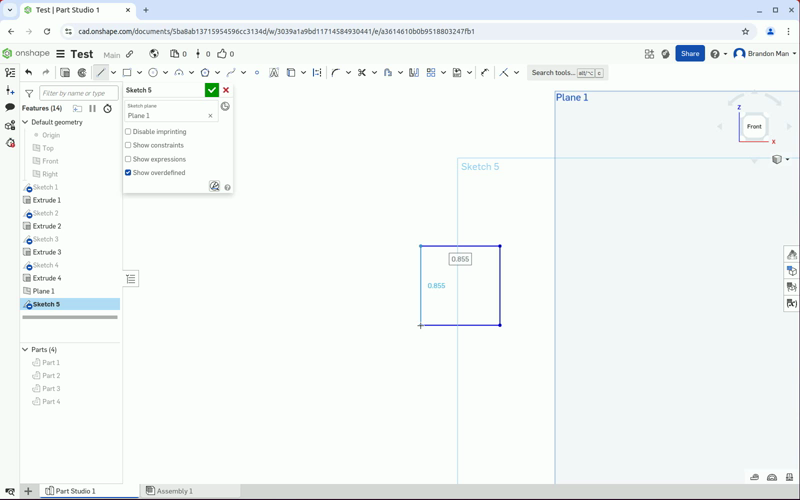
click(420, 325)
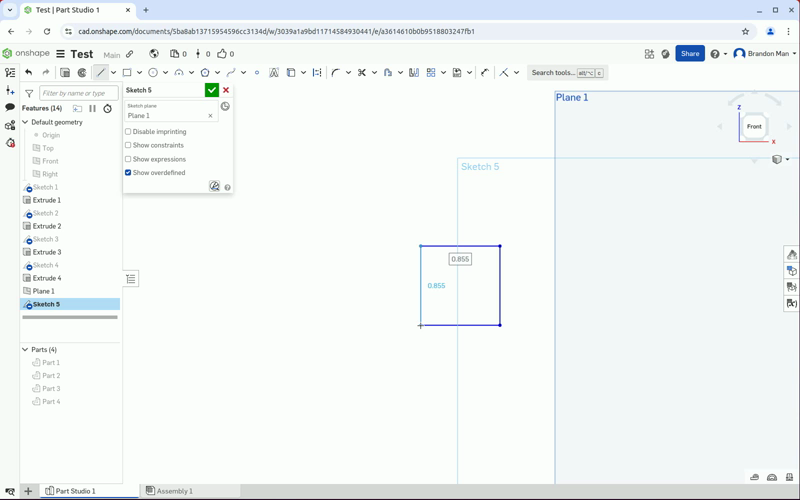
scroll(-6)
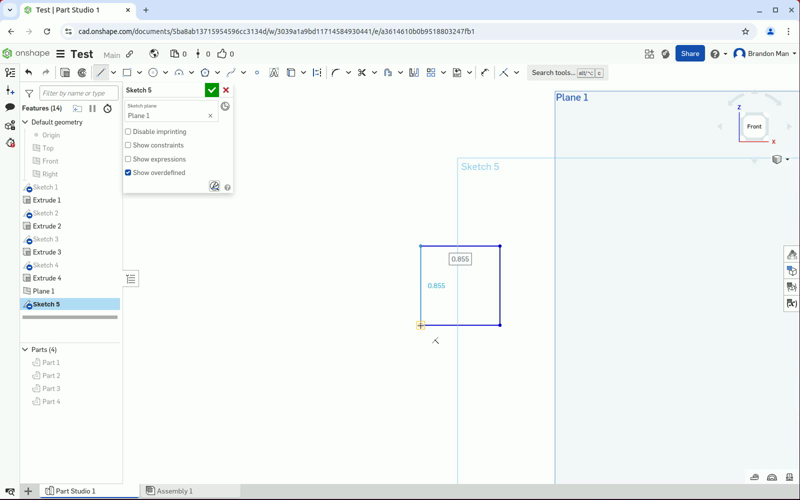
scroll(-6)
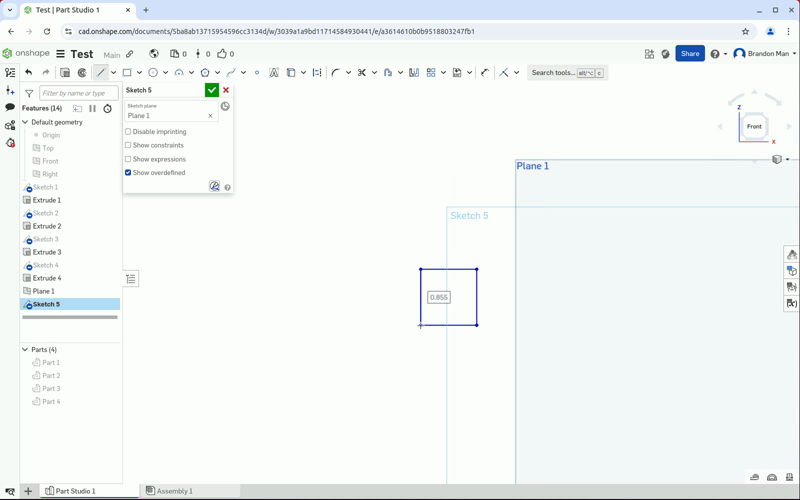
scroll(-6)
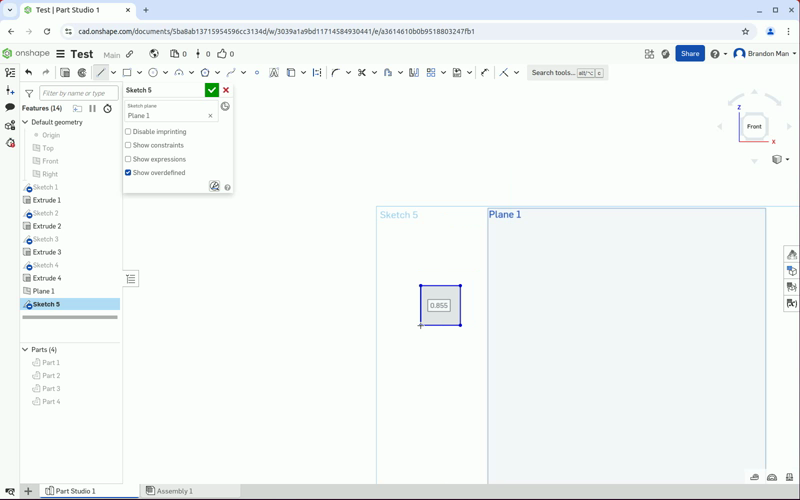
scroll(-6)
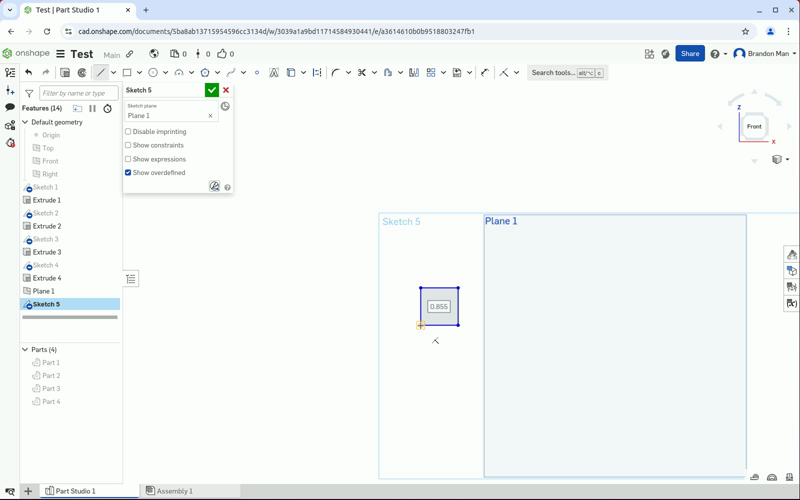
scroll(-6)
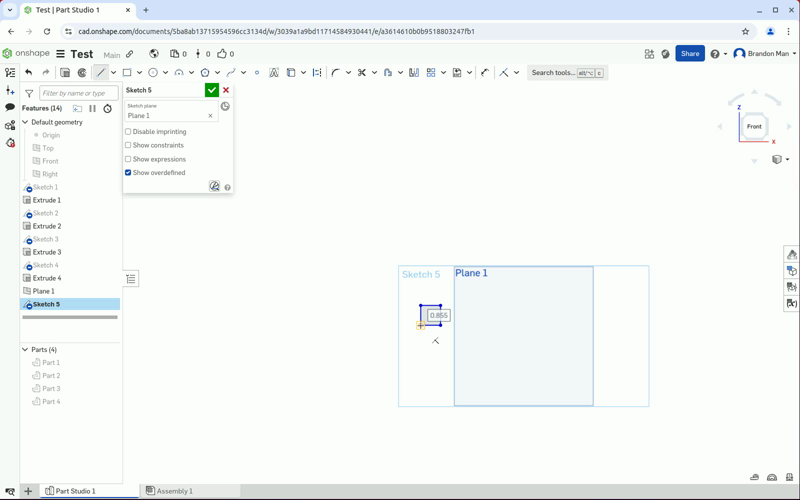
scroll(-6)
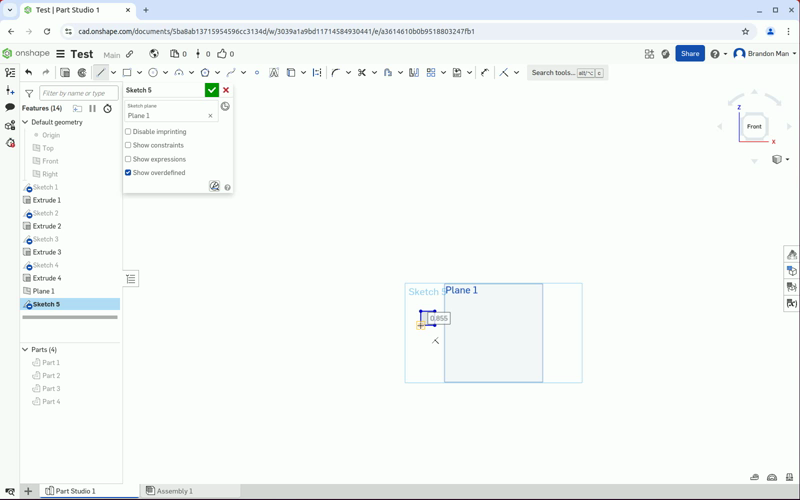
scroll(-6)
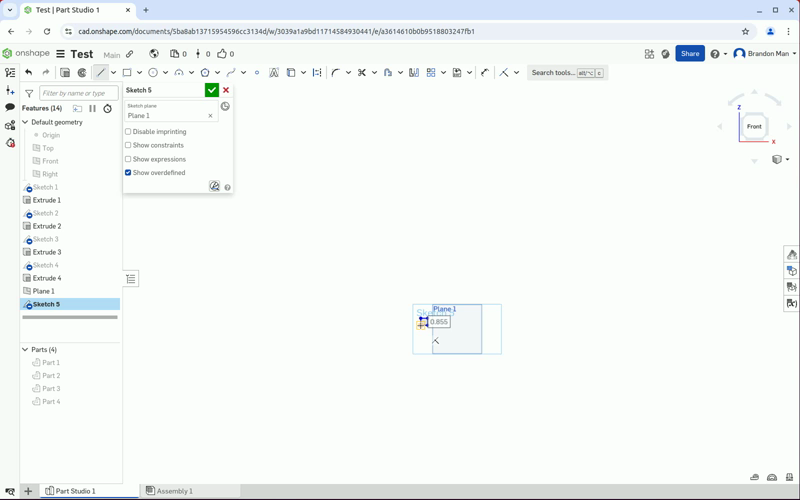
key(esc)
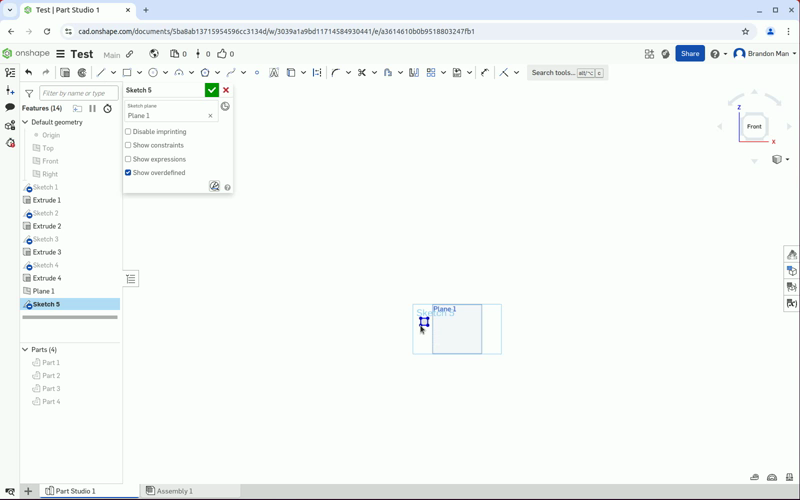
mouse_move(424, 322)
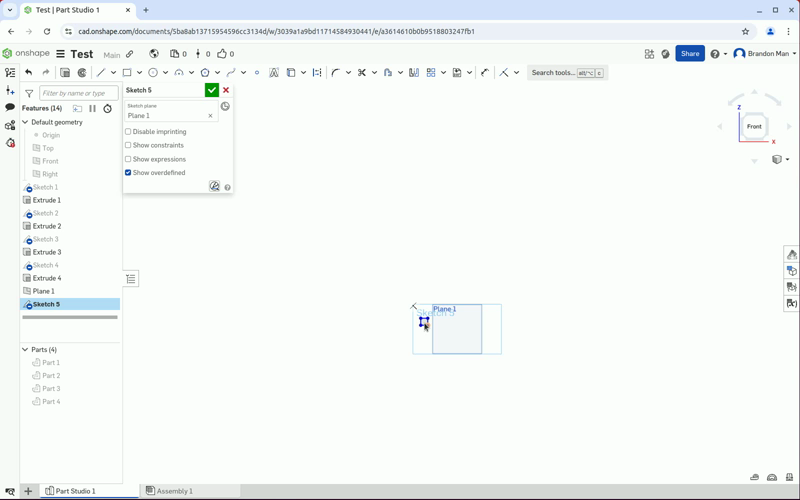
scroll(6)
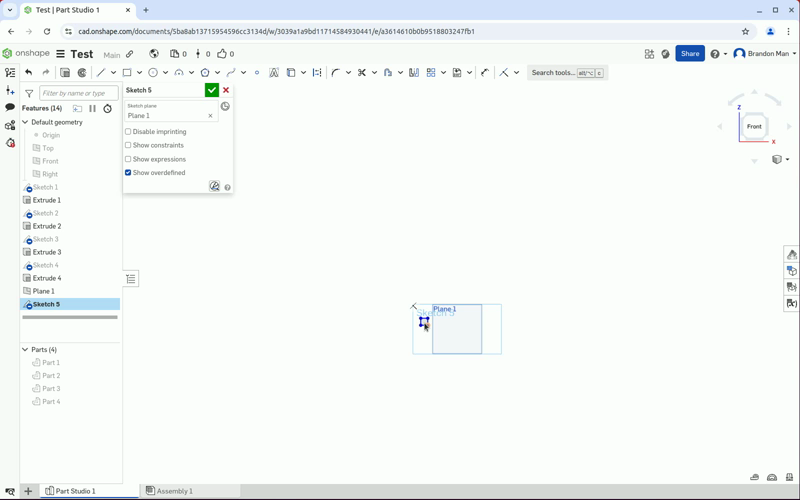
scroll(6)
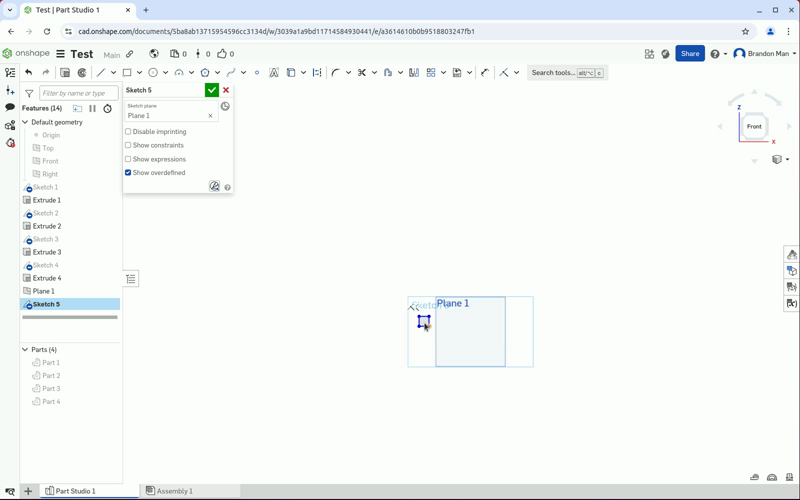
scroll(6)
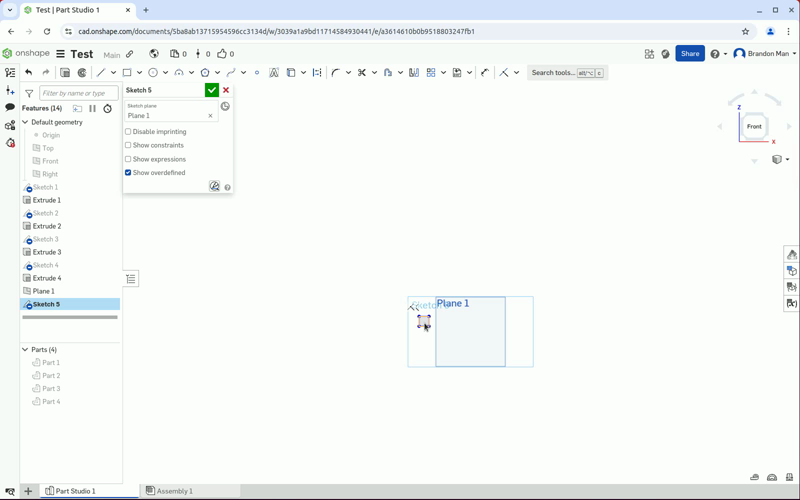
scroll(6)
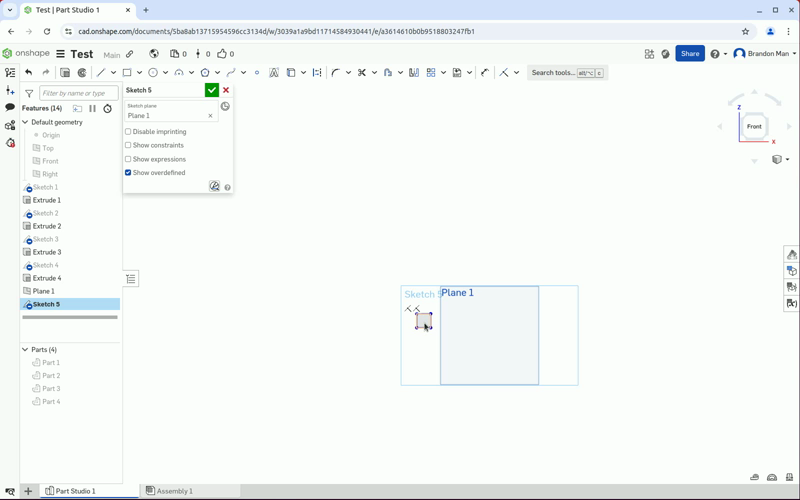
scroll(6)
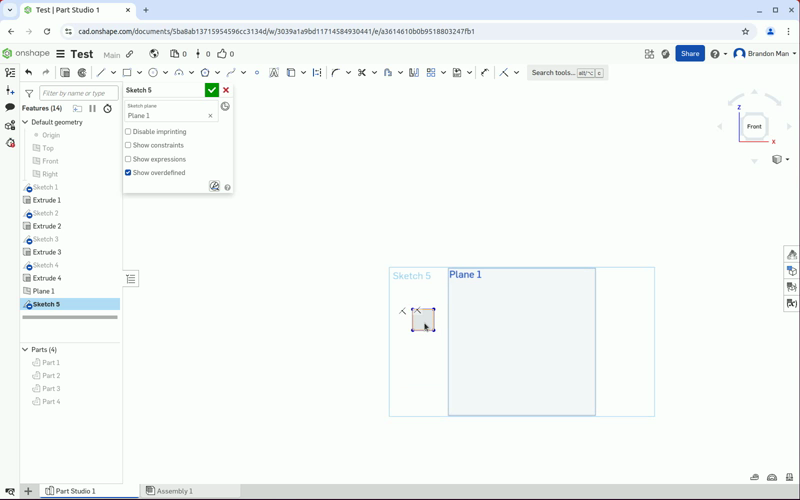
scroll(6)
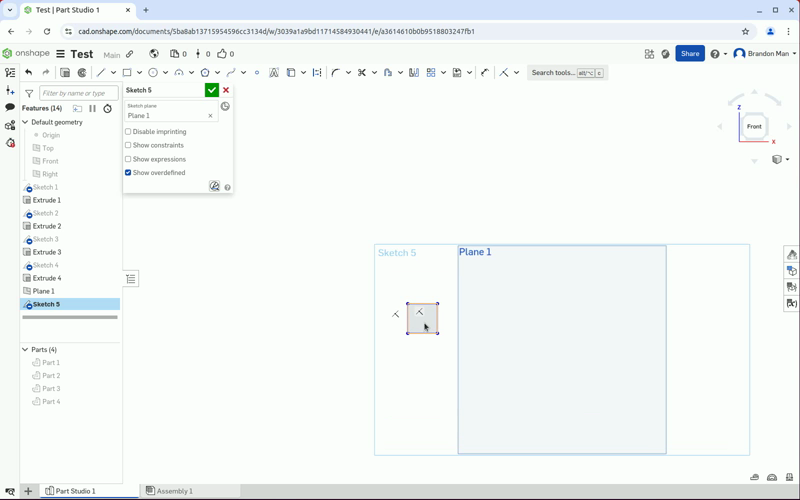
scroll(6)
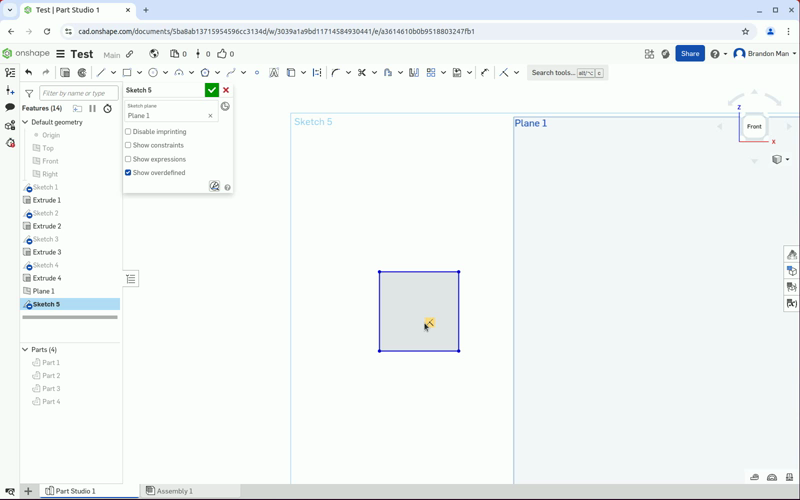
click(424, 322)
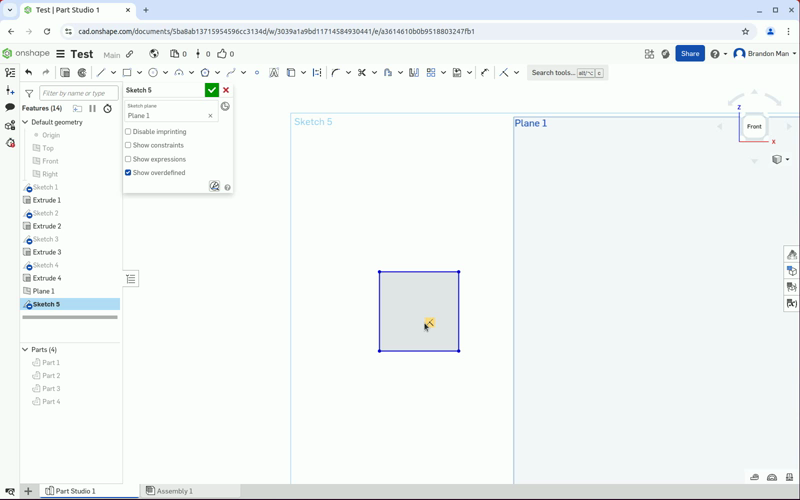
scroll(-6)
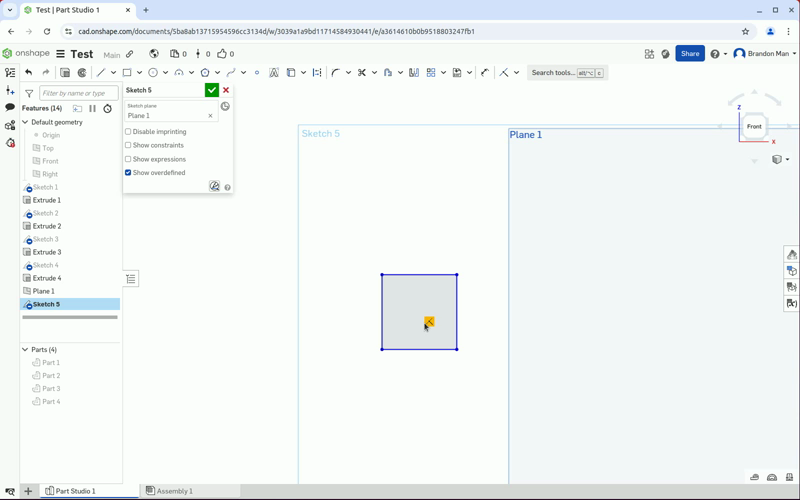
scroll(-6)
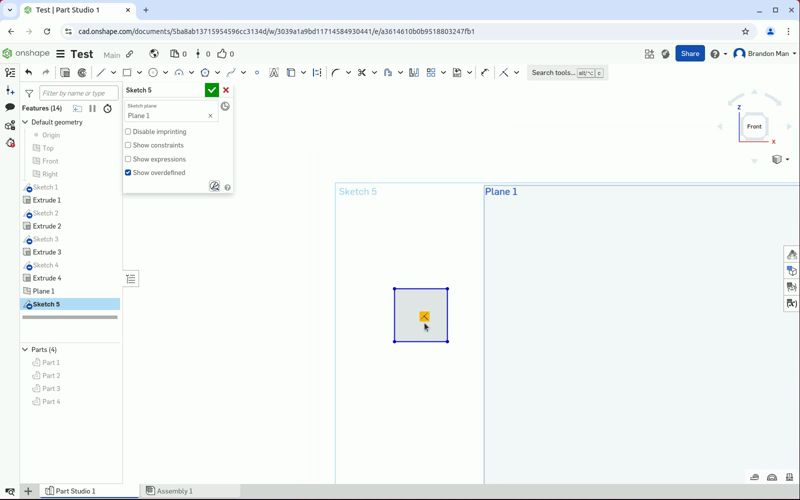
scroll(-6)
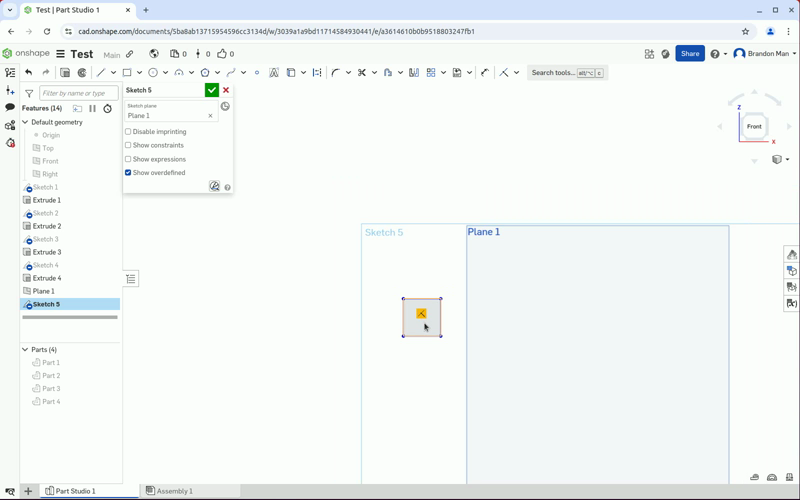
scroll(-6)
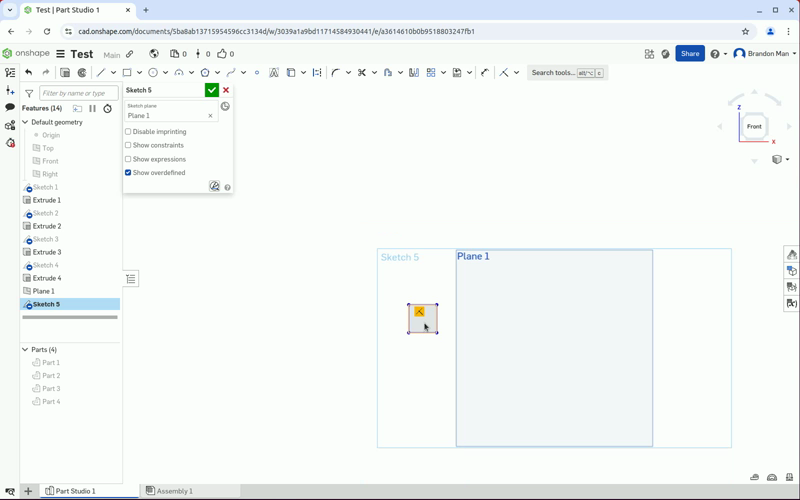
scroll(-6)
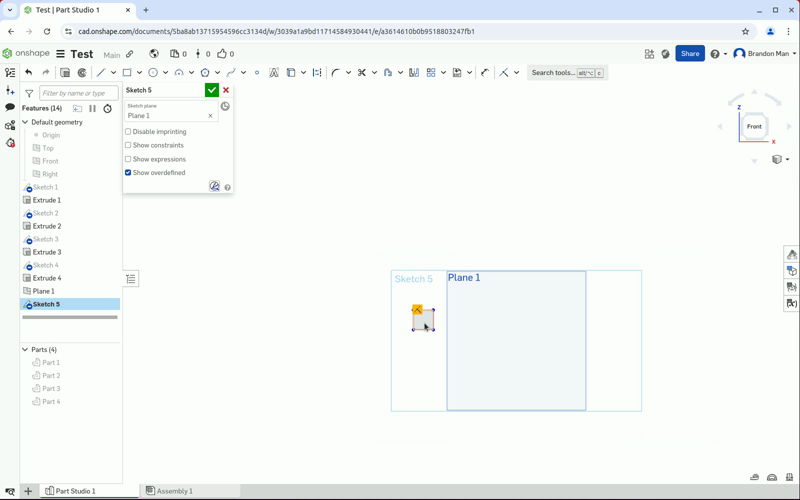
scroll(-6)
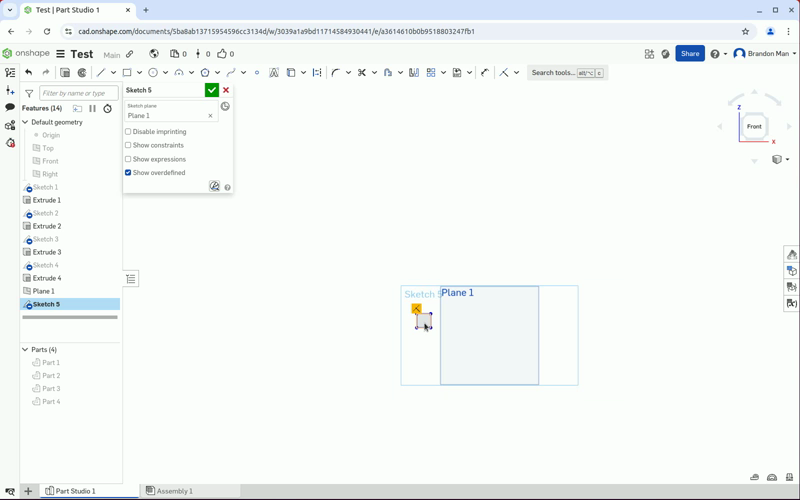
scroll(-6)
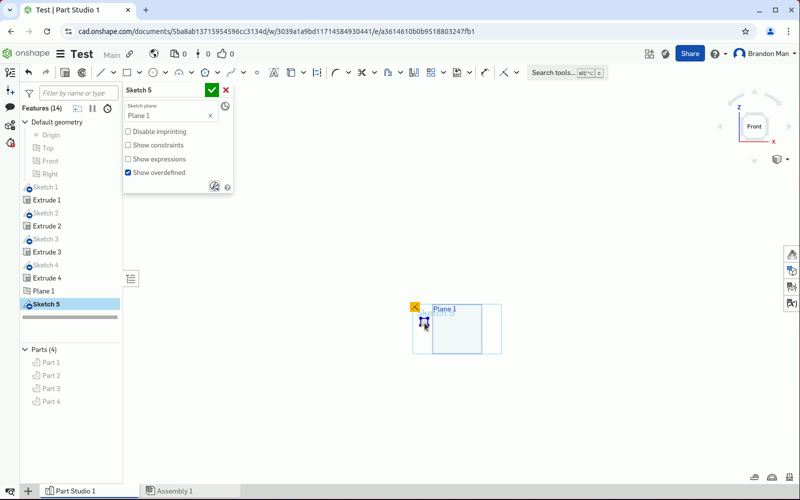
mouse_move(73, 352)
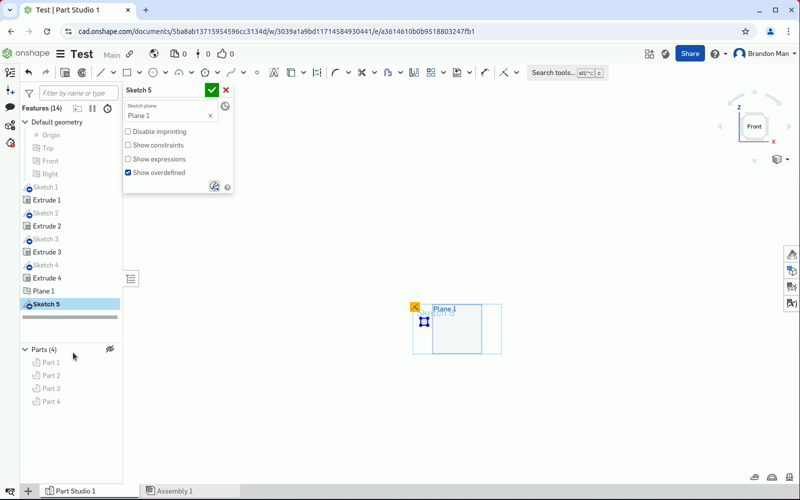
key(shift+y)
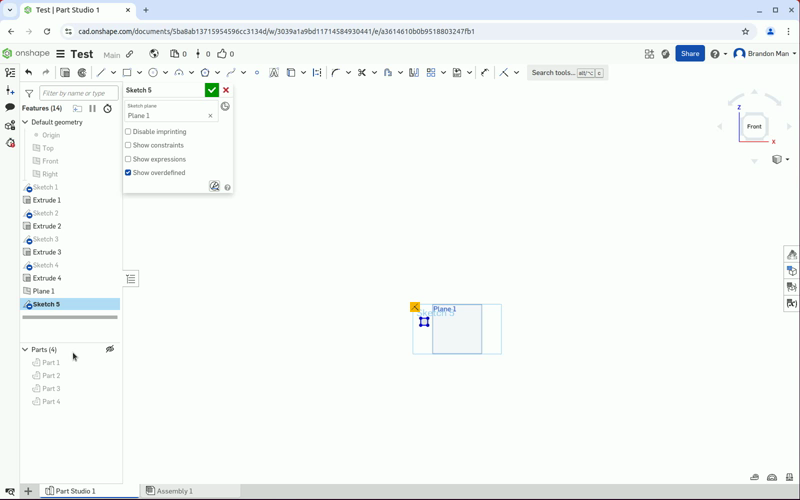
key(shift+e)
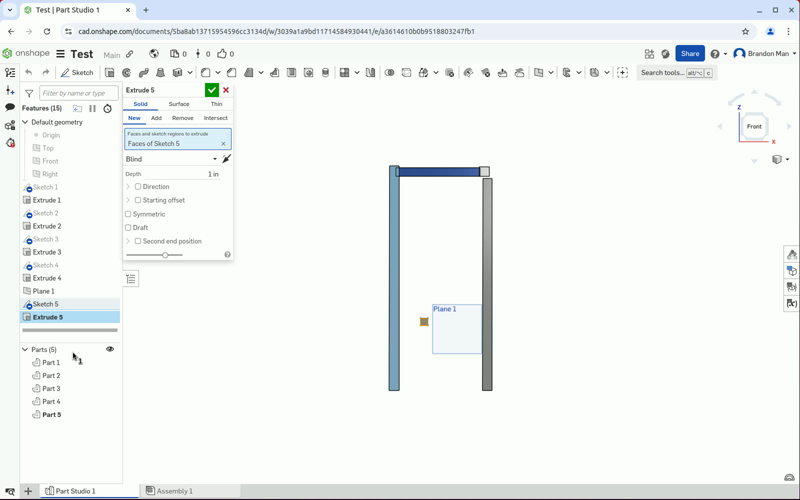
mouse_move(143, 106)
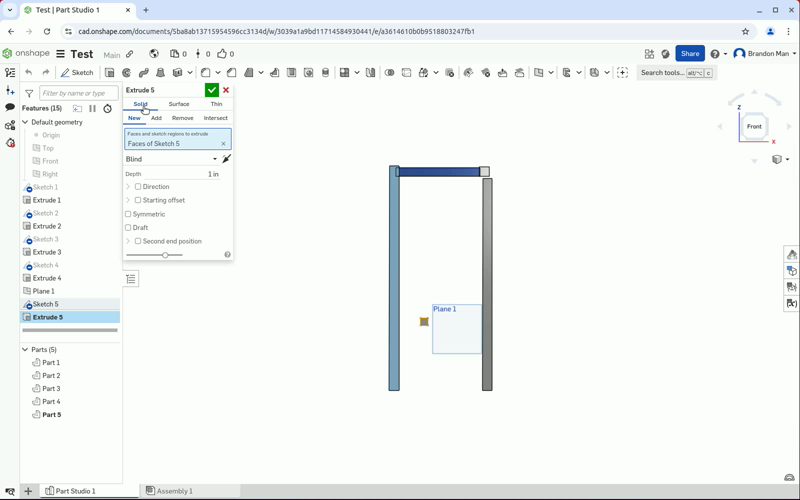
click(143, 106)
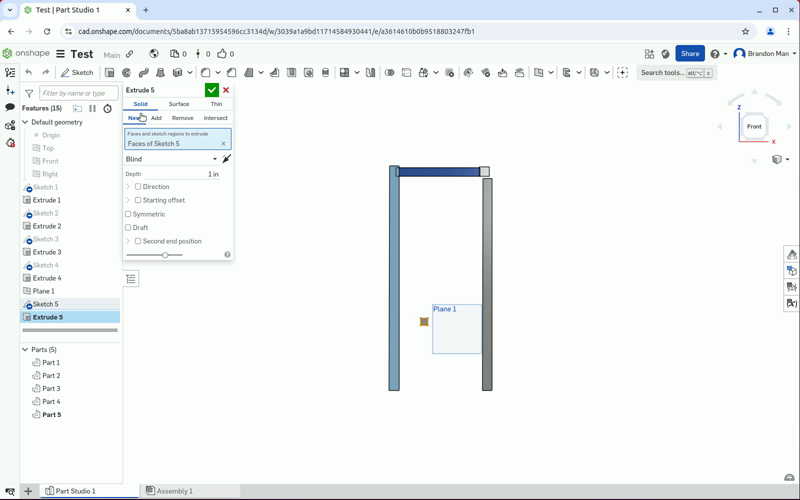
mouse_move(137, 120)
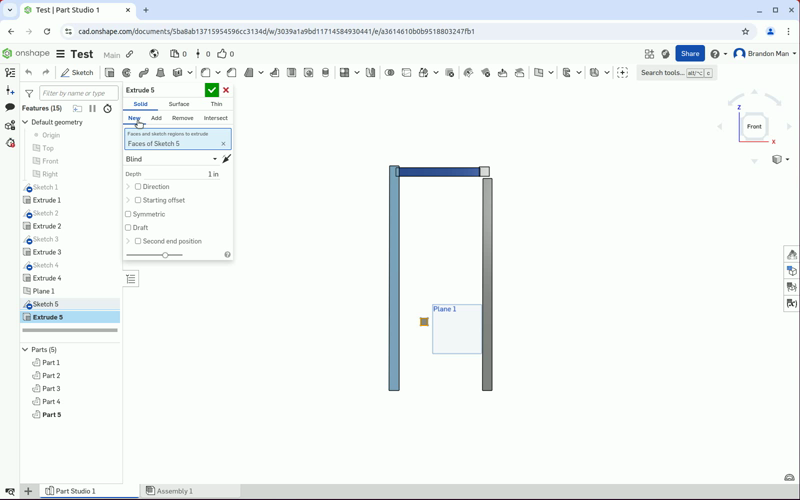
click(137, 120)
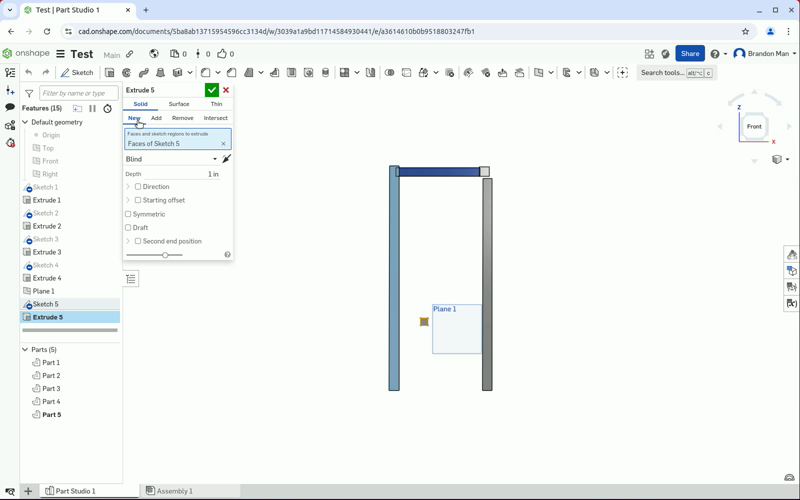
key(tab, 4)
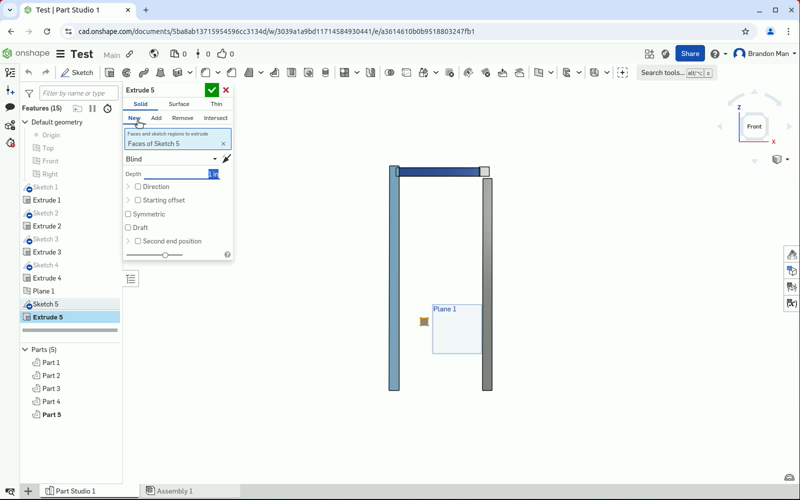
text(3.611)
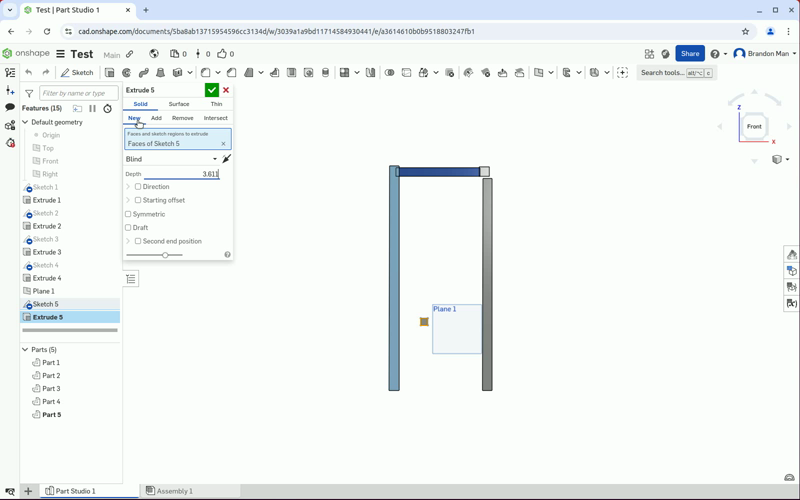
key(tab, 3)
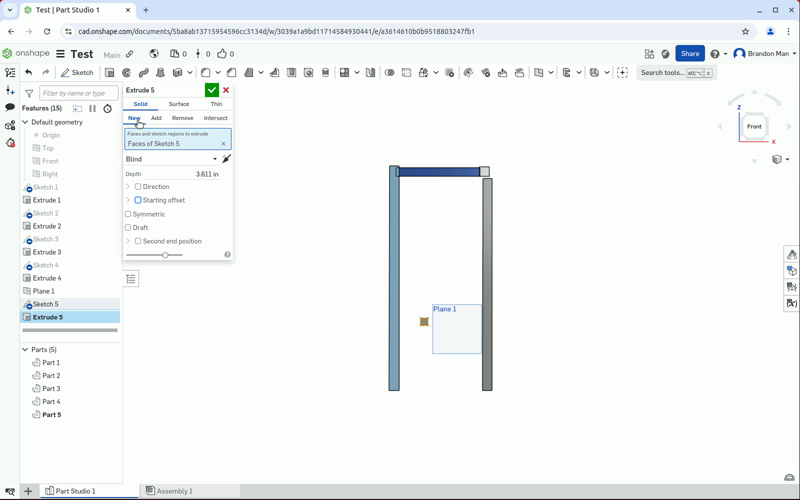
key(tab, 2)
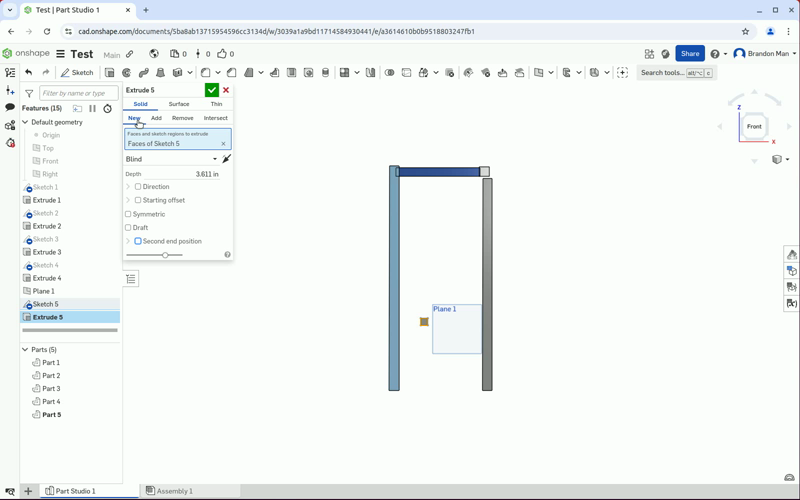
key(space)
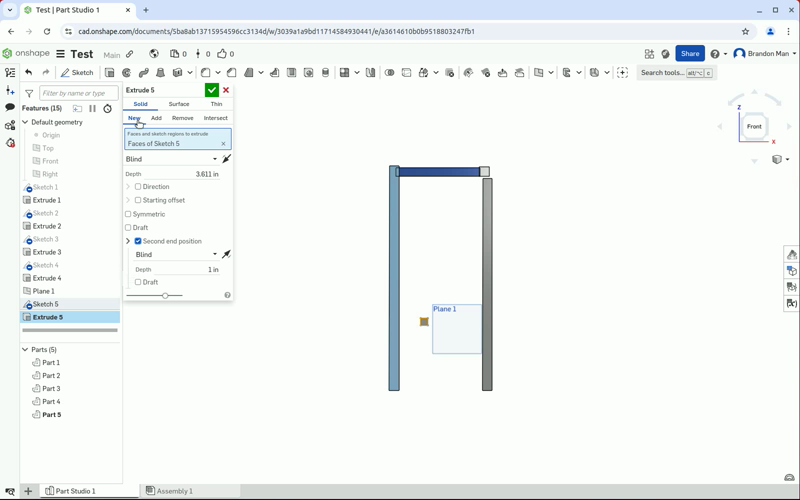
key(tab, 3)
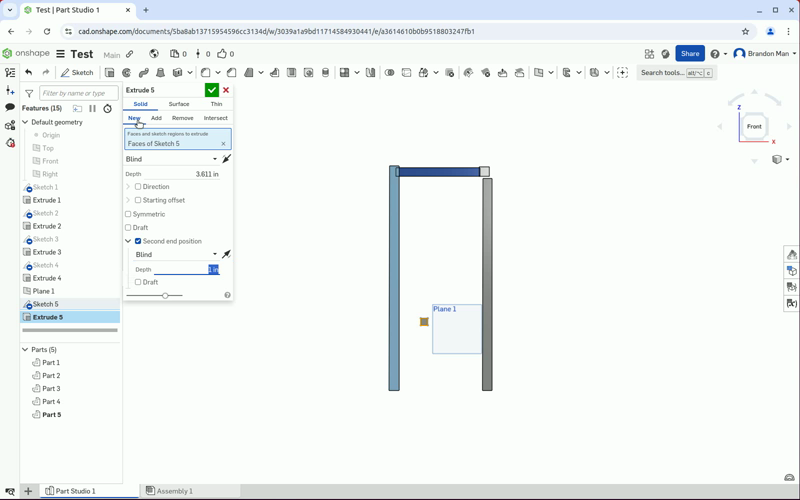
text(4.333)
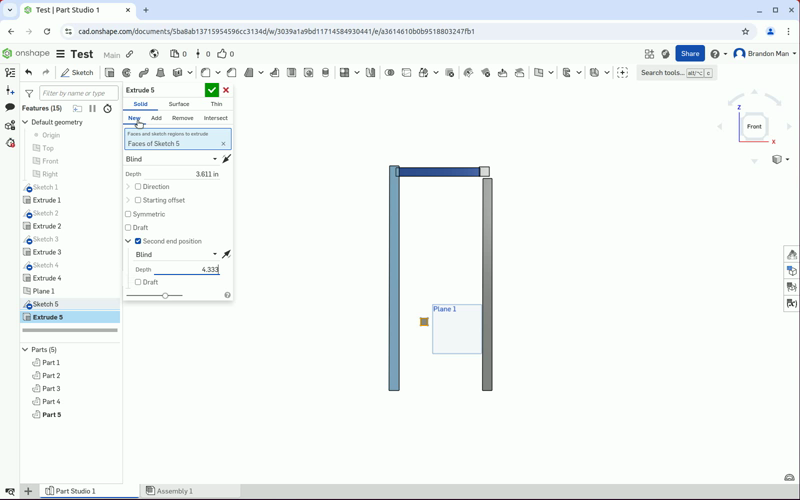
key(enter)
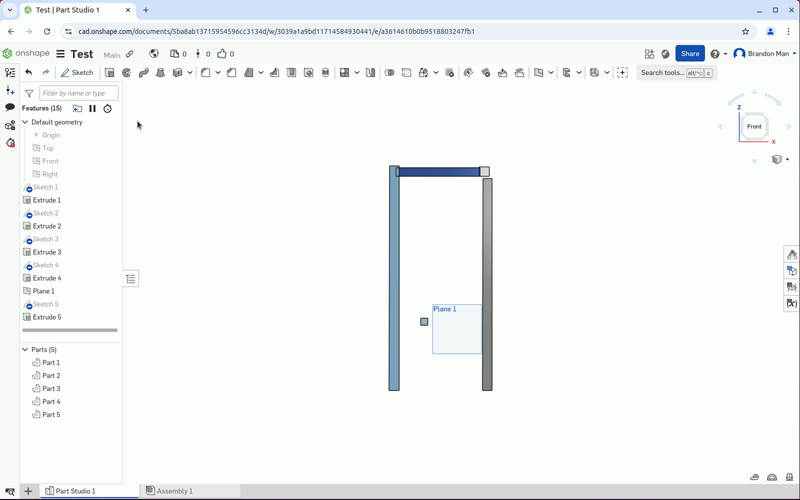
key(shift+h)
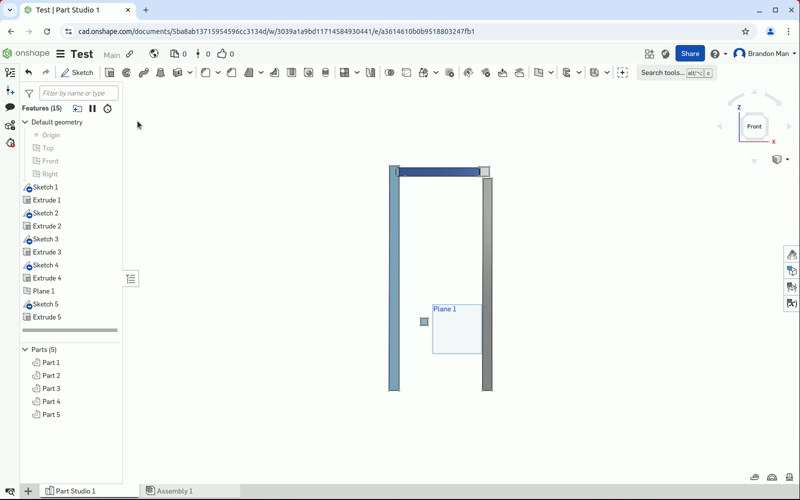
key(shift+h)
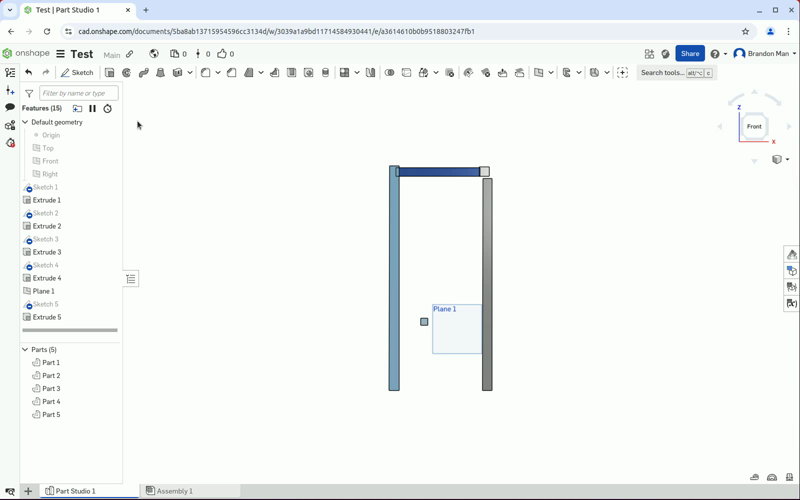
mouse_move(73, 189)
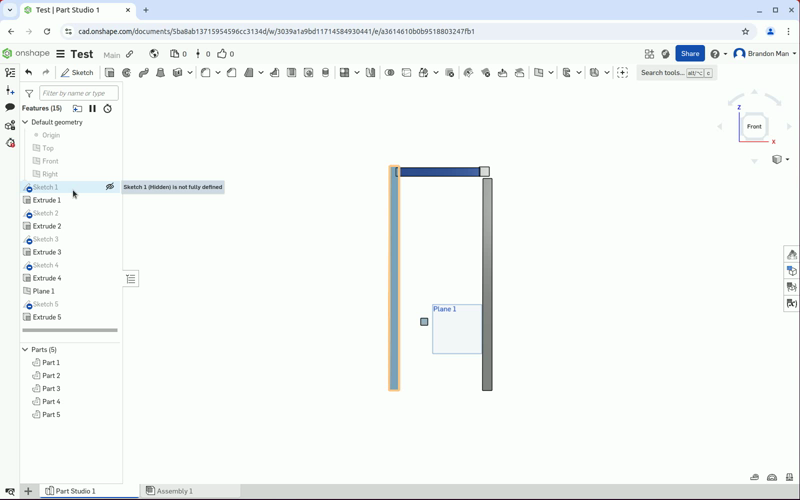
click(73, 189)
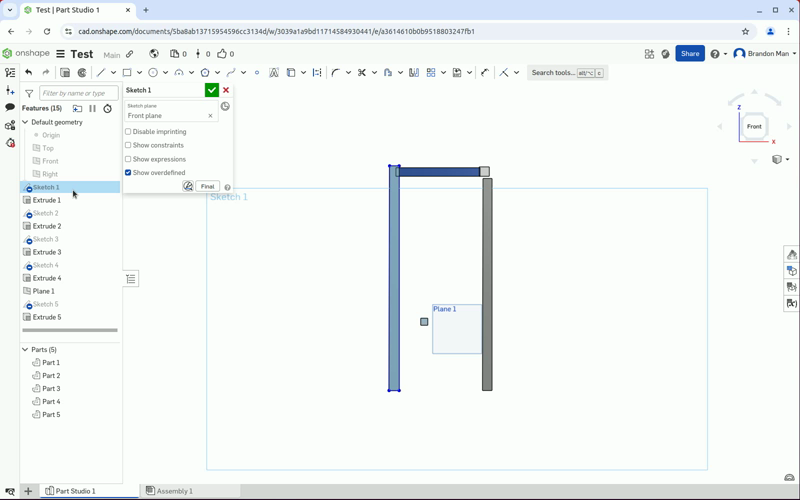
mouse_move(229, 92)
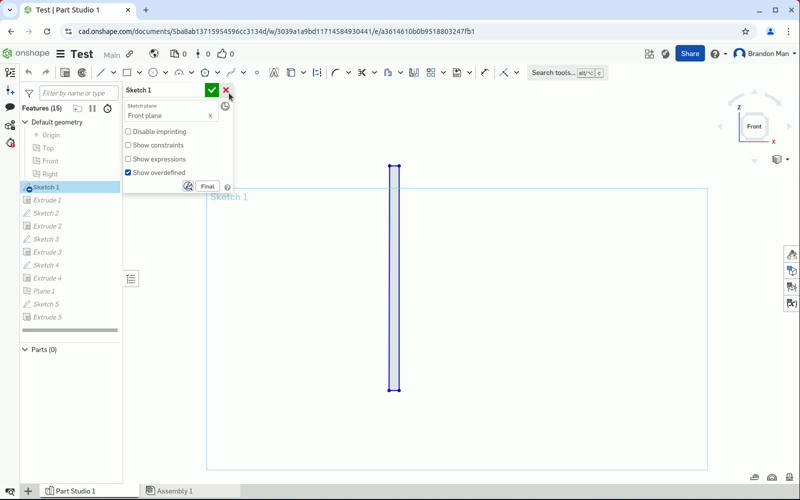
click(229, 92)
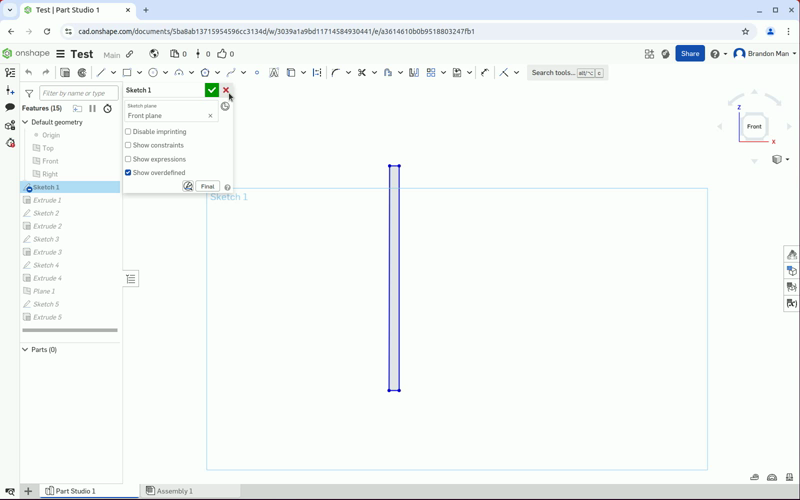
key(shift+s)
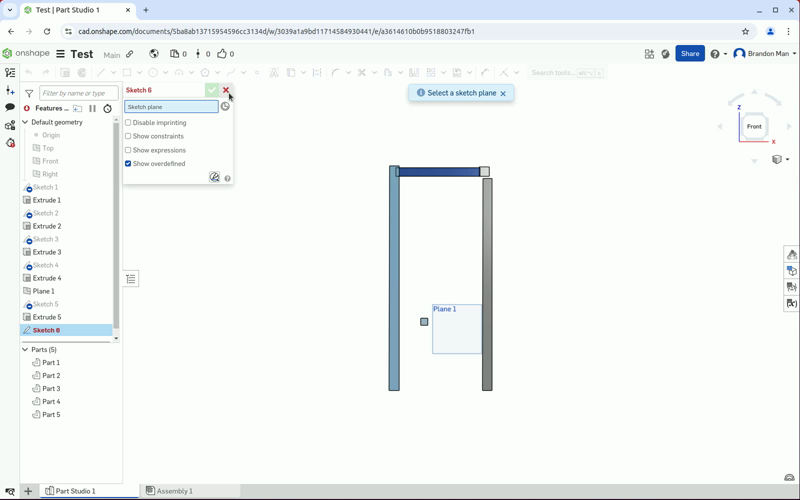
mouse_move(69, 293)
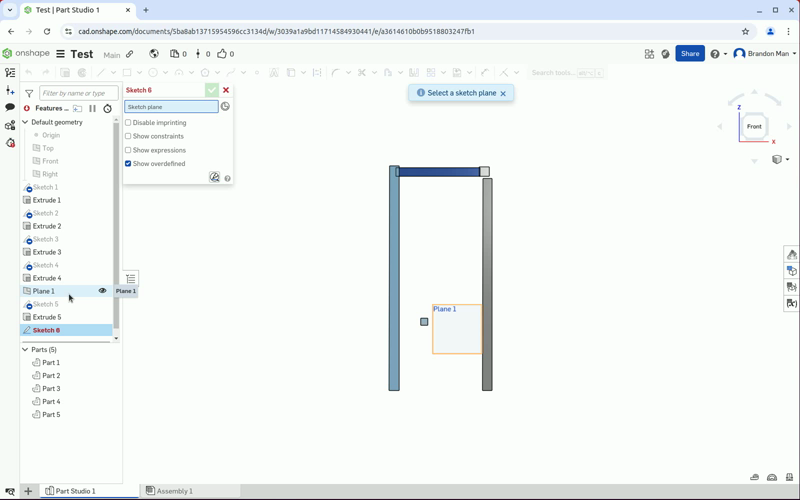
click(69, 293)
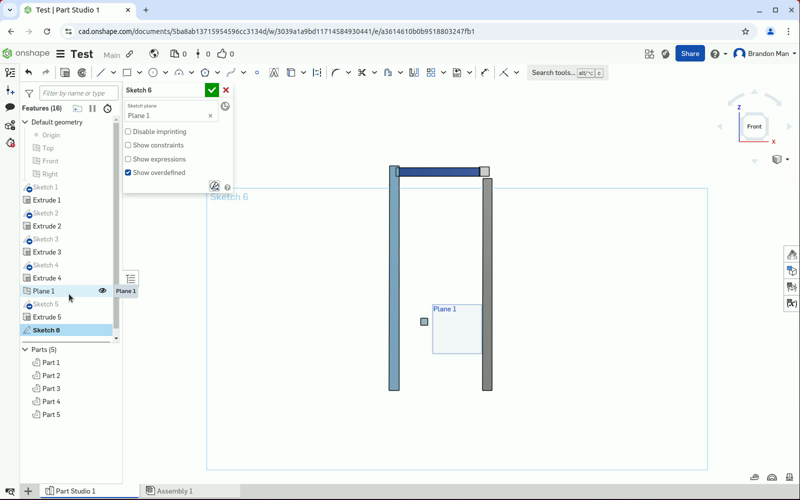
mouse_move(73, 352)
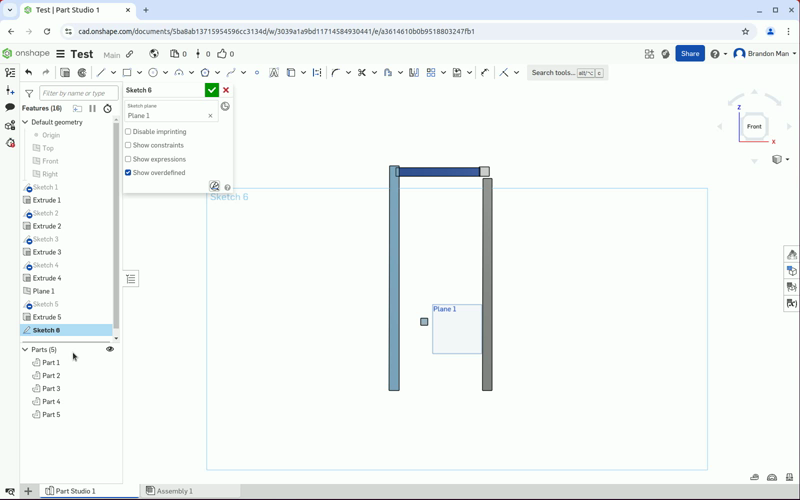
key(y)
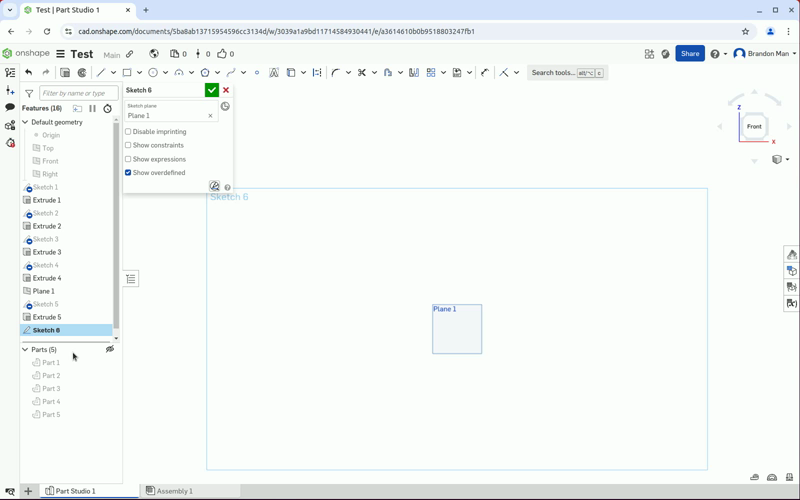
key(l)
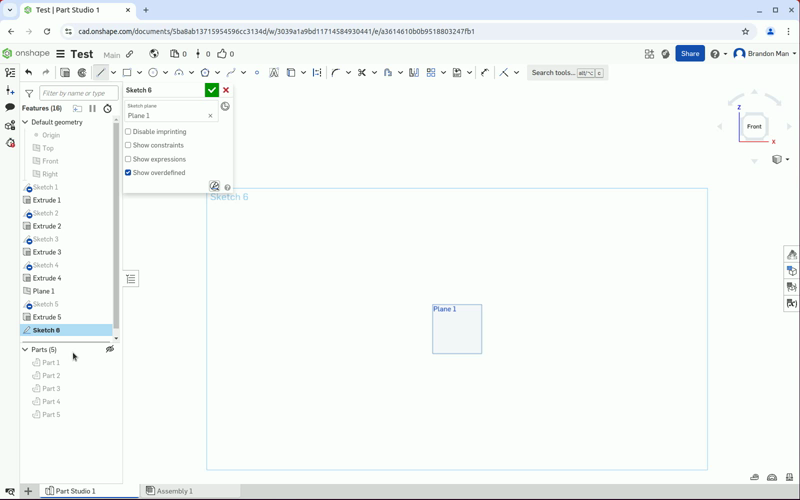
key_down(shift)
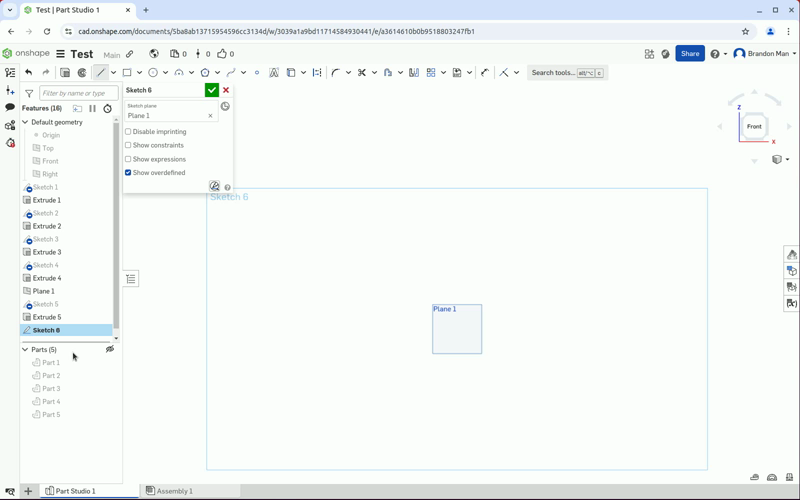
mouse_move(479, 325)
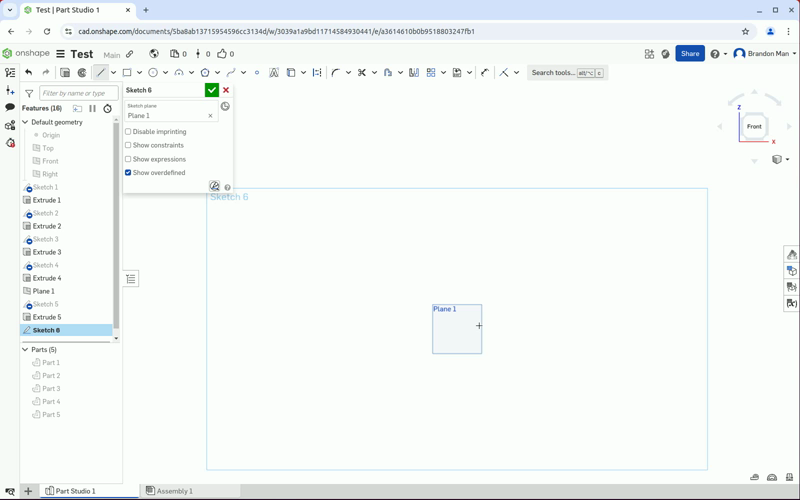
click(479, 325)
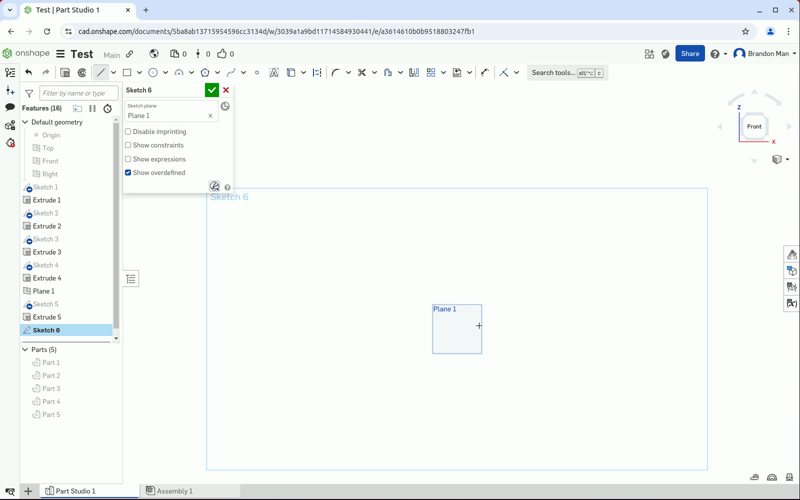
key_up(shift)
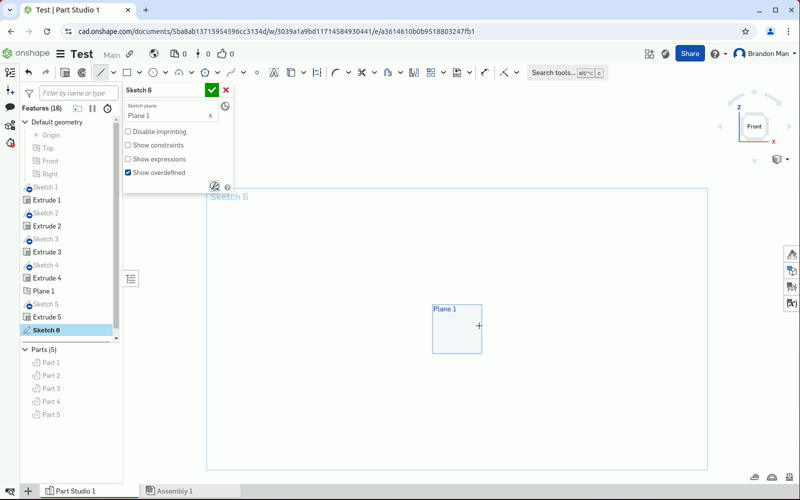
key_down(shift)
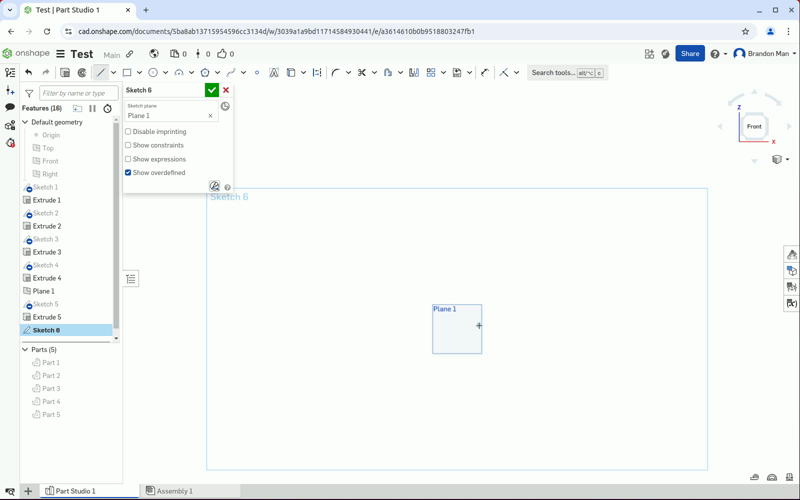
mouse_move(509, 325)
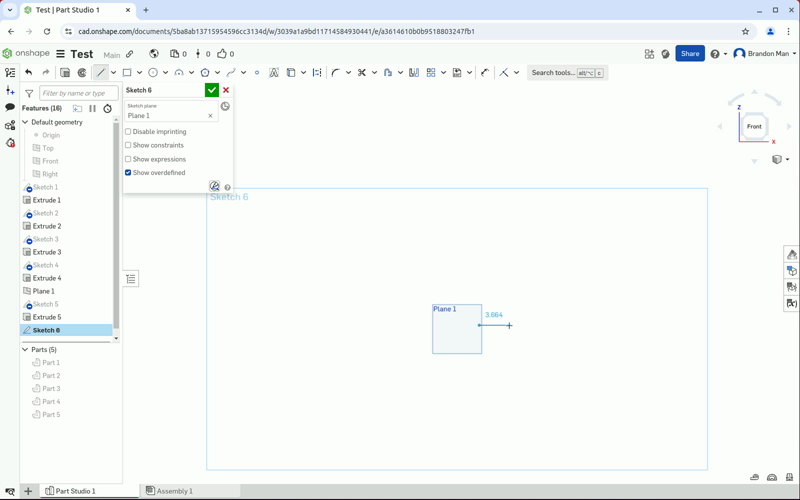
mouse_move(486, 325)
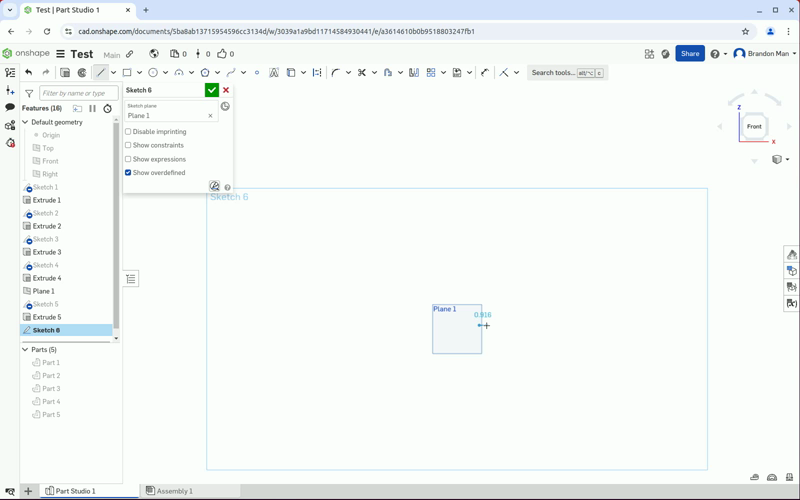
scroll(6)
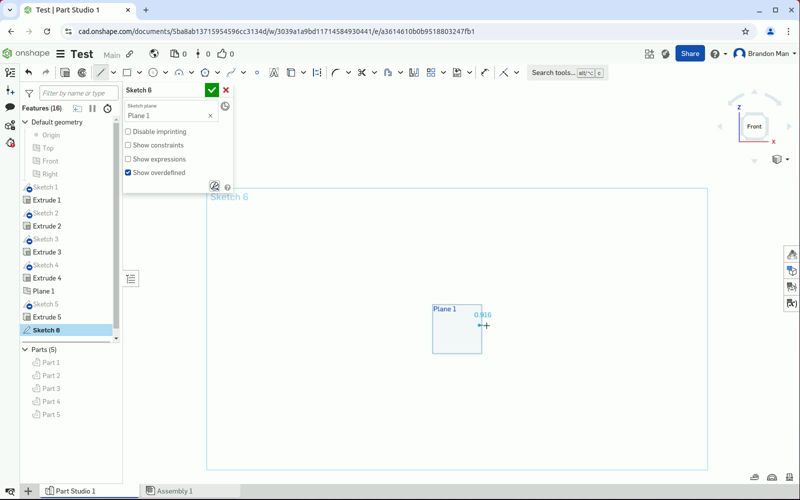
scroll(6)
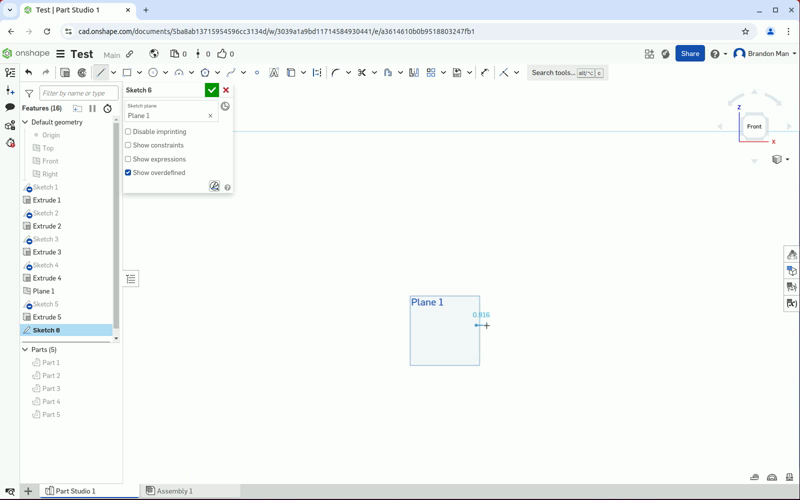
scroll(6)
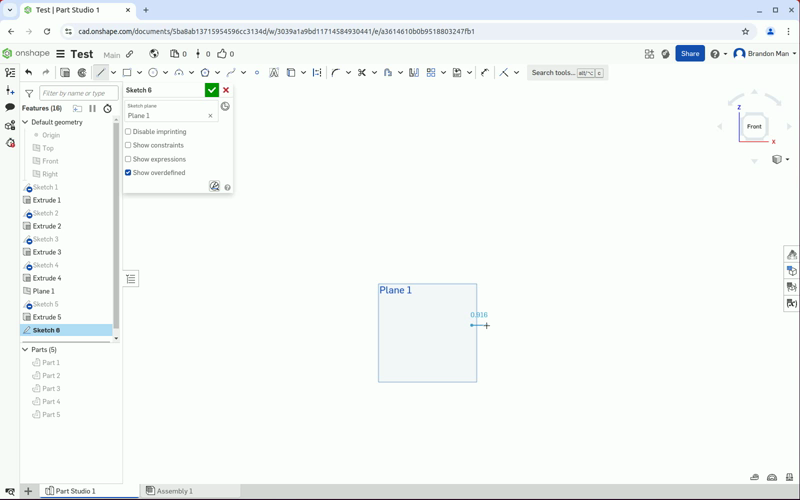
scroll(6)
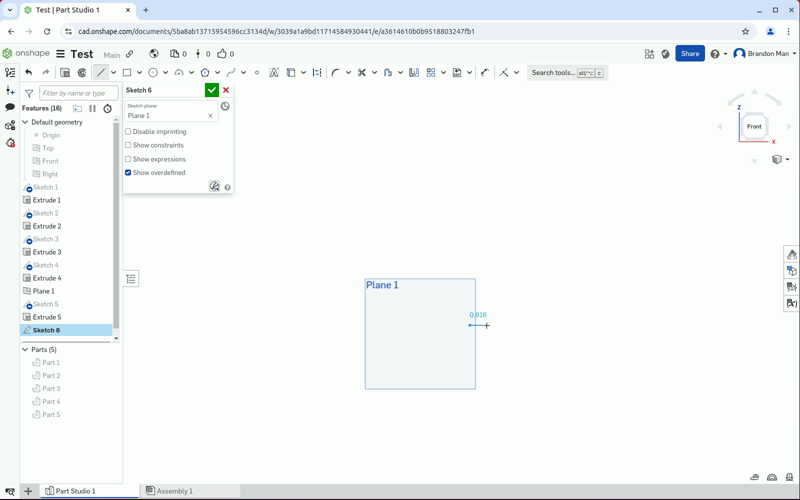
scroll(6)
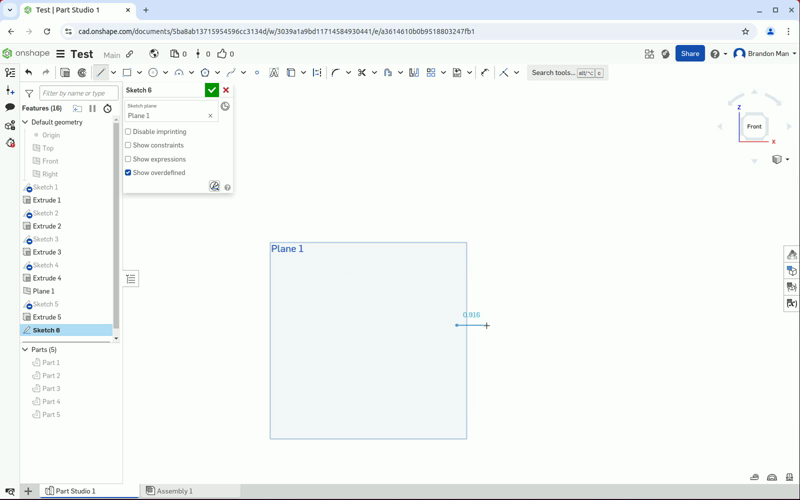
scroll(6)
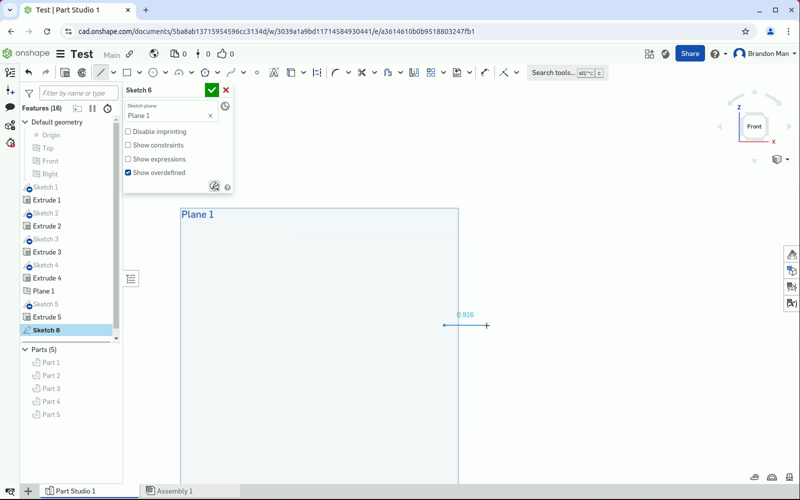
scroll(6)
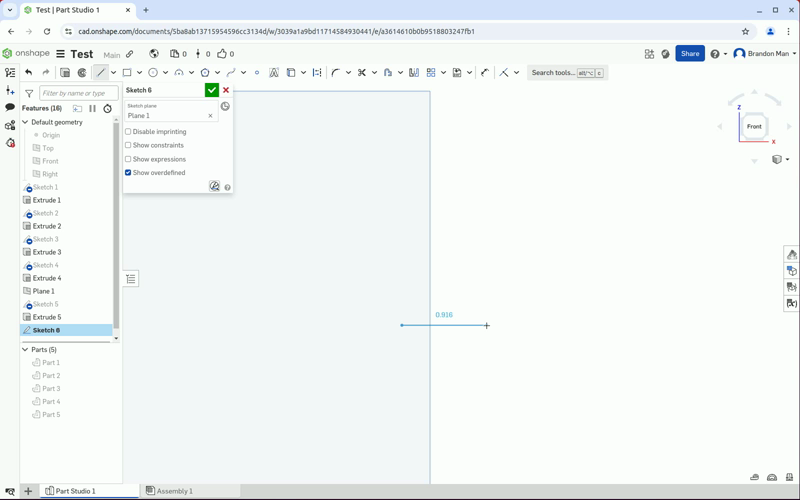
click(486, 325)
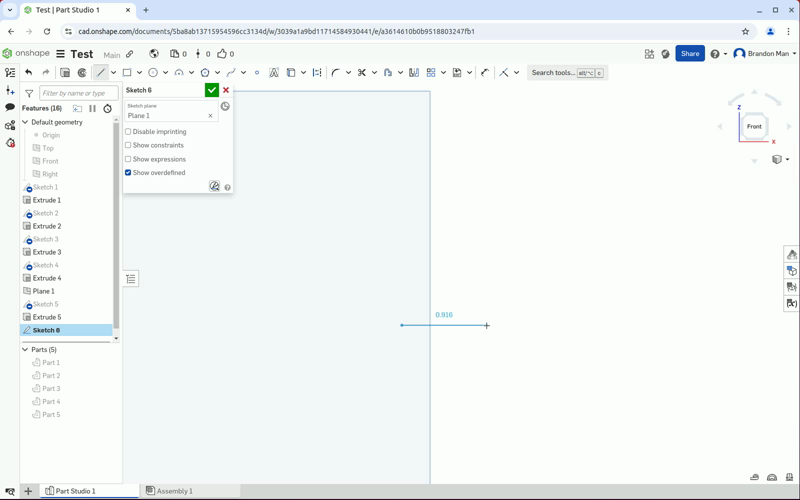
scroll(-6)
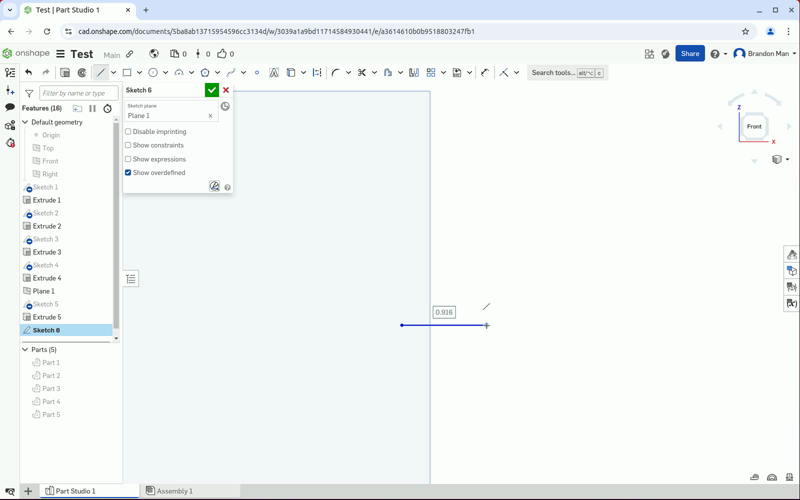
scroll(-6)
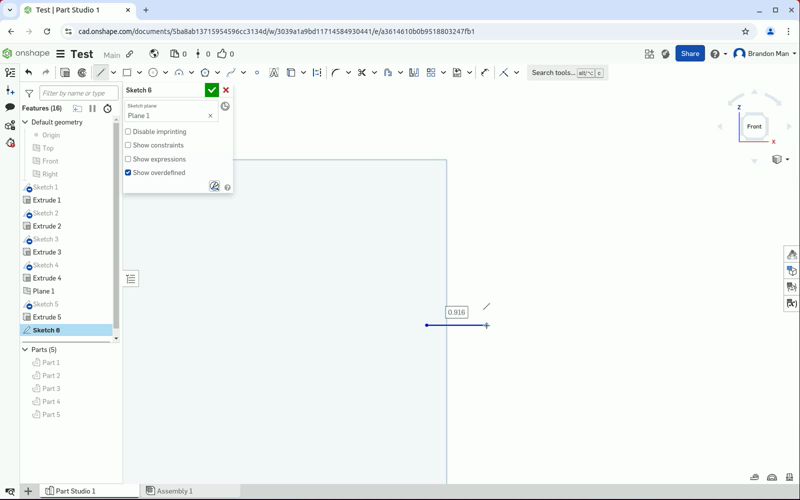
scroll(-6)
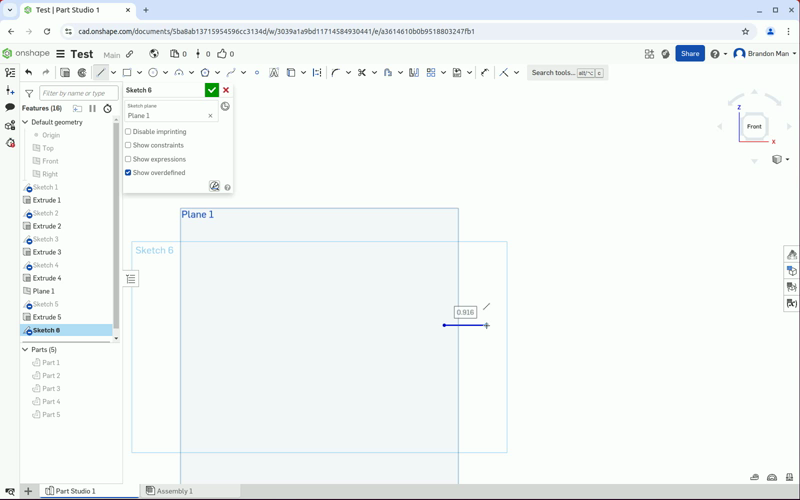
scroll(-6)
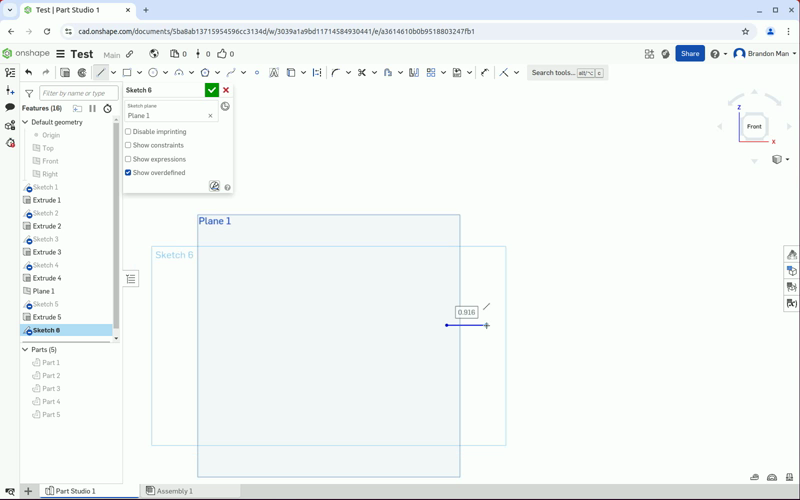
scroll(-6)
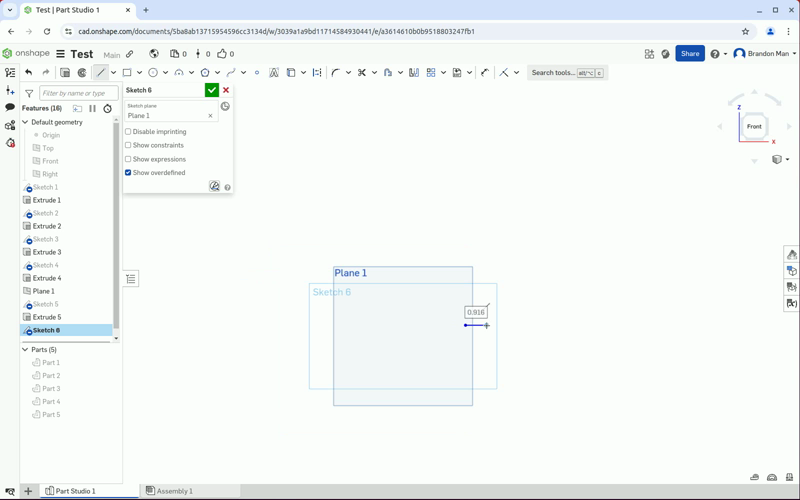
scroll(-6)
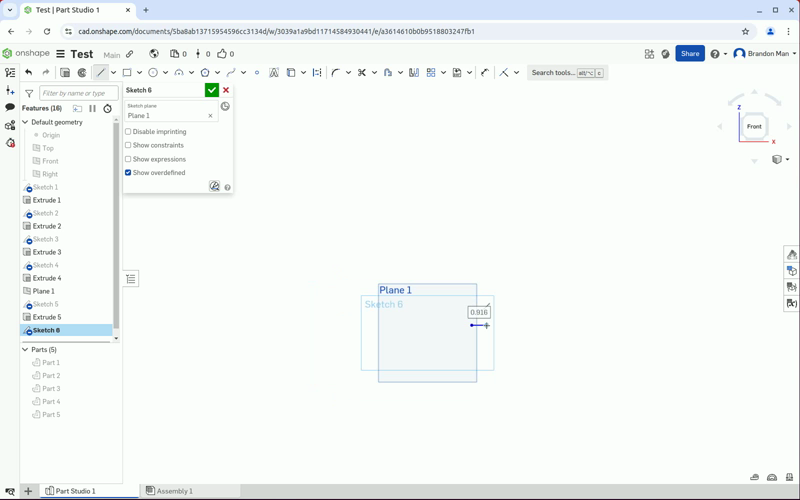
scroll(-6)
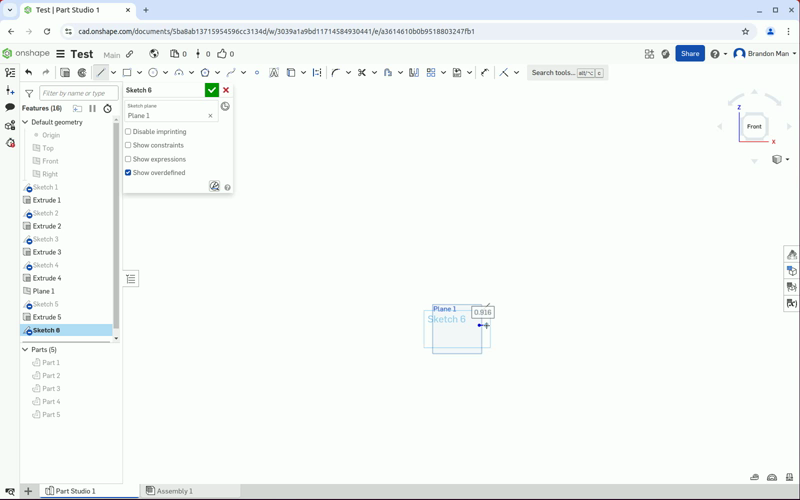
key_up(shift)
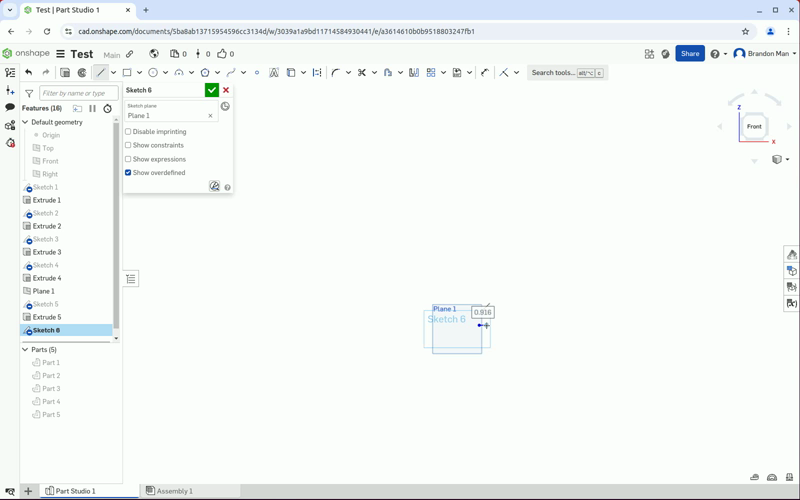
key_down(shift)
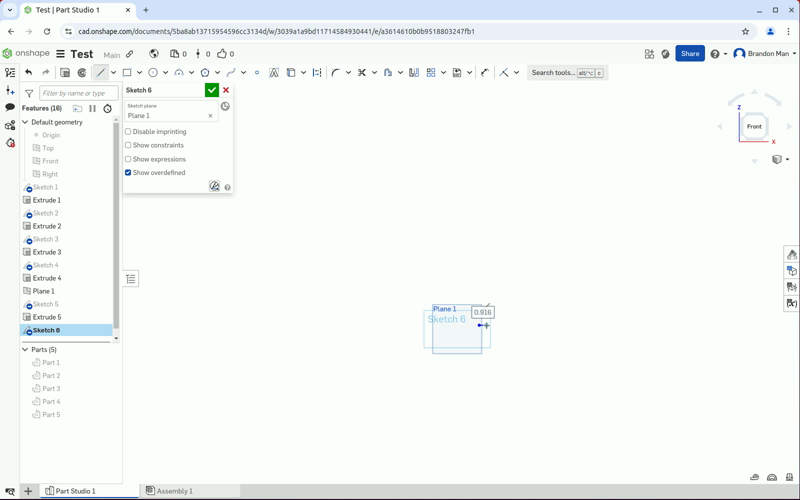
mouse_move(516, 325)
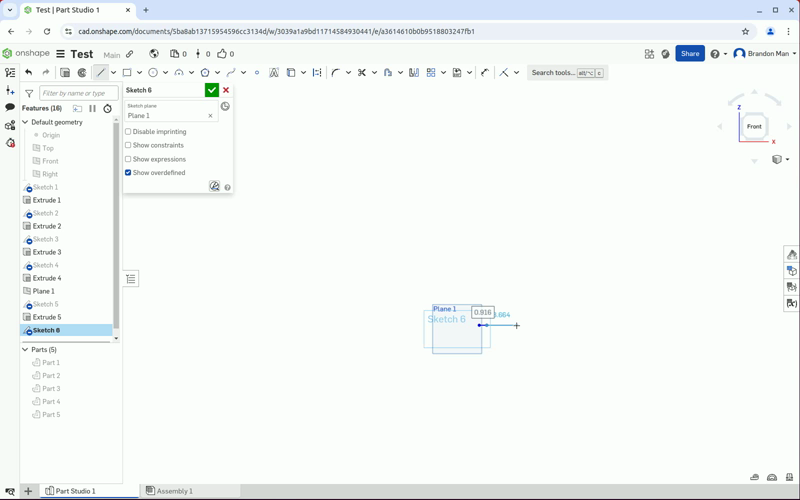
mouse_move(486, 318)
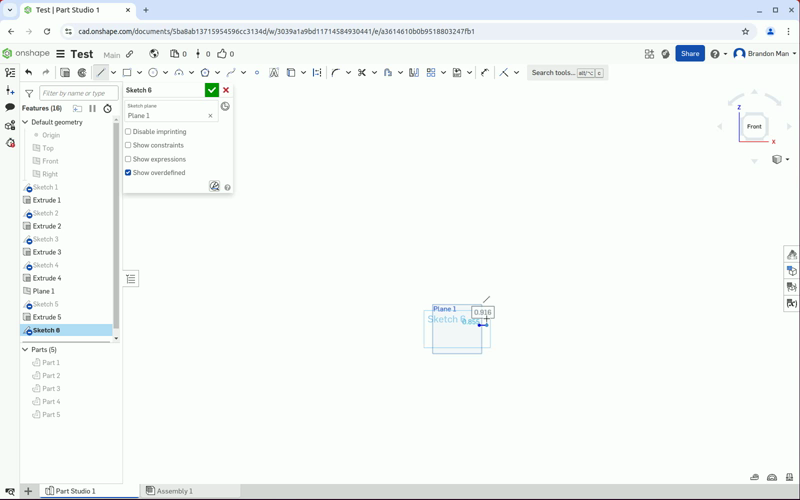
scroll(6)
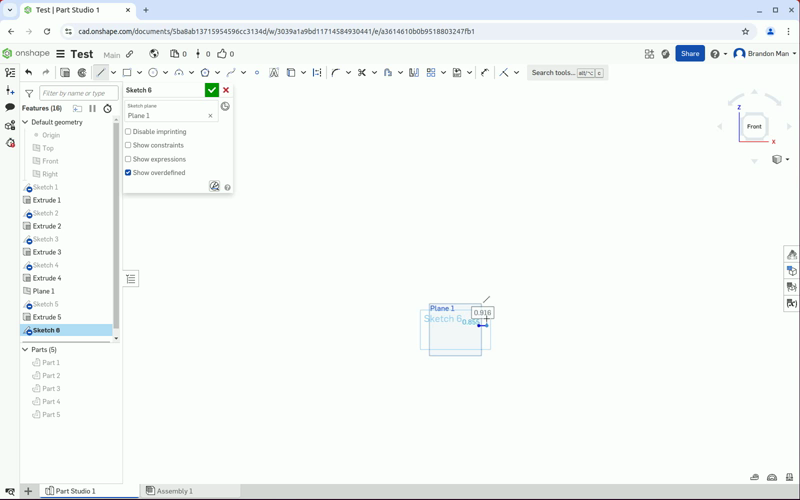
scroll(6)
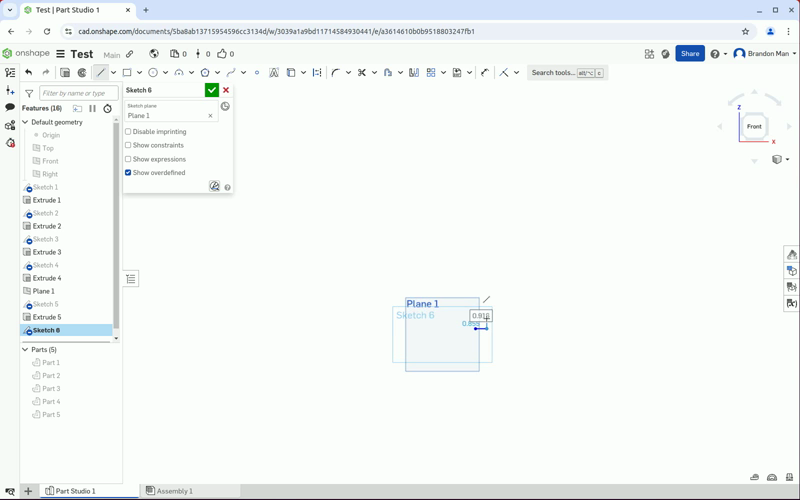
scroll(6)
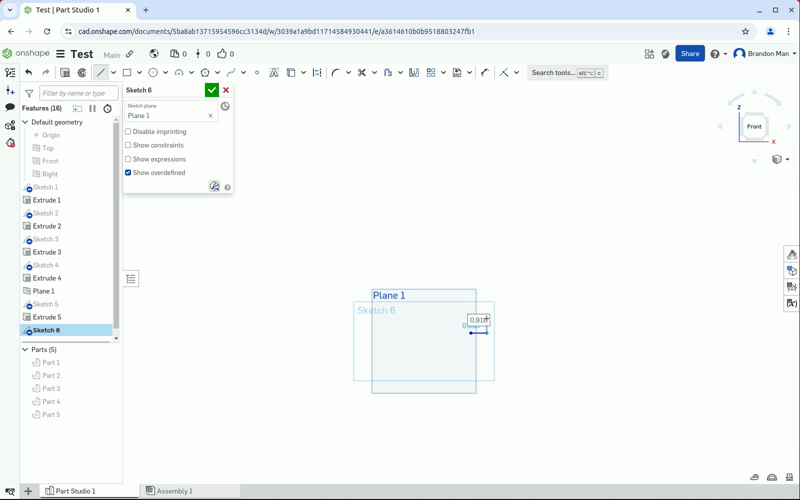
scroll(6)
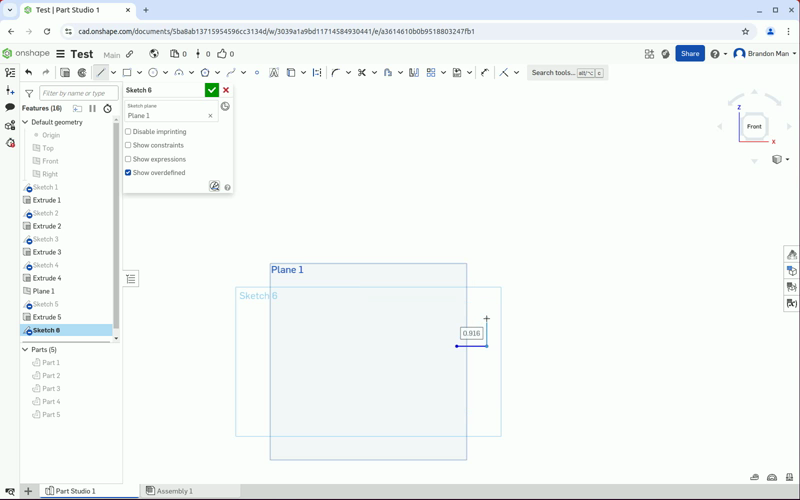
scroll(6)
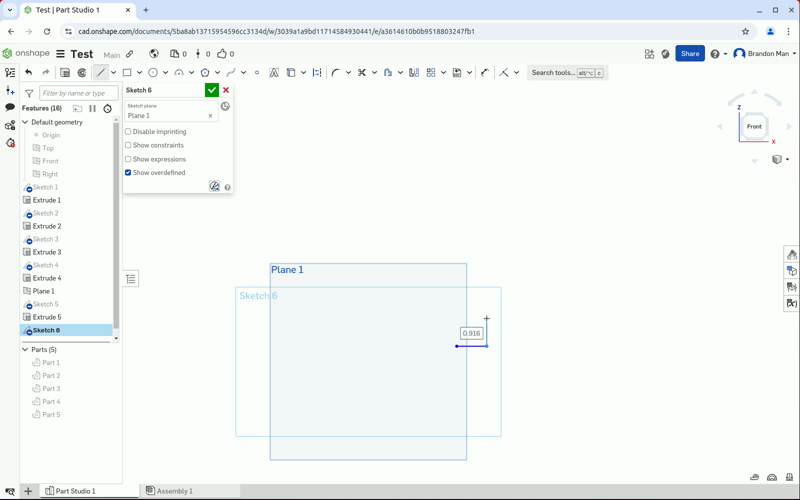
scroll(6)
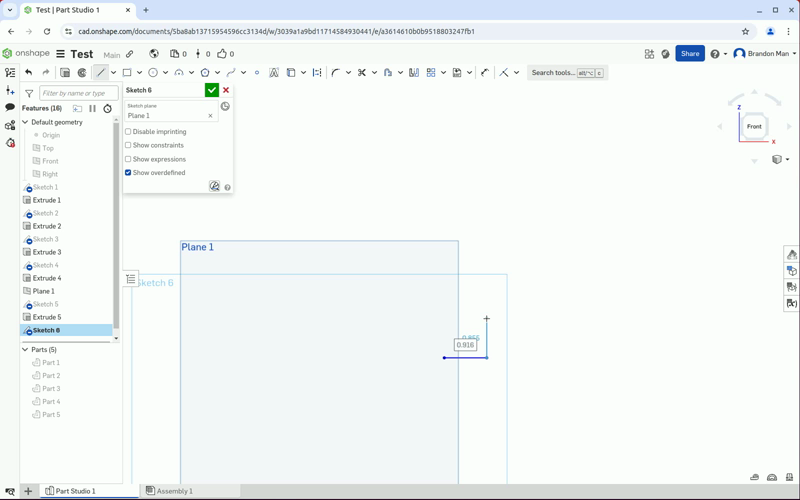
scroll(6)
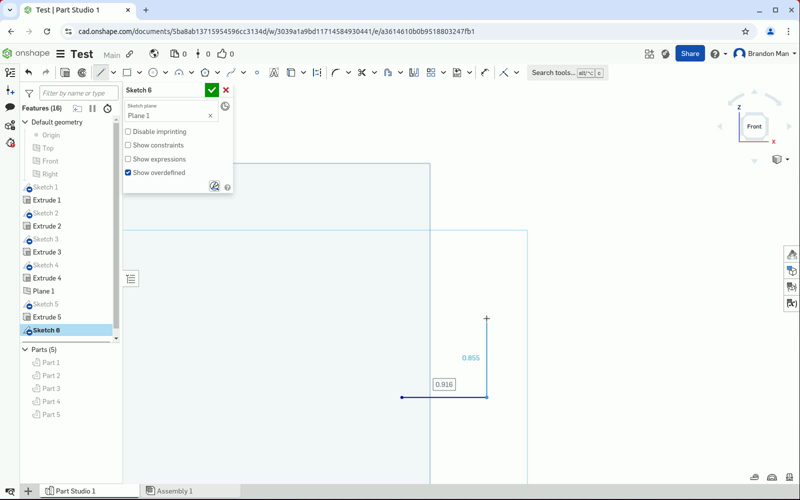
click(486, 318)
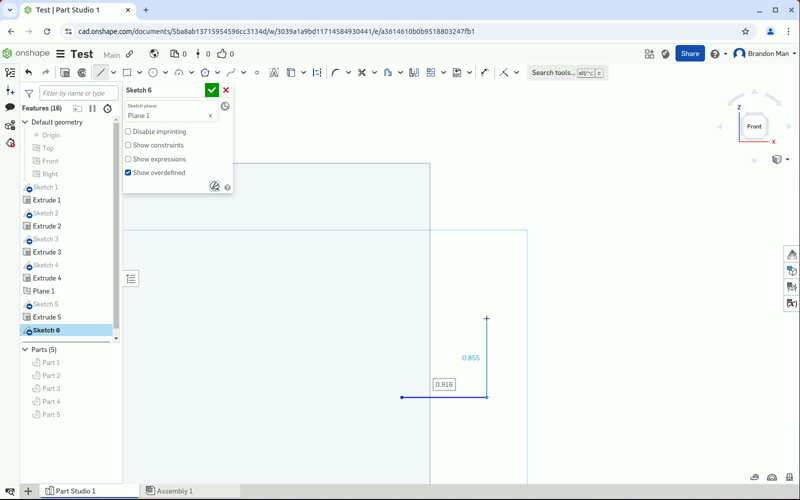
scroll(-6)
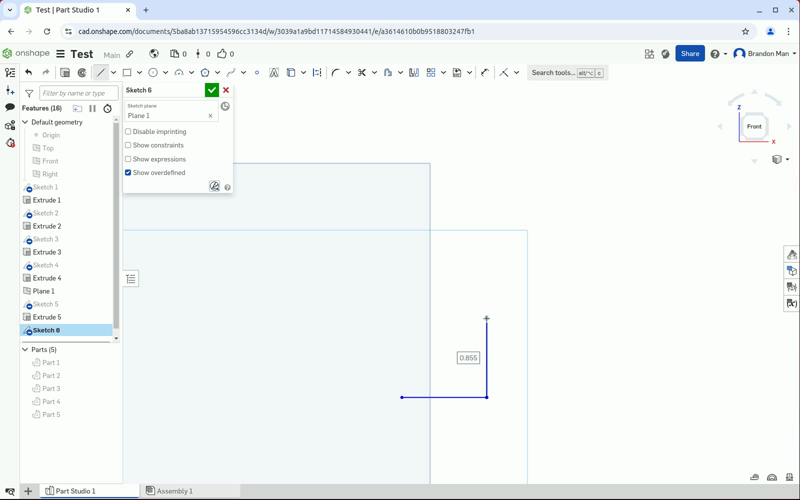
scroll(-6)
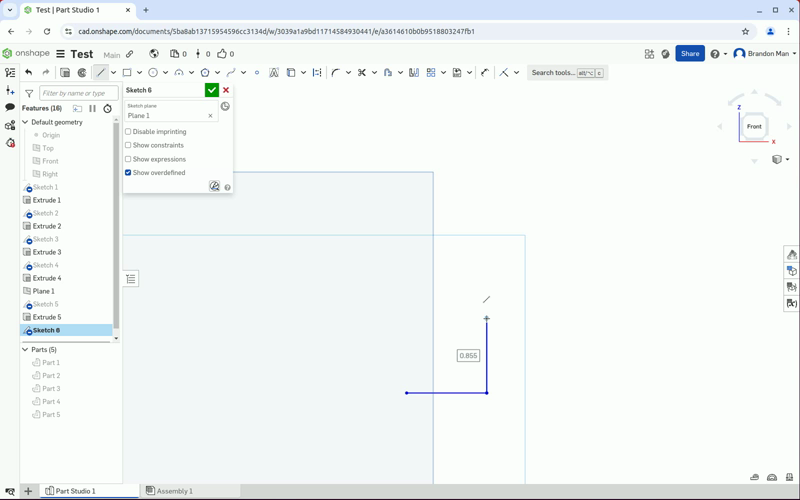
scroll(-6)
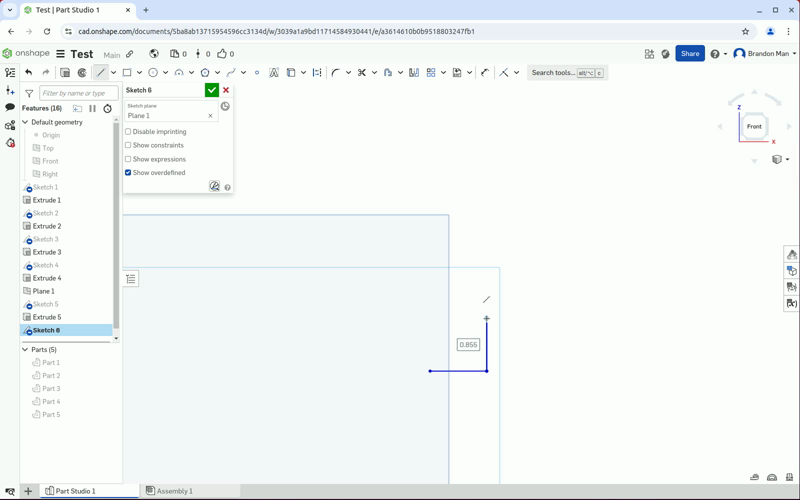
scroll(-6)
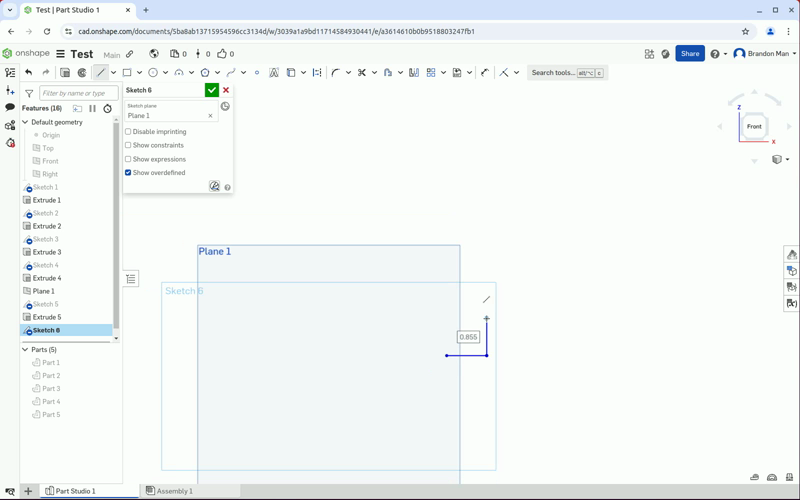
scroll(-6)
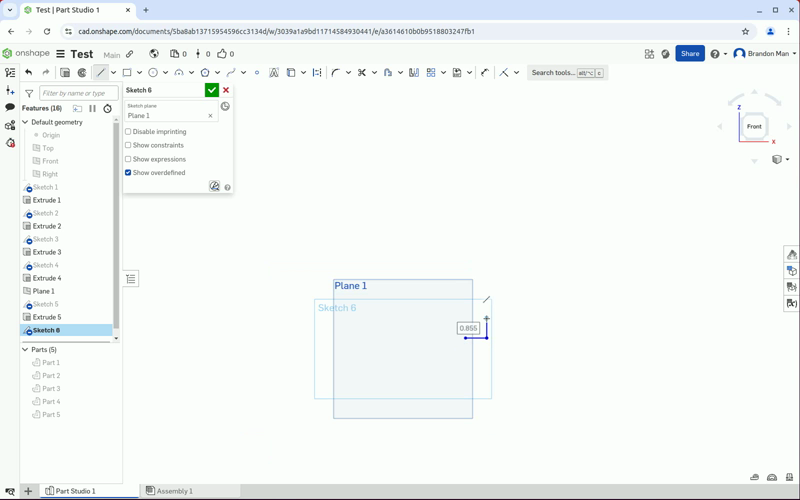
scroll(-6)
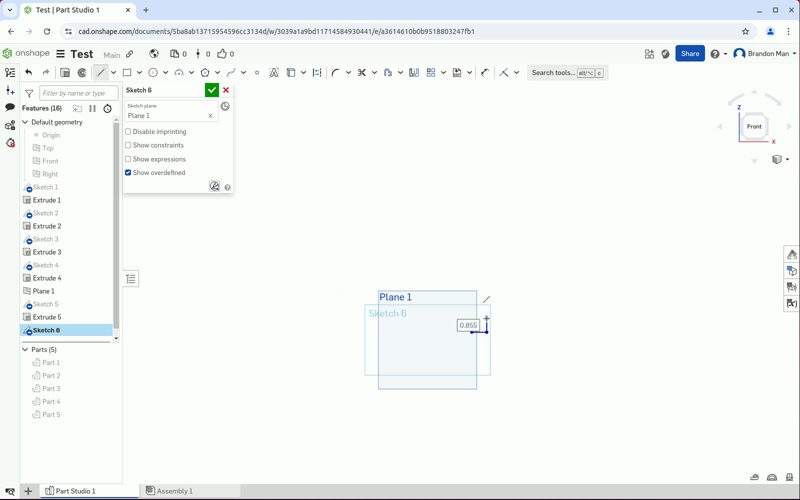
scroll(-6)
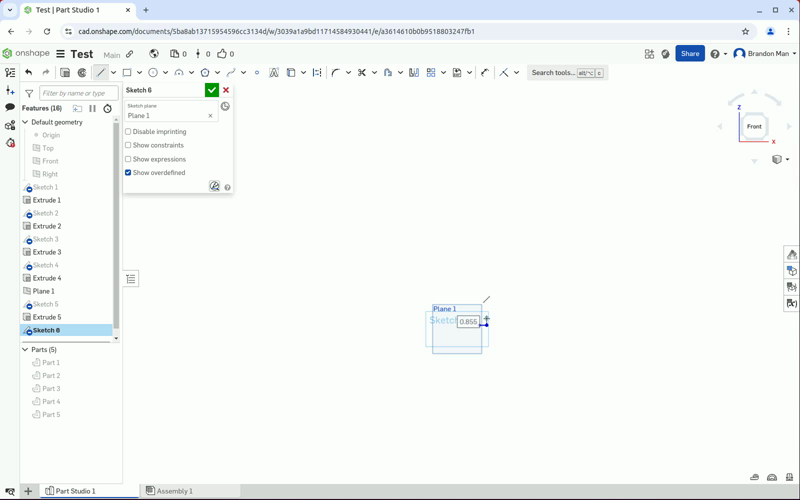
key_up(shift)
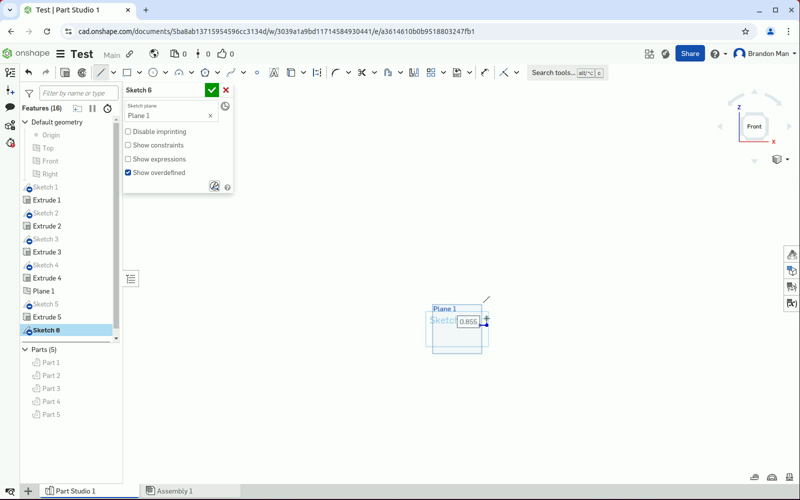
key_down(shift)
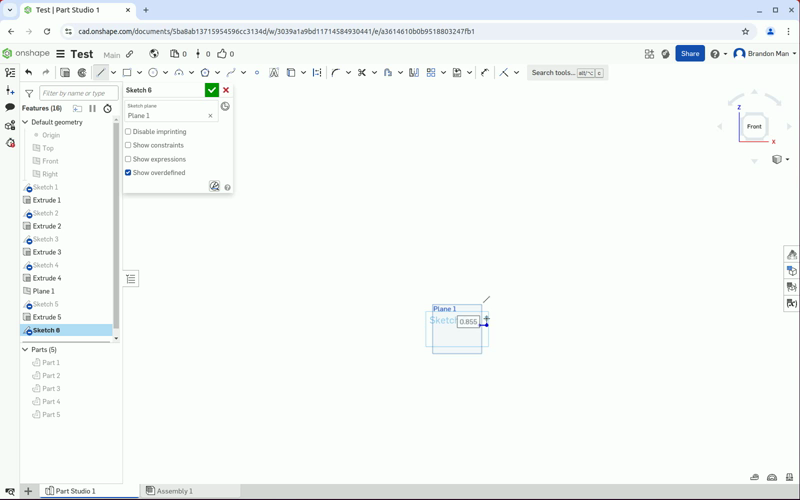
mouse_move(516, 318)
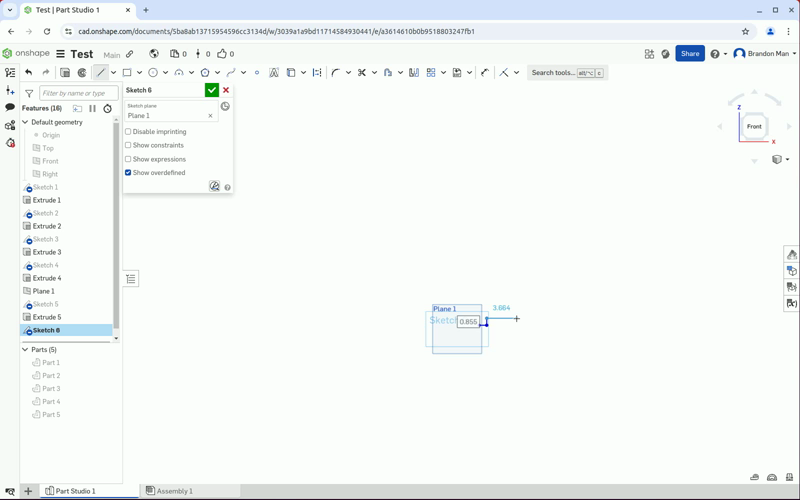
mouse_move(479, 318)
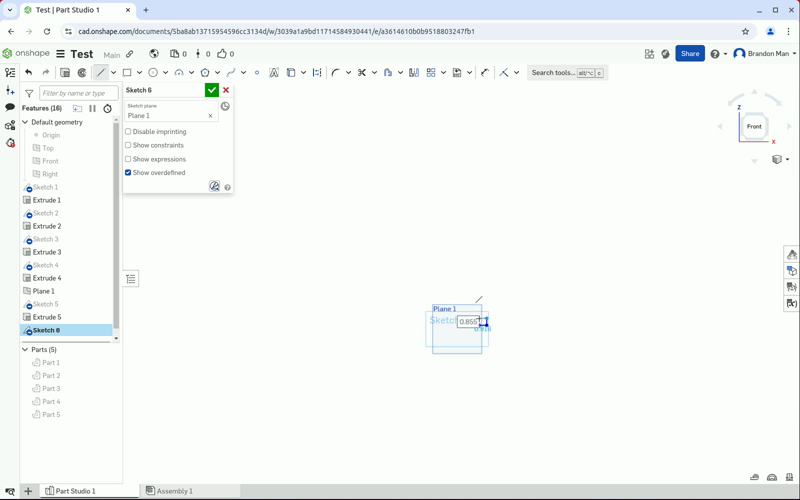
scroll(6)
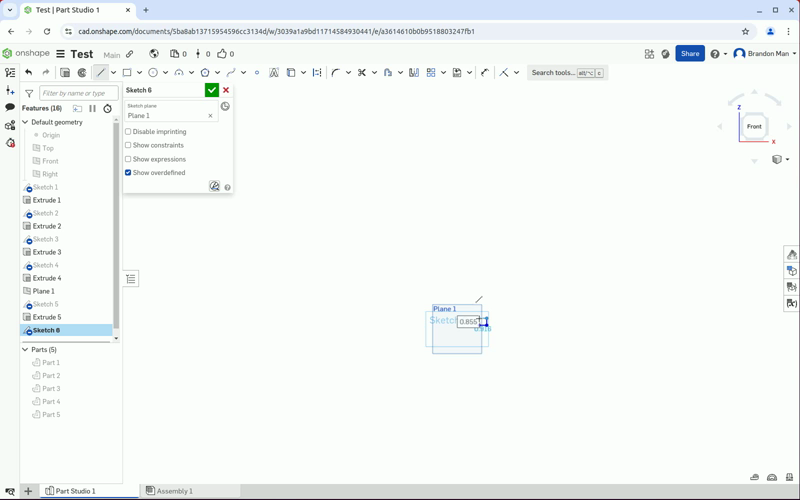
scroll(6)
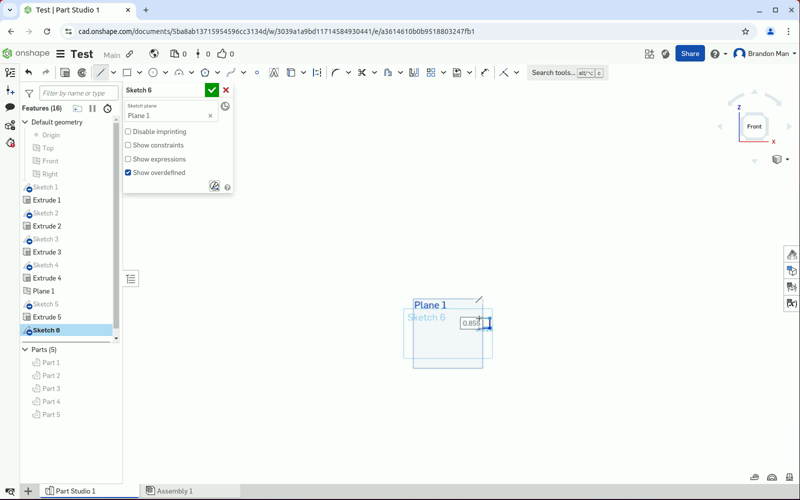
scroll(6)
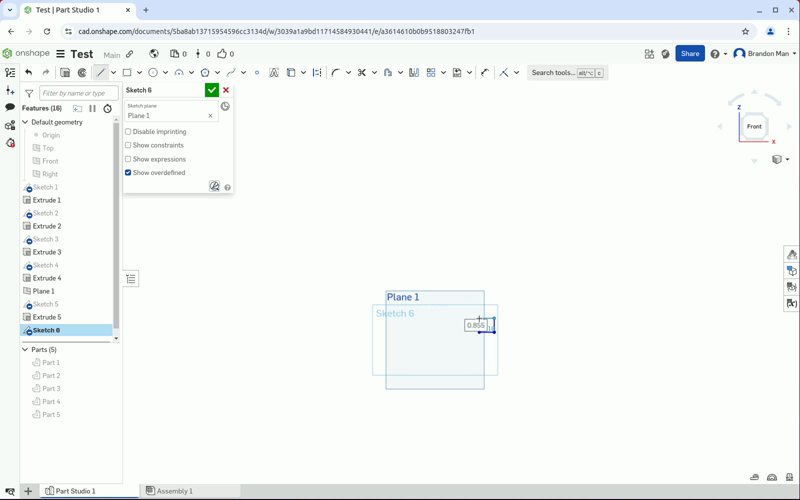
scroll(6)
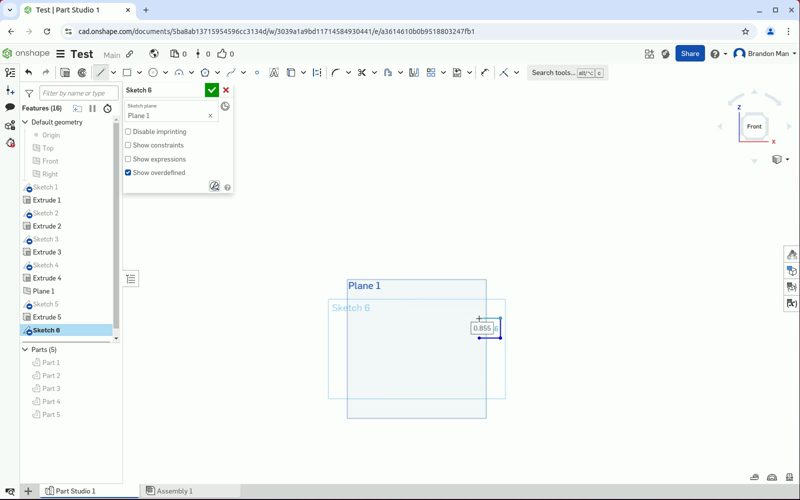
scroll(6)
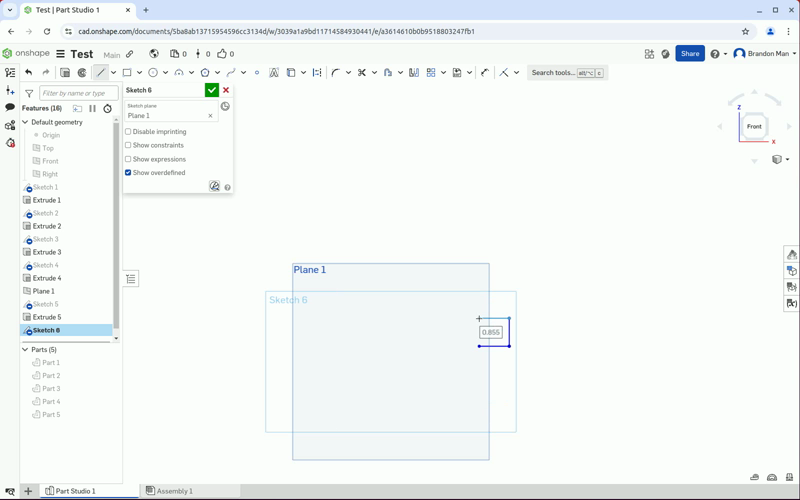
scroll(6)
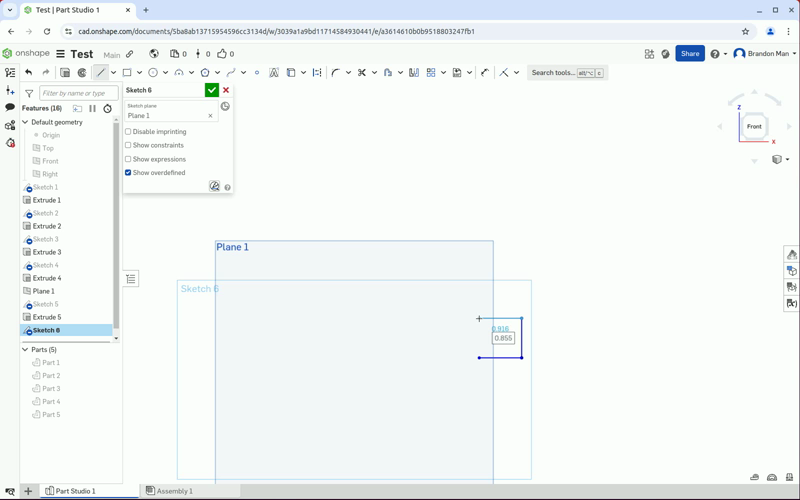
scroll(6)
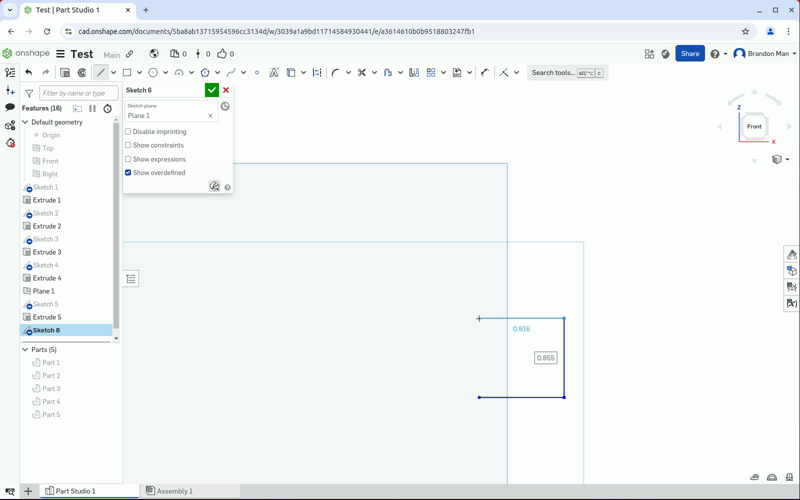
click(479, 318)
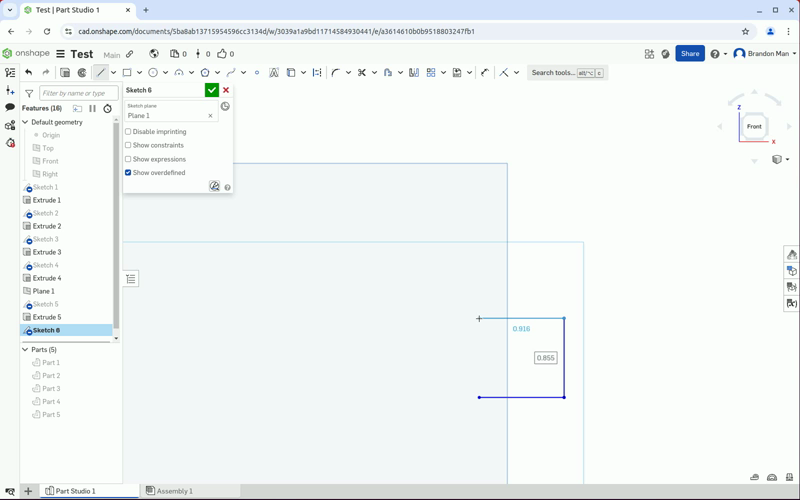
scroll(-6)
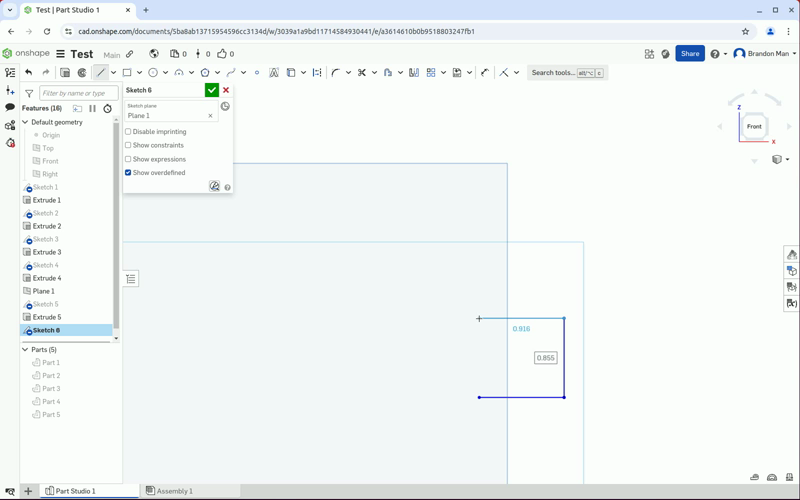
scroll(-6)
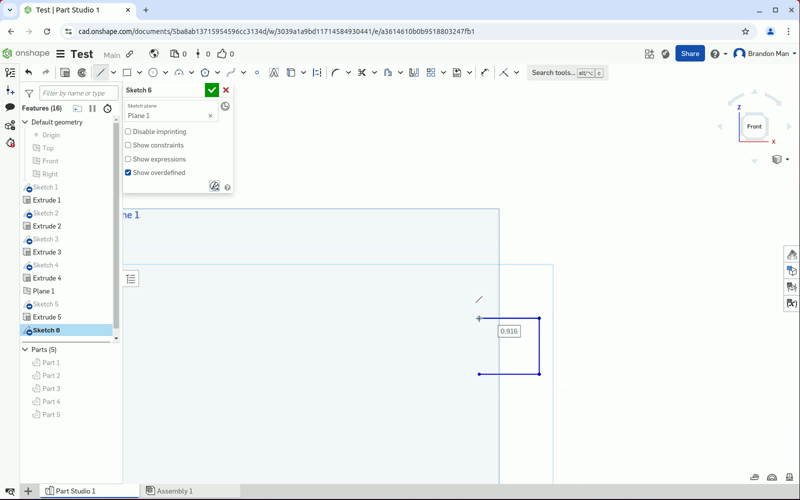
scroll(-6)
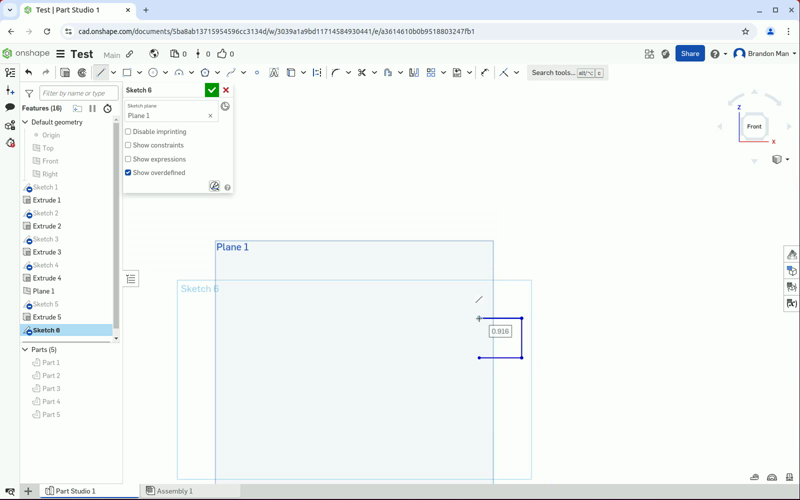
scroll(-6)
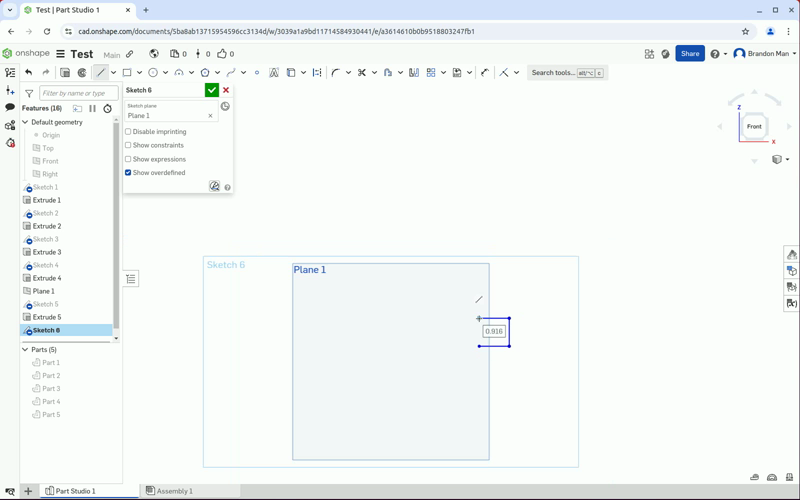
scroll(-6)
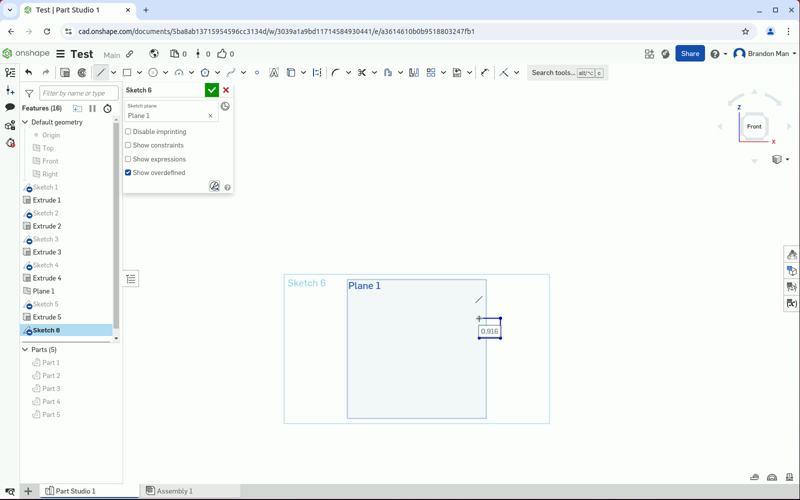
scroll(-6)
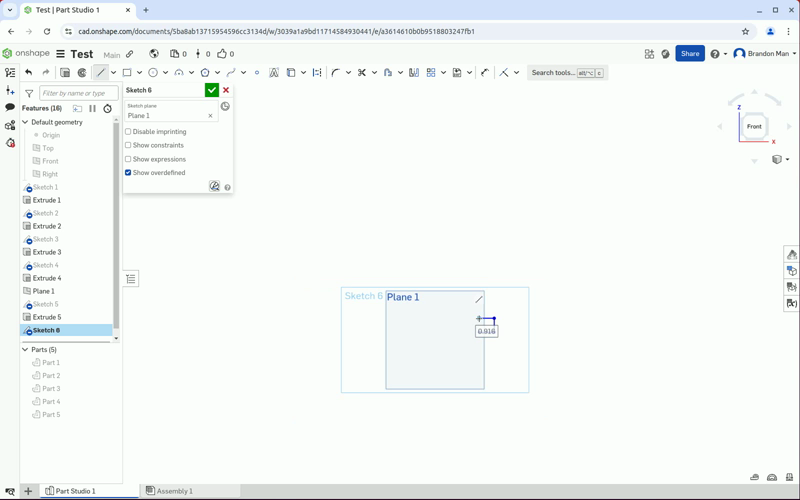
scroll(-6)
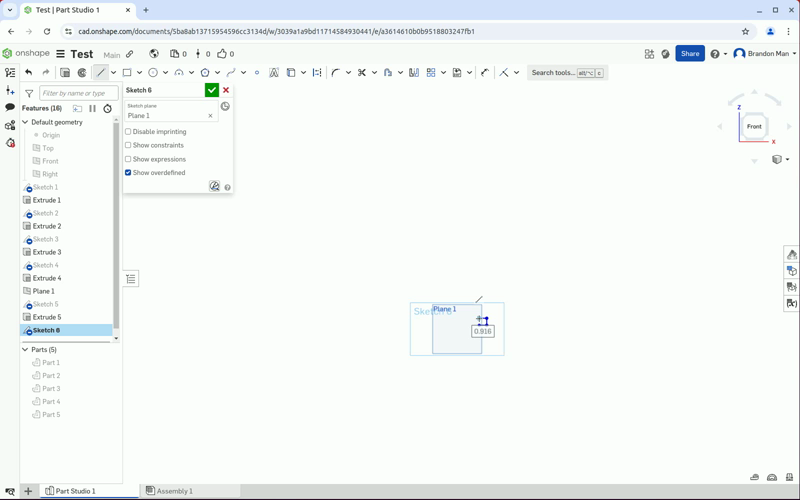
key_up(shift)
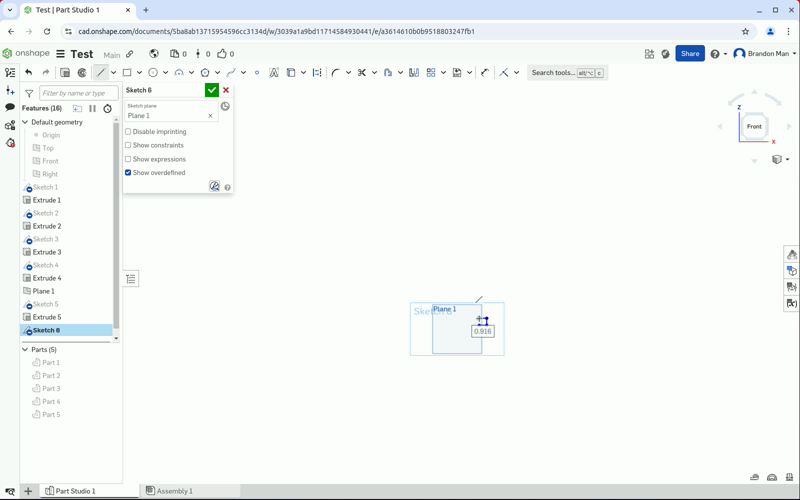
mouse_move(509, 318)
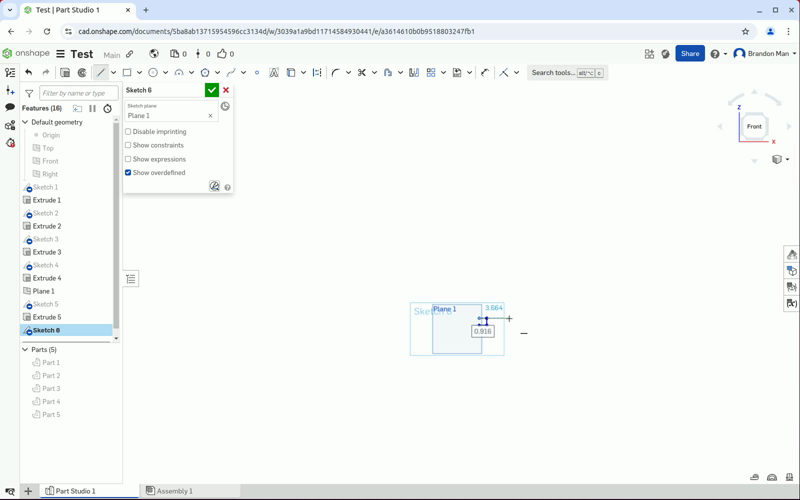
key_down(shift)
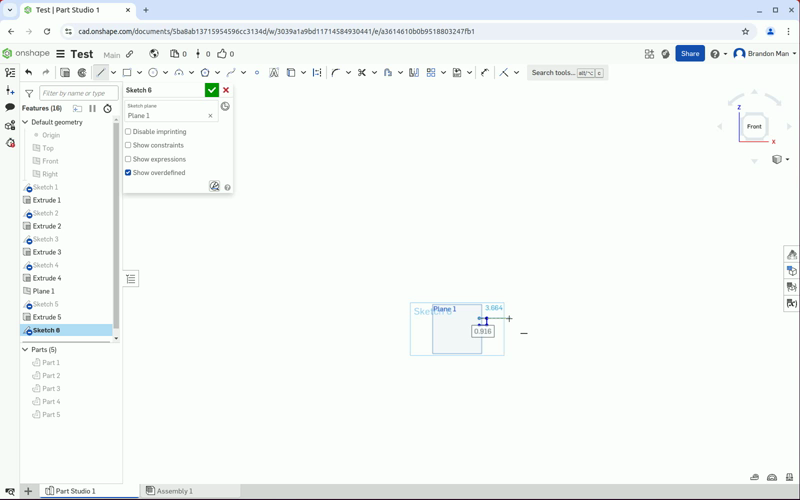
mouse_move(479, 325)
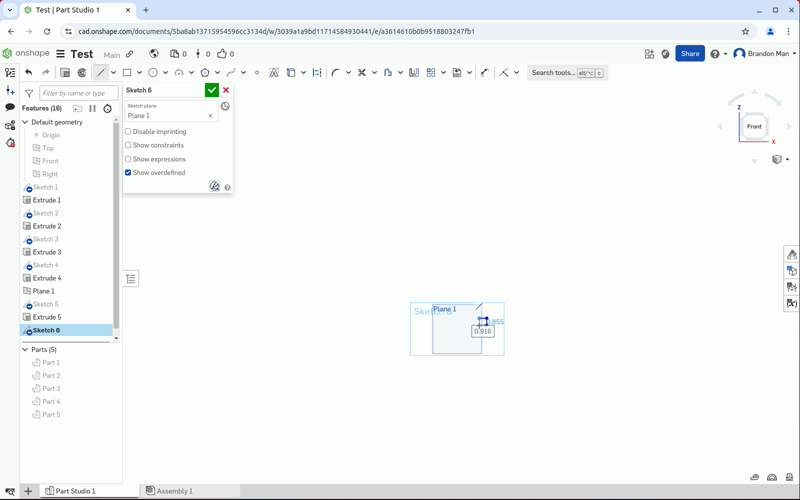
scroll(6)
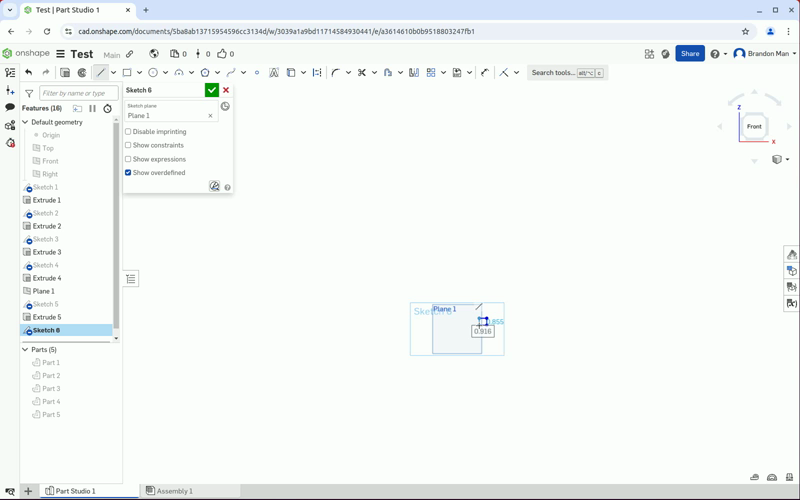
scroll(6)
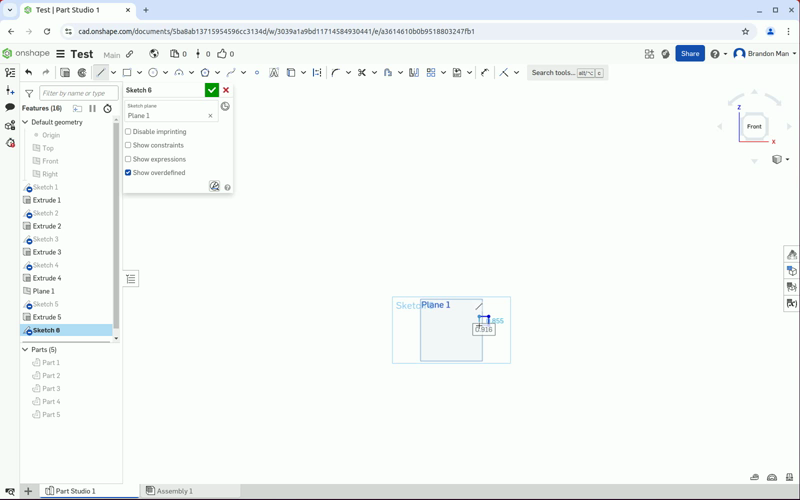
scroll(6)
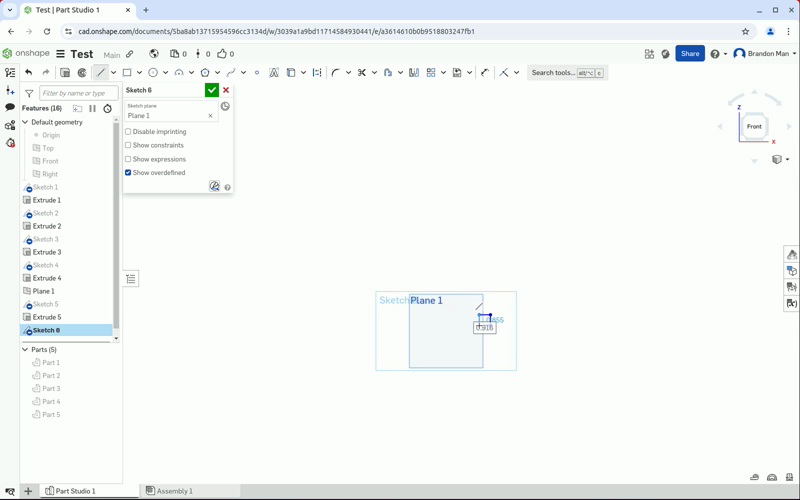
scroll(6)
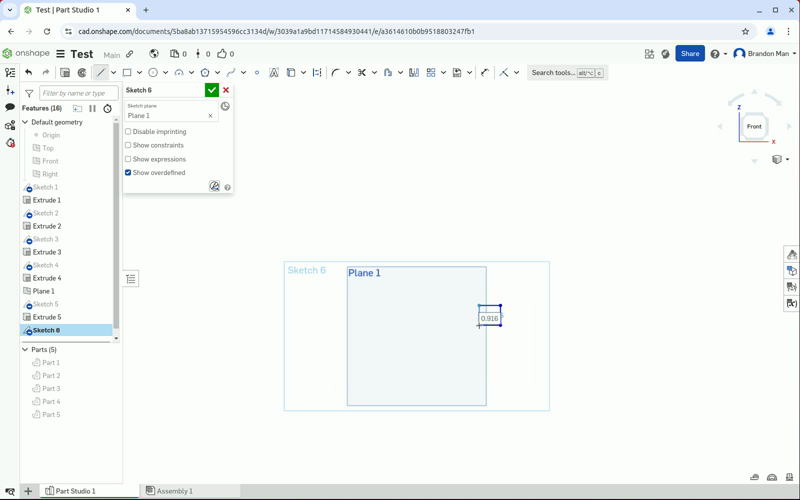
scroll(6)
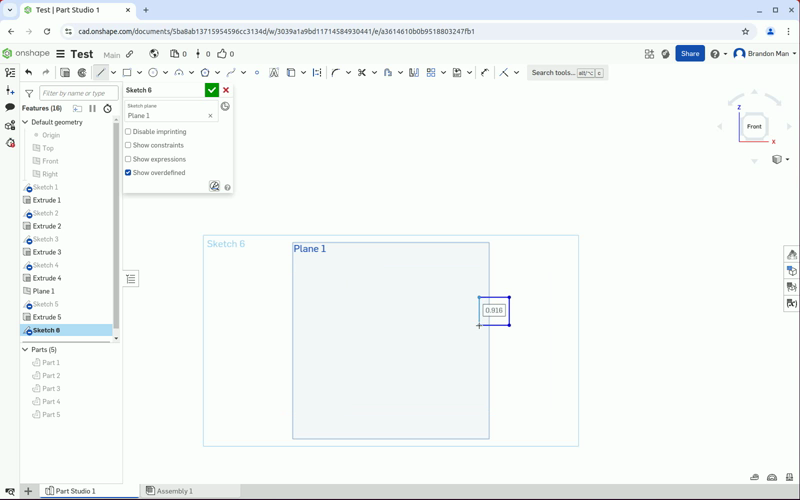
scroll(6)
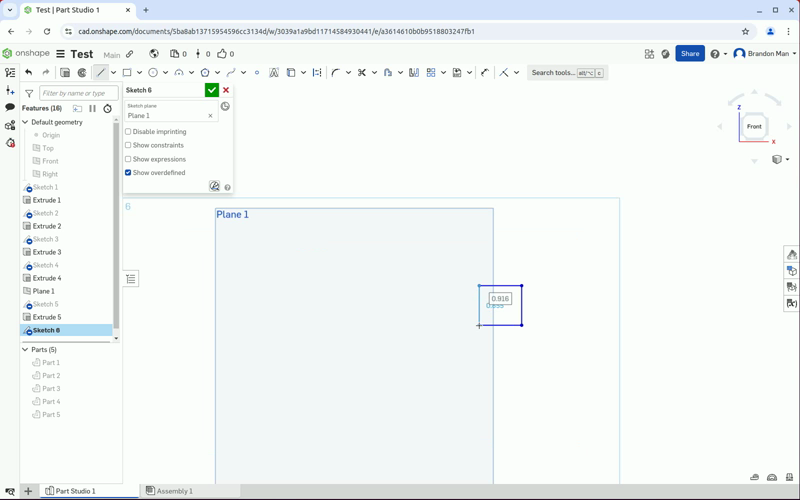
scroll(6)
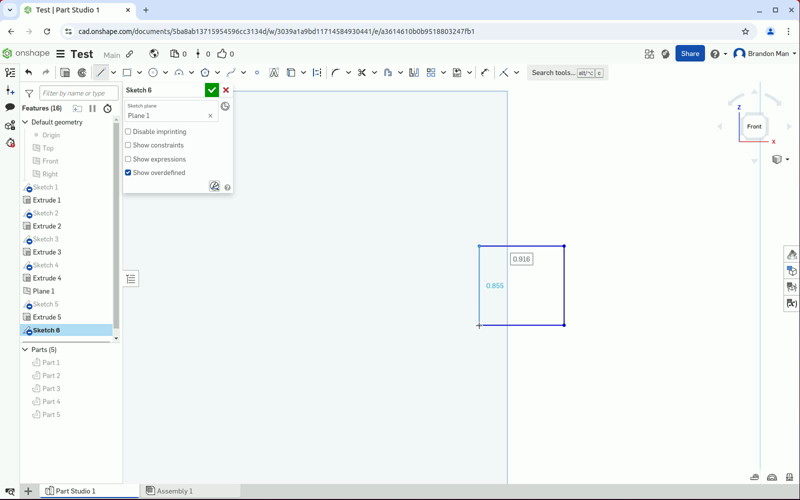
key_up(shift)
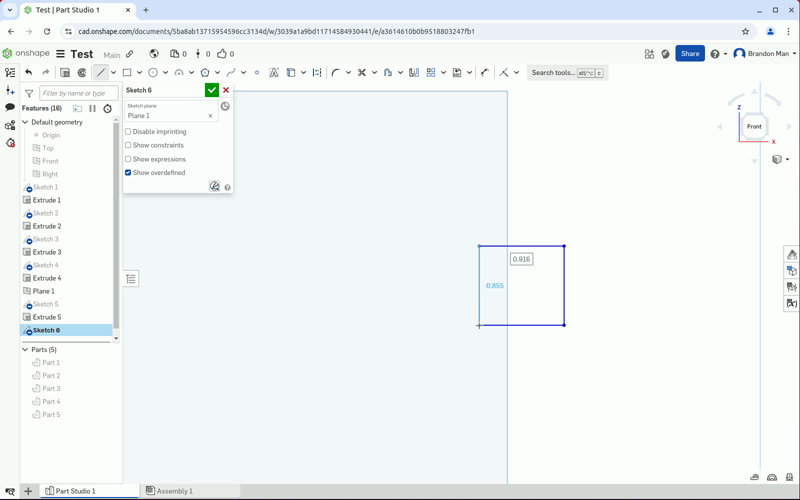
click(479, 325)
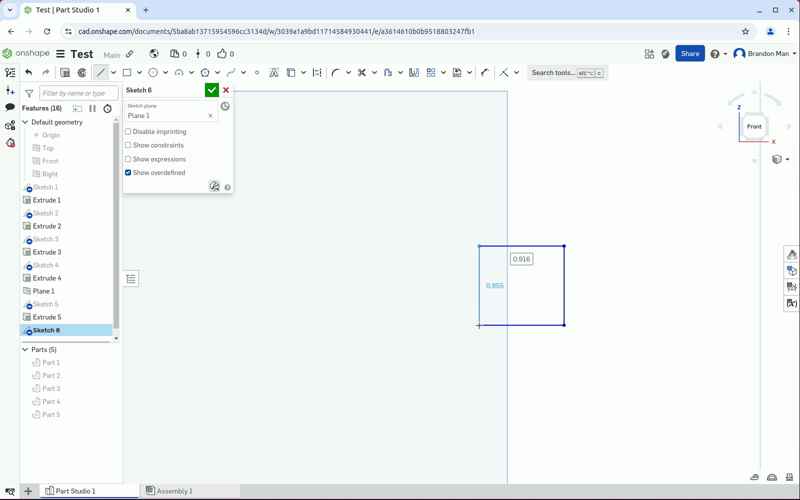
scroll(-6)
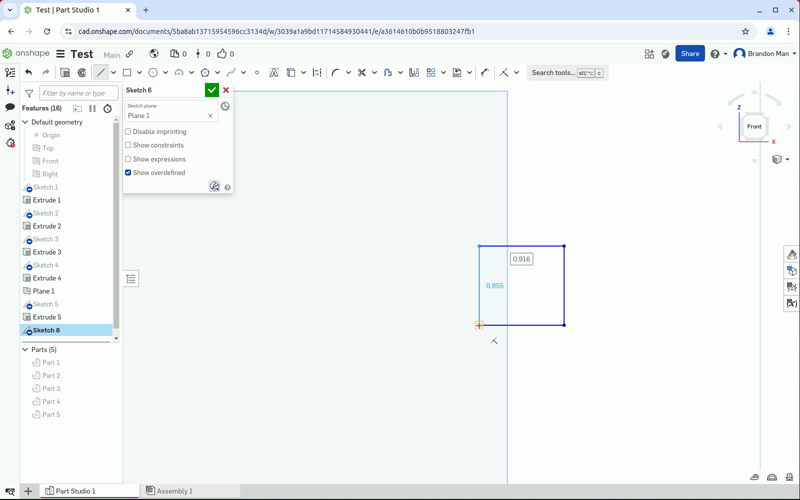
scroll(-6)
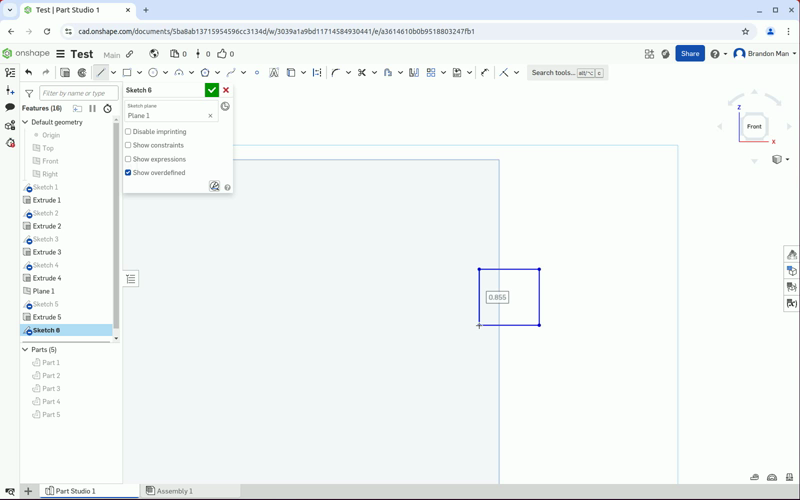
scroll(-6)
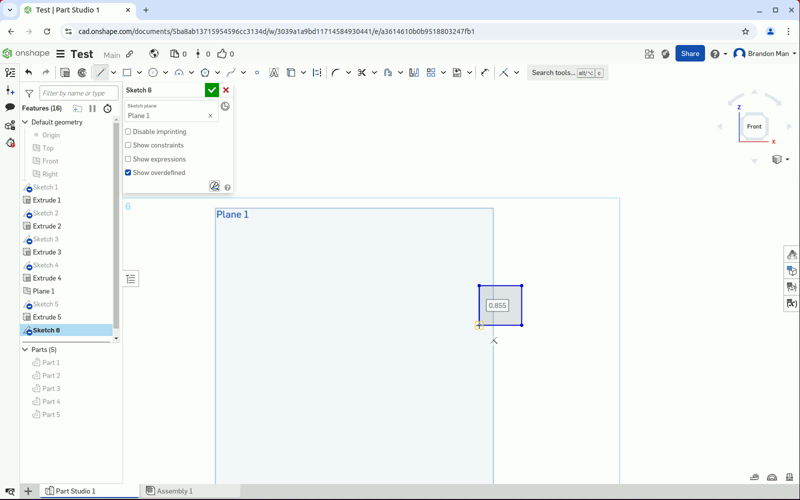
scroll(-6)
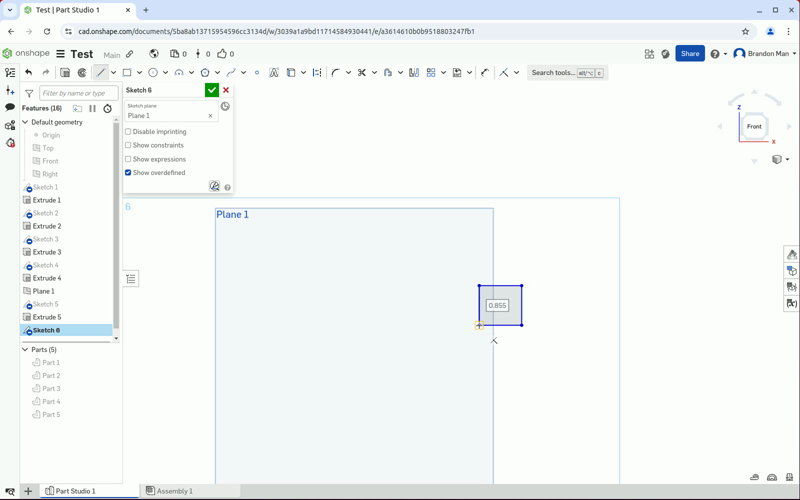
scroll(-6)
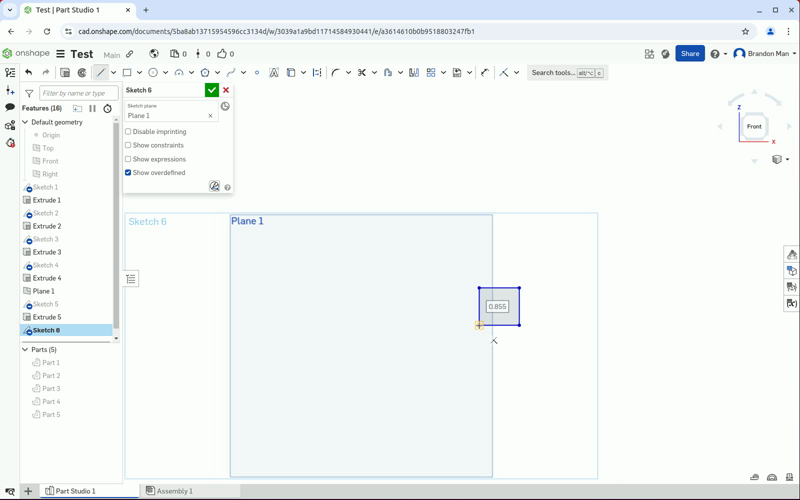
scroll(-6)
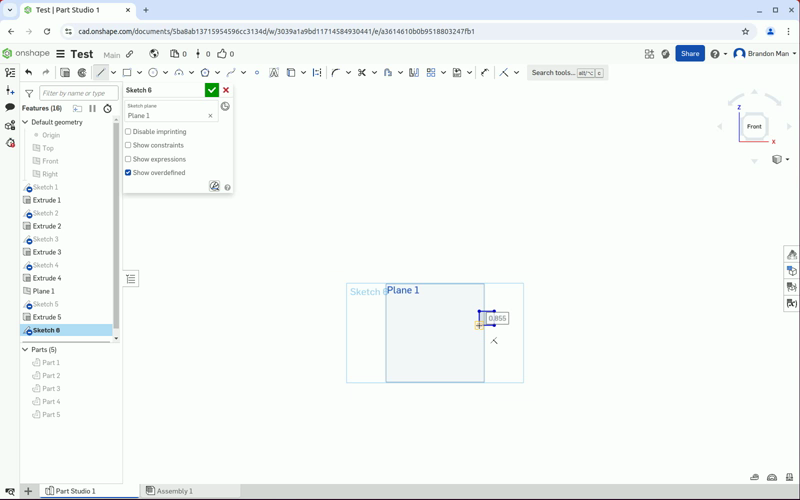
scroll(-6)
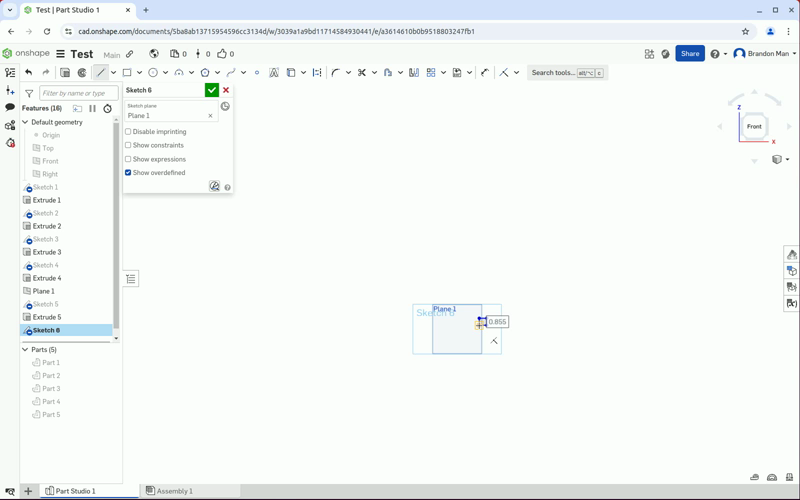
key(esc)
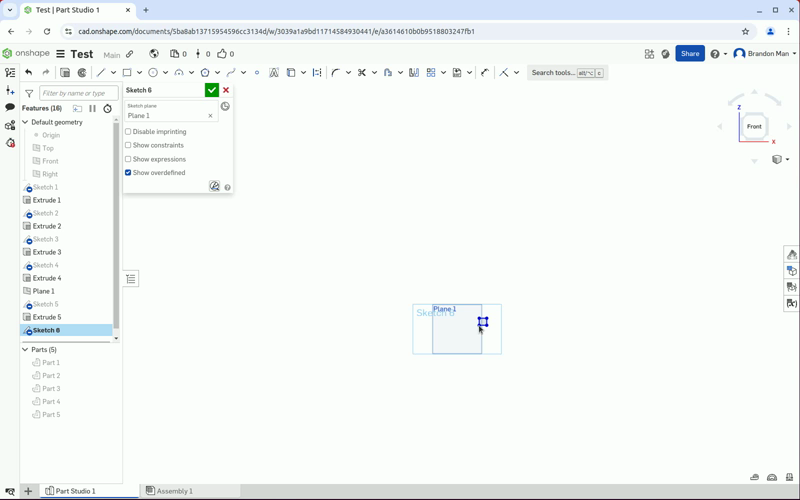
mouse_move(484, 323)
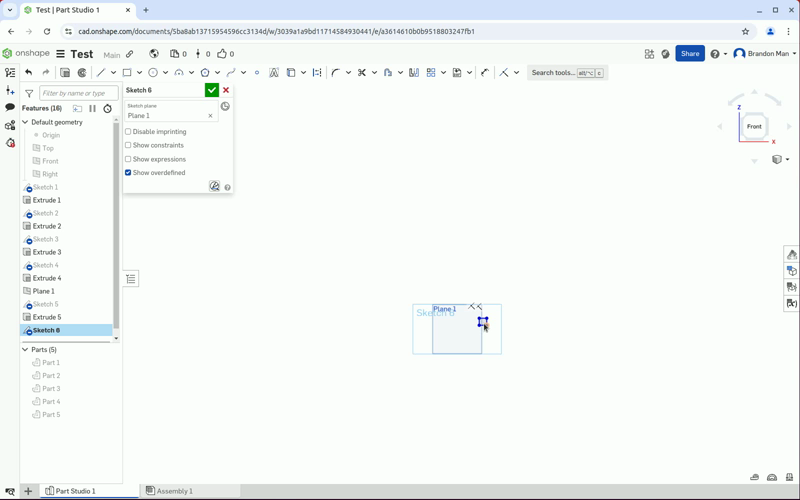
scroll(6)
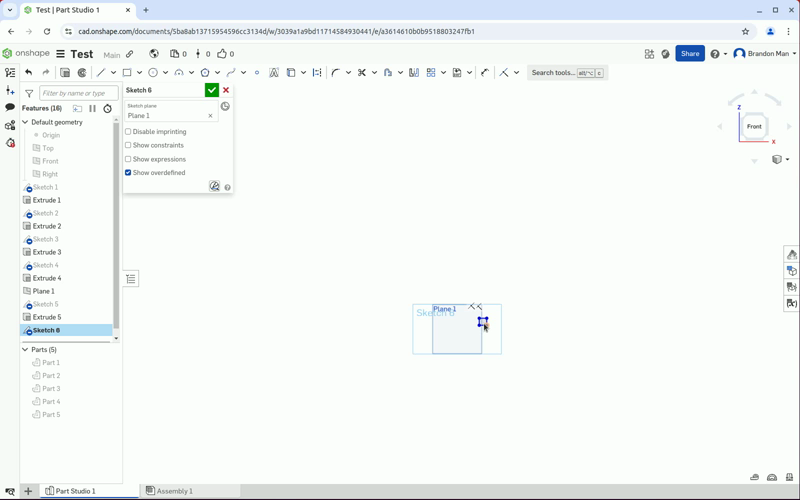
scroll(6)
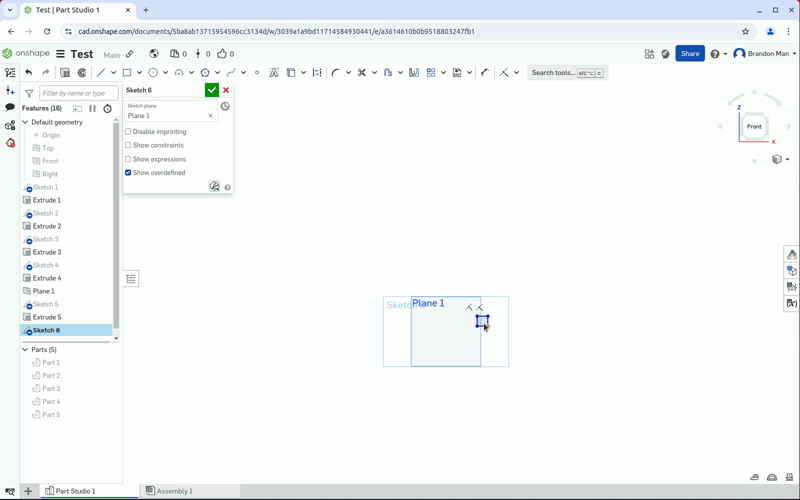
scroll(6)
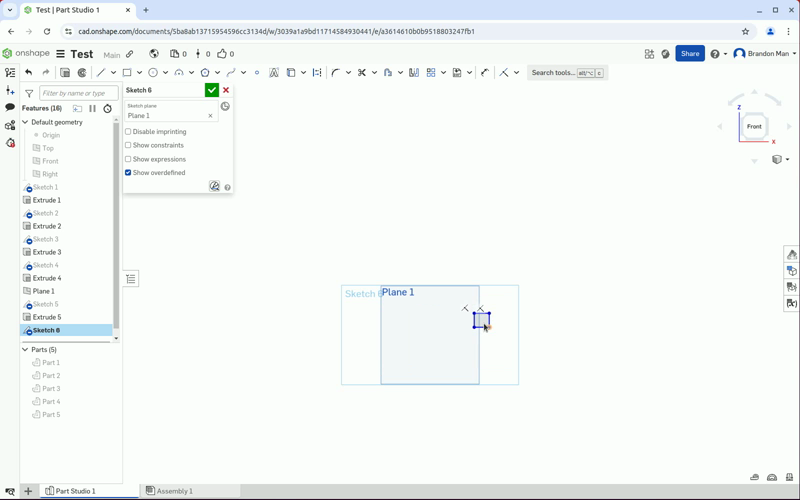
scroll(6)
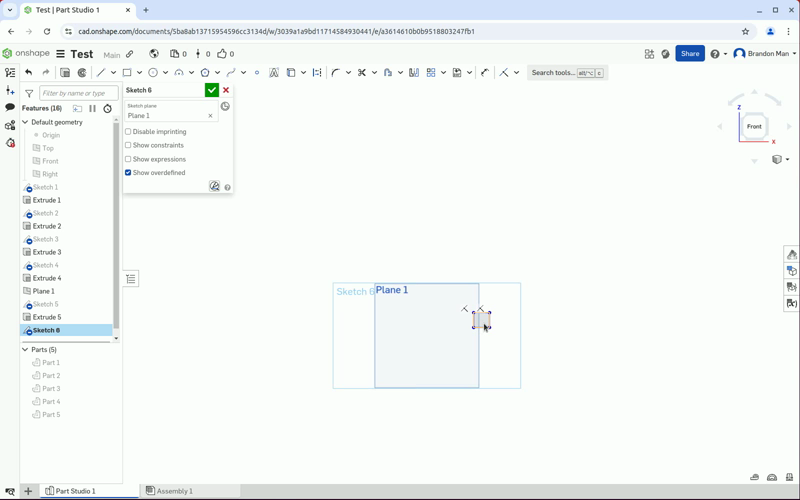
scroll(6)
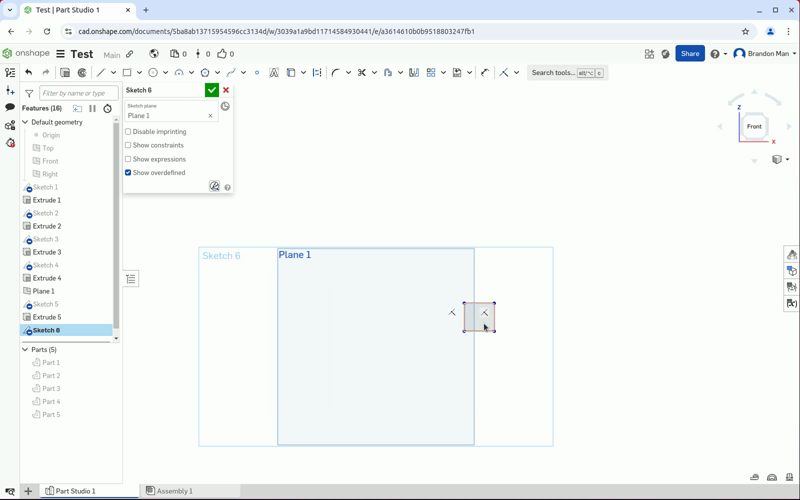
scroll(6)
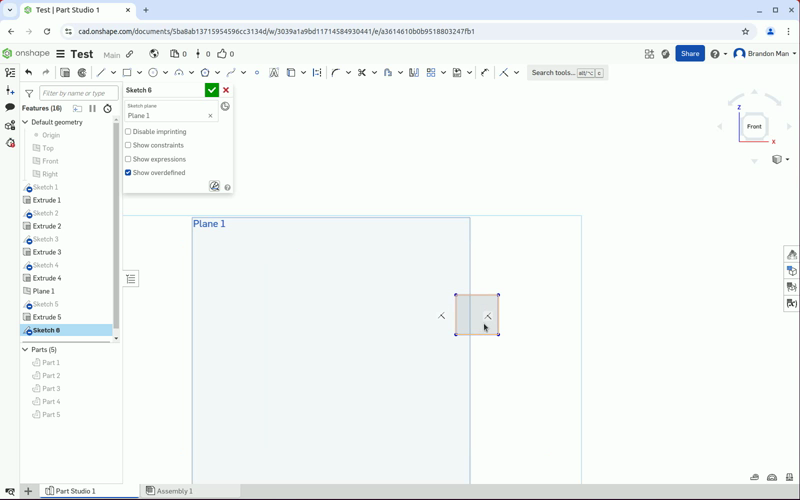
scroll(6)
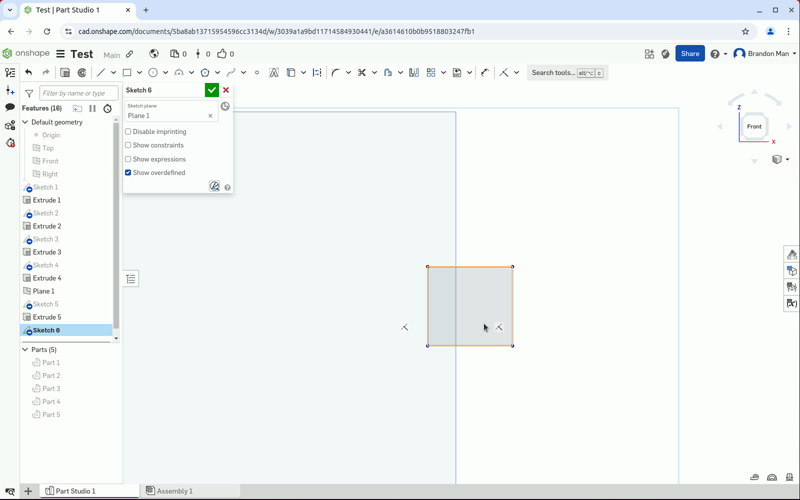
click(484, 323)
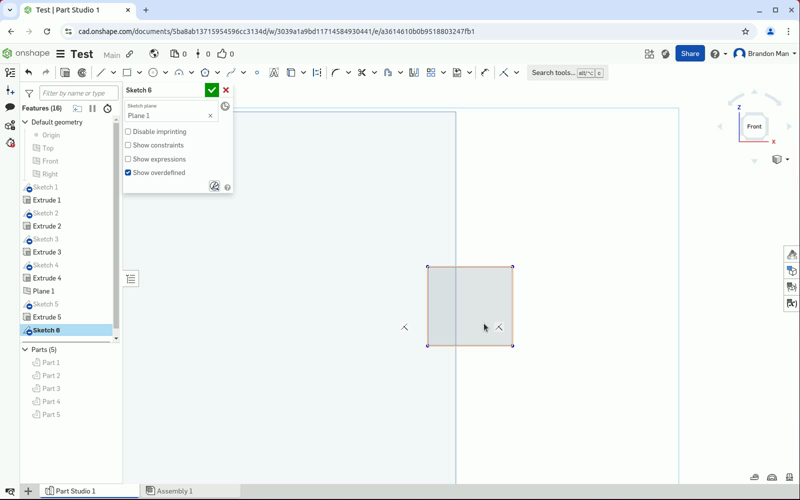
scroll(-6)
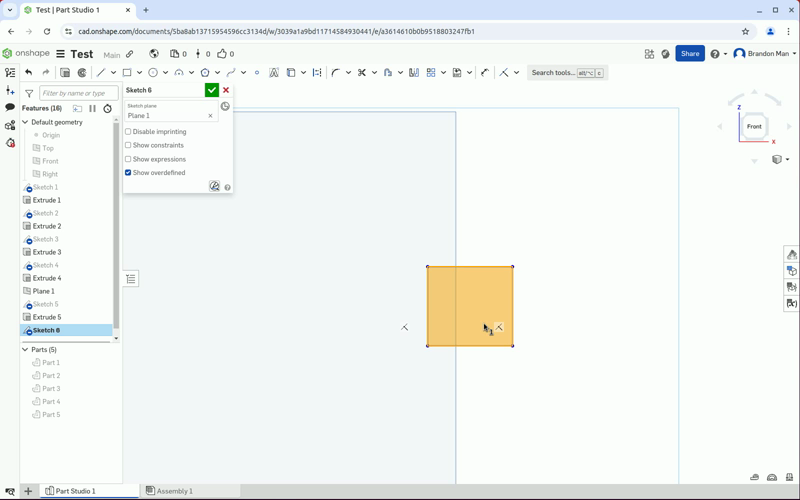
scroll(-6)
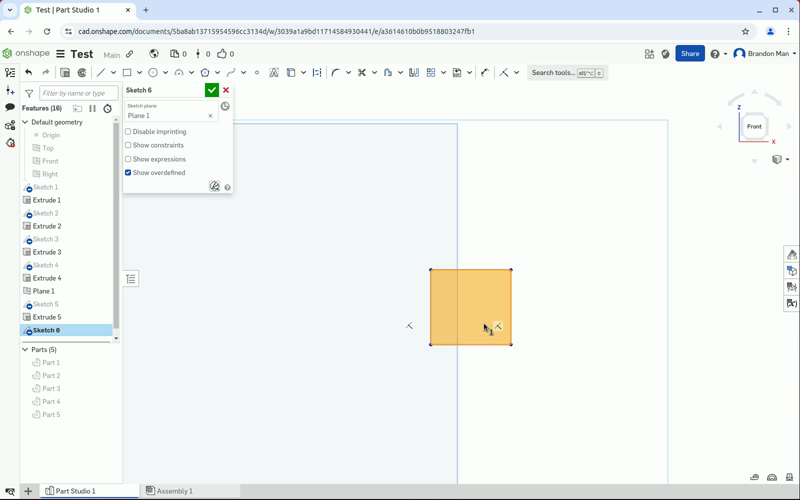
scroll(-6)
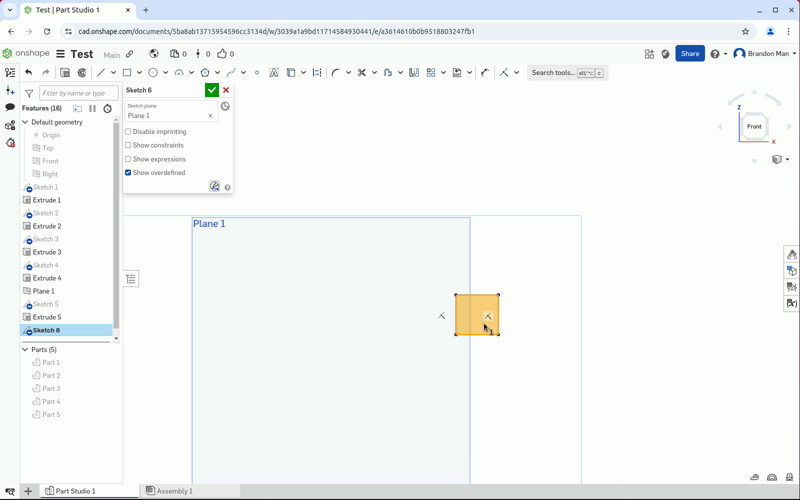
scroll(-6)
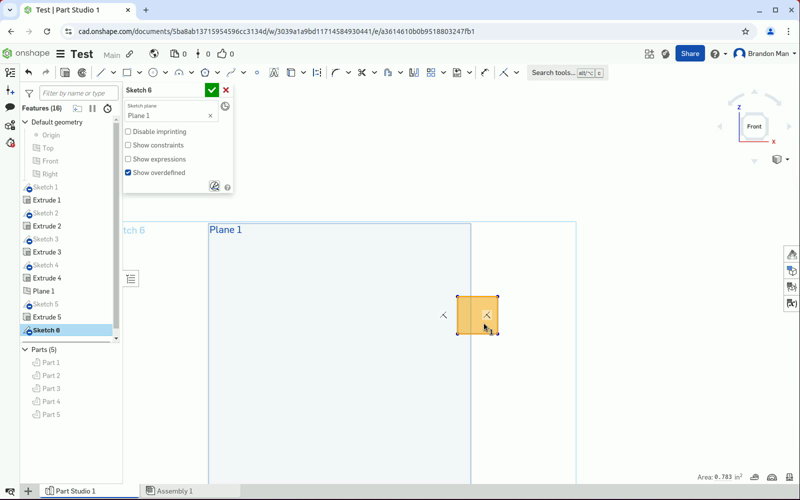
scroll(-6)
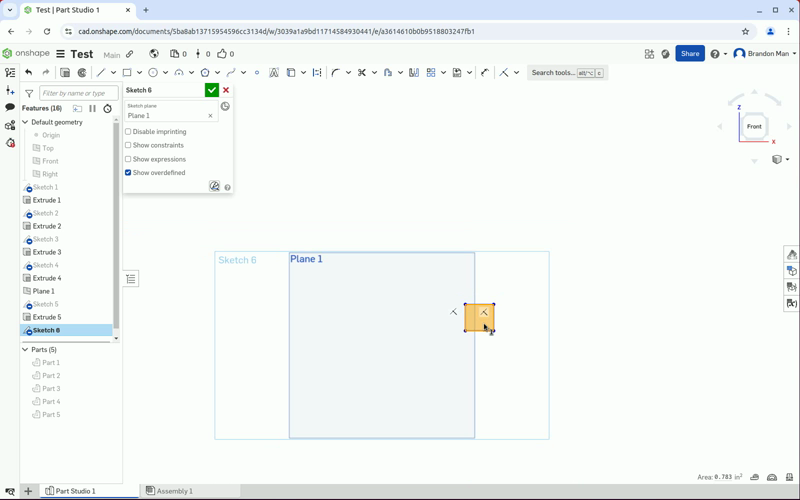
scroll(-6)
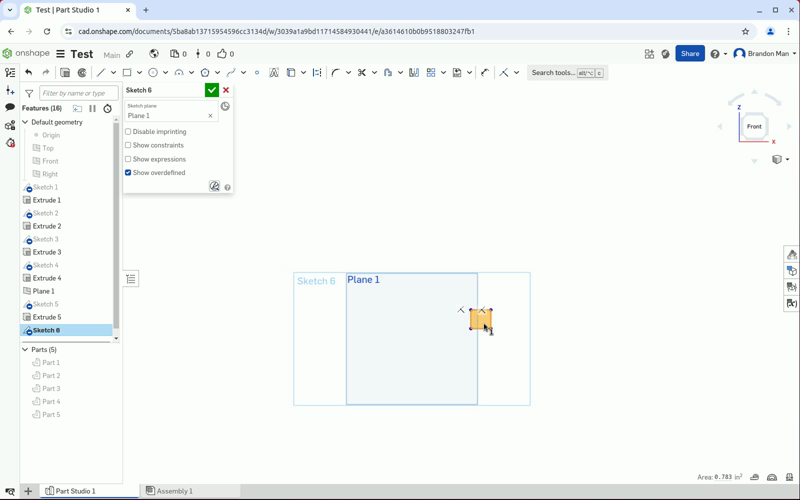
scroll(-6)
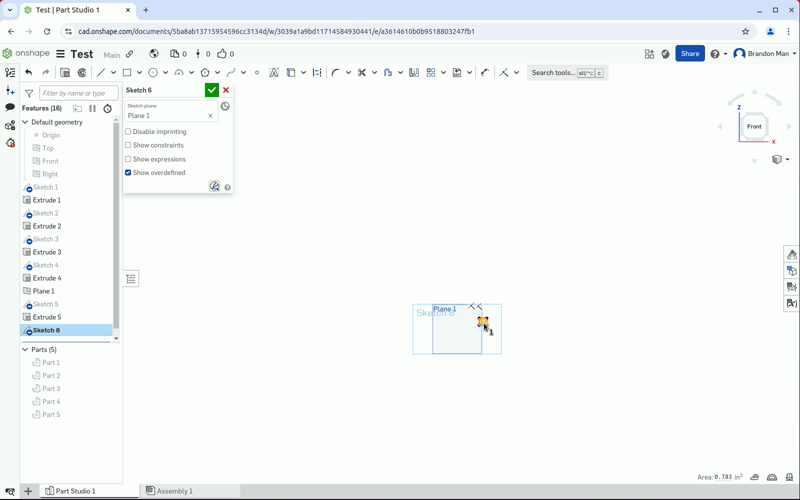
mouse_move(73, 352)
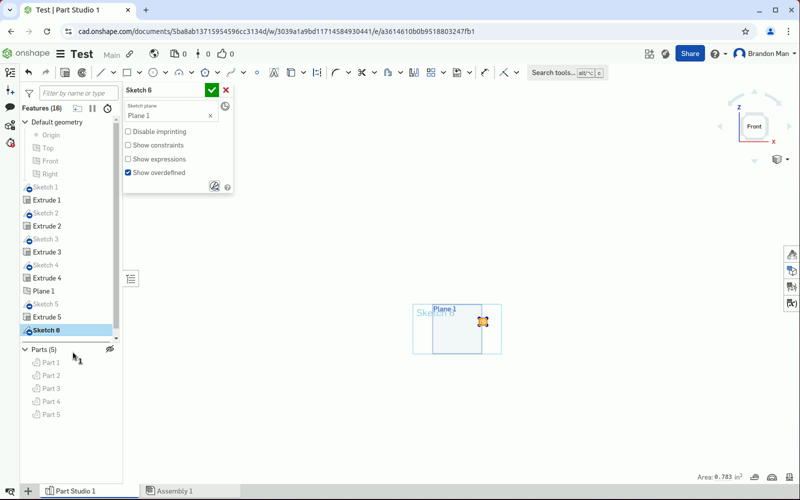
key(shift+y)
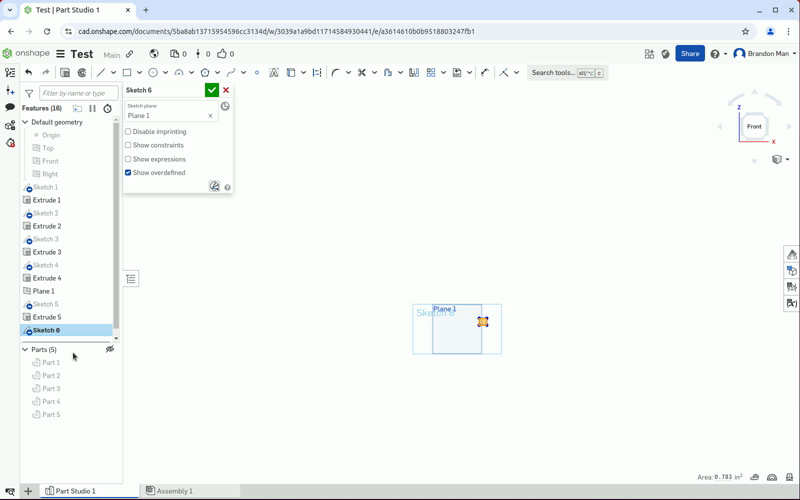
key(shift+e)
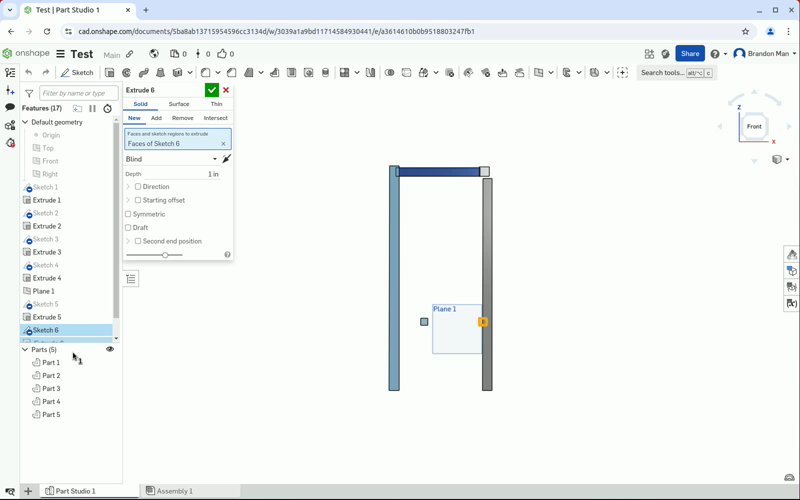
mouse_move(143, 106)
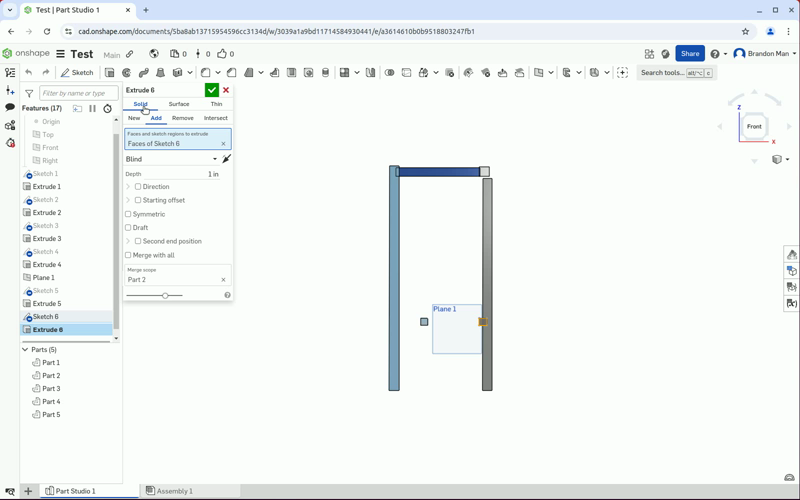
click(143, 106)
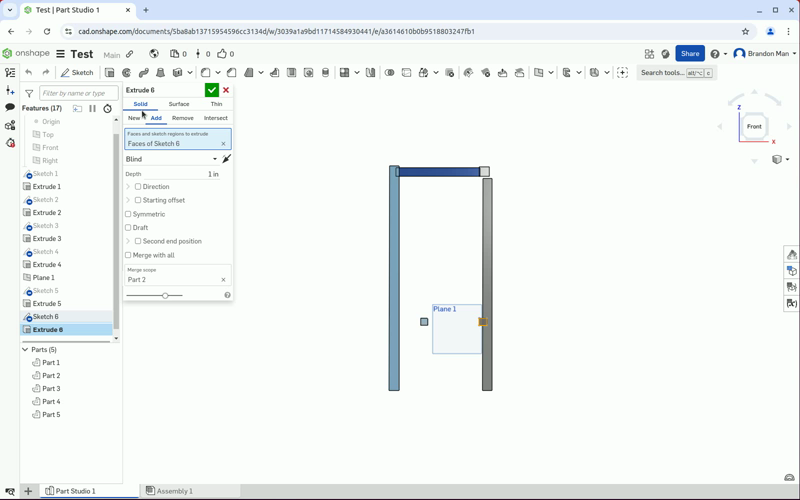
mouse_move(137, 120)
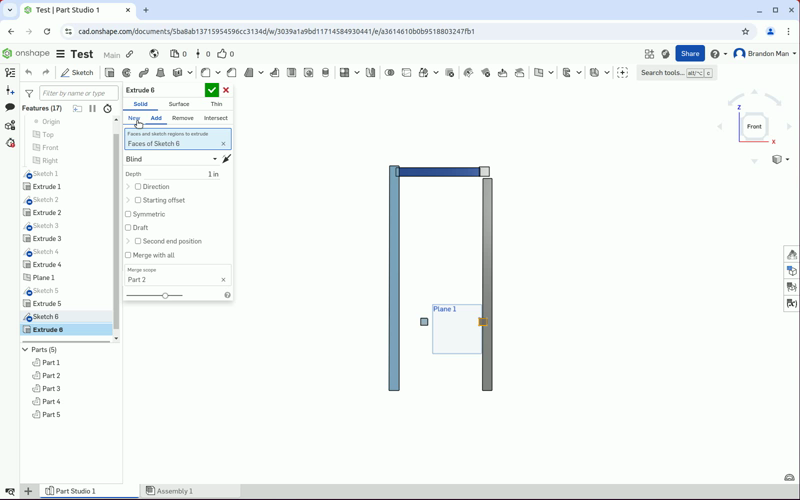
click(137, 120)
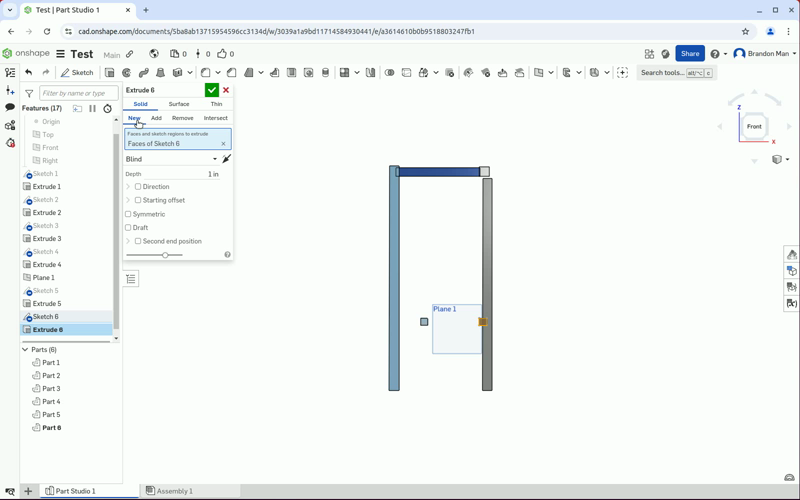
key(tab, 4)
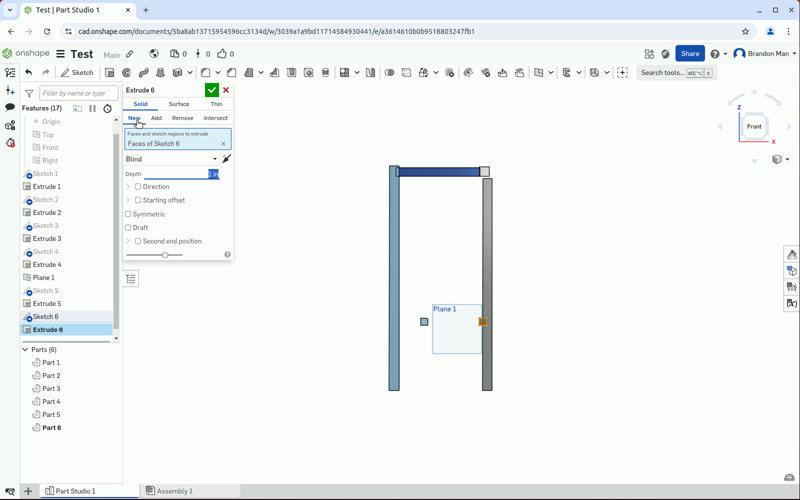
text(3.611)
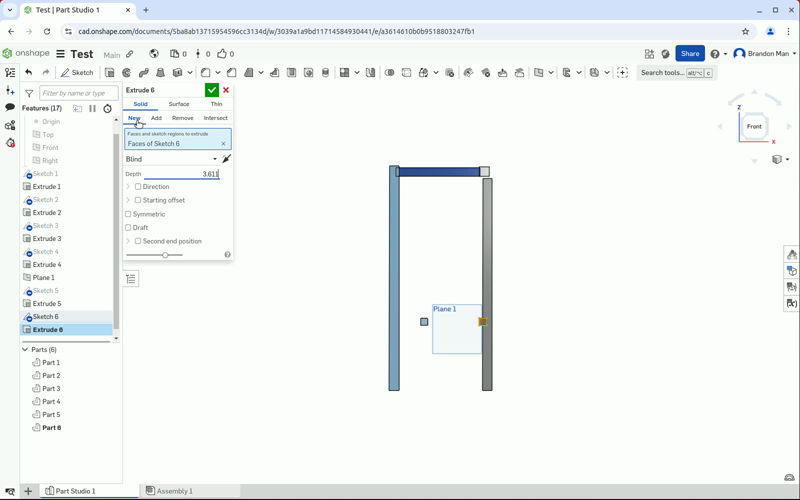
key(tab, 3)
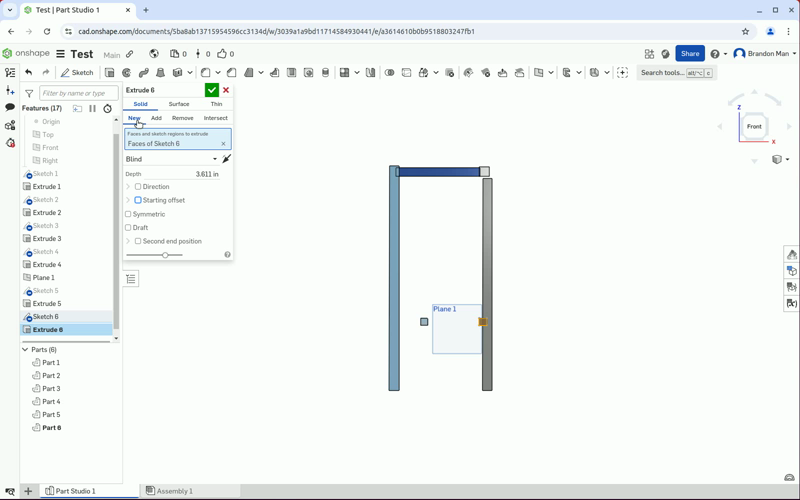
key(tab, 2)
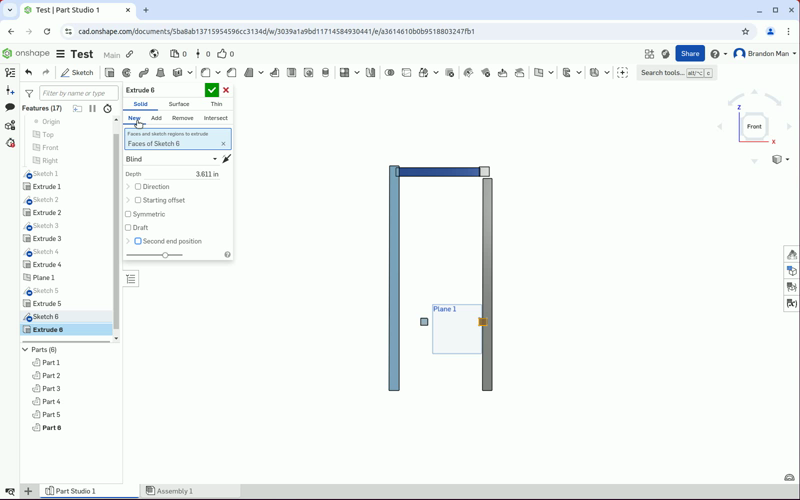
key(space)
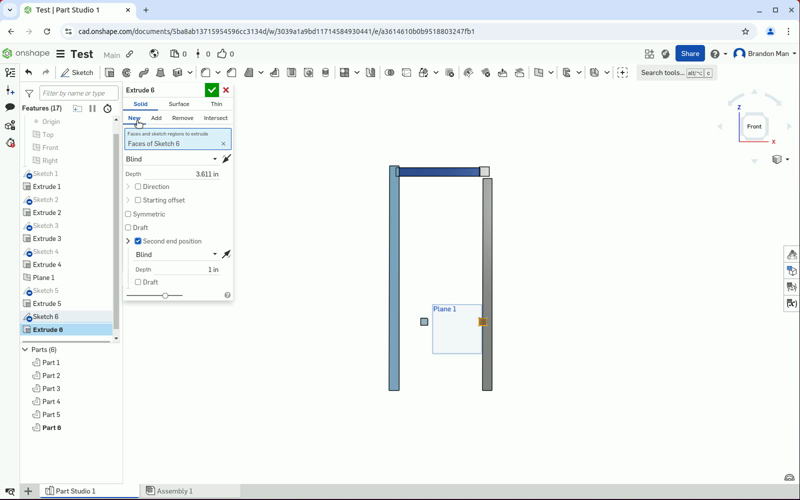
key(tab, 3)
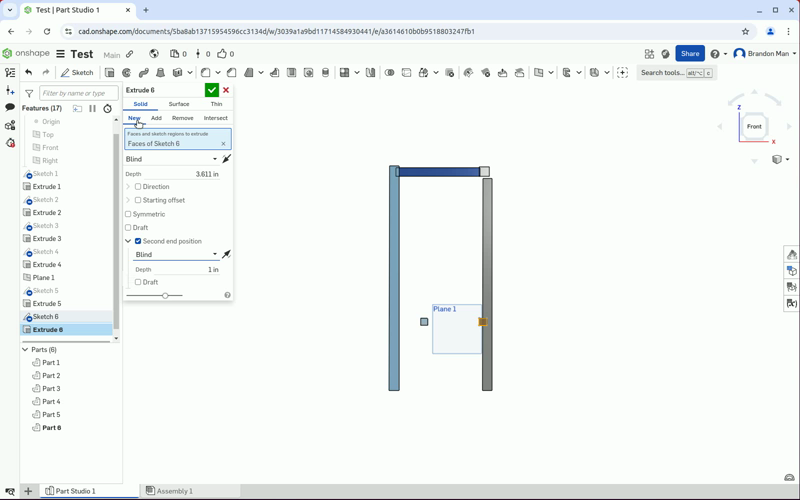
text(4.333)
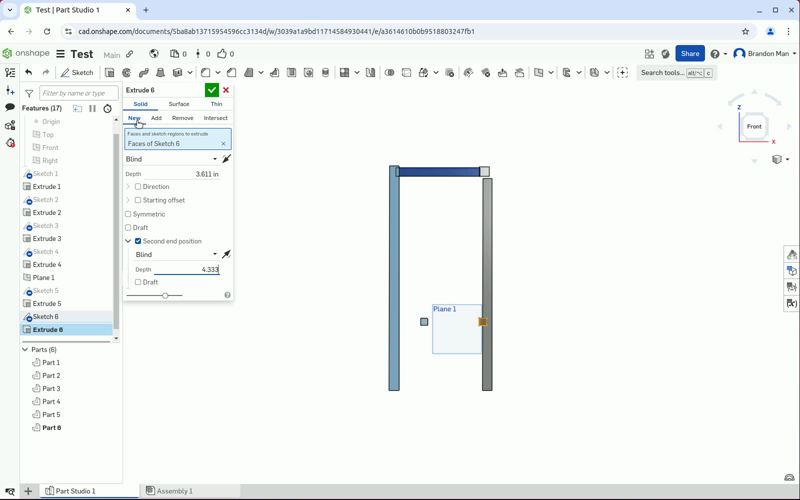
key(enter)
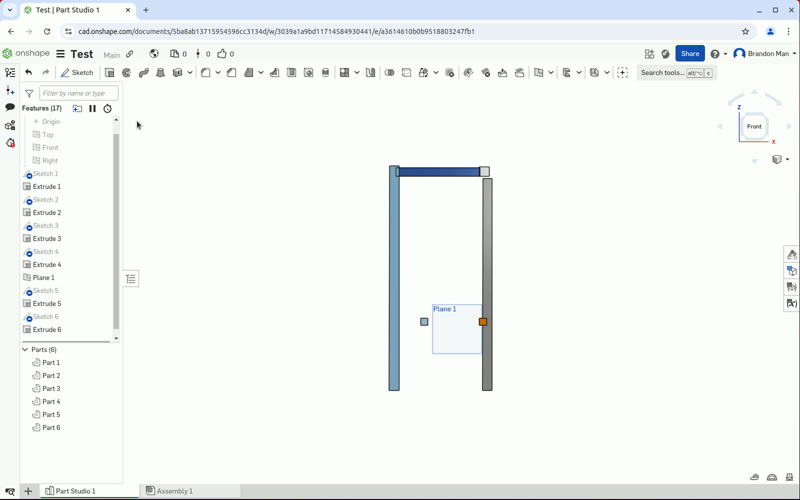
key(shift+h)
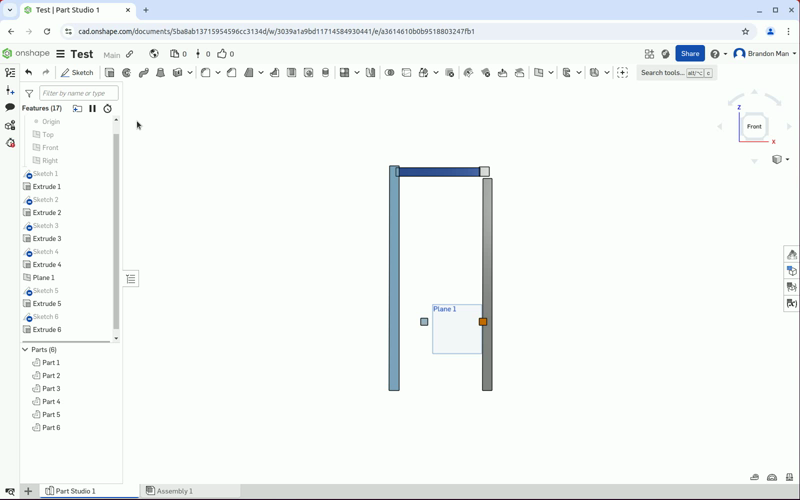
key(shift+h)
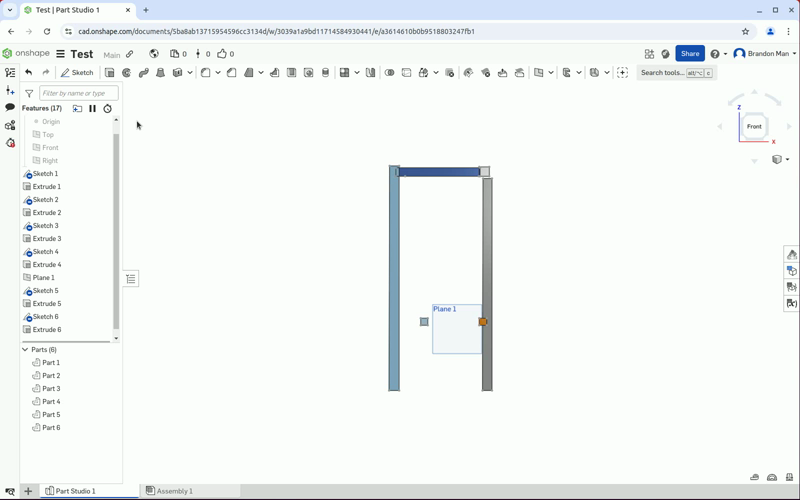
key(shift+7)
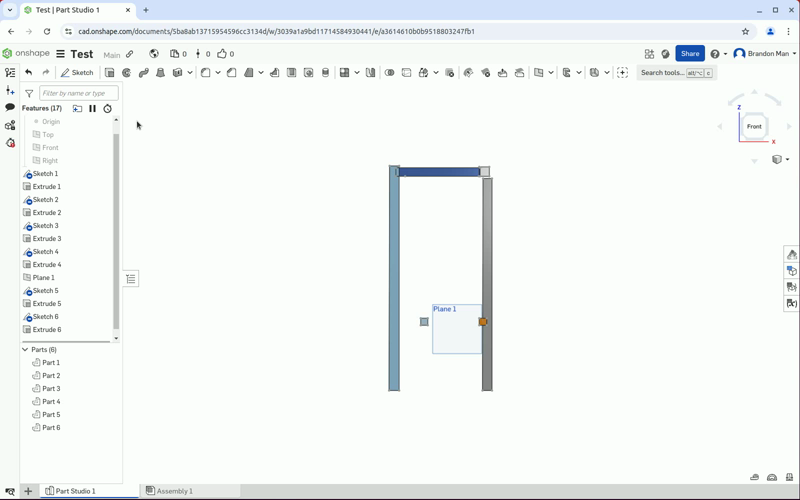
key(left, 2)
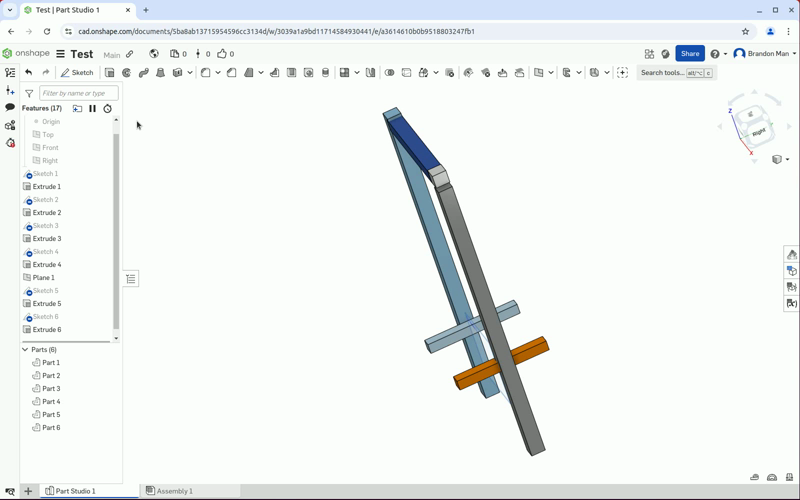
key(down, 2)
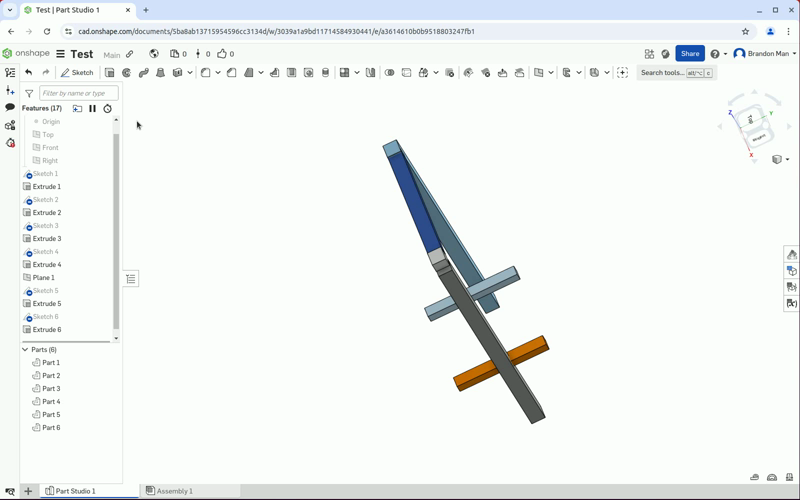
key(up, 2)
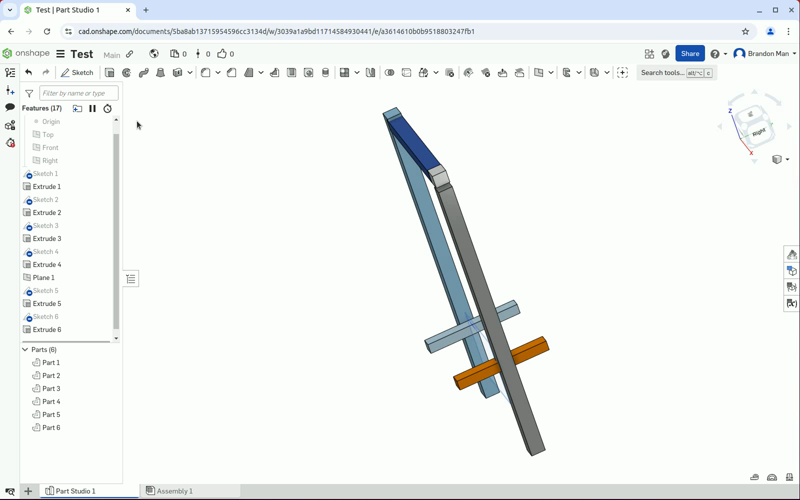
key(right, 2)
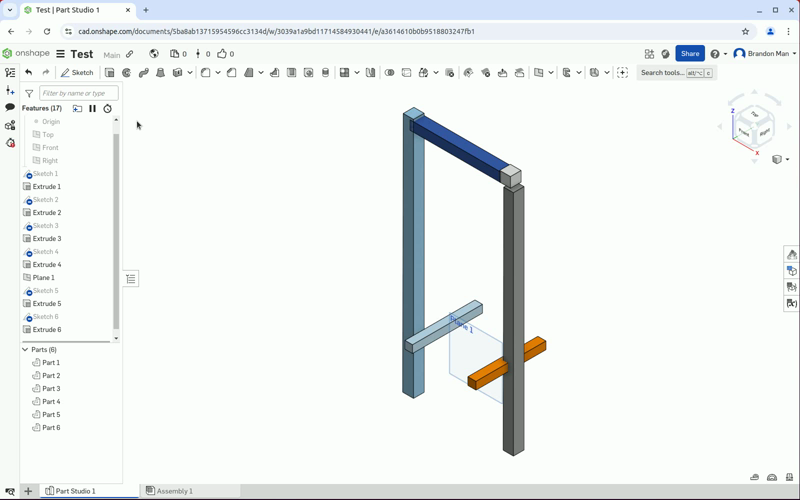
mouse_move(69, 176)
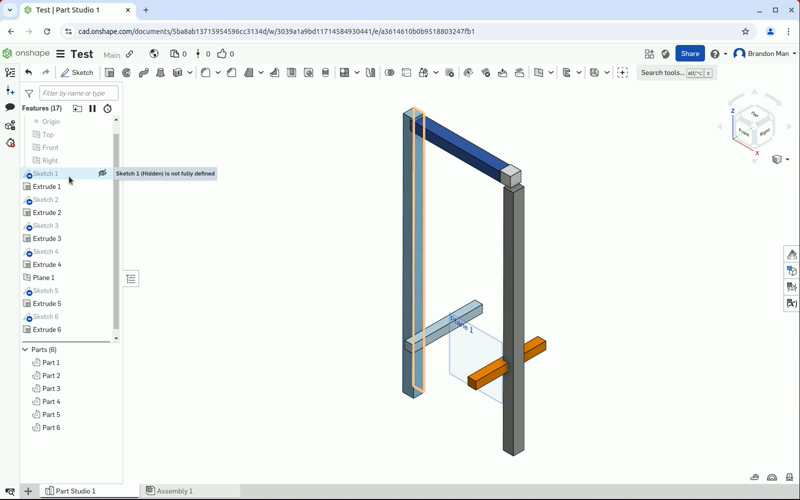
click(69, 176)